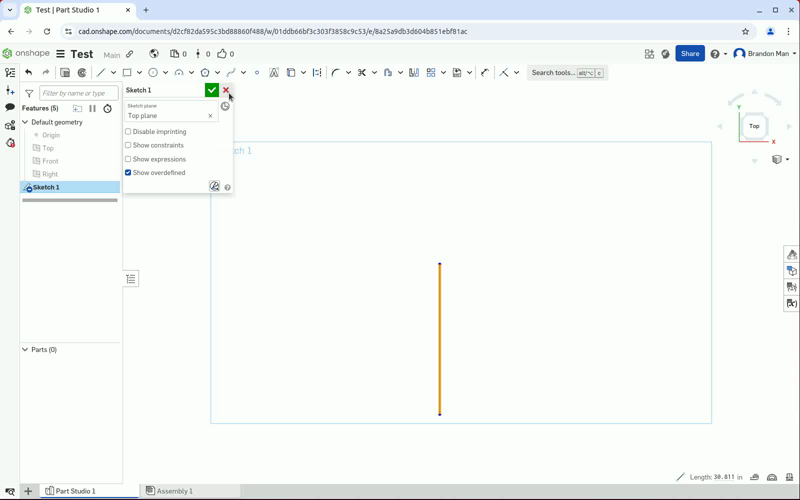
key(shift+h)
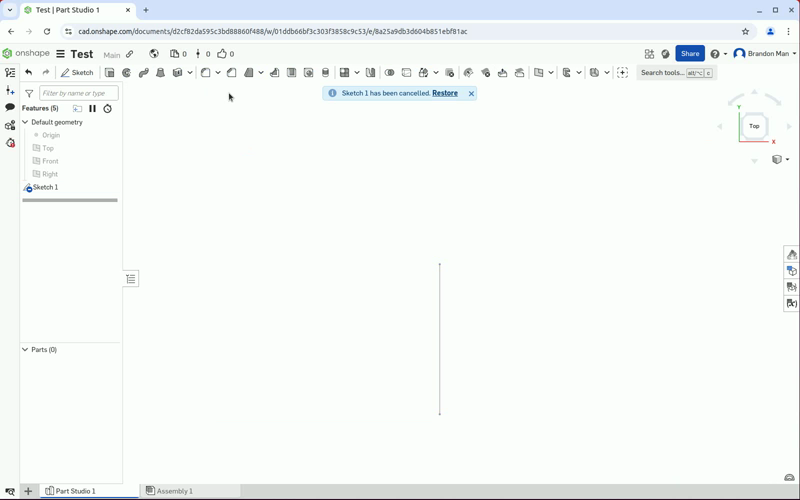
key(shift+s)
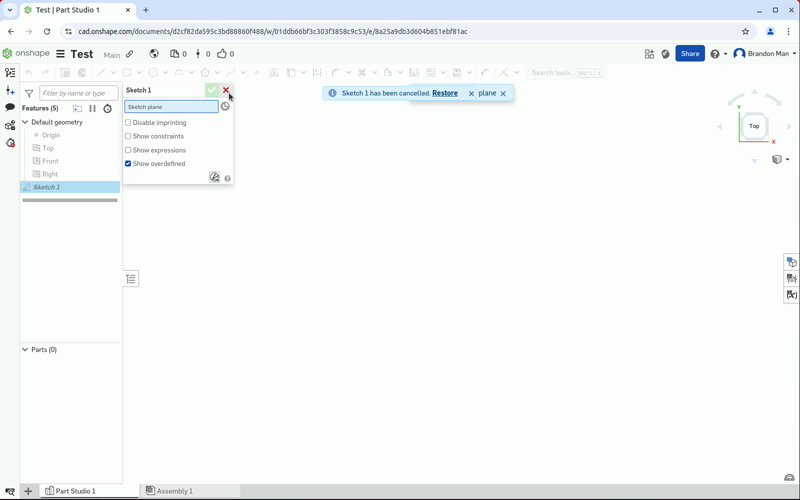
mouse_move(73, 150)
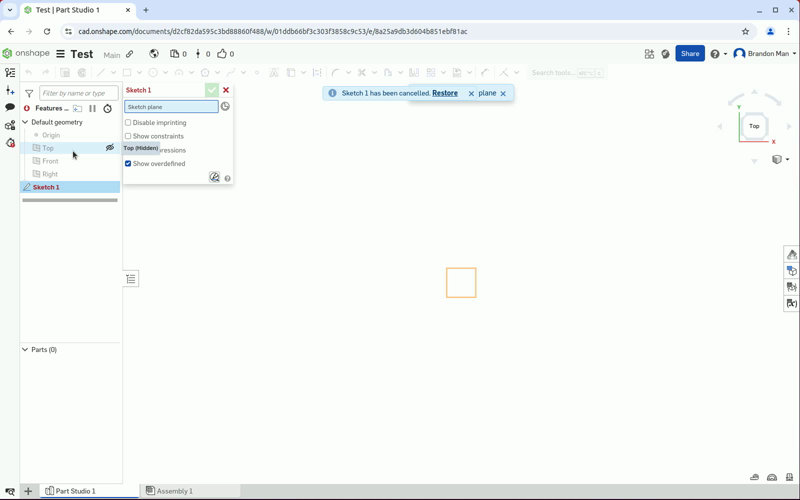
click(73, 150)
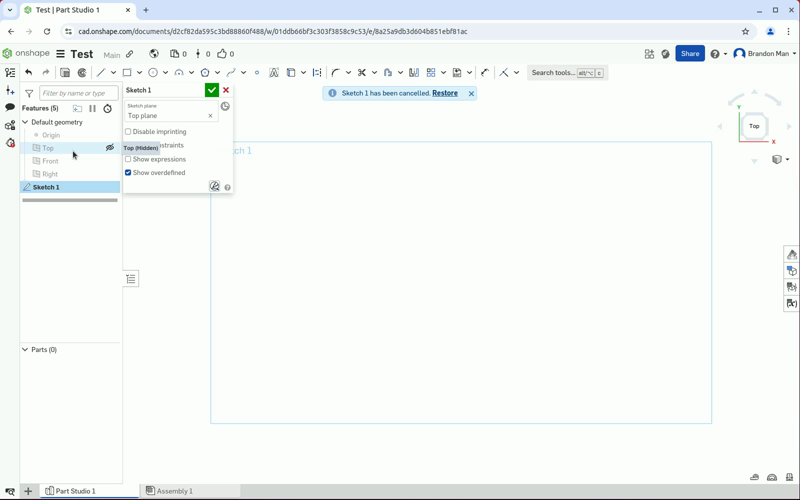
mouse_move(73, 352)
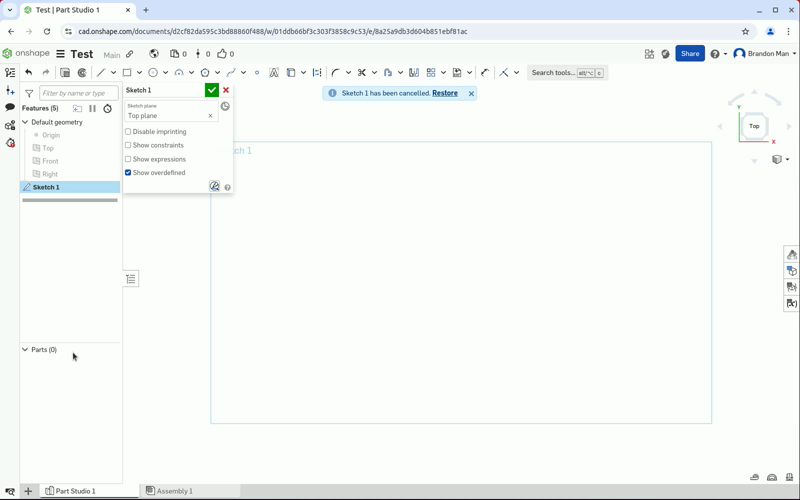
key(y)
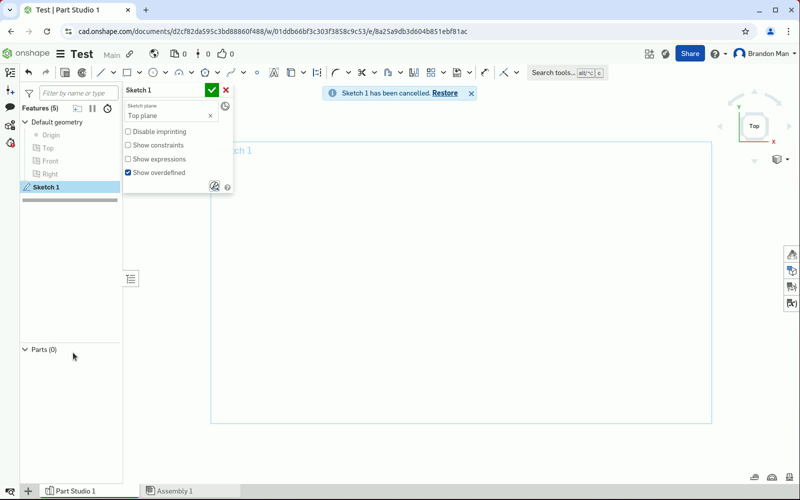
key(l)
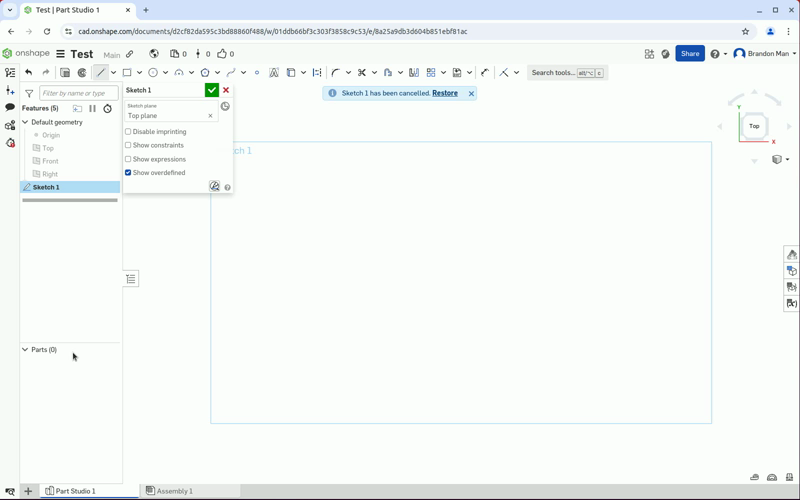
key_down(shift)
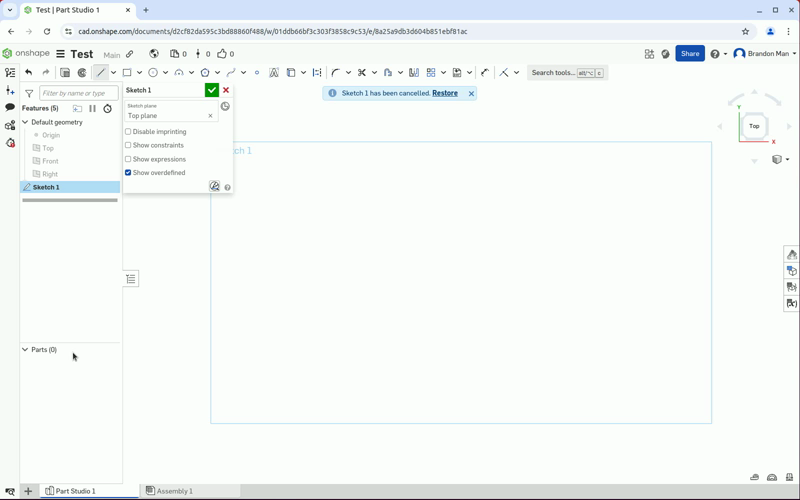
mouse_move(348, 345)
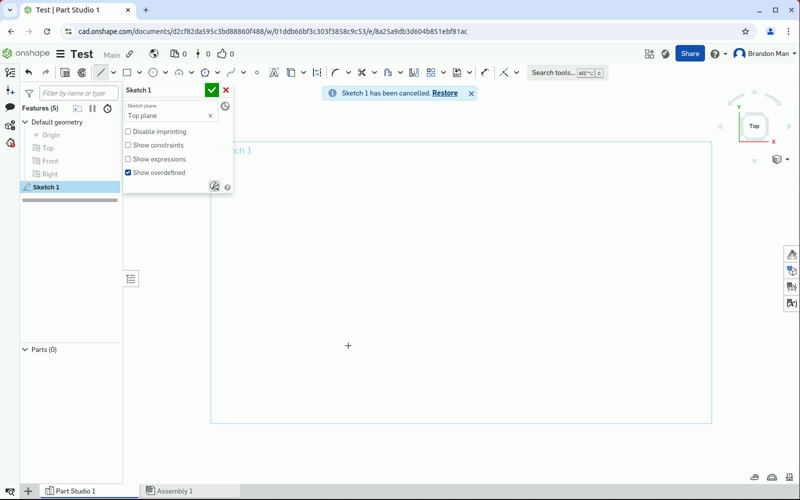
click(348, 345)
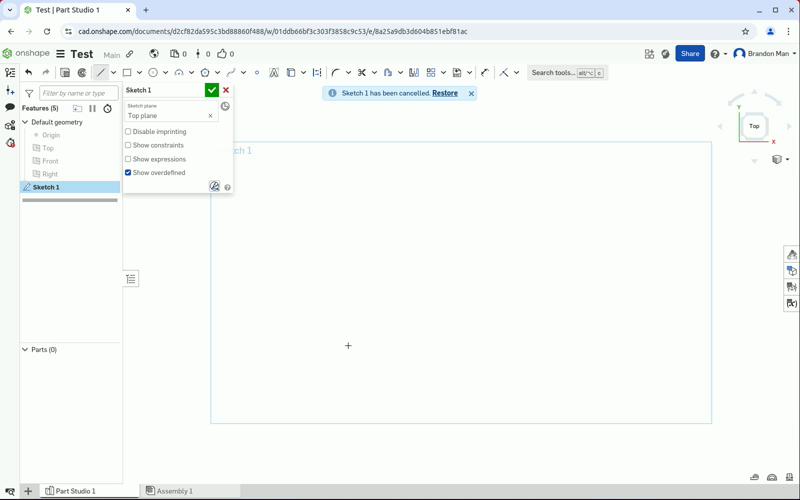
key_up(shift)
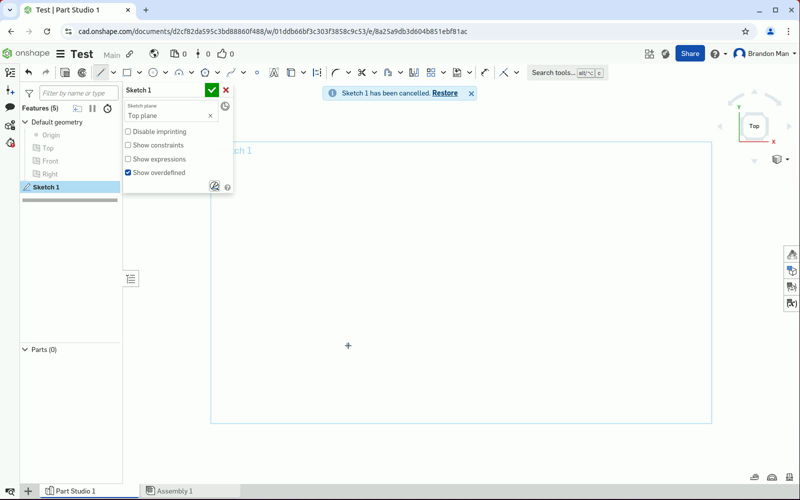
key_down(shift)
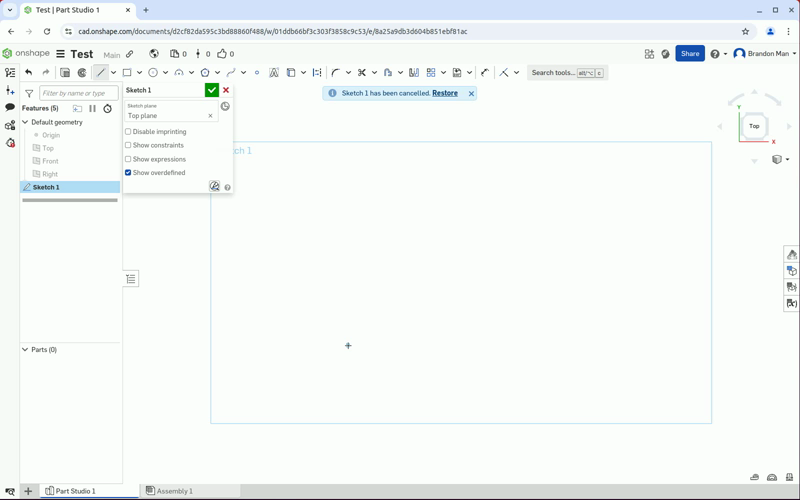
mouse_move(378, 345)
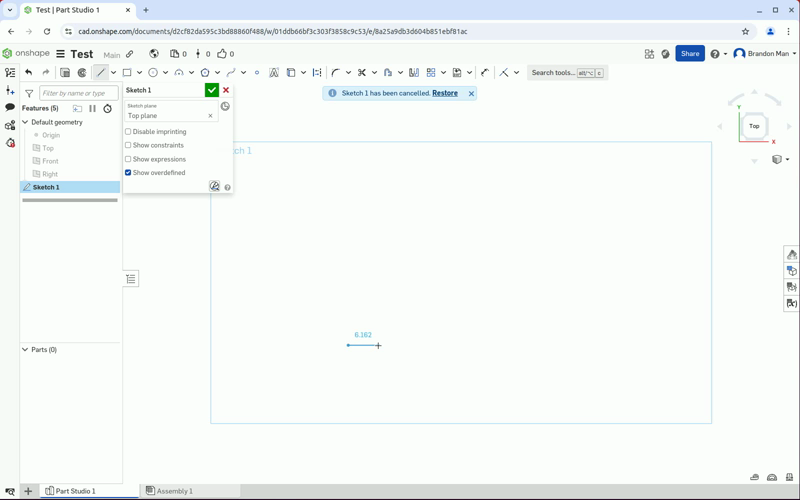
mouse_move(406, 345)
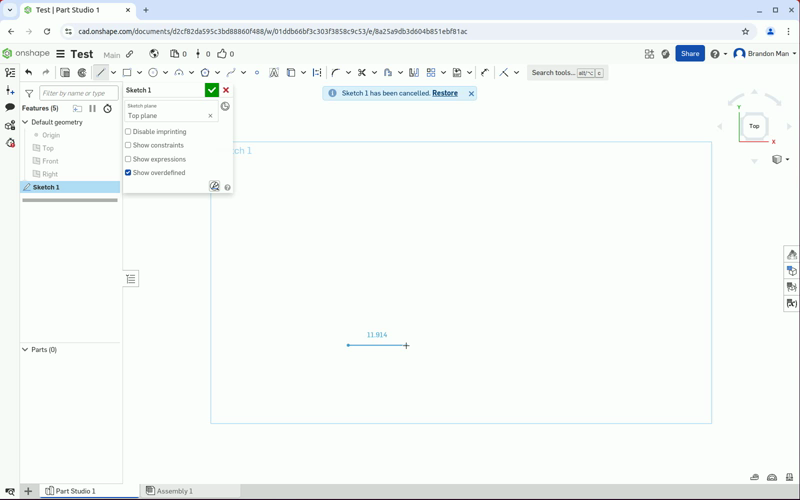
click(406, 345)
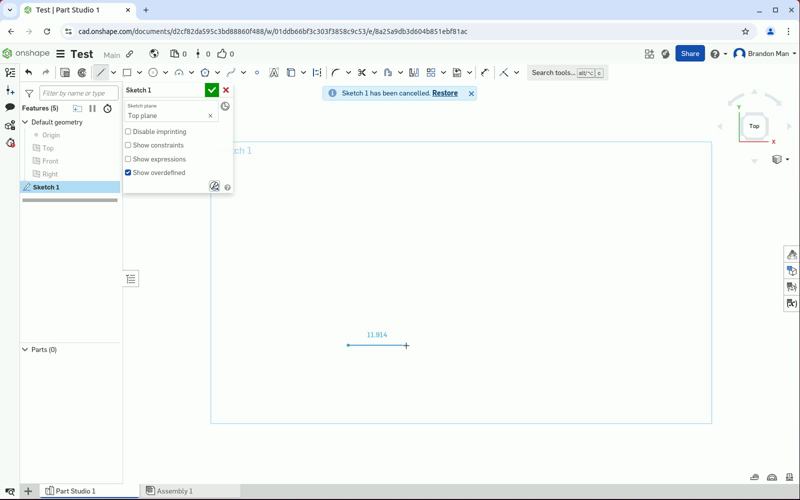
key_up(shift)
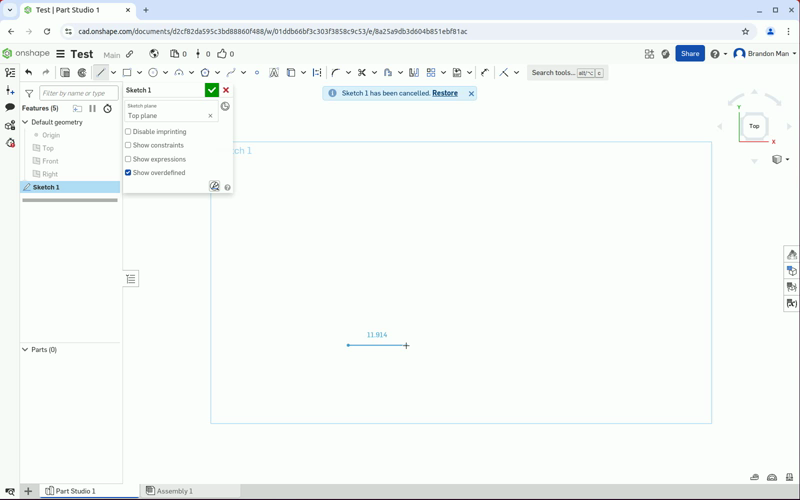
key_down(shift)
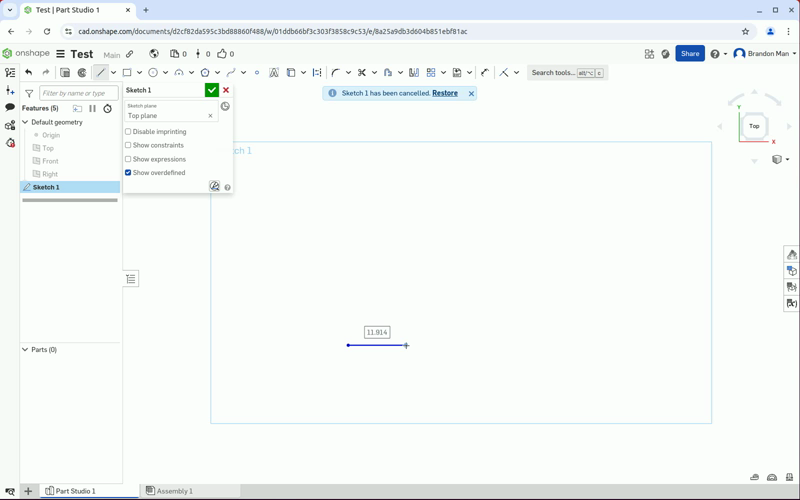
mouse_move(436, 345)
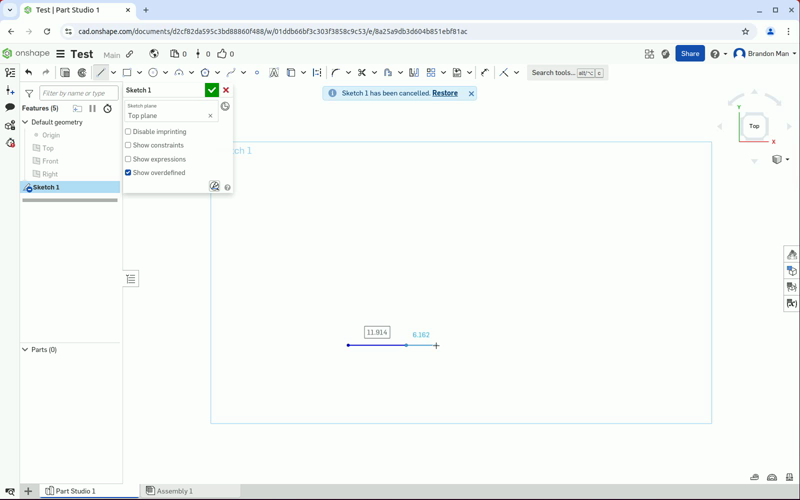
mouse_move(406, 332)
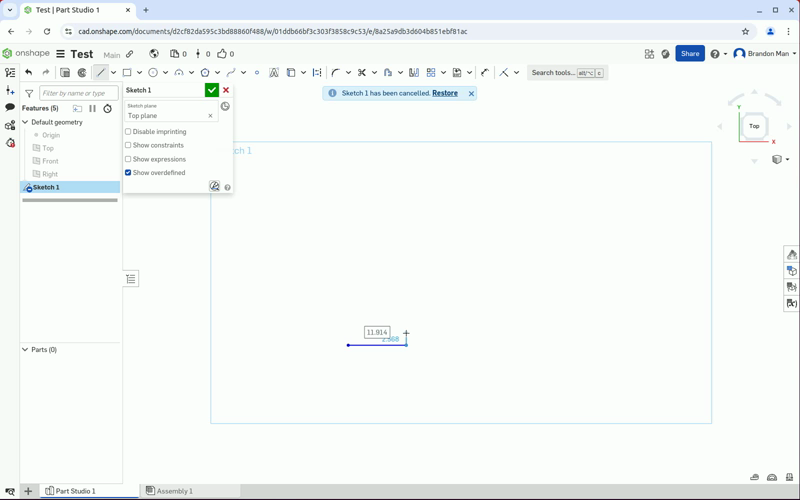
click(406, 332)
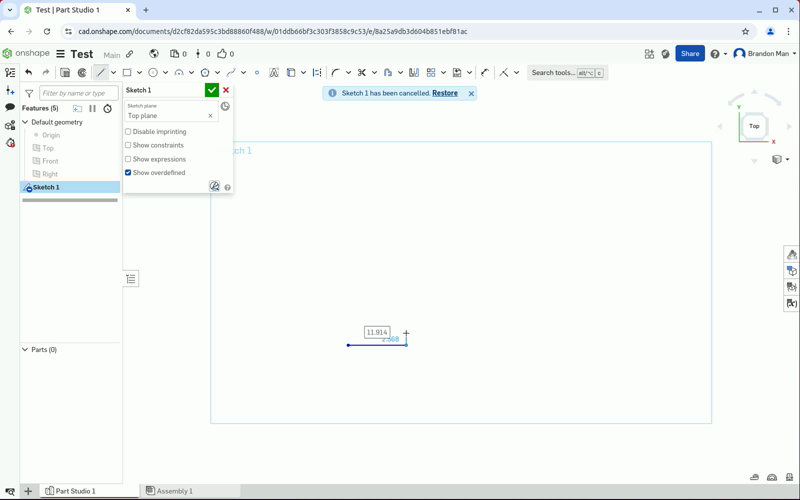
key_up(shift)
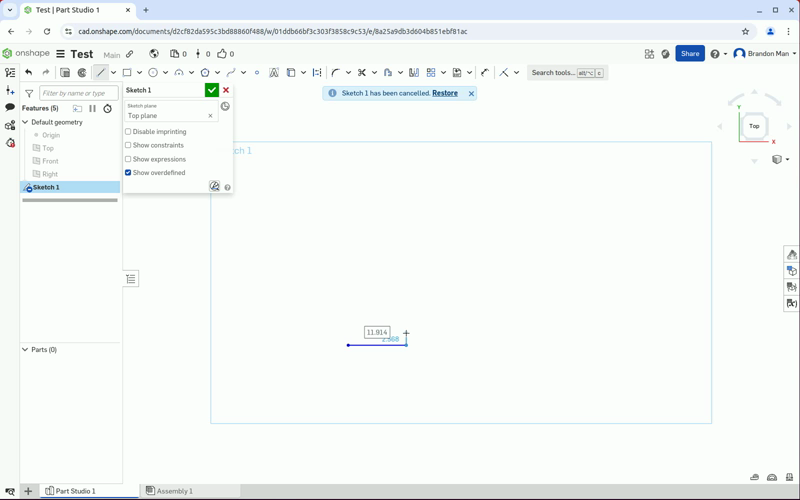
key_down(shift)
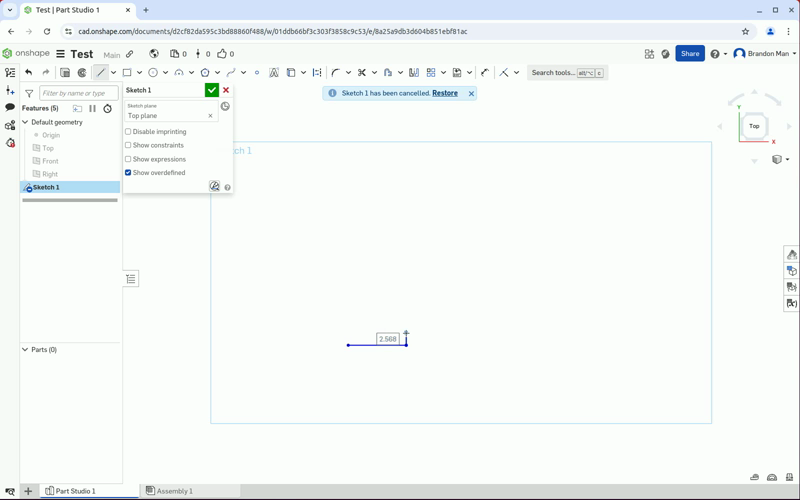
mouse_move(436, 332)
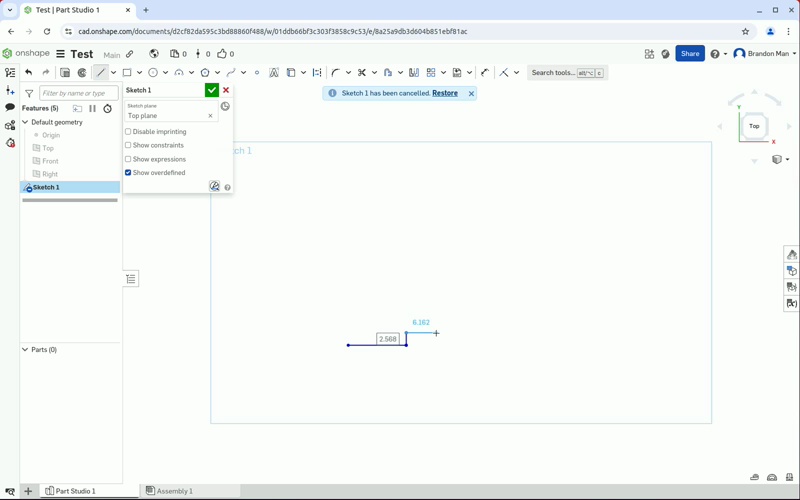
mouse_move(377, 332)
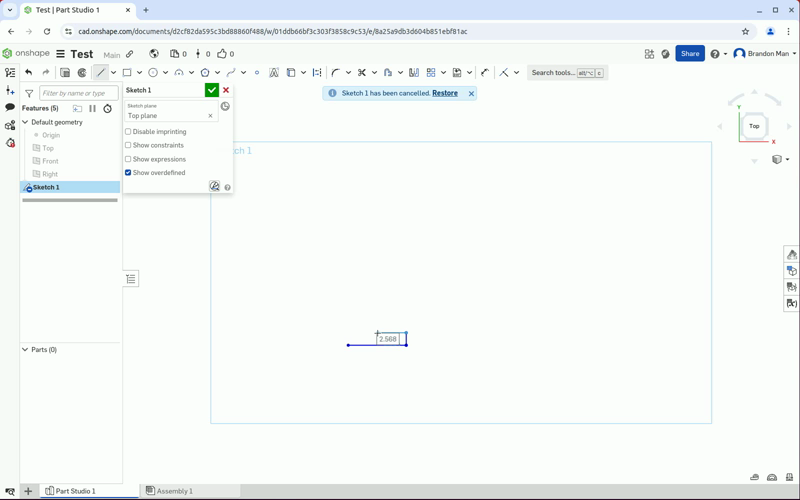
click(377, 332)
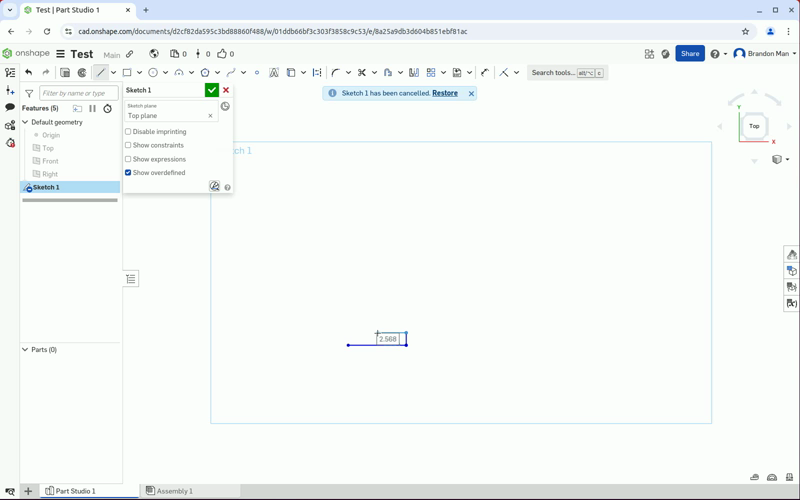
key_up(shift)
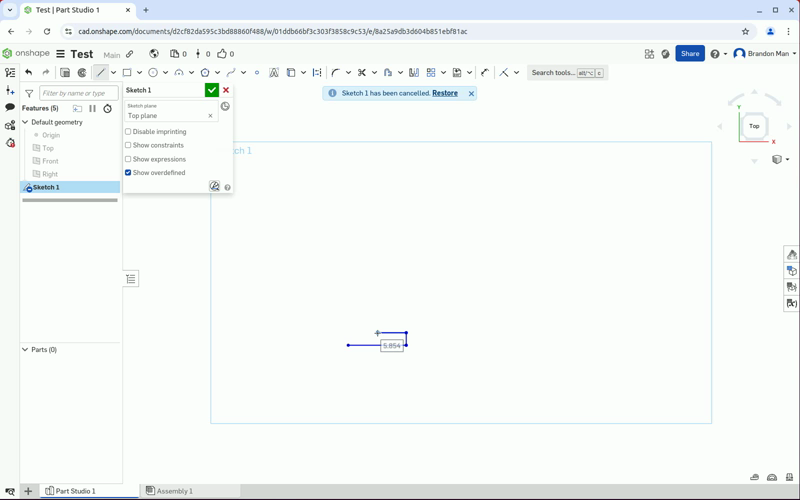
key_down(shift)
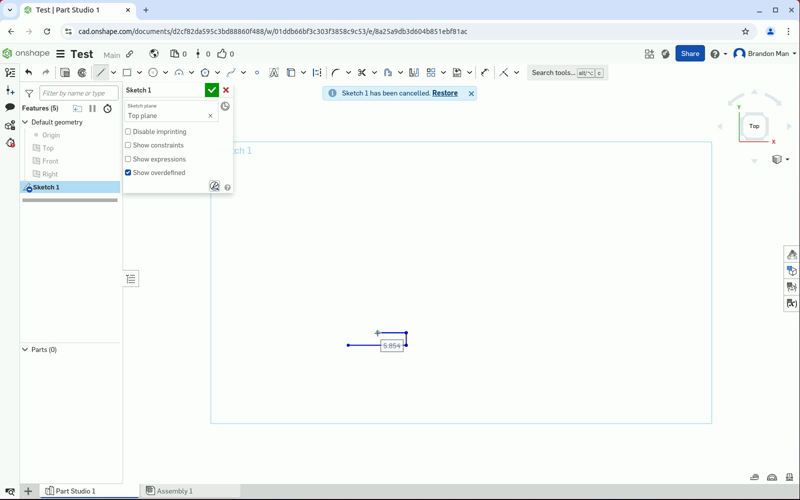
mouse_move(407, 332)
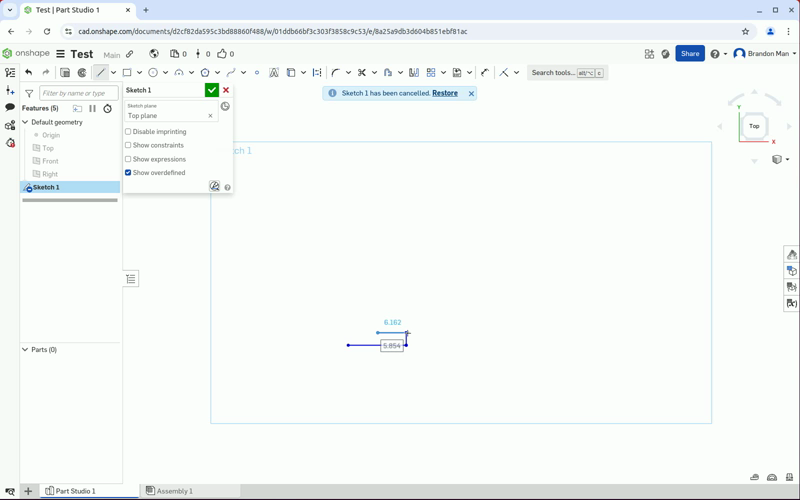
mouse_move(377, 320)
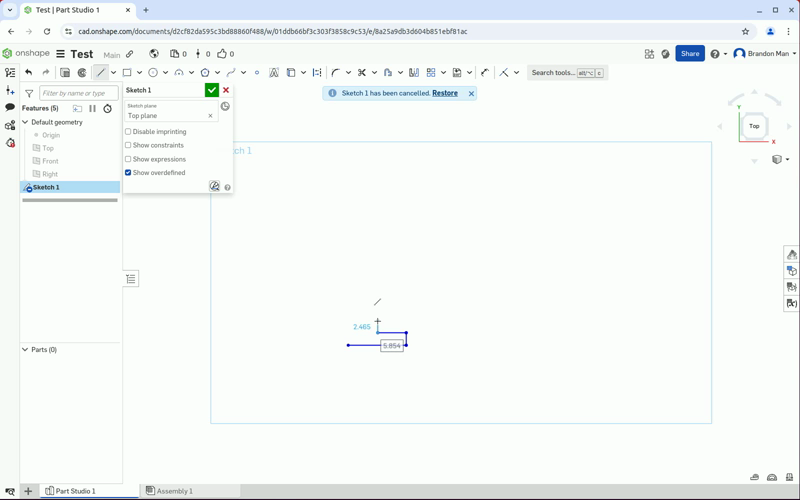
click(377, 320)
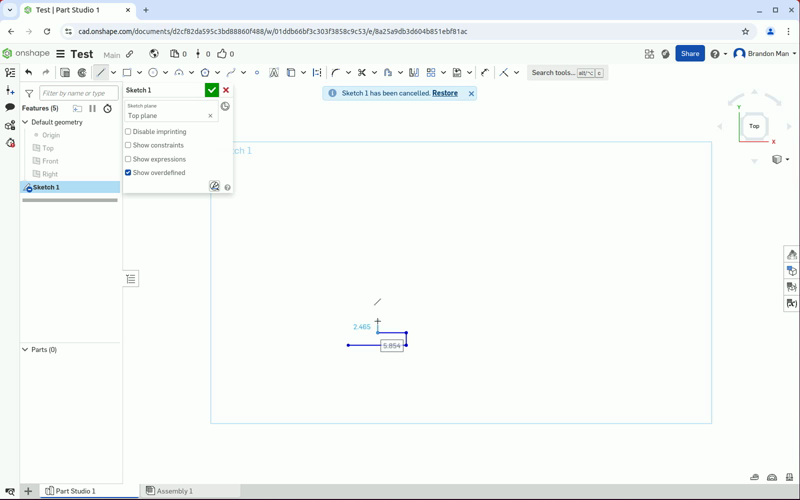
key_up(shift)
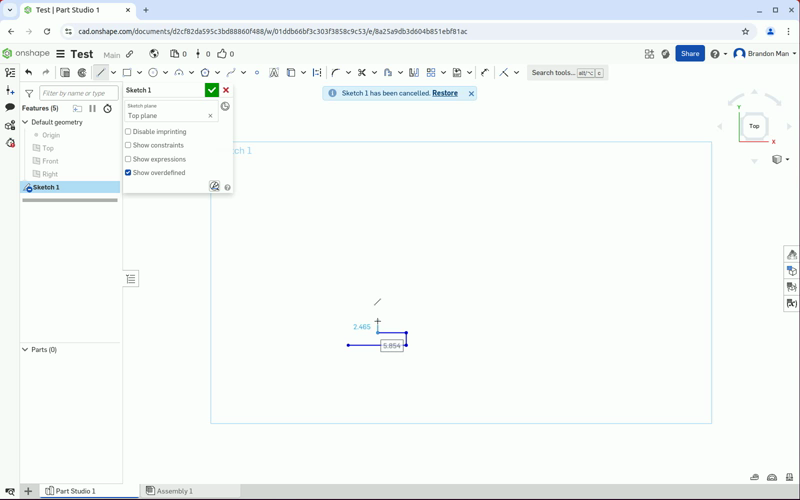
key_down(shift)
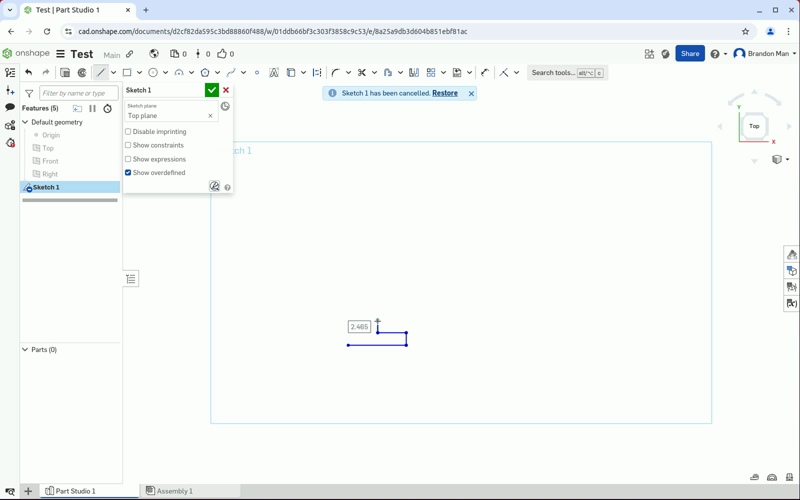
mouse_move(407, 320)
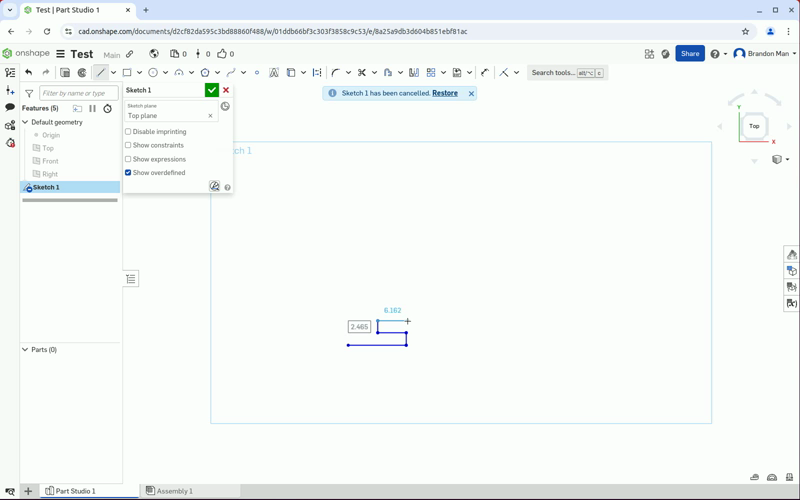
mouse_move(348, 320)
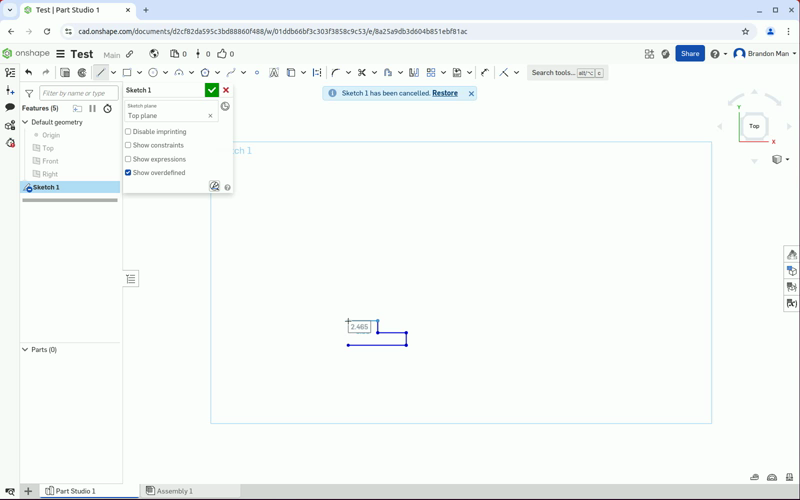
click(348, 320)
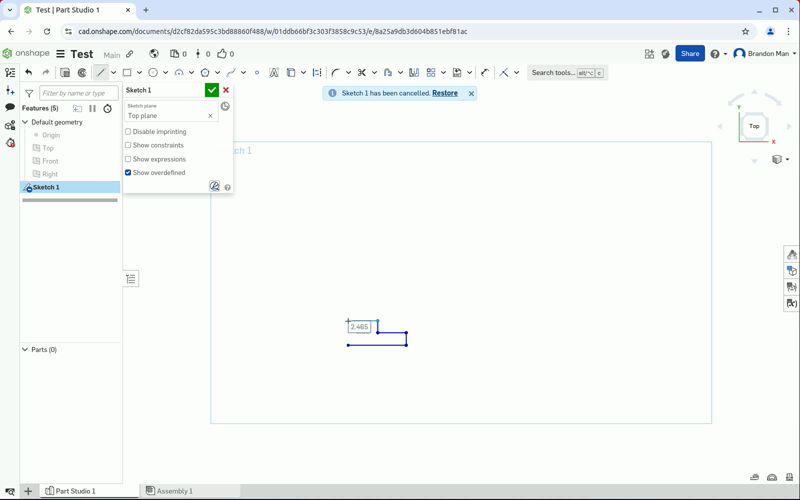
key_up(shift)
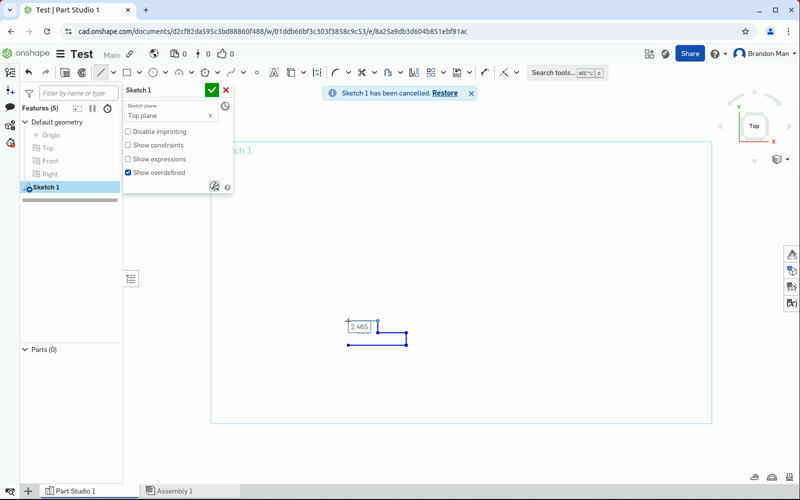
mouse_move(378, 320)
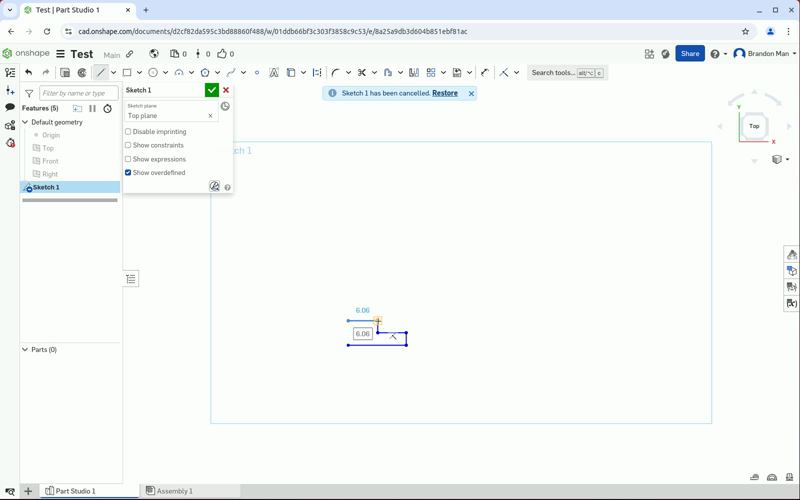
key_down(shift)
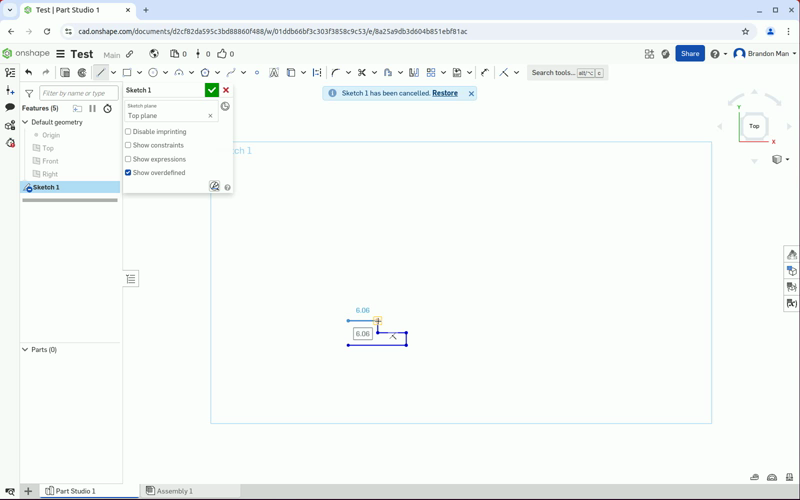
mouse_move(348, 345)
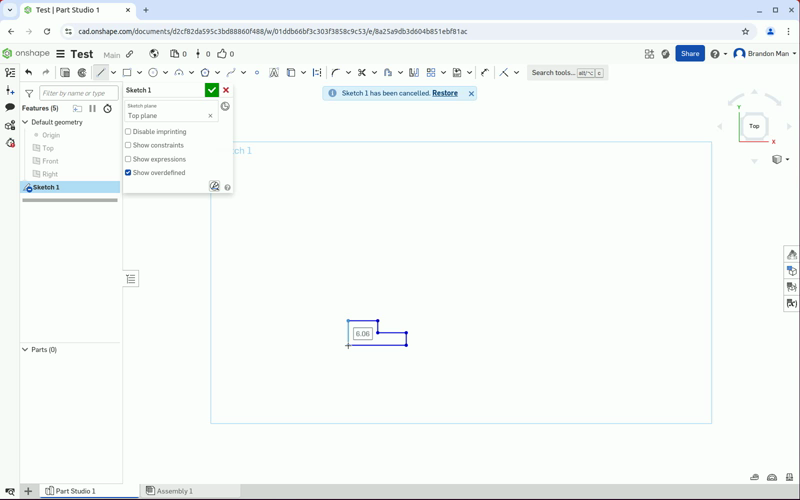
key_up(shift)
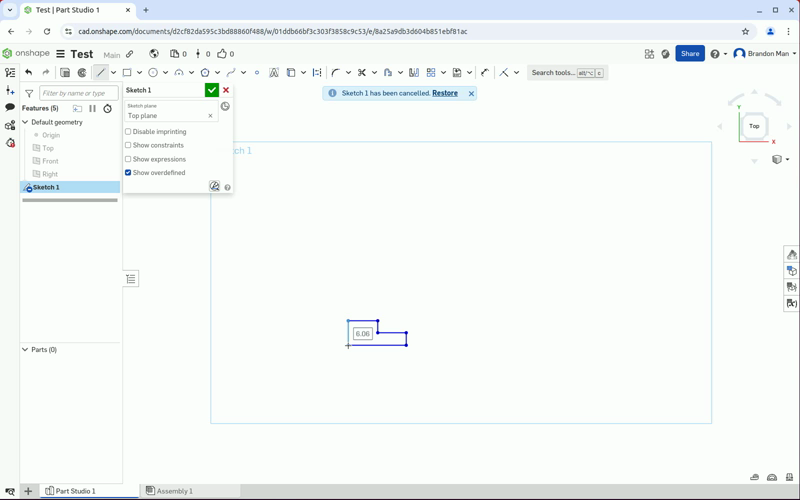
click(348, 345)
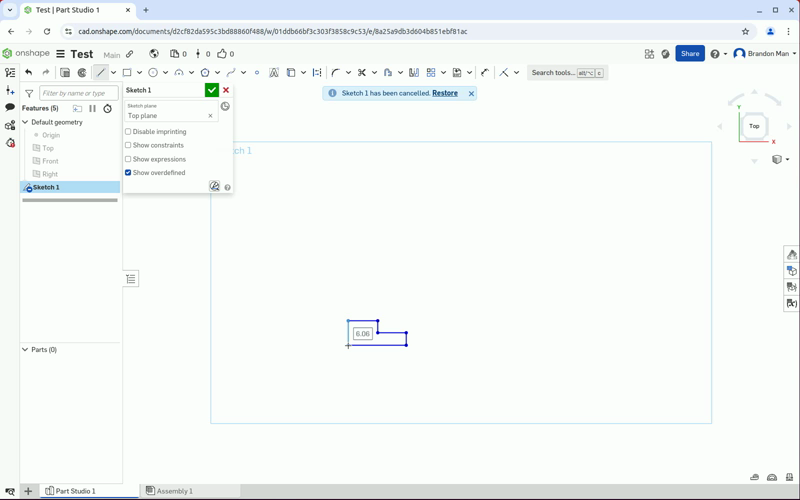
key(esc)
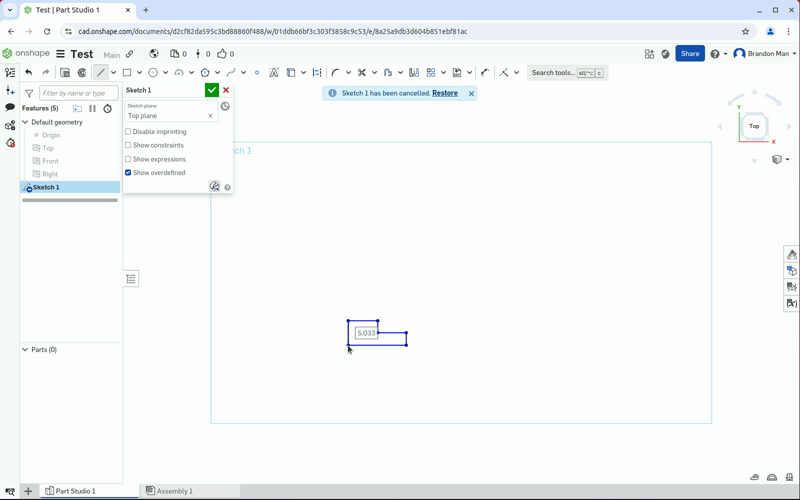
mouse_move(380, 341)
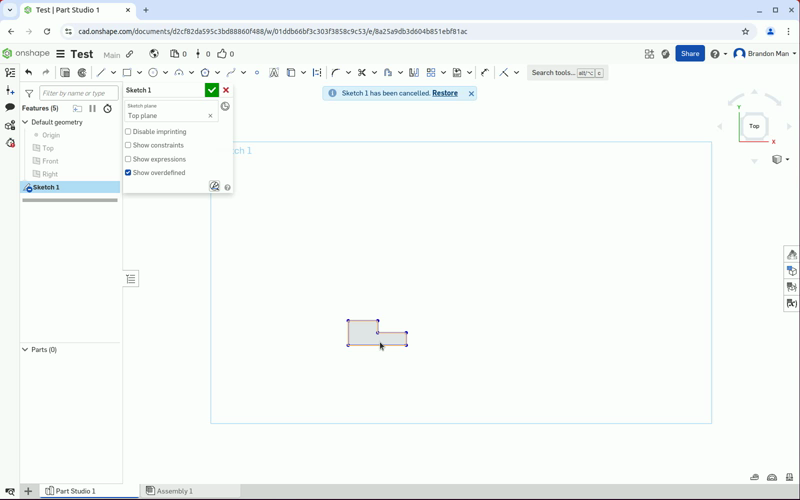
scroll(6)
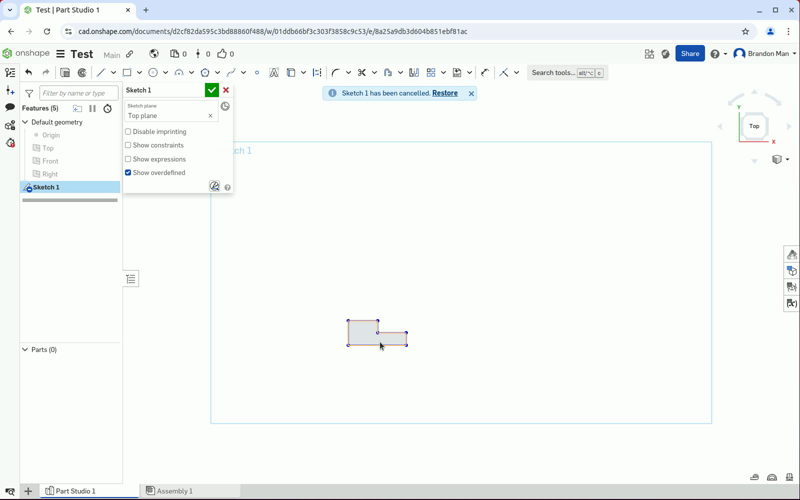
scroll(6)
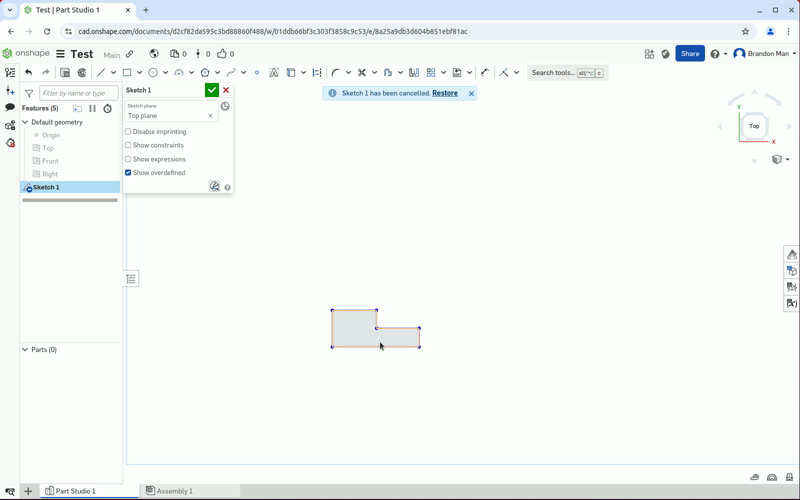
scroll(6)
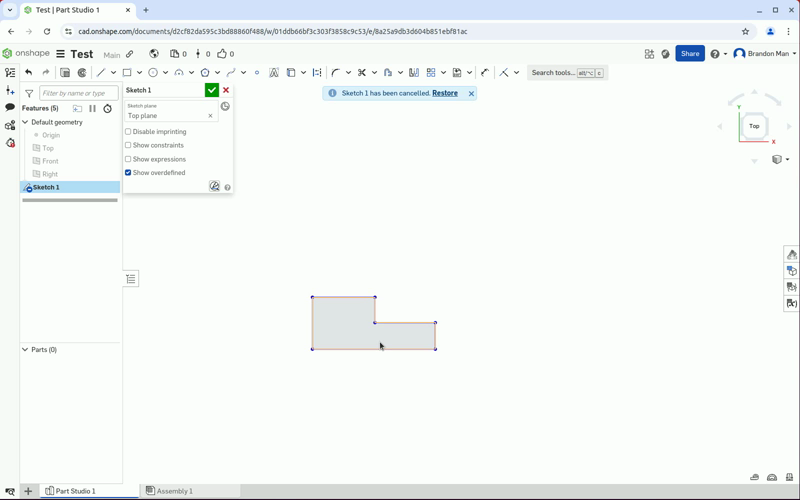
scroll(6)
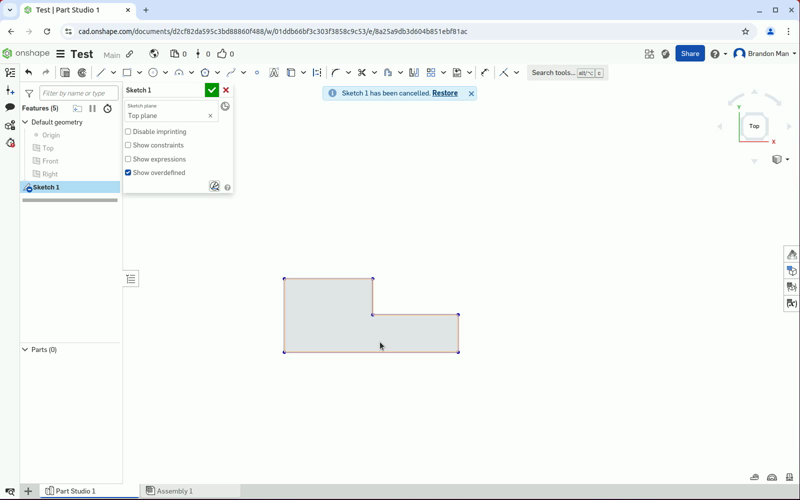
scroll(6)
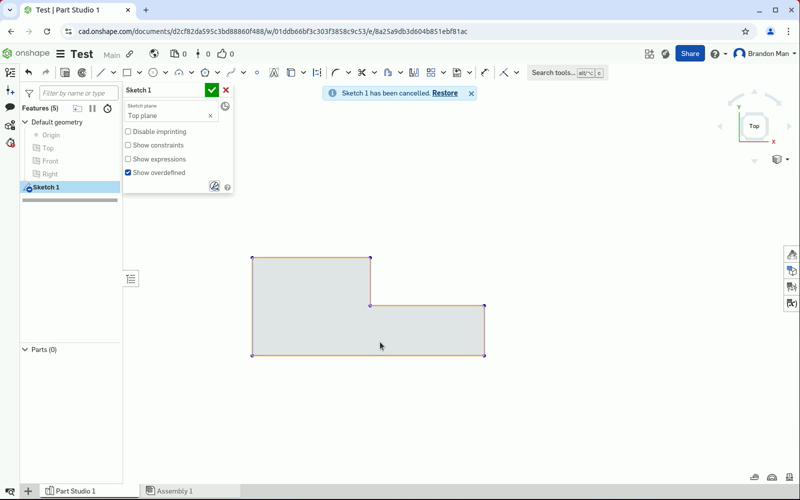
scroll(6)
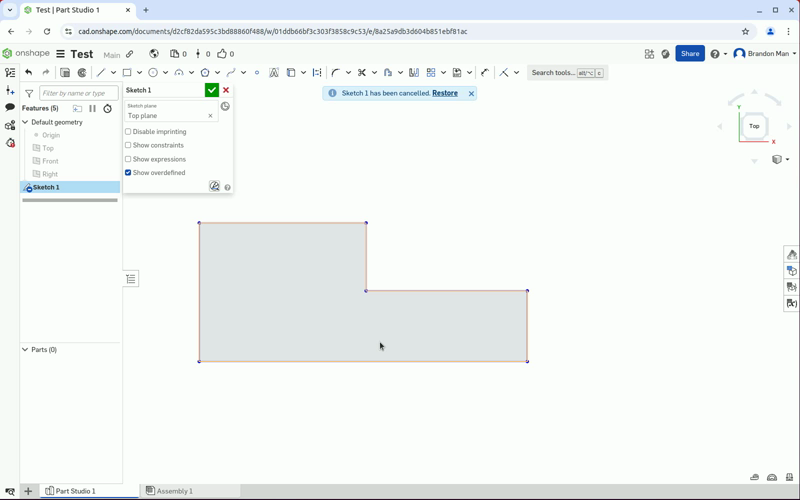
scroll(6)
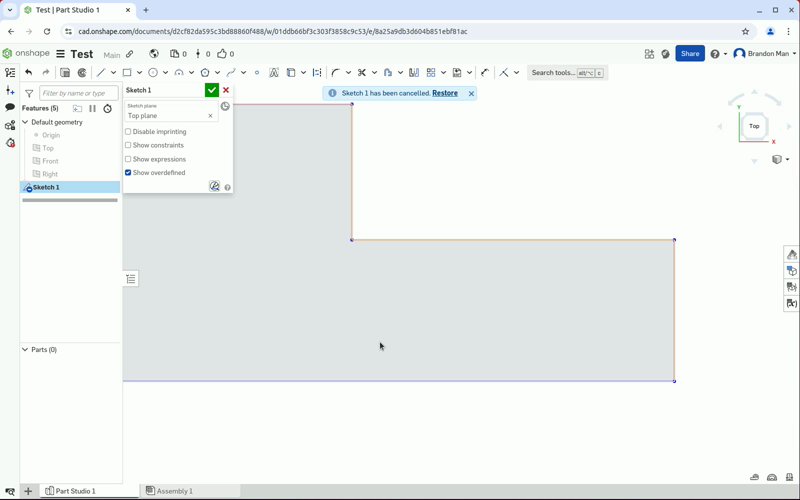
click(380, 341)
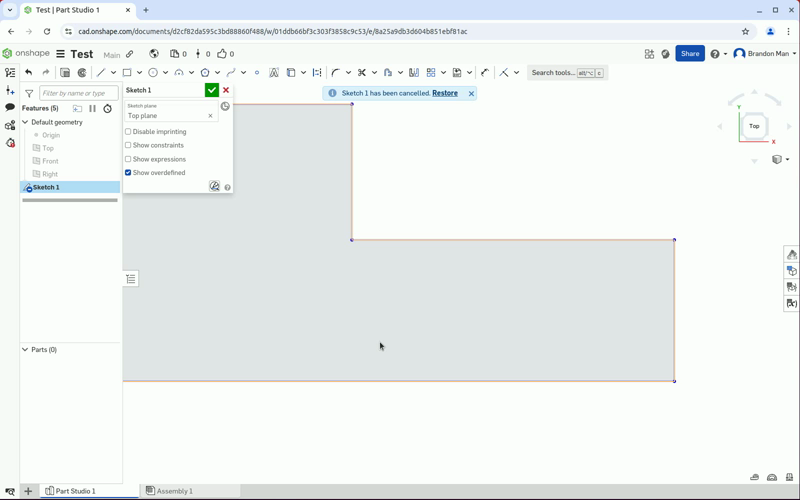
scroll(-6)
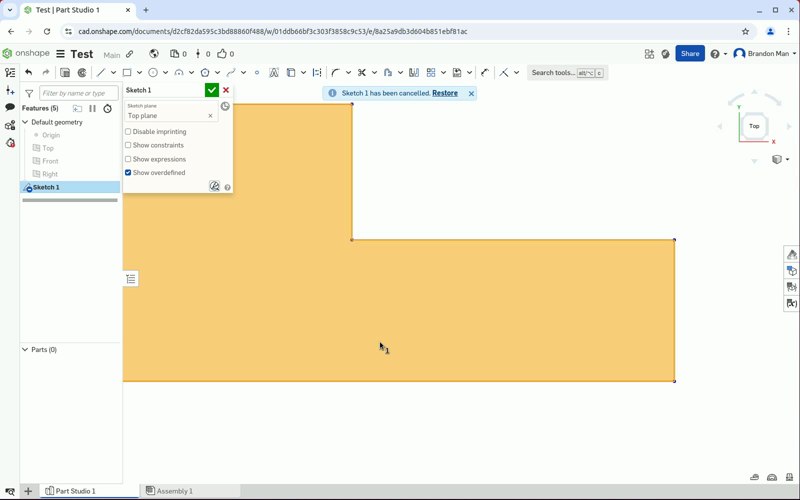
scroll(-6)
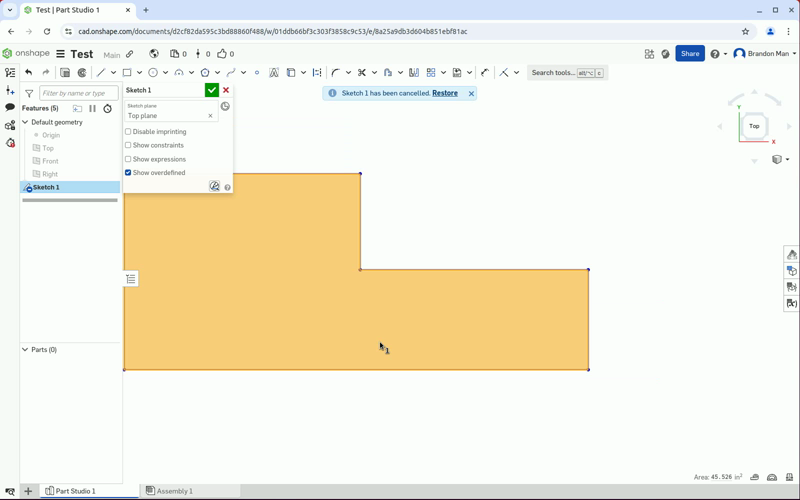
scroll(-6)
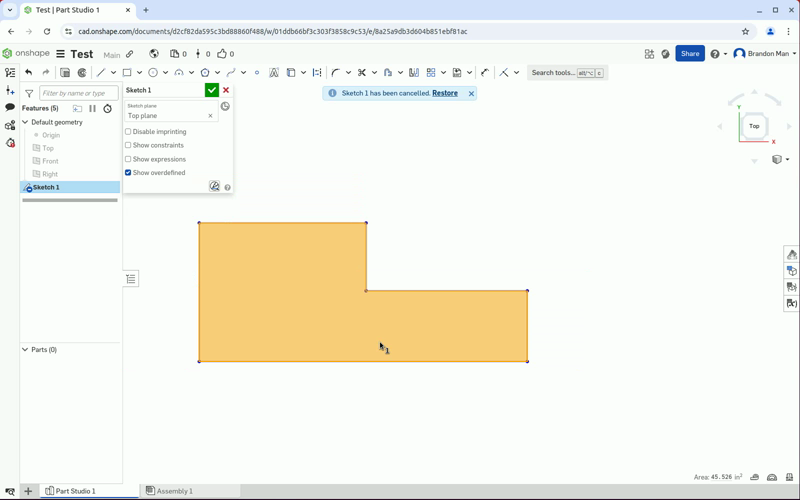
scroll(-6)
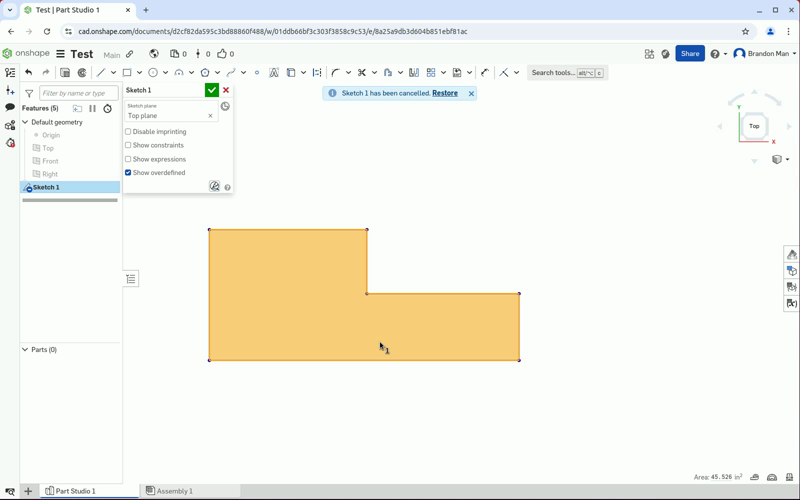
scroll(-6)
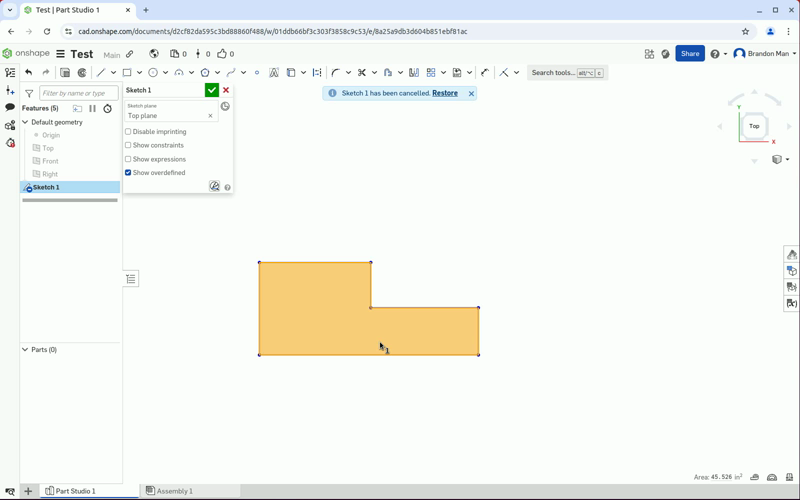
scroll(-6)
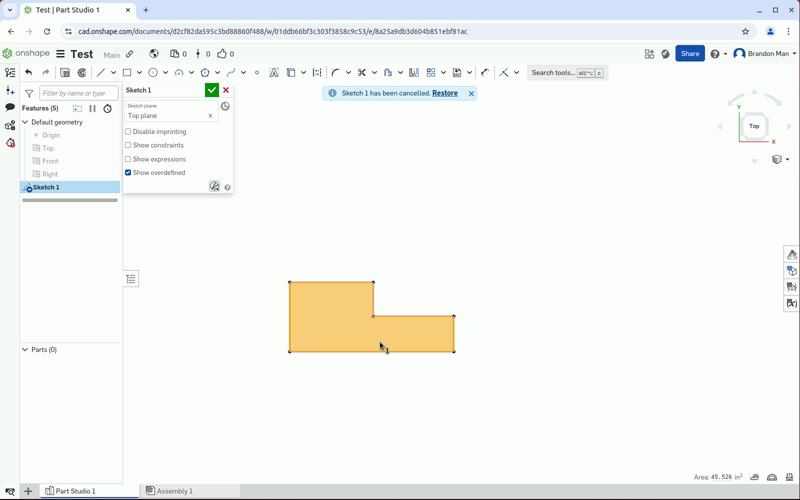
scroll(-6)
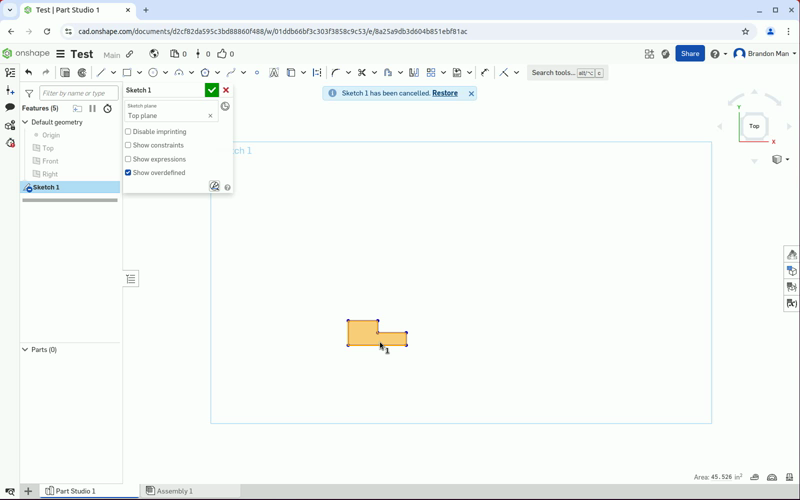
mouse_move(73, 352)
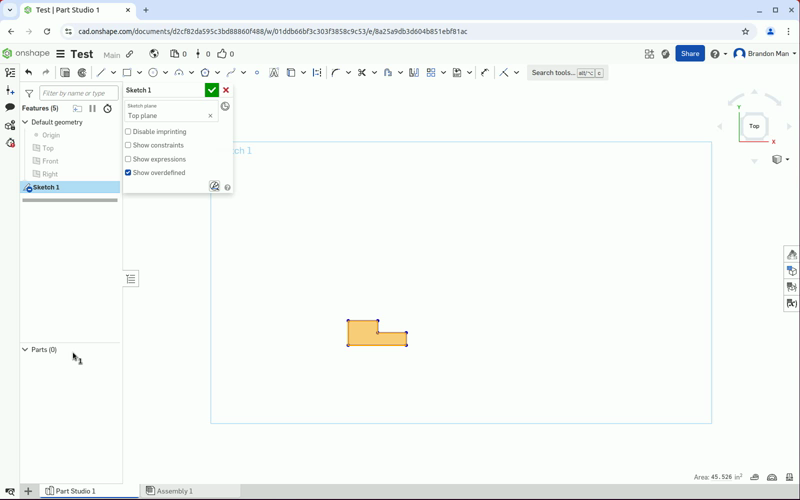
key(shift+y)
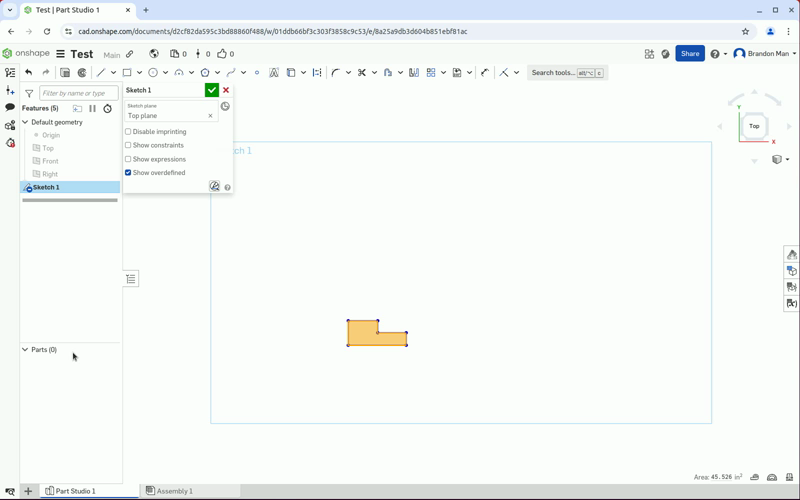
key(shift+e)
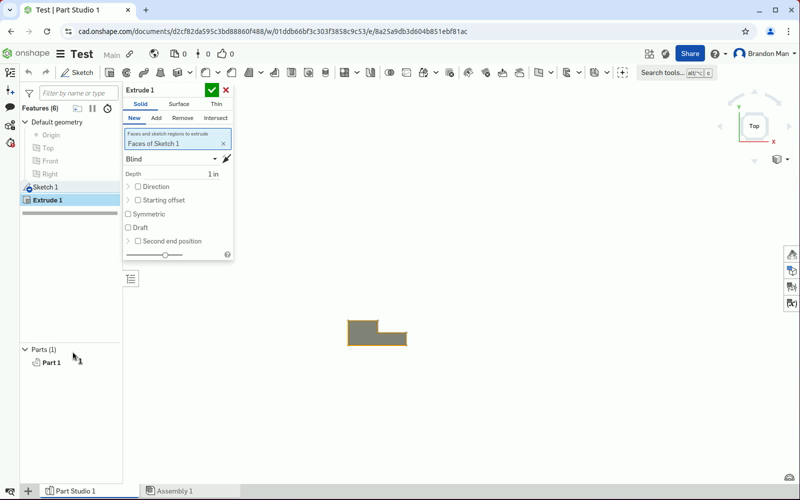
mouse_move(143, 106)
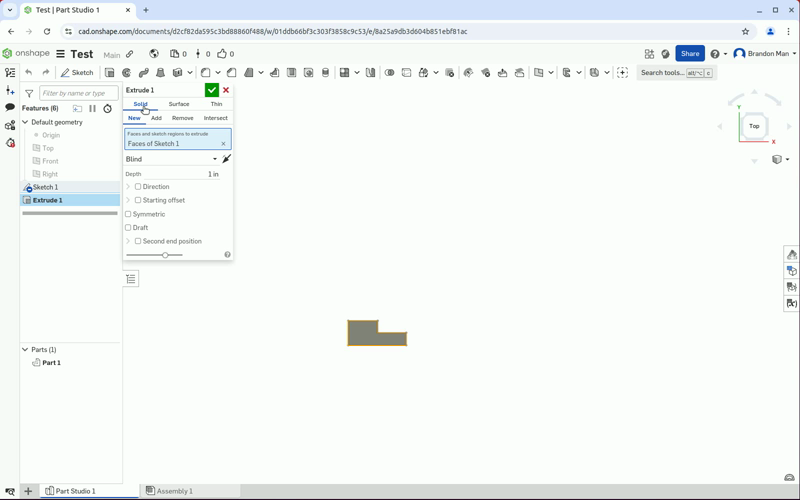
click(143, 106)
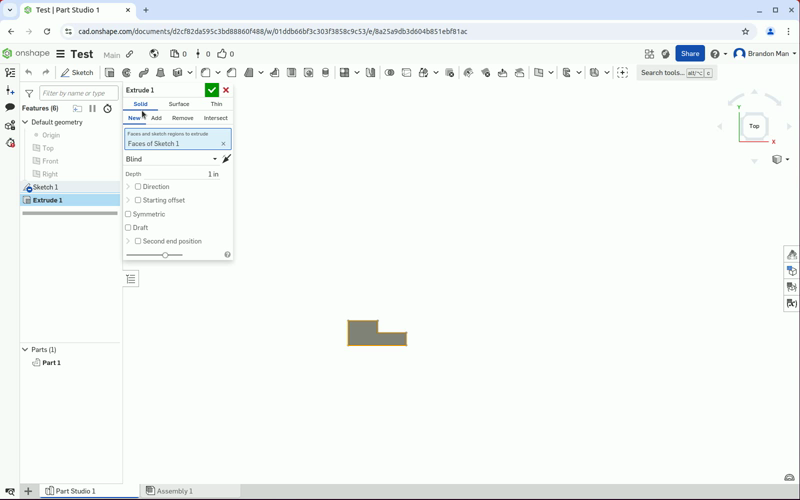
mouse_move(137, 120)
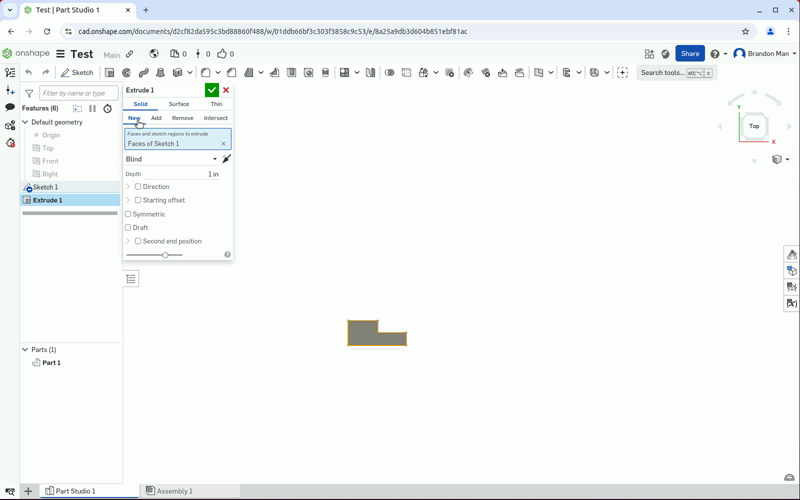
click(137, 120)
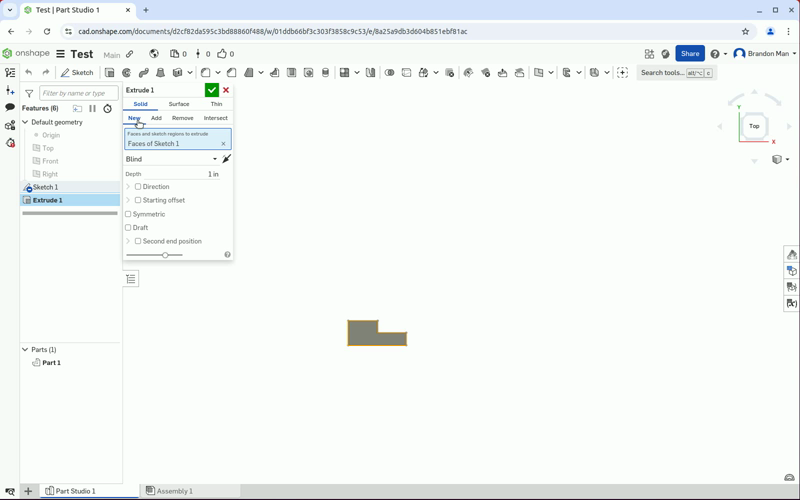
key(tab, 4)
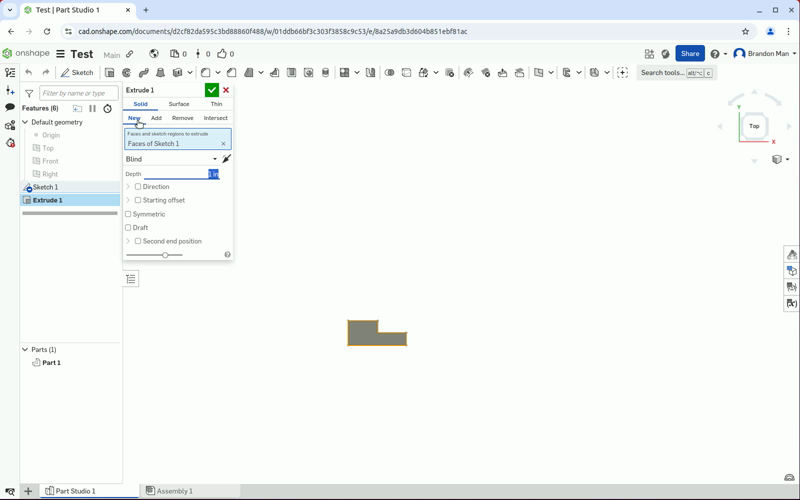
text(8.184)
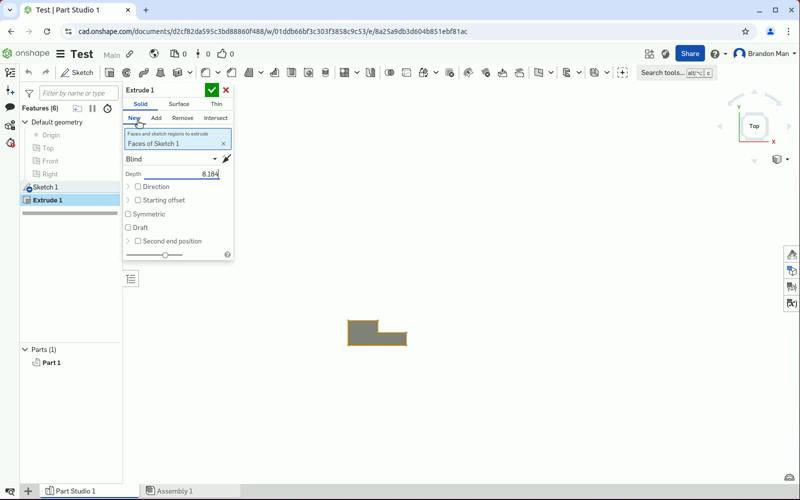
key(enter)
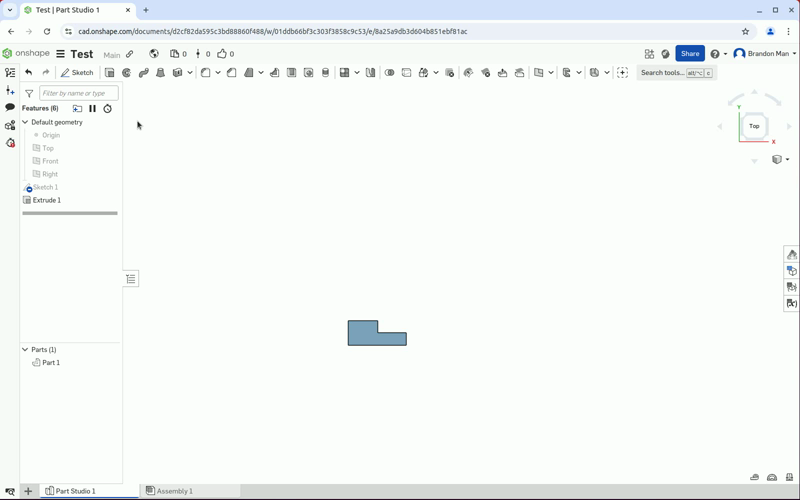
key(shift+h)
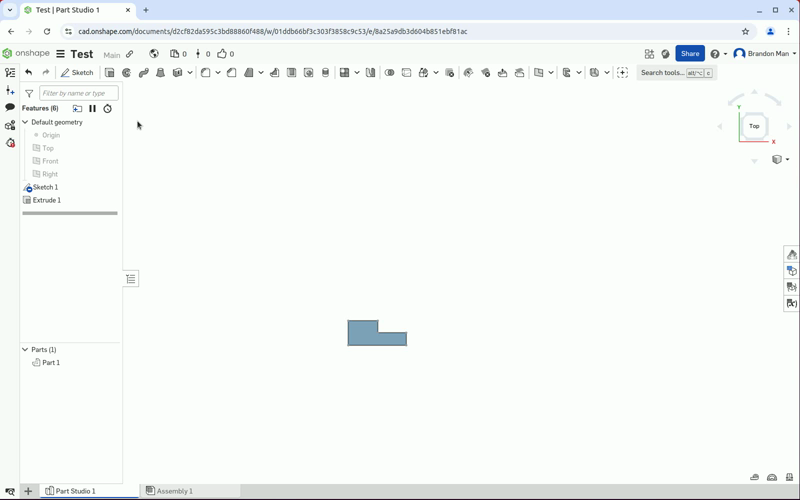
key(shift+h)
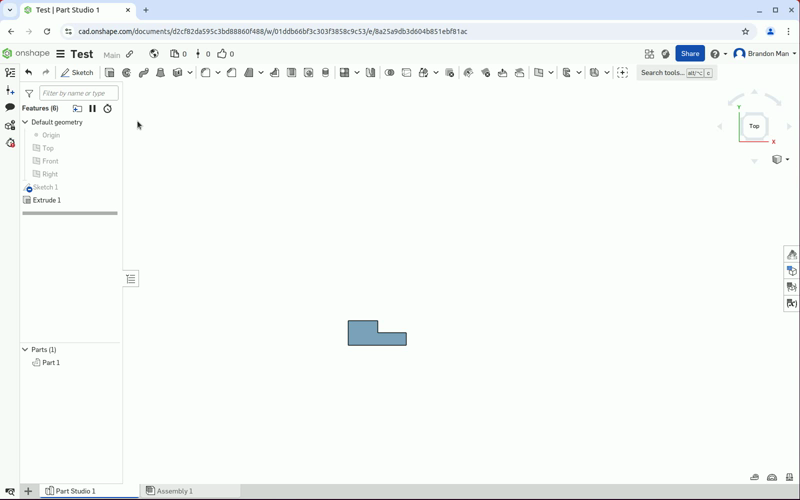
mouse_move(73, 189)
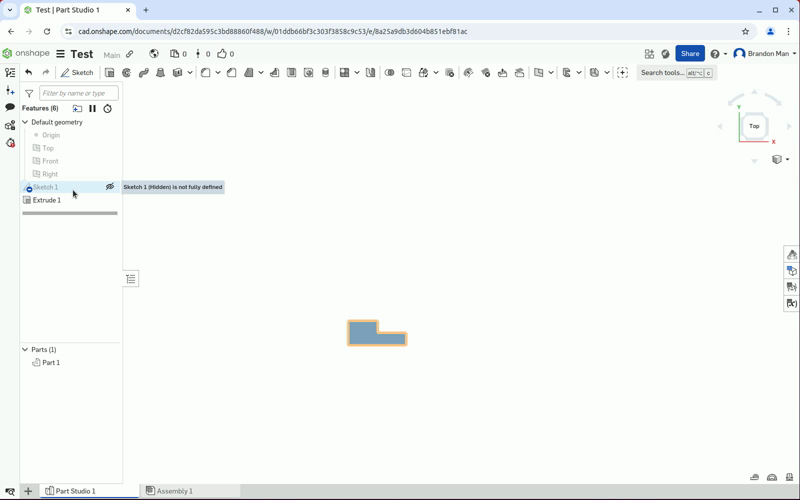
click(73, 189)
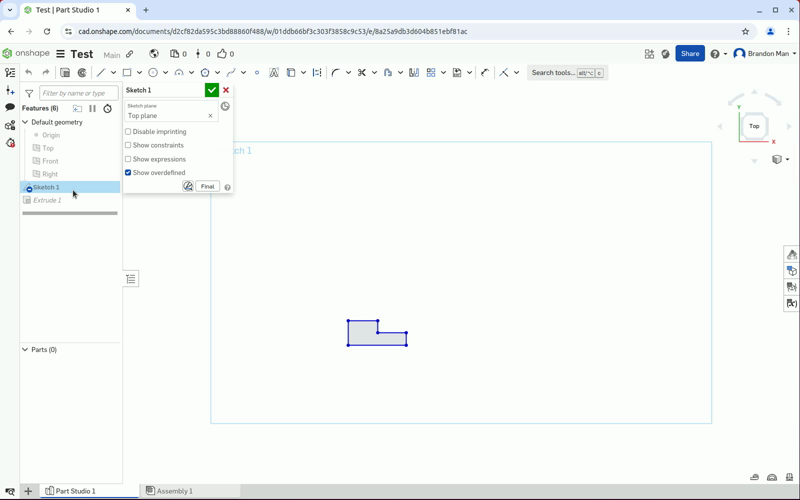
mouse_move(229, 92)
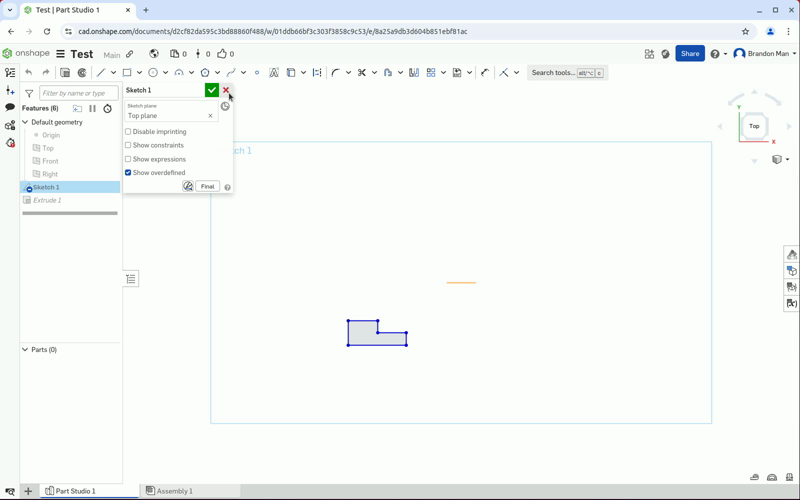
click(229, 92)
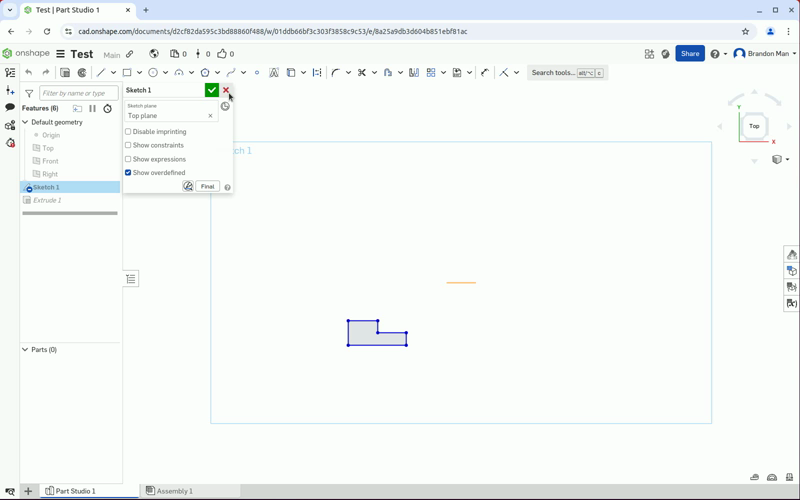
key(shift+s)
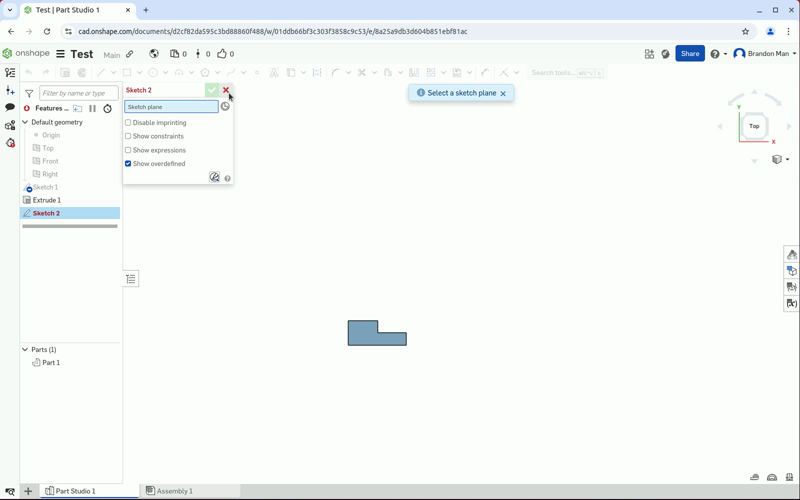
mouse_move(73, 150)
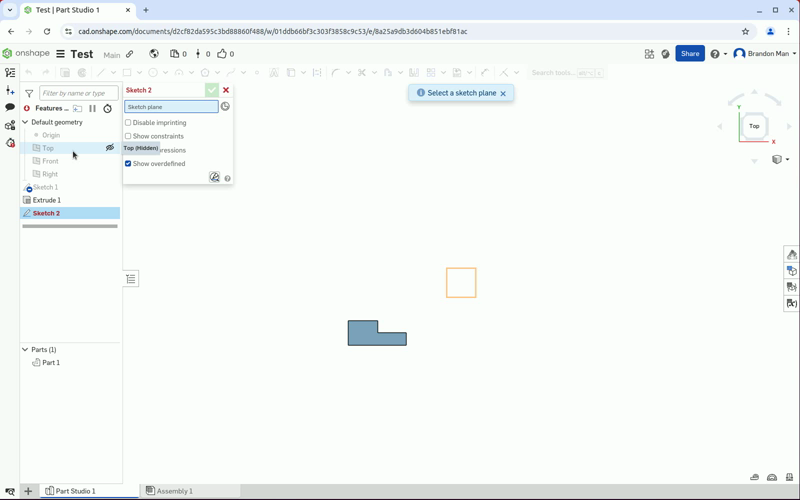
click(73, 150)
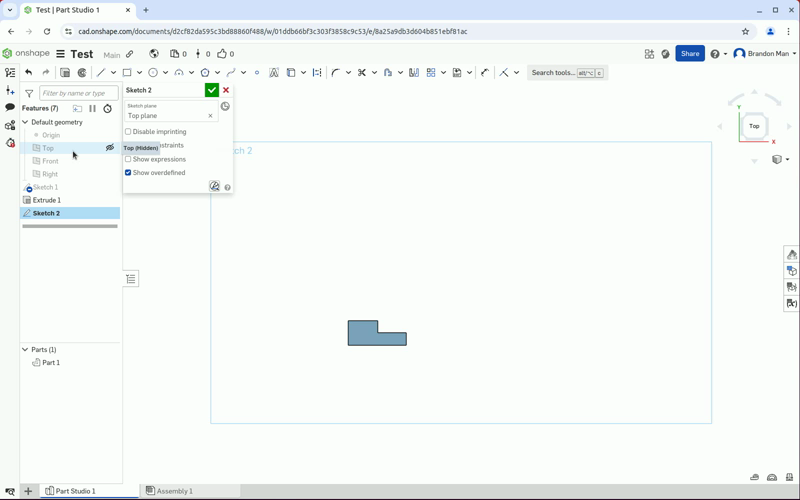
mouse_move(73, 352)
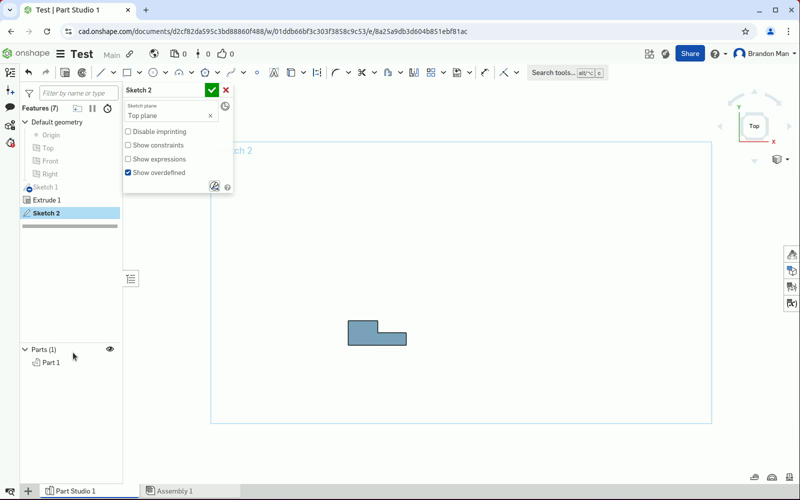
key(y)
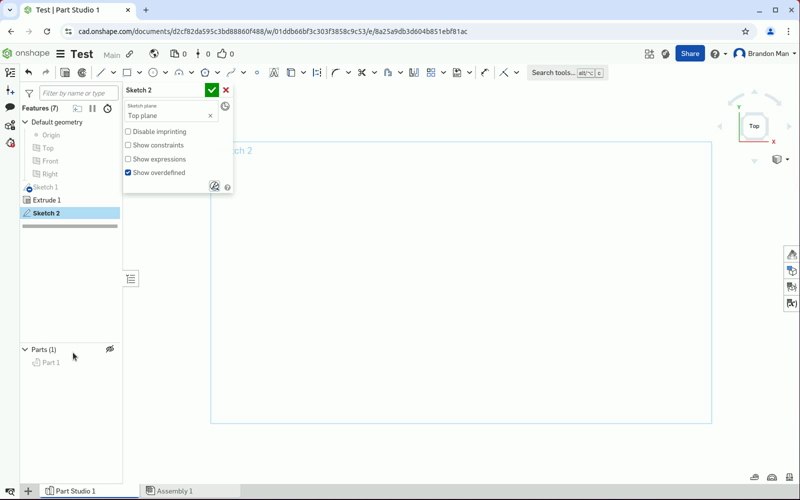
key(l)
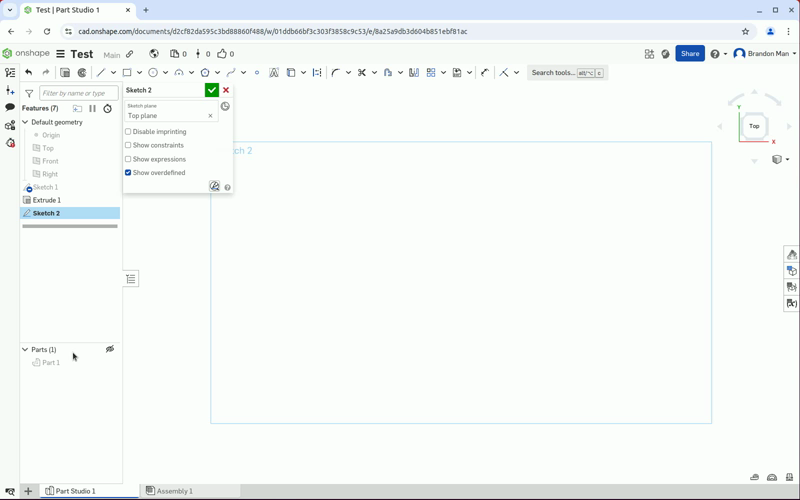
key_down(shift)
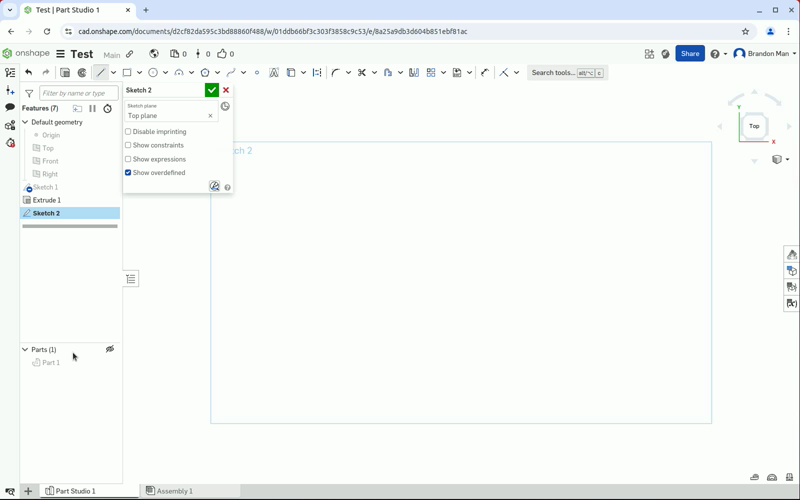
mouse_move(377, 333)
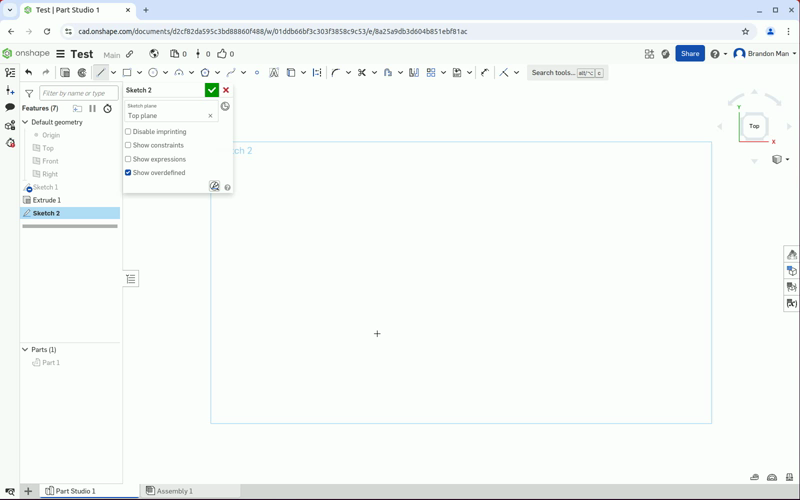
click(377, 333)
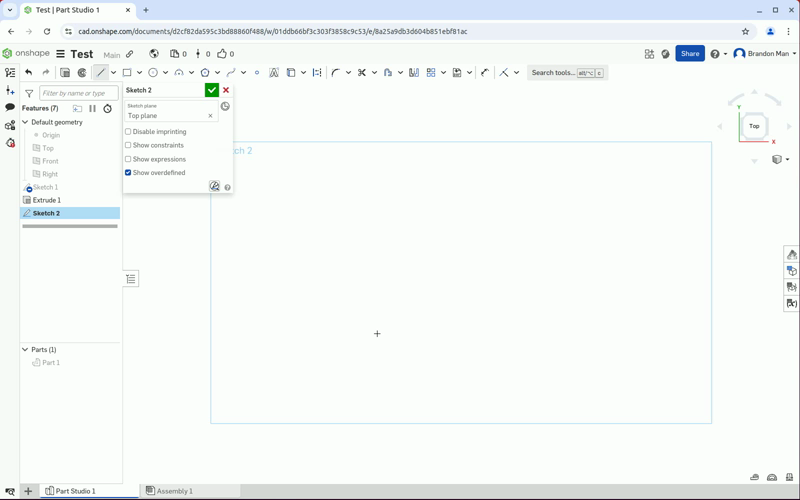
key_up(shift)
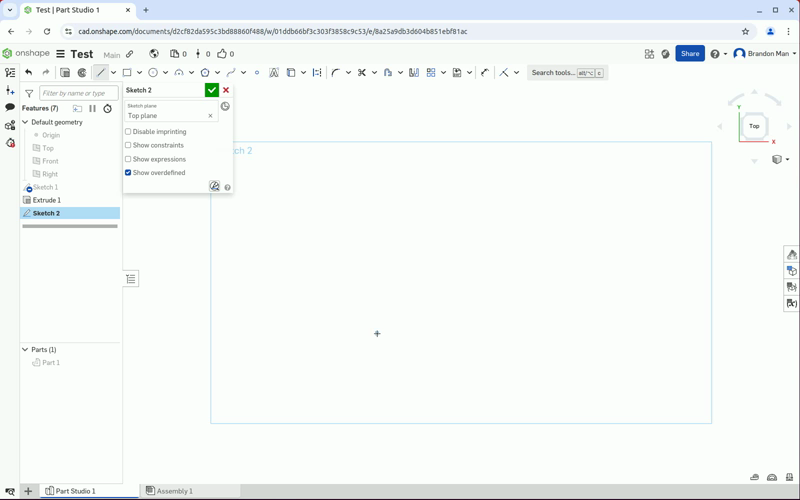
key_down(shift)
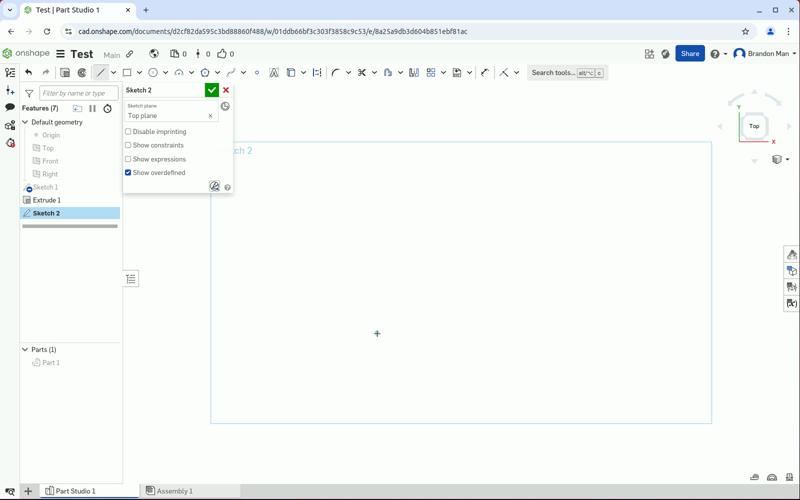
mouse_move(407, 333)
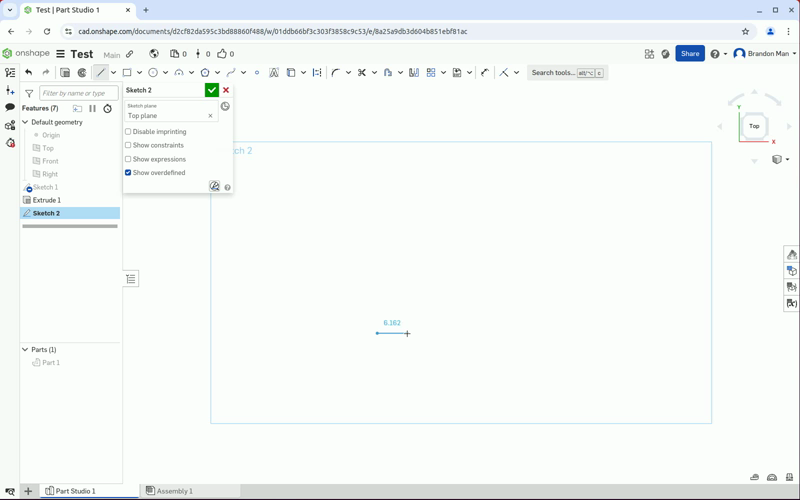
mouse_move(407, 333)
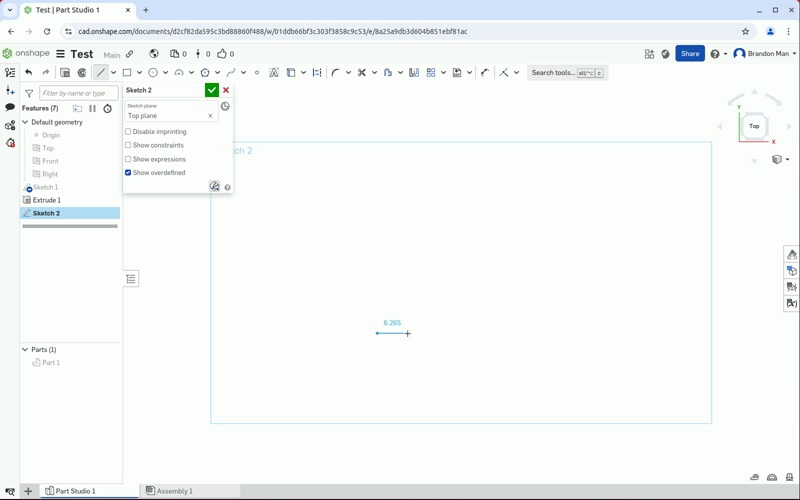
click(407, 333)
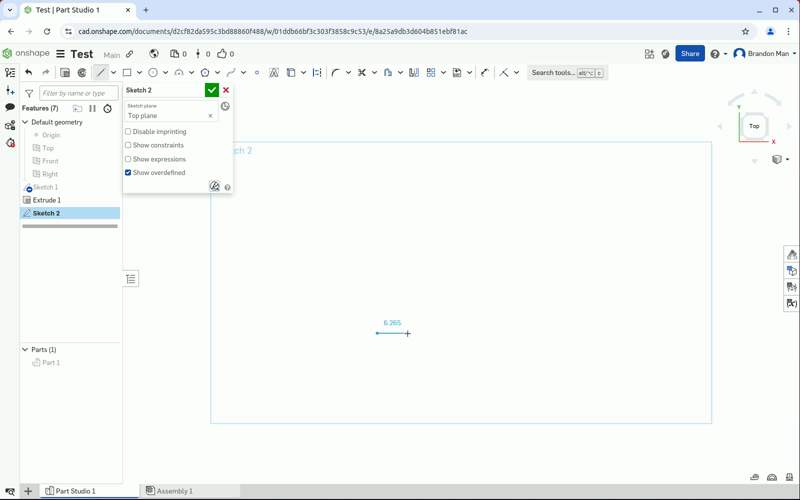
key_up(shift)
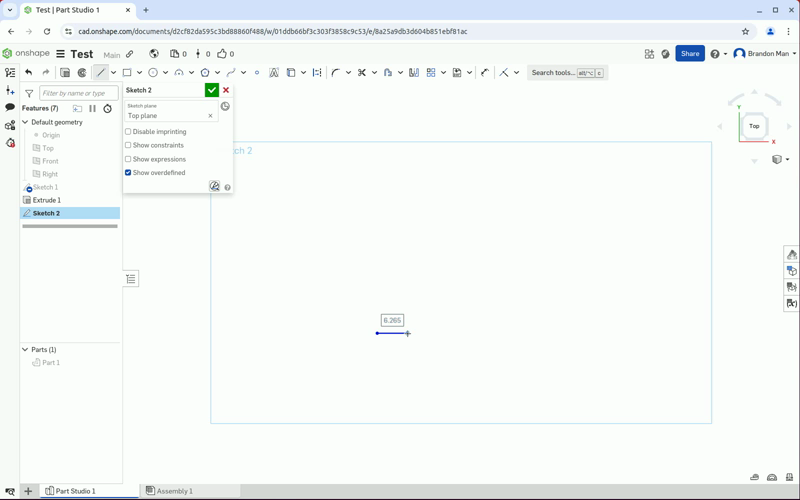
key_down(shift)
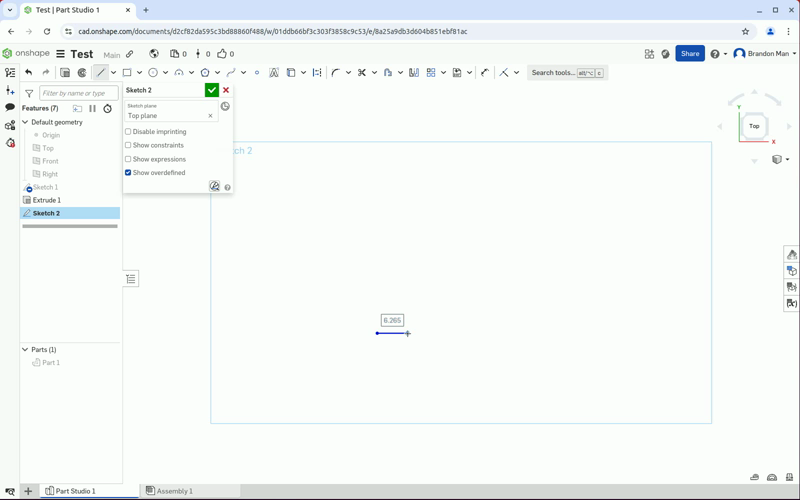
mouse_move(437, 333)
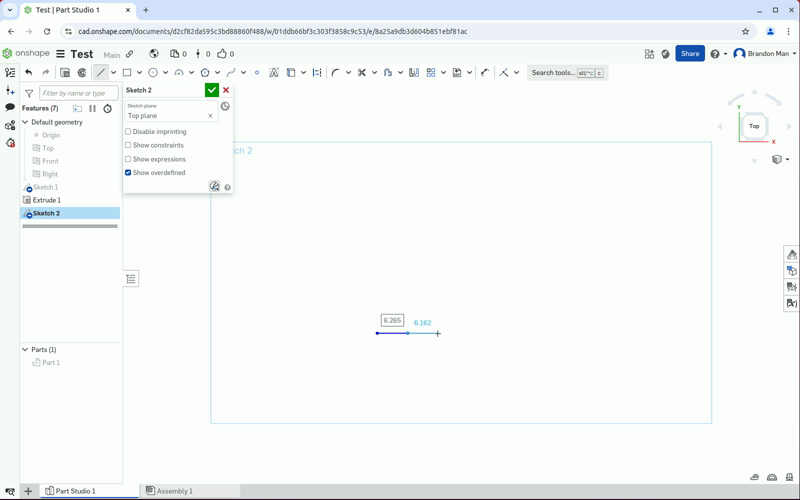
mouse_move(407, 320)
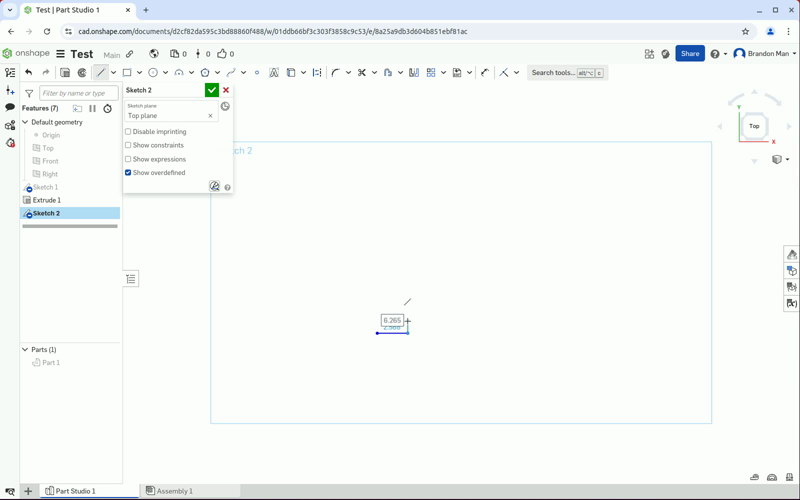
click(407, 320)
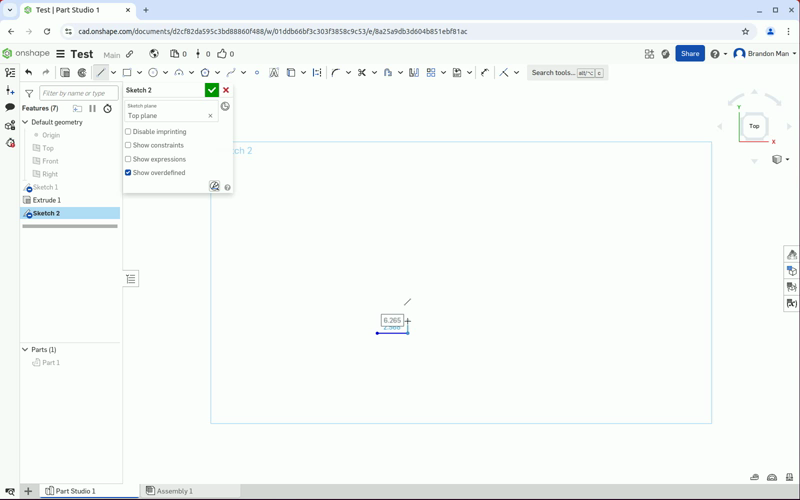
key_up(shift)
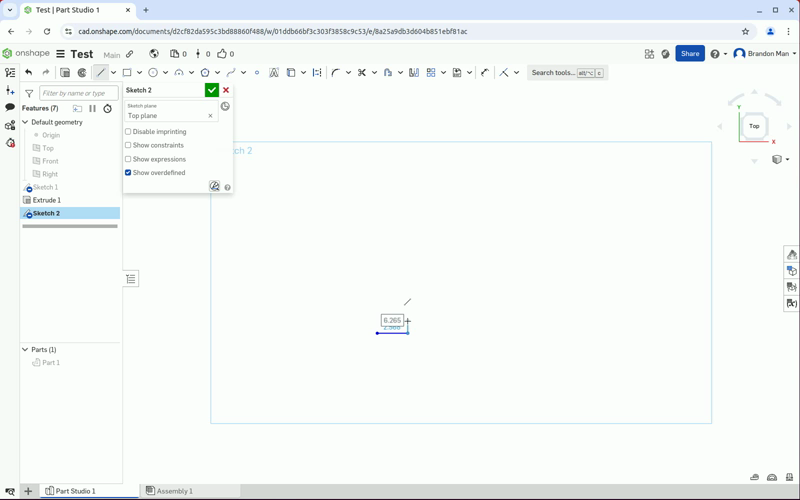
key_down(shift)
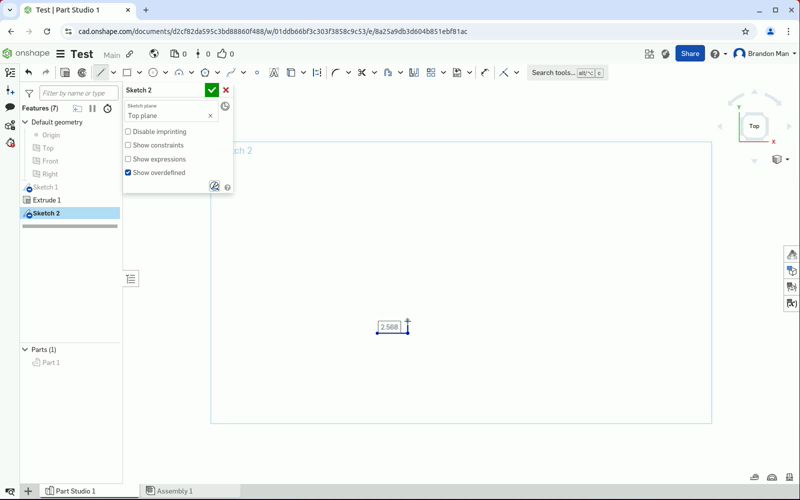
mouse_move(437, 320)
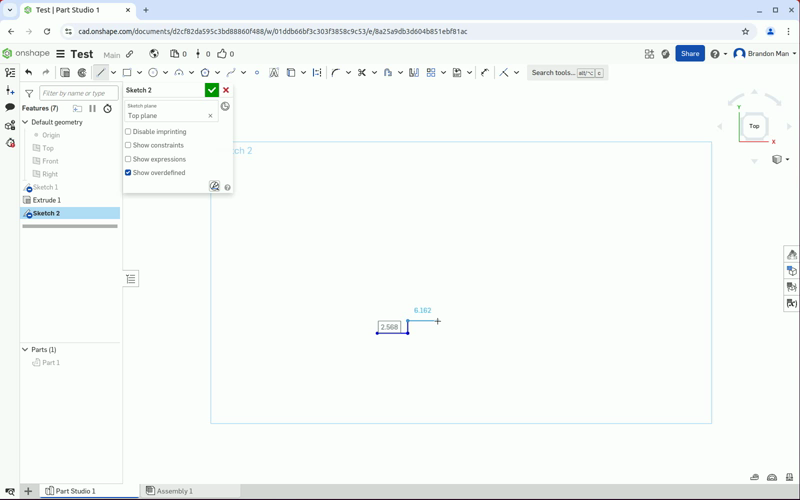
mouse_move(377, 320)
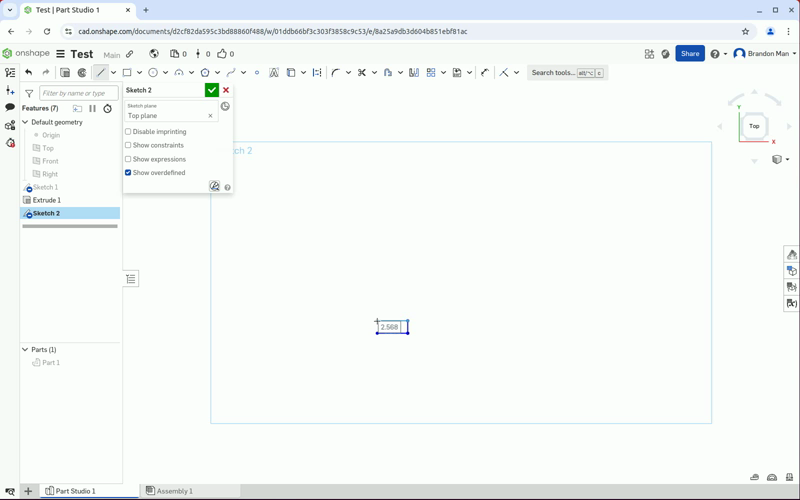
click(377, 320)
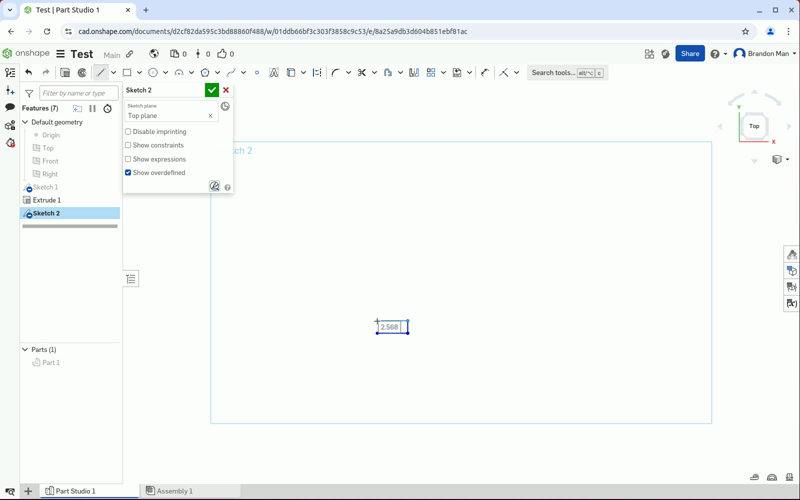
key_up(shift)
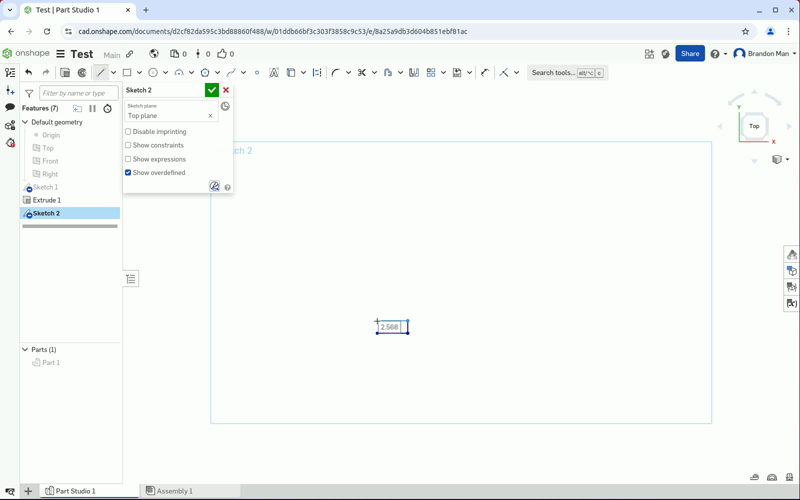
mouse_move(407, 320)
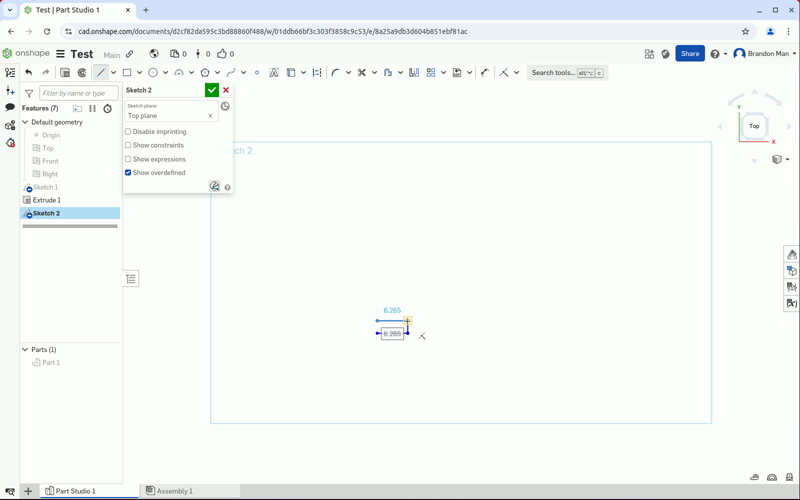
key_down(shift)
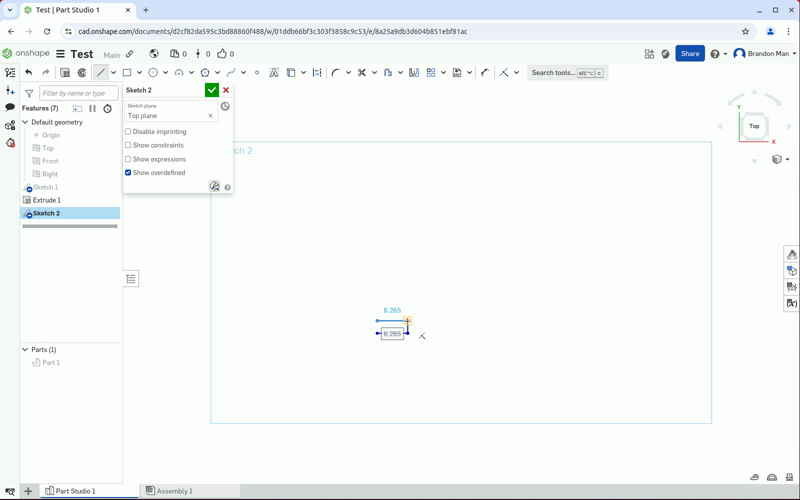
mouse_move(377, 333)
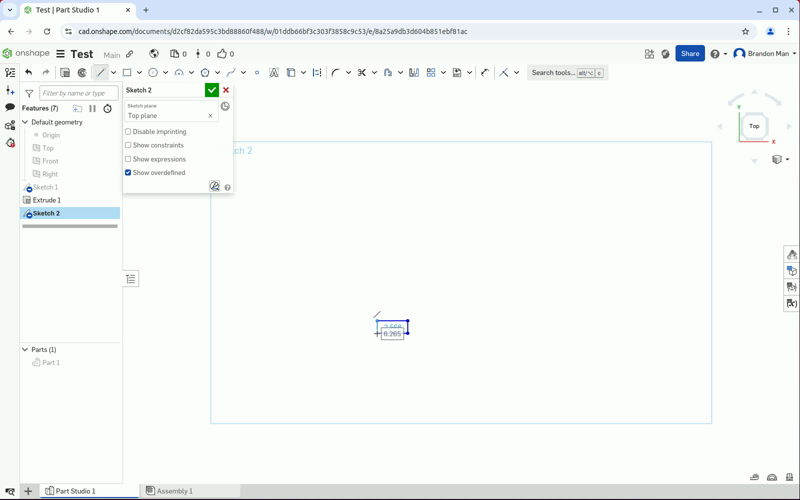
key_up(shift)
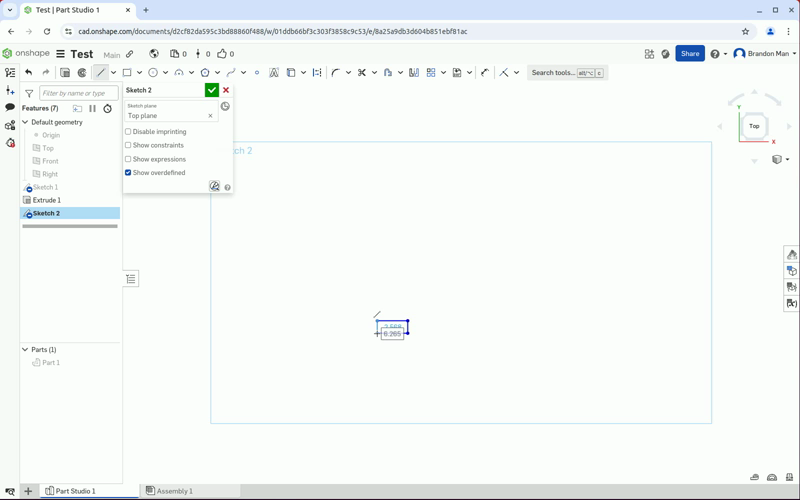
click(377, 333)
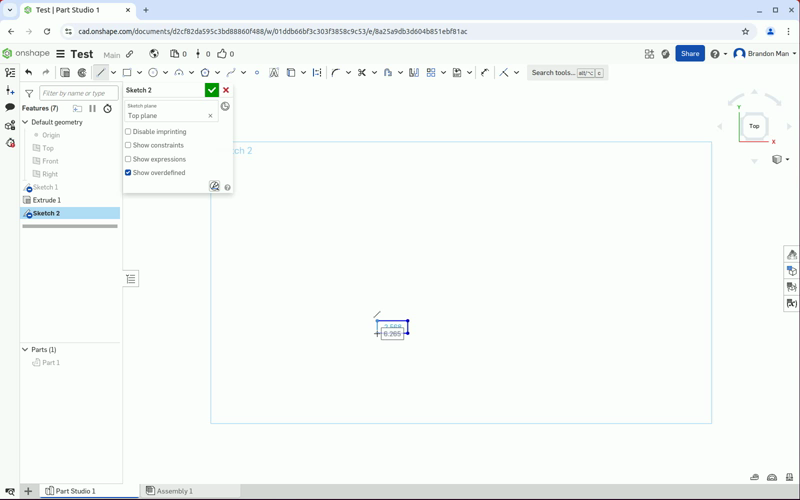
key(esc)
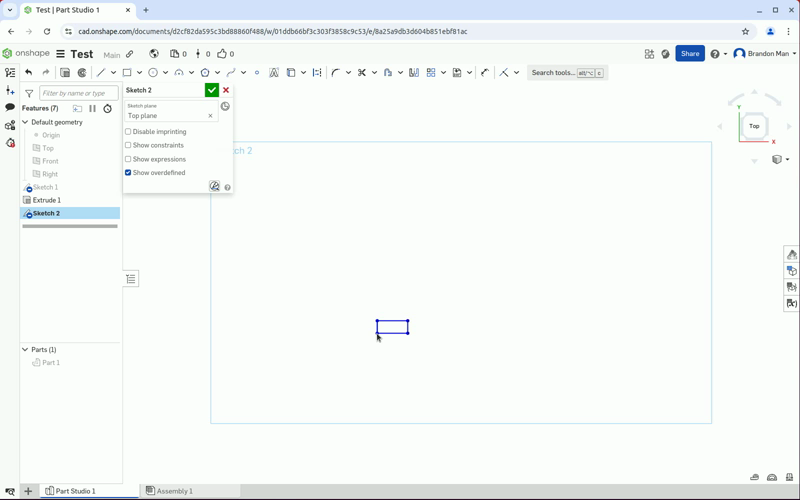
mouse_move(383, 321)
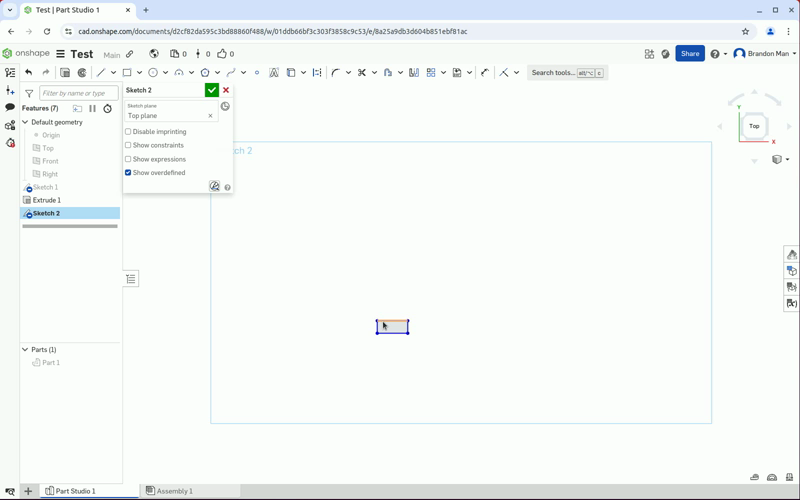
scroll(6)
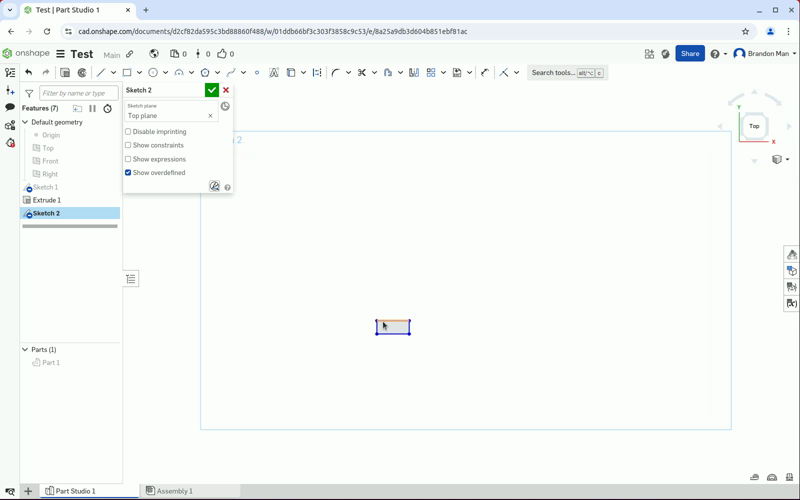
scroll(6)
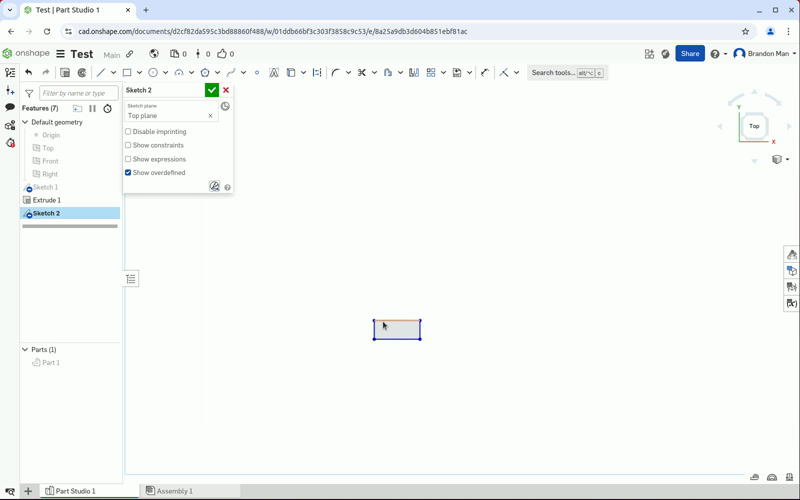
scroll(6)
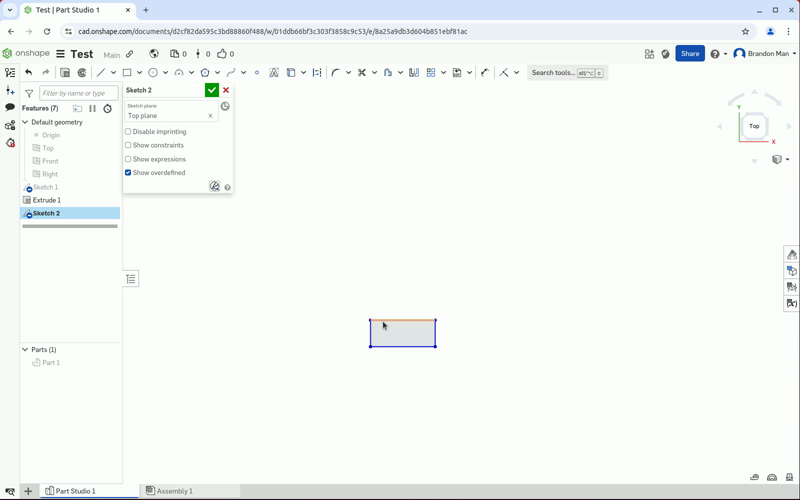
scroll(6)
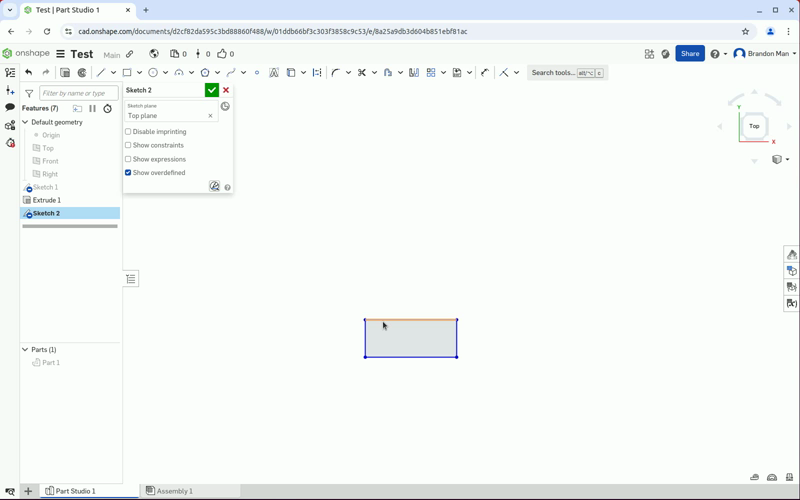
scroll(6)
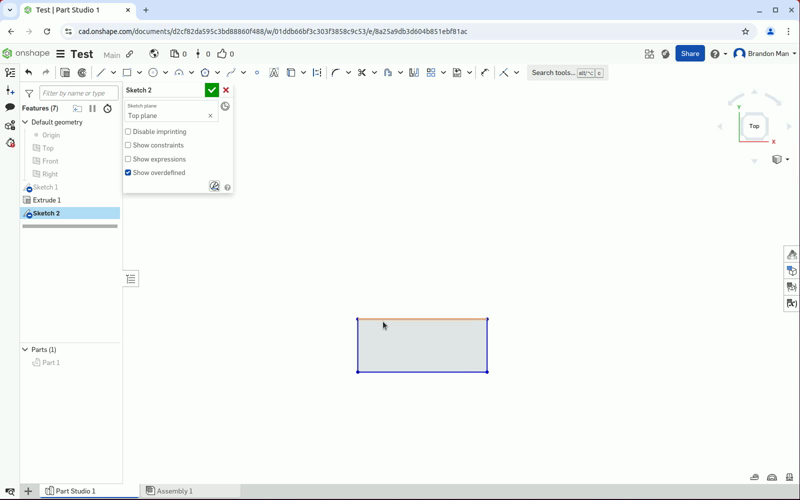
scroll(6)
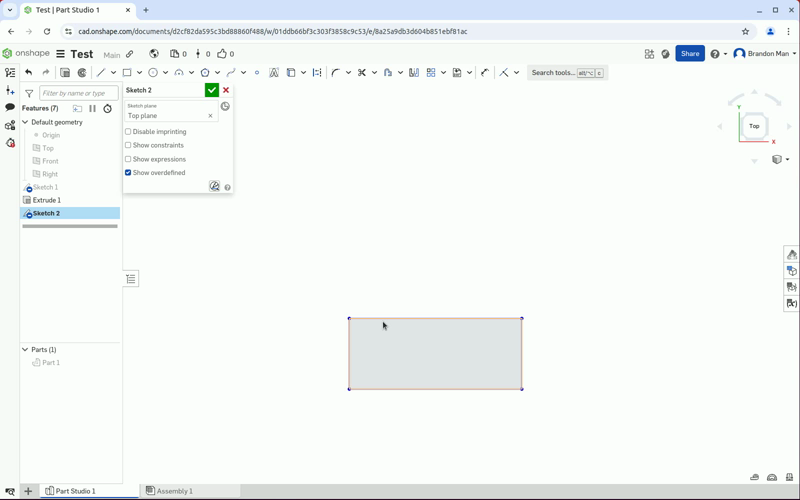
scroll(6)
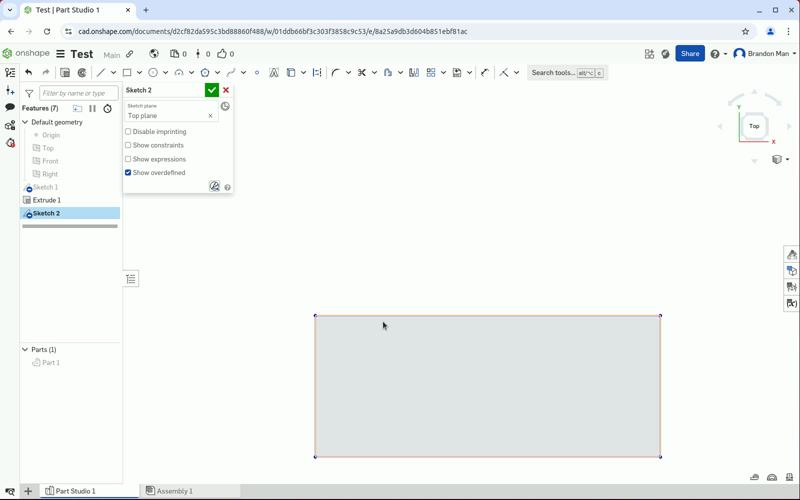
click(383, 321)
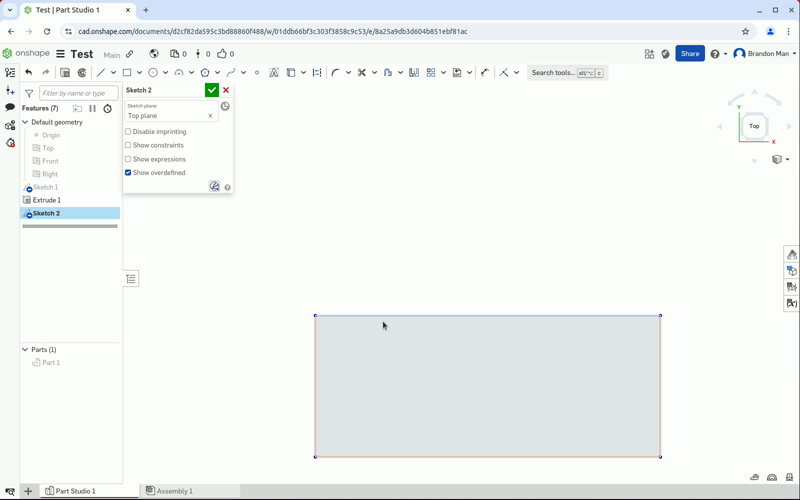
scroll(-6)
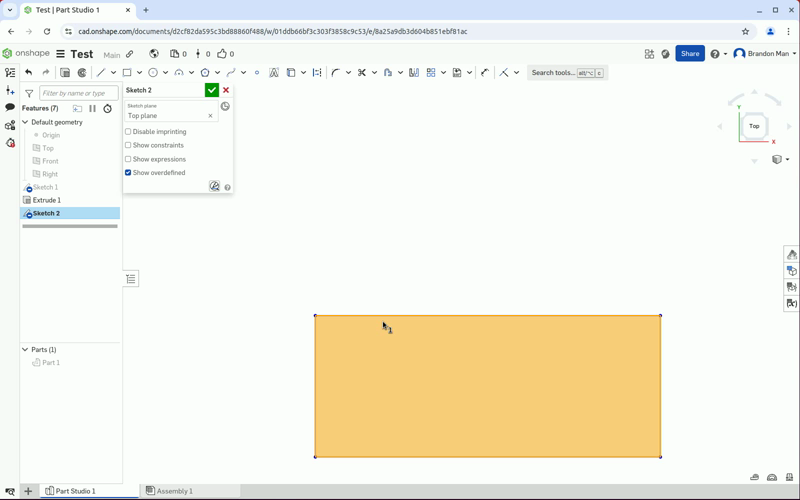
scroll(-6)
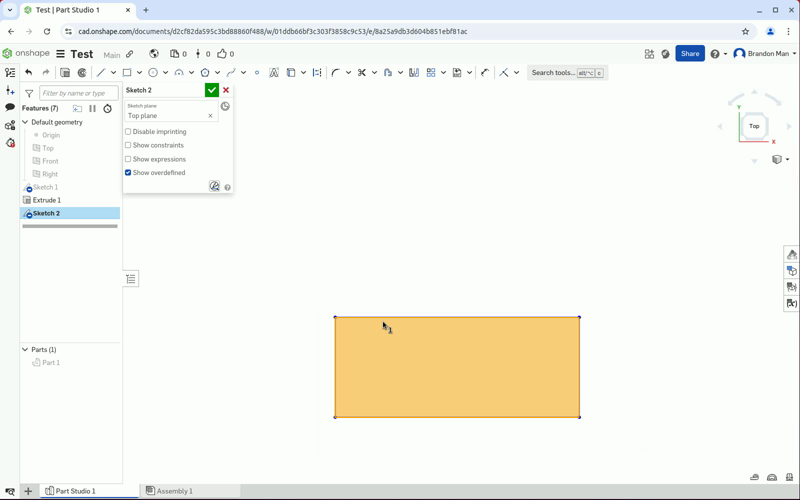
scroll(-6)
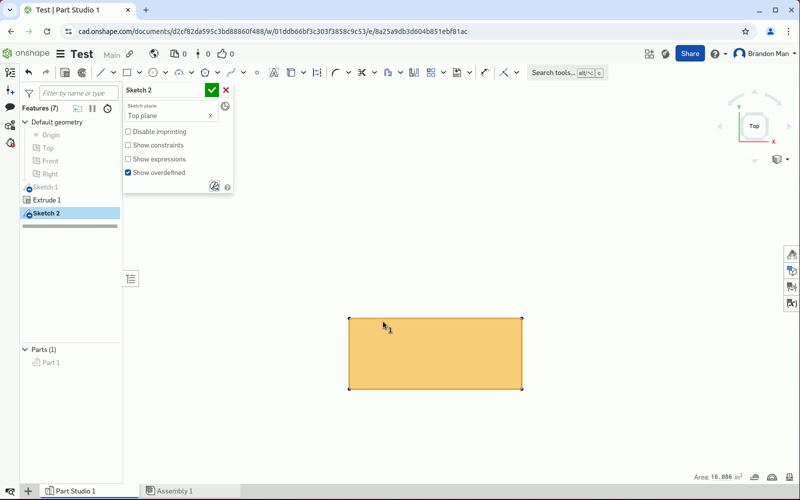
scroll(-6)
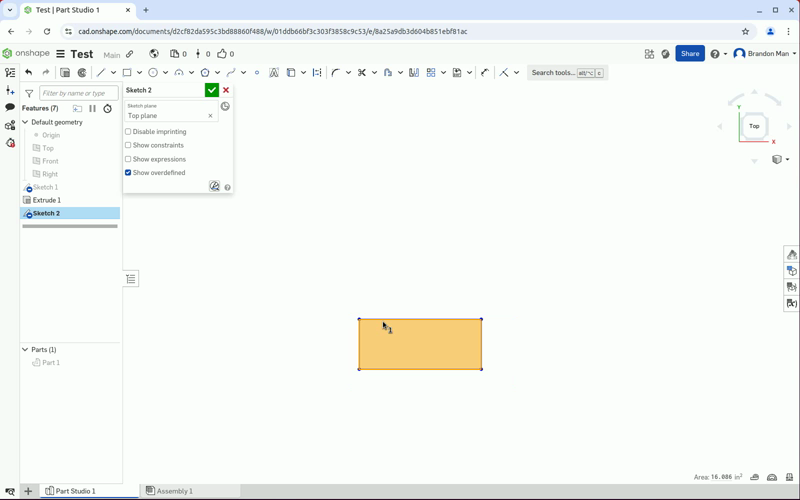
scroll(-6)
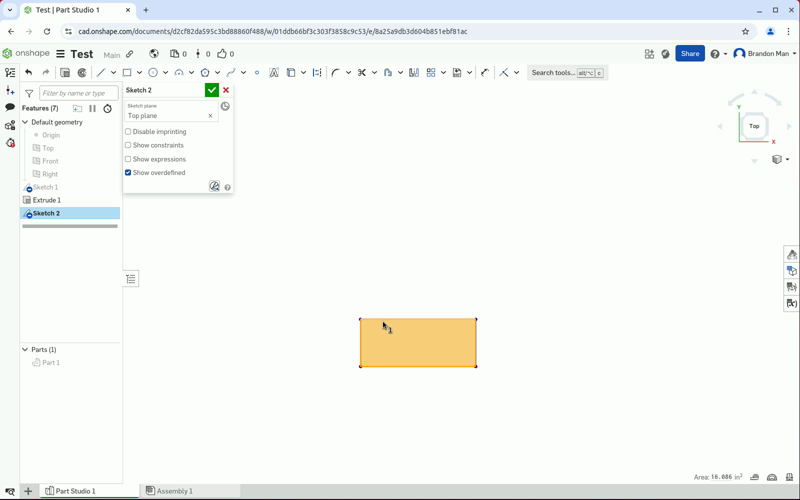
scroll(-6)
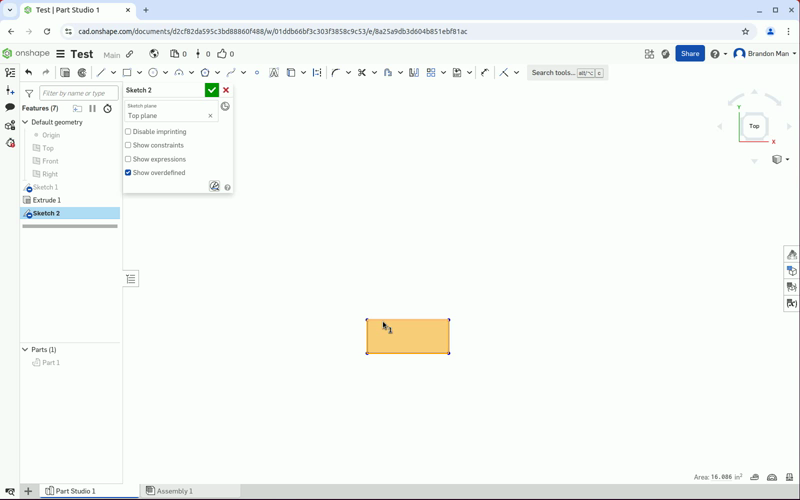
scroll(-6)
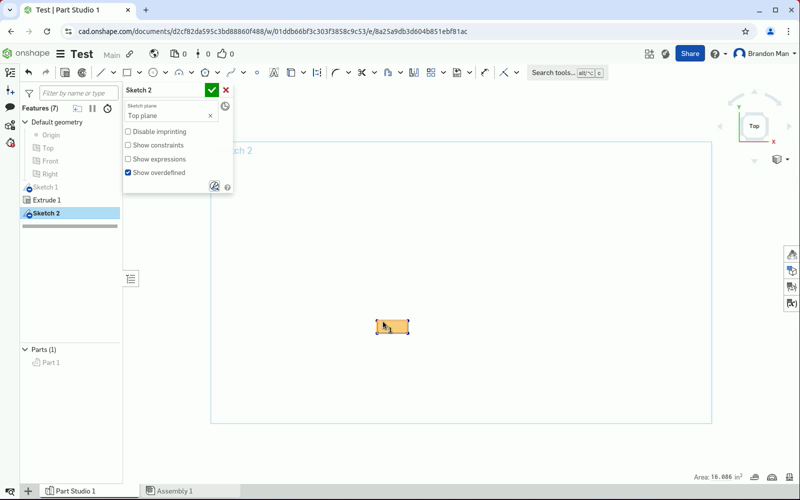
mouse_move(73, 352)
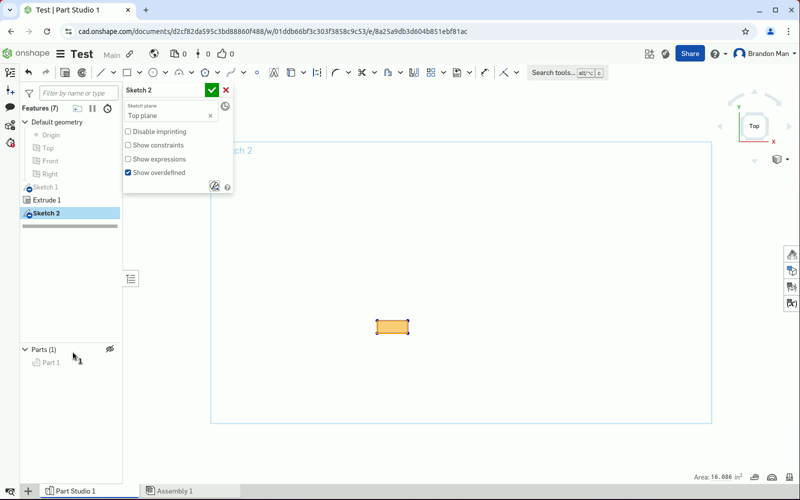
key(shift+y)
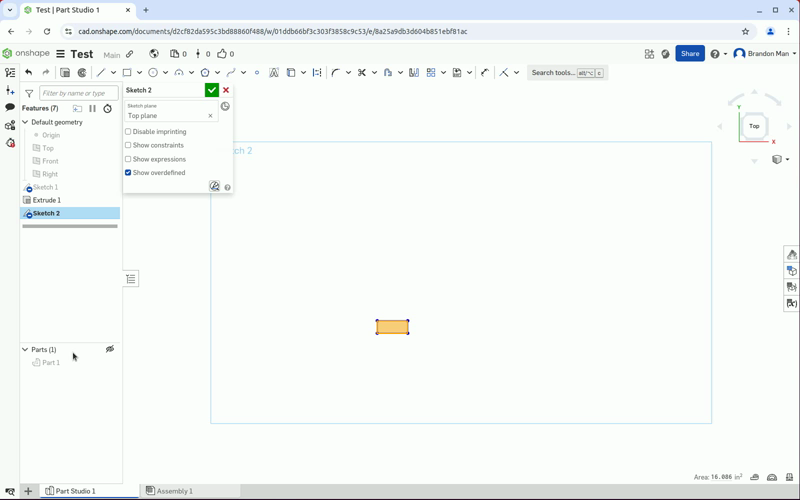
key(shift+e)
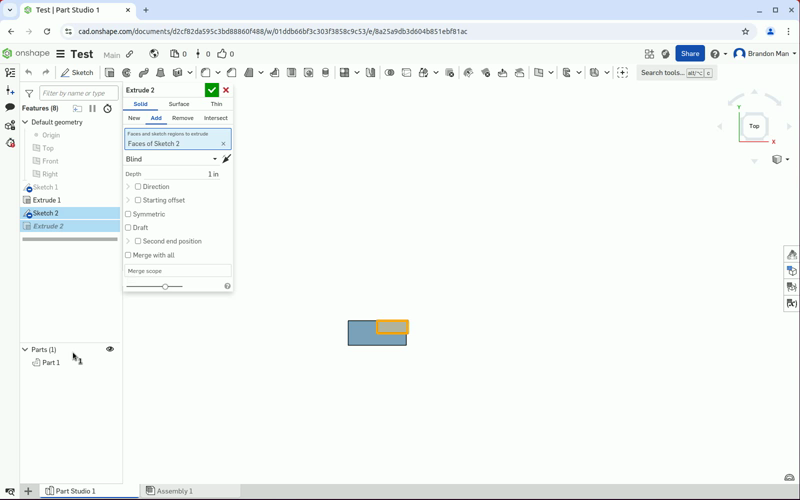
mouse_move(143, 106)
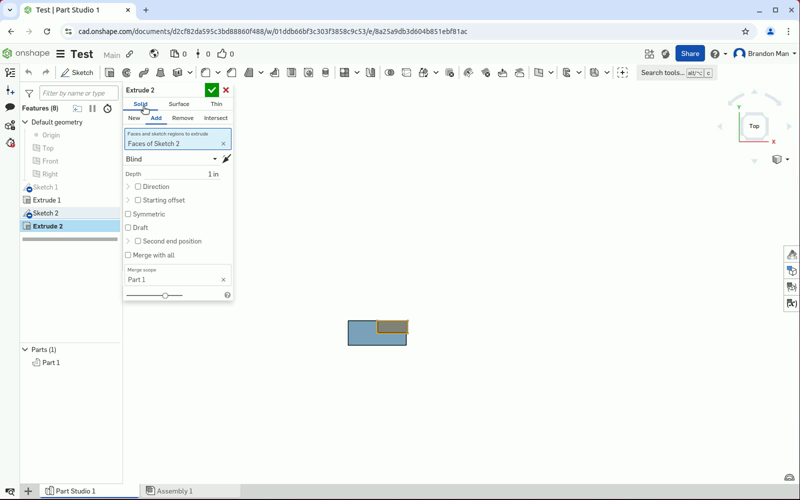
click(143, 106)
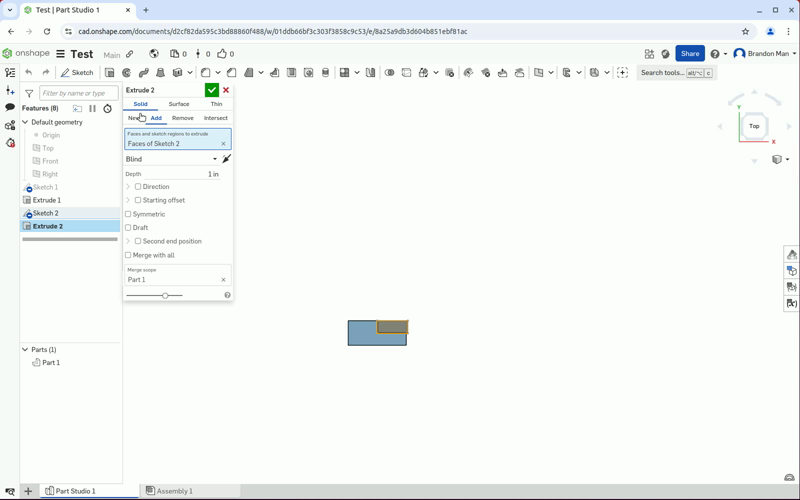
mouse_move(137, 120)
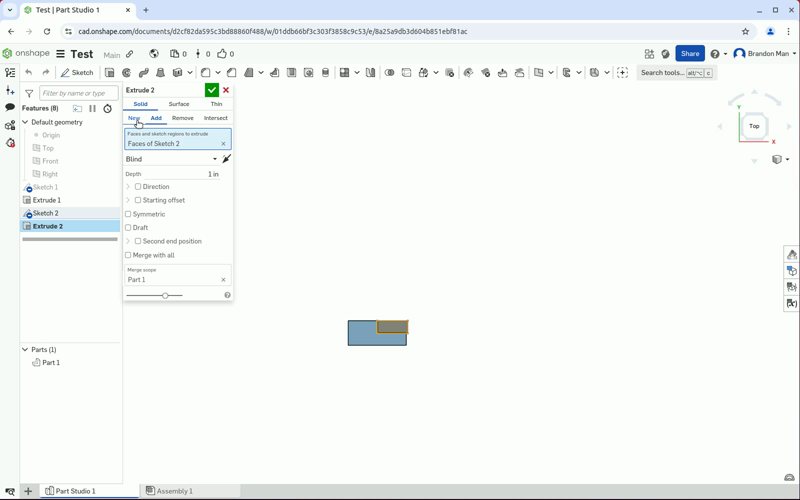
click(137, 120)
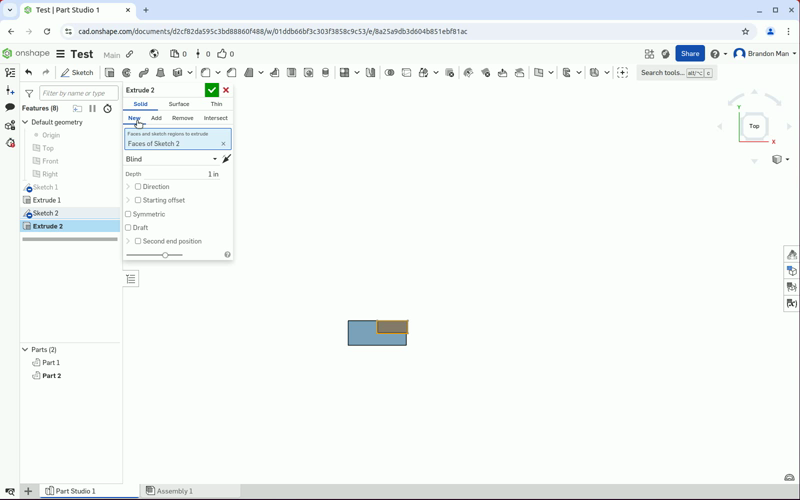
key(tab, 4)
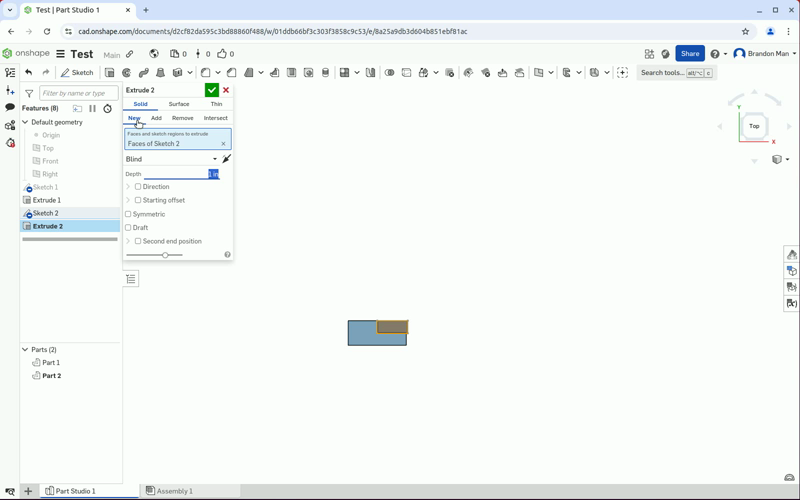
text(8.184)
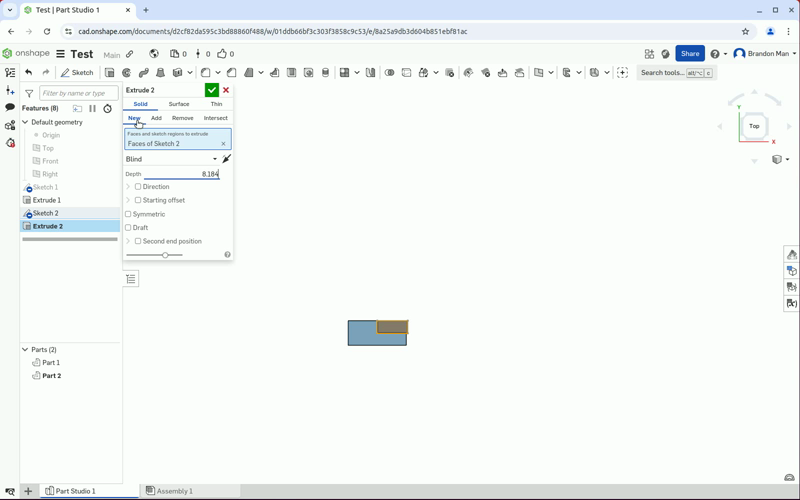
key(enter)
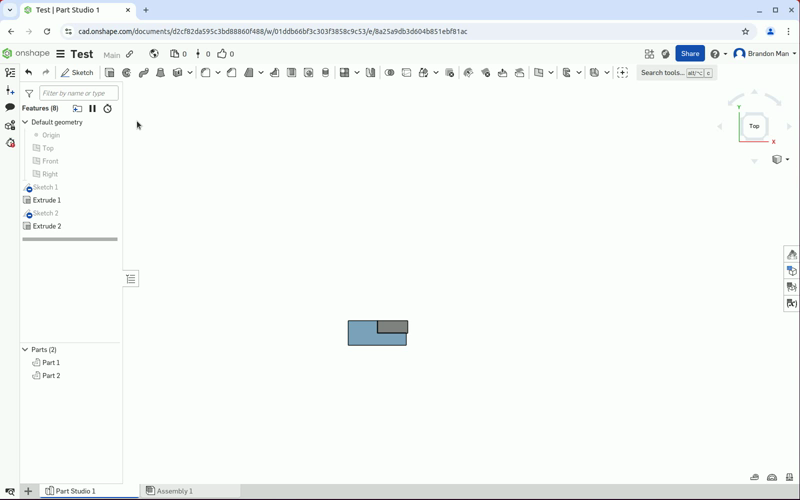
key(shift+h)
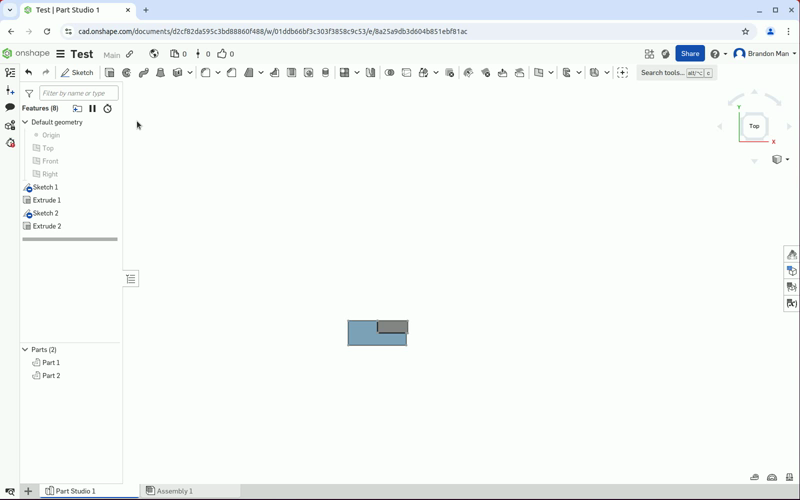
key(shift+h)
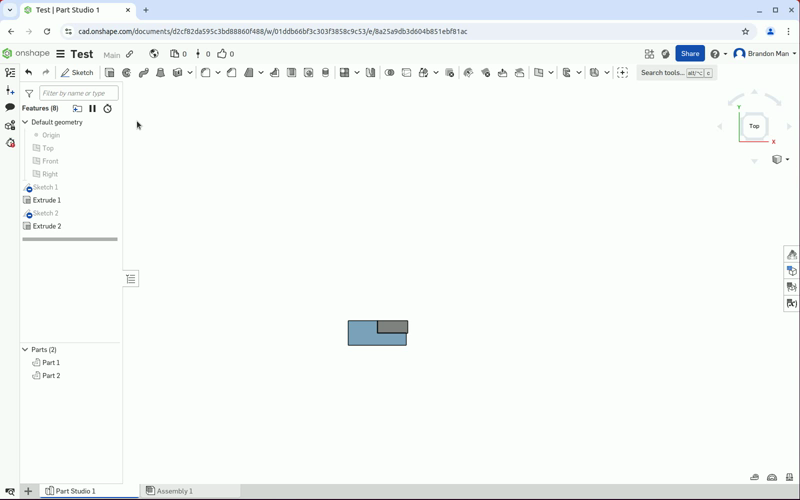
mouse_move(73, 189)
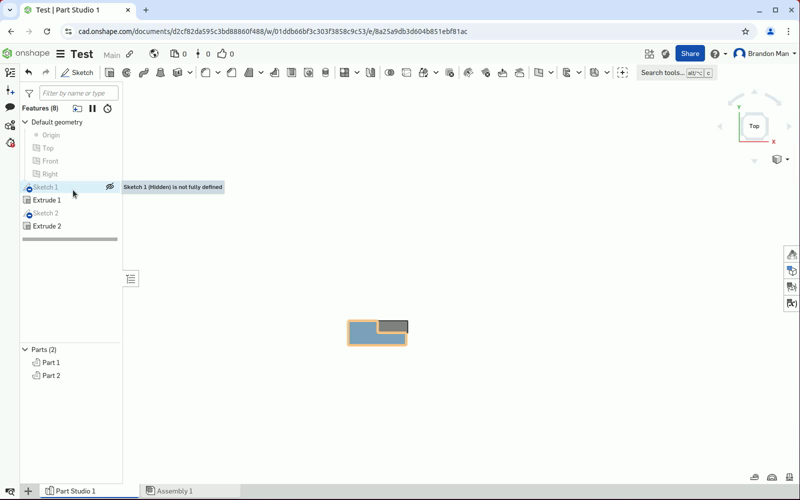
click(73, 189)
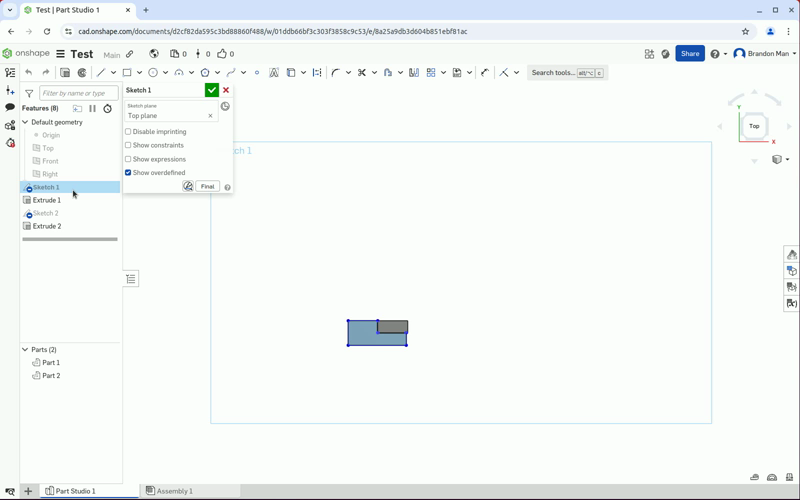
mouse_move(229, 92)
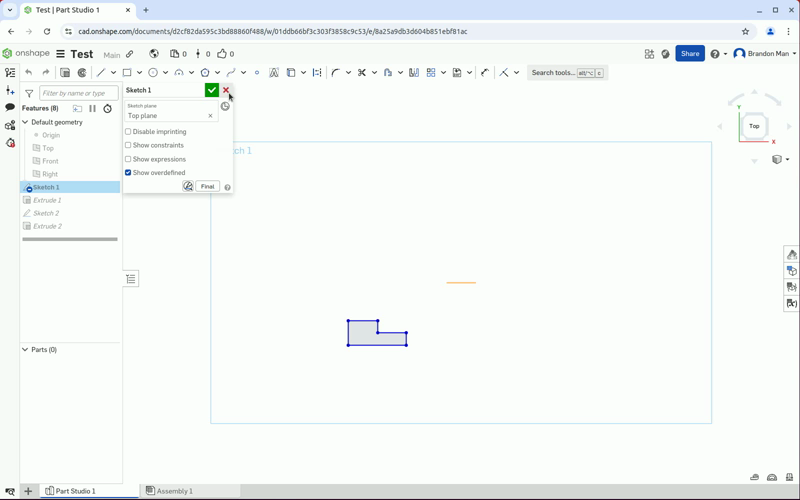
click(229, 92)
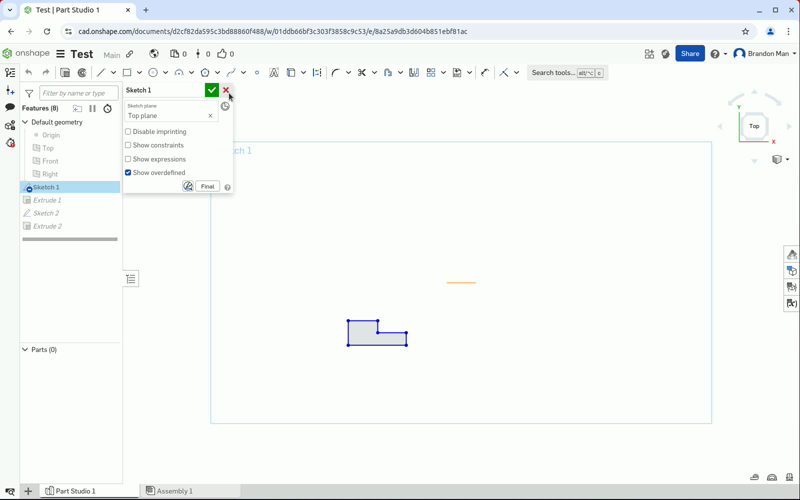
key(shift+s)
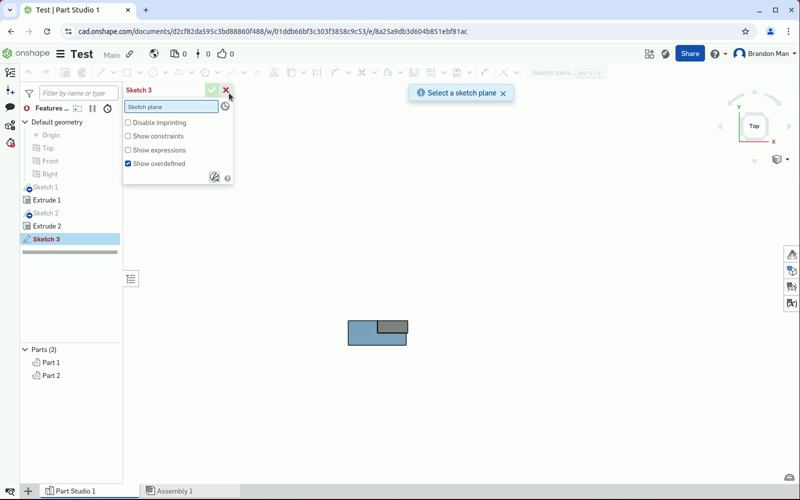
mouse_move(73, 150)
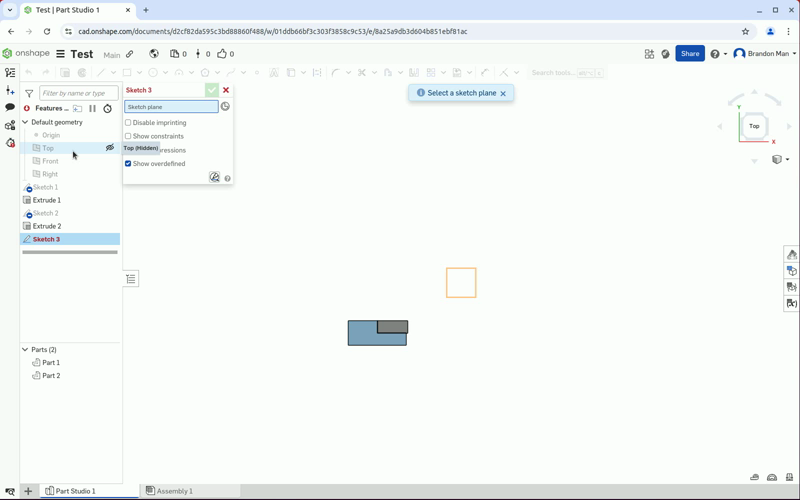
click(73, 150)
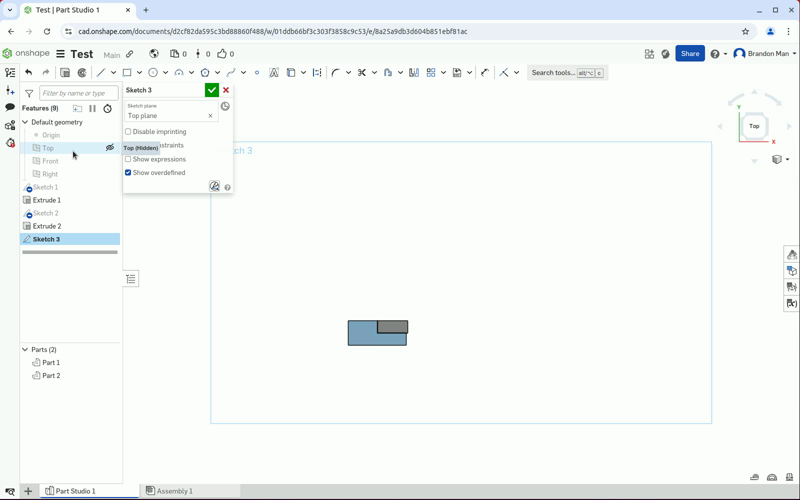
mouse_move(73, 352)
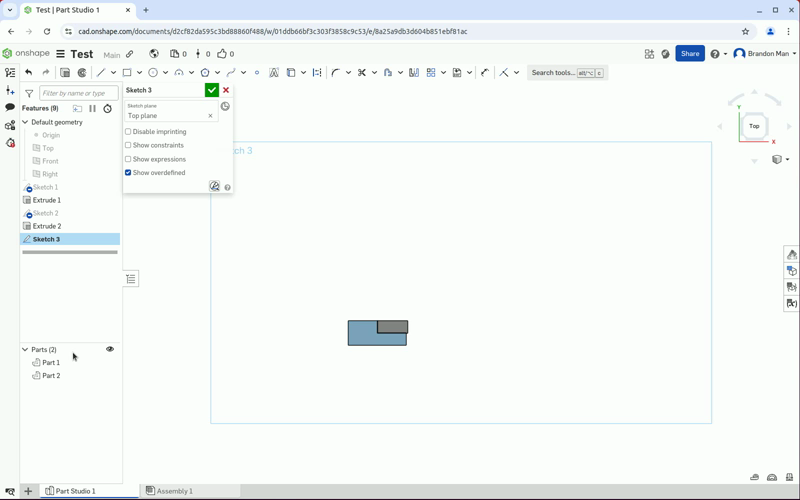
key(y)
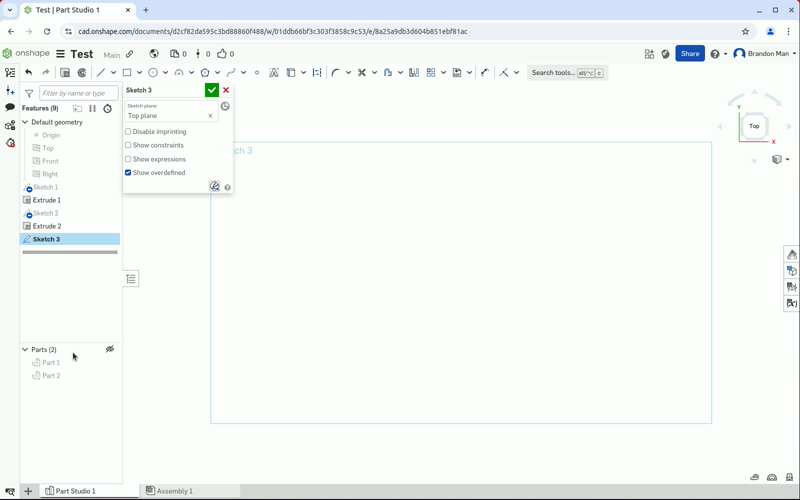
key(l)
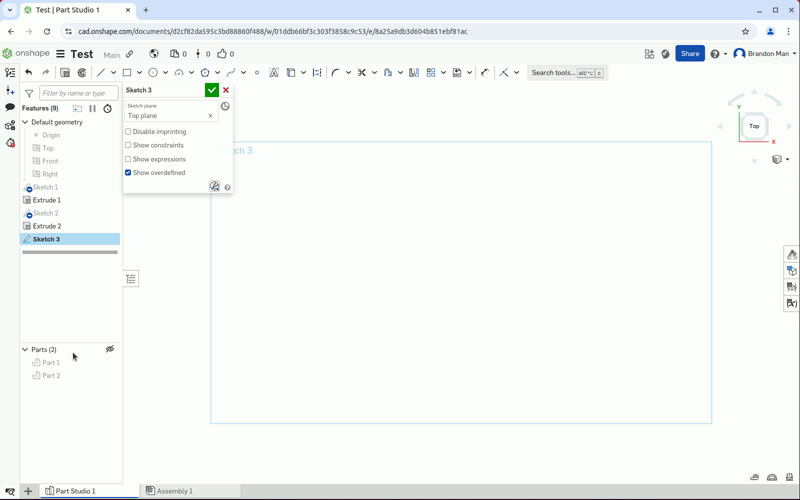
key_down(shift)
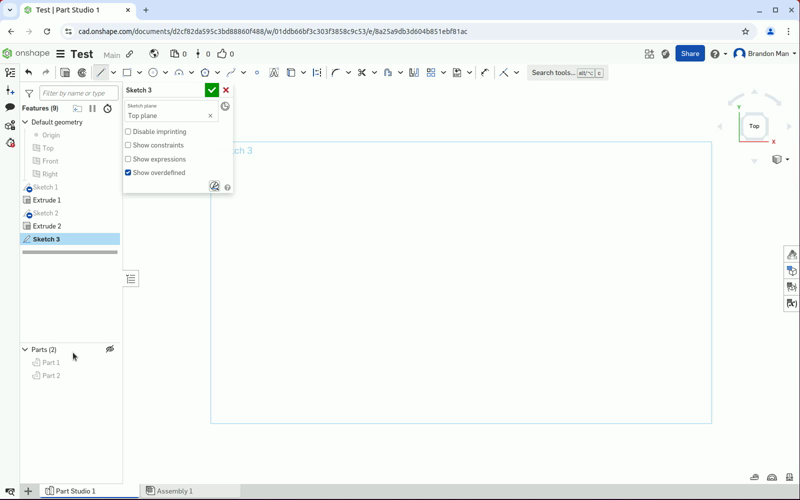
mouse_move(377, 320)
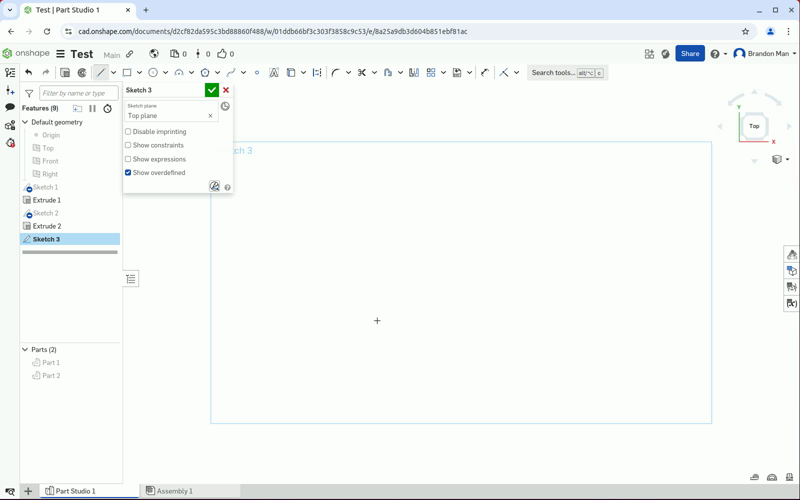
click(377, 320)
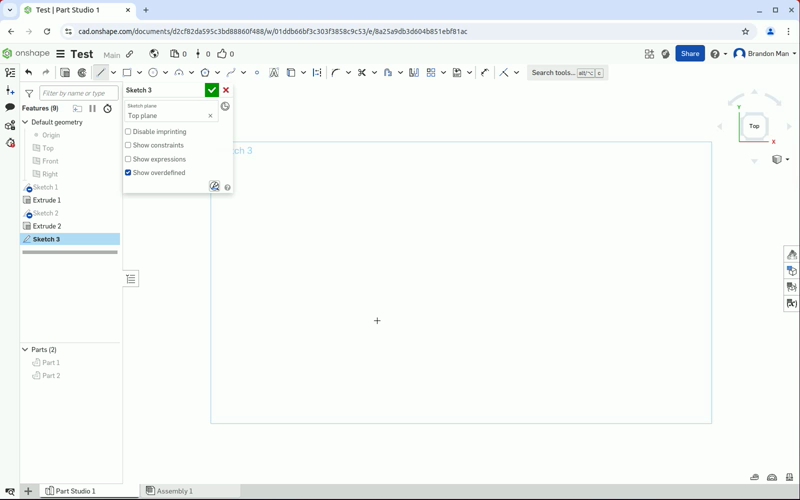
key_up(shift)
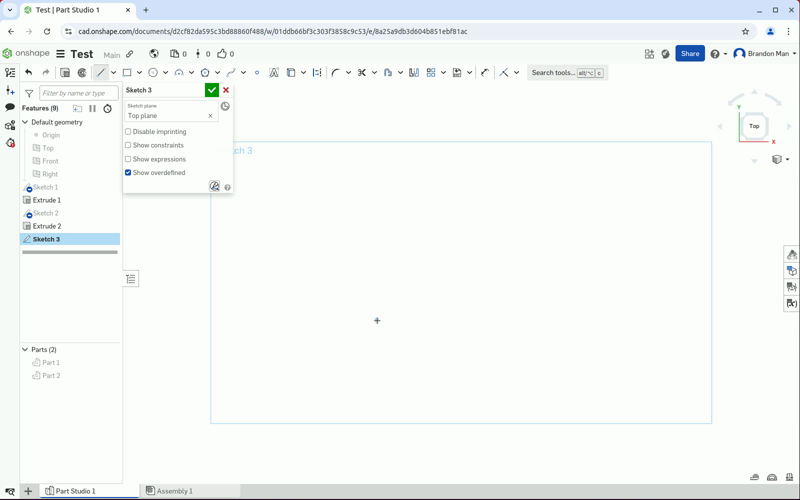
key_down(shift)
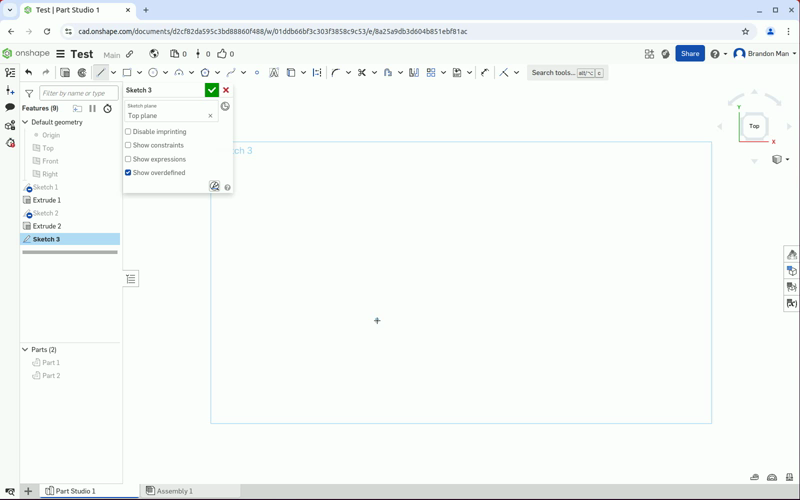
mouse_move(407, 320)
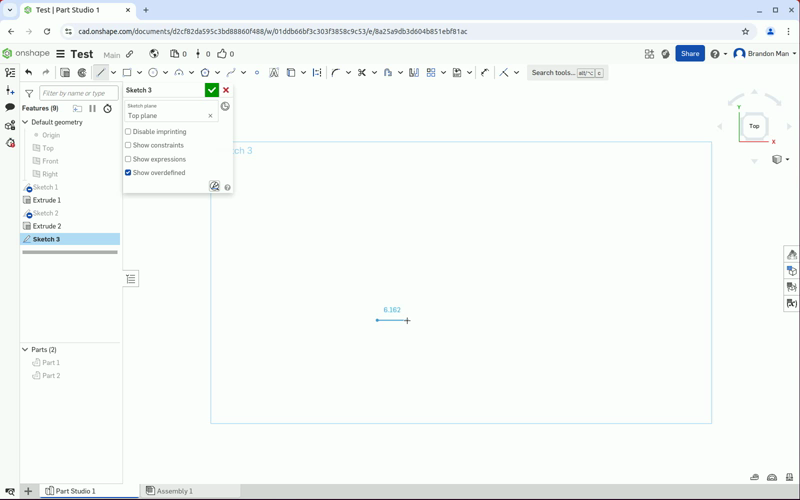
mouse_move(405, 320)
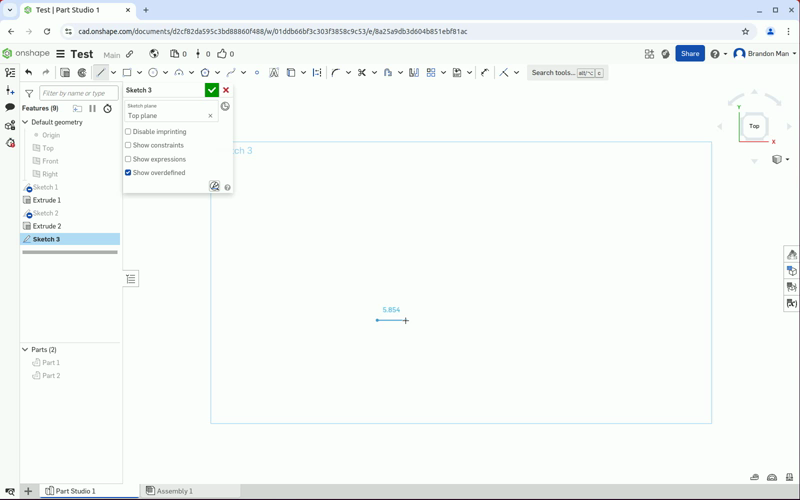
click(405, 320)
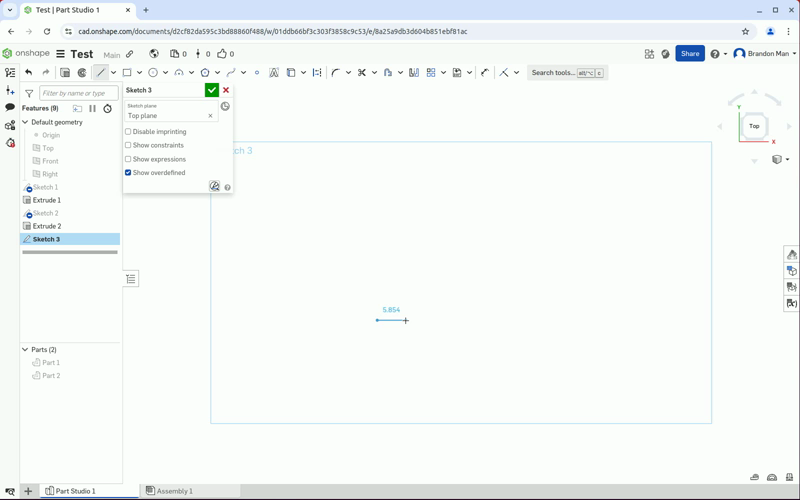
key_up(shift)
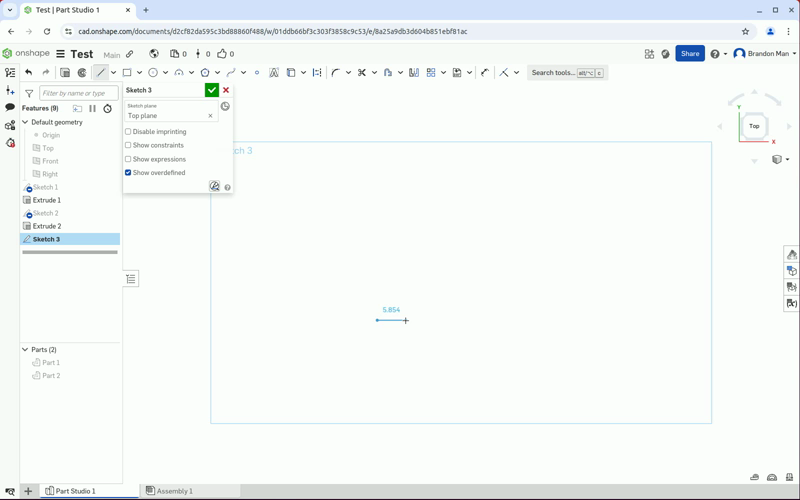
key_down(shift)
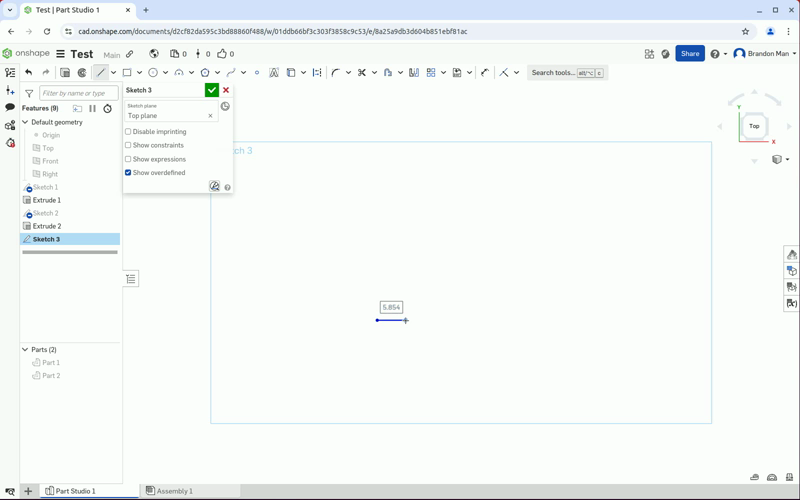
mouse_move(435, 320)
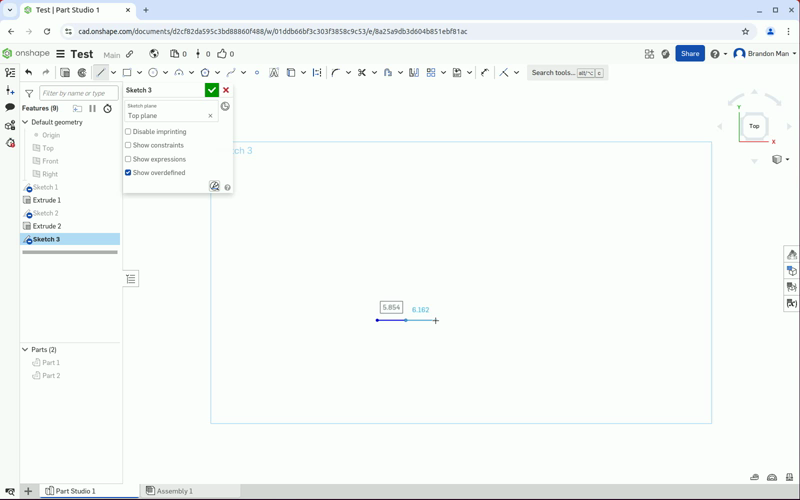
mouse_move(405, 332)
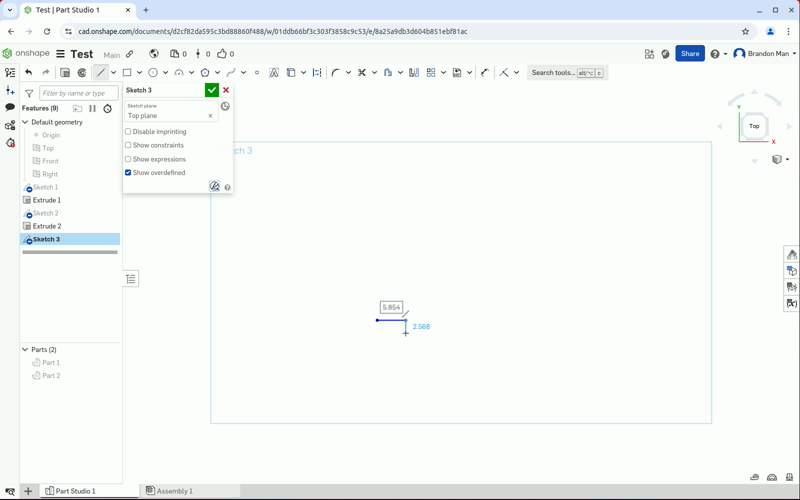
click(405, 332)
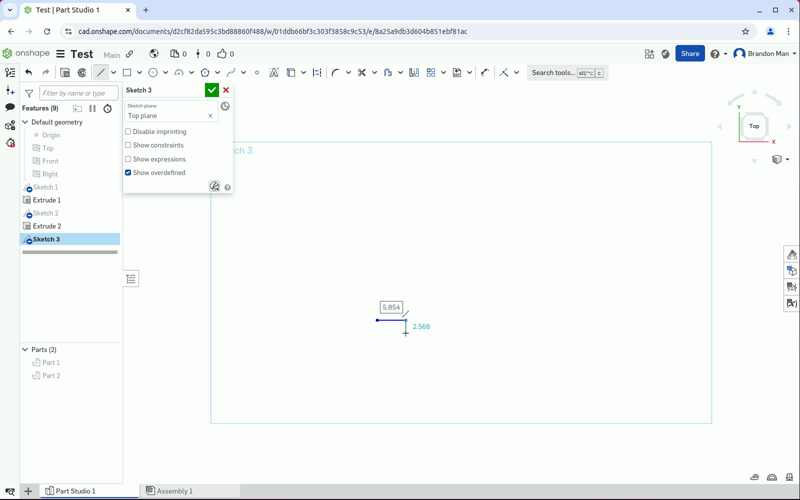
key_up(shift)
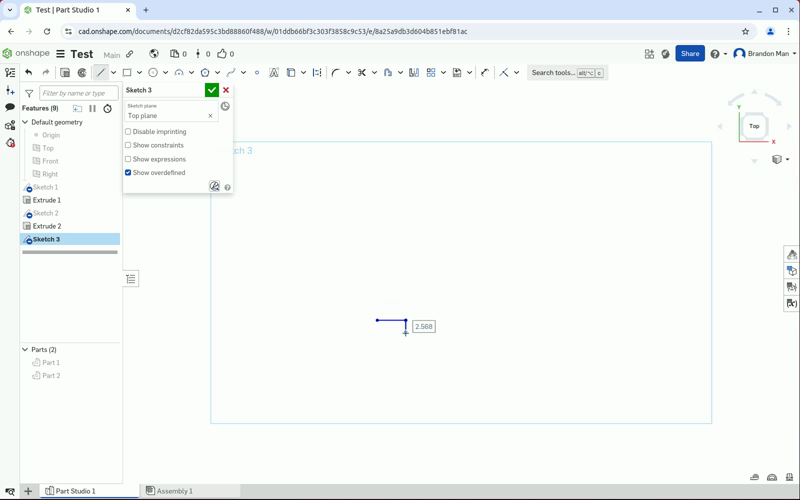
key_down(shift)
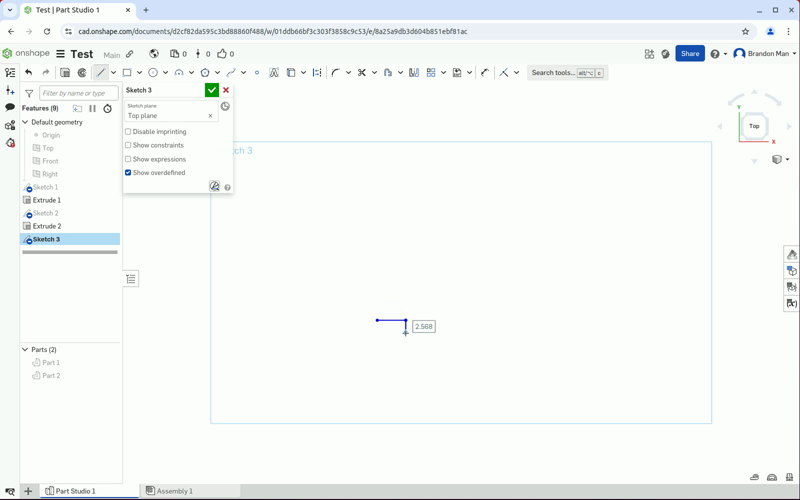
mouse_move(544, 332)
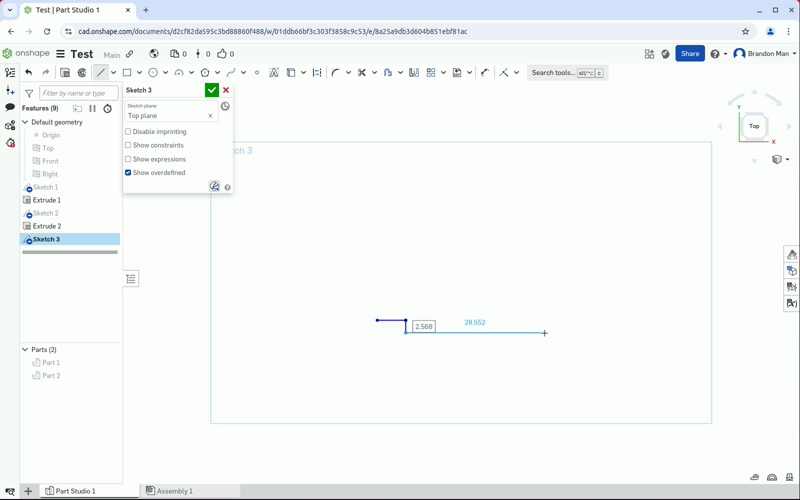
click(544, 332)
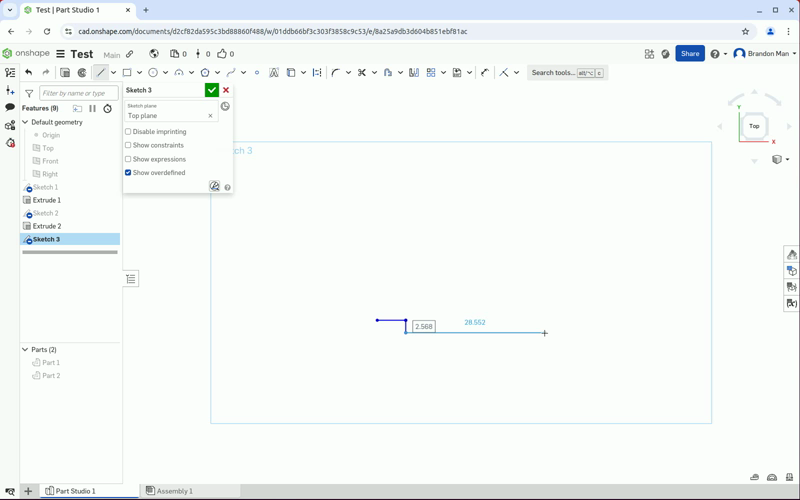
key_up(shift)
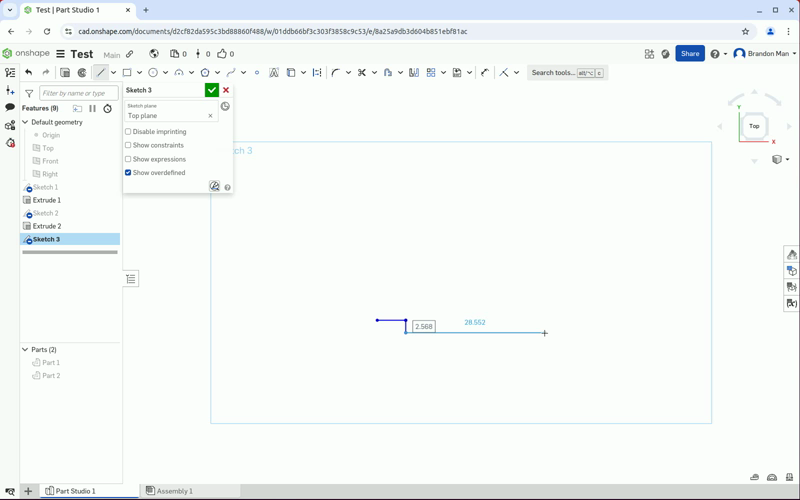
key_down(shift)
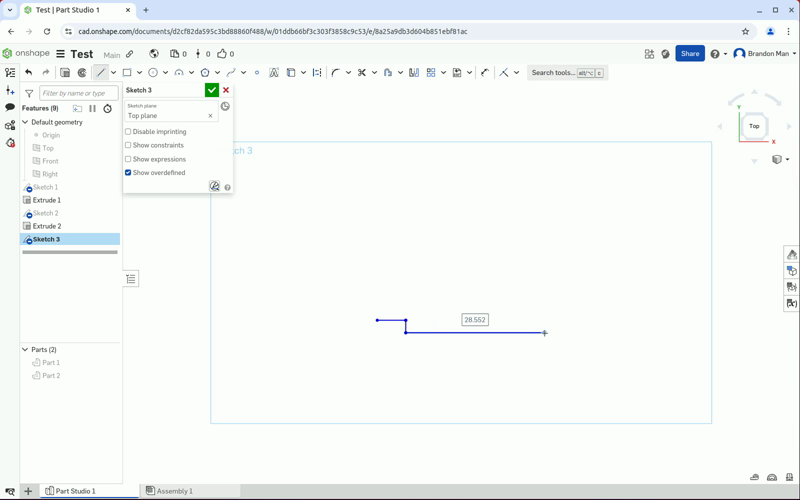
mouse_move(544, 232)
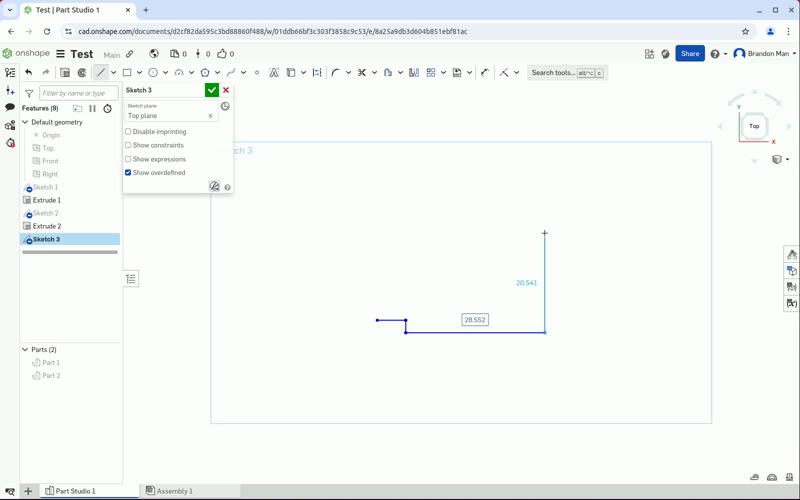
click(544, 232)
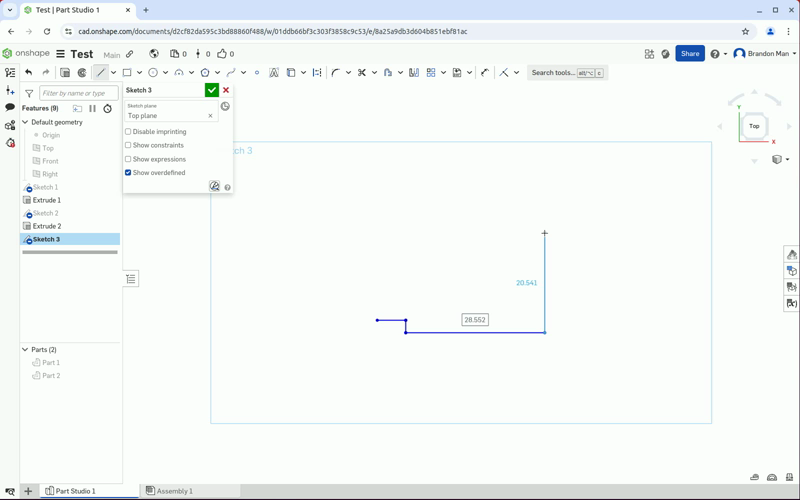
key_up(shift)
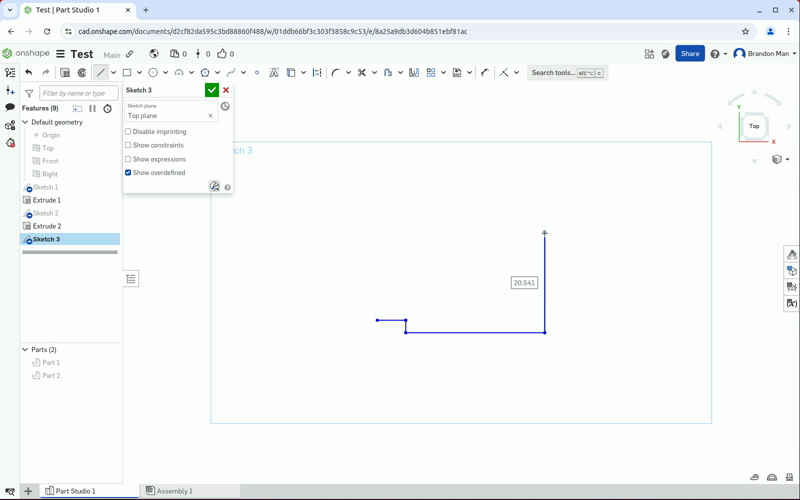
key_down(shift)
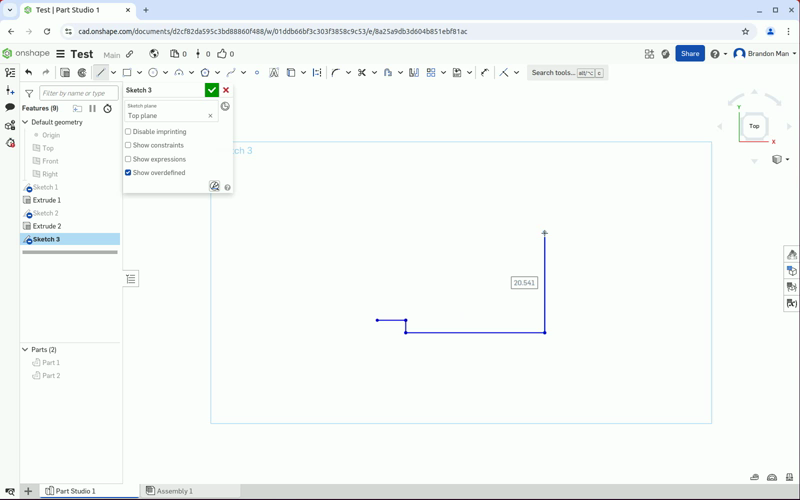
mouse_move(377, 232)
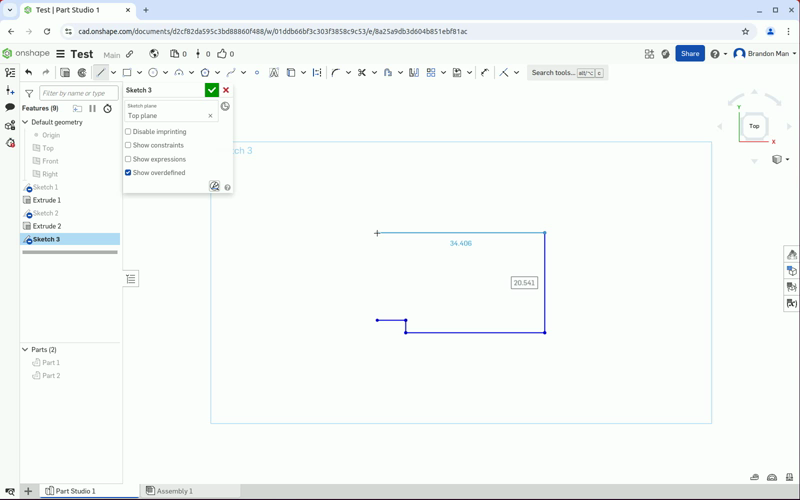
click(377, 232)
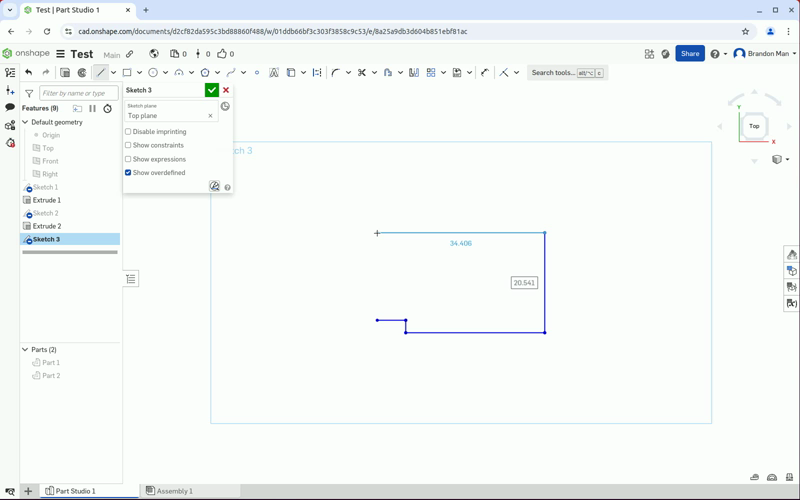
key_up(shift)
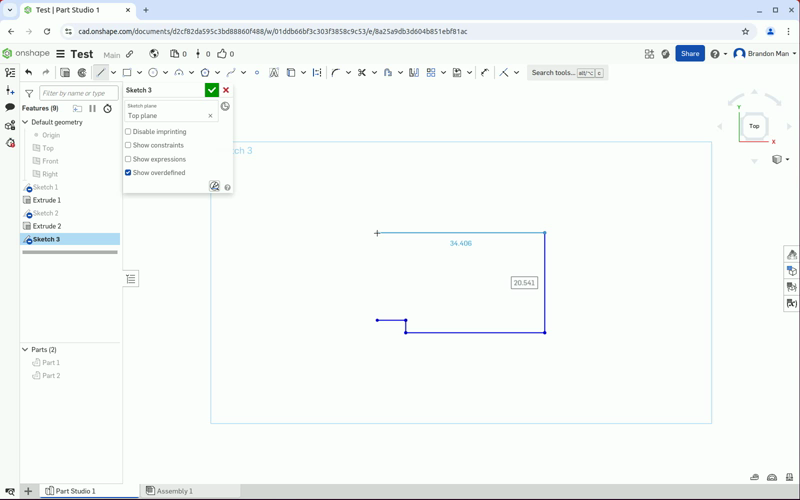
key_down(shift)
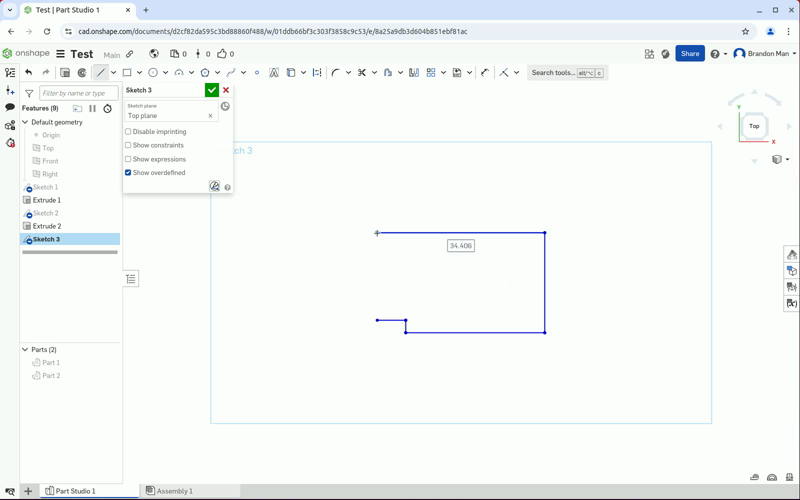
mouse_move(377, 320)
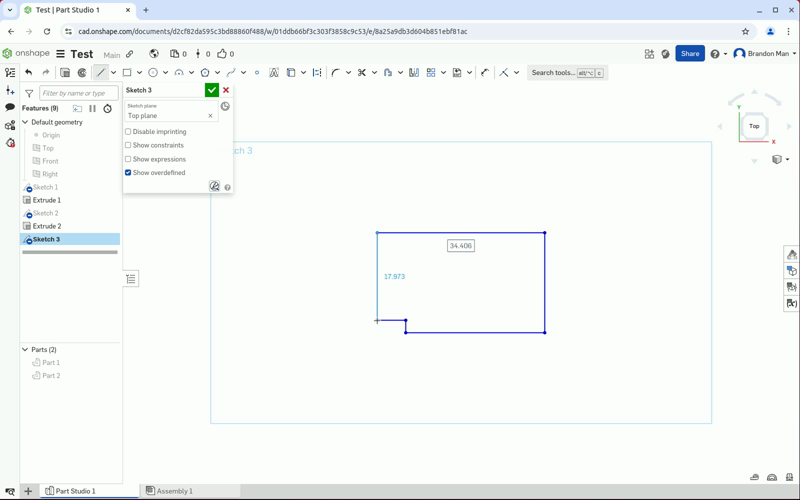
key_up(shift)
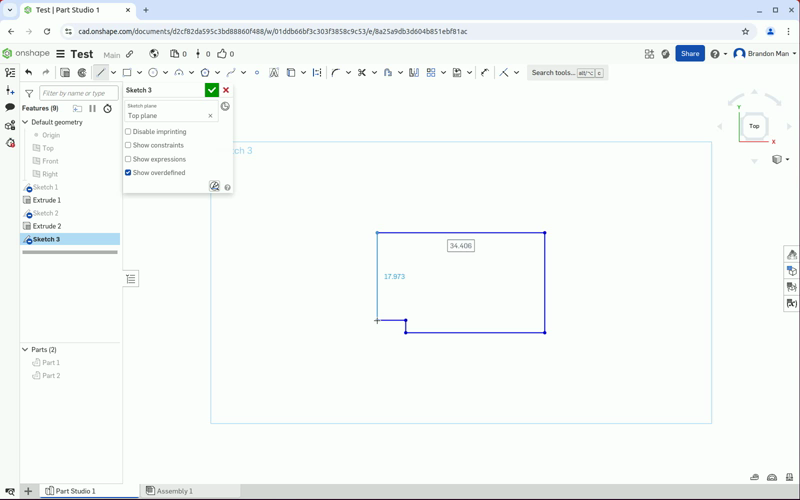
click(377, 320)
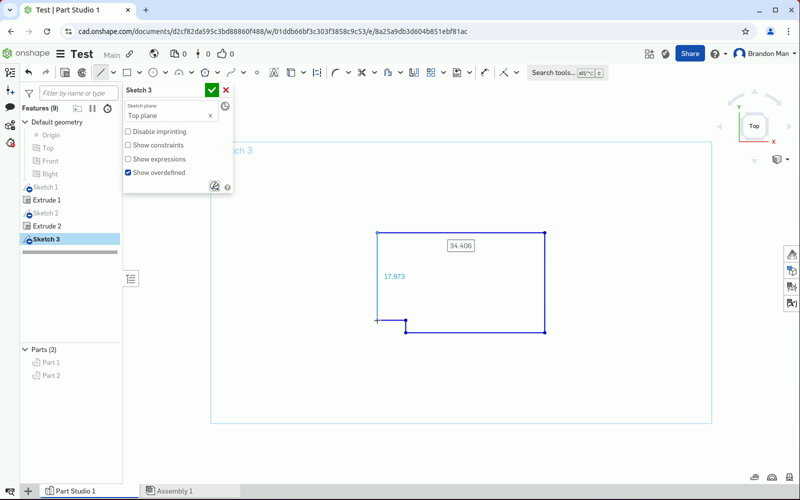
key(esc)
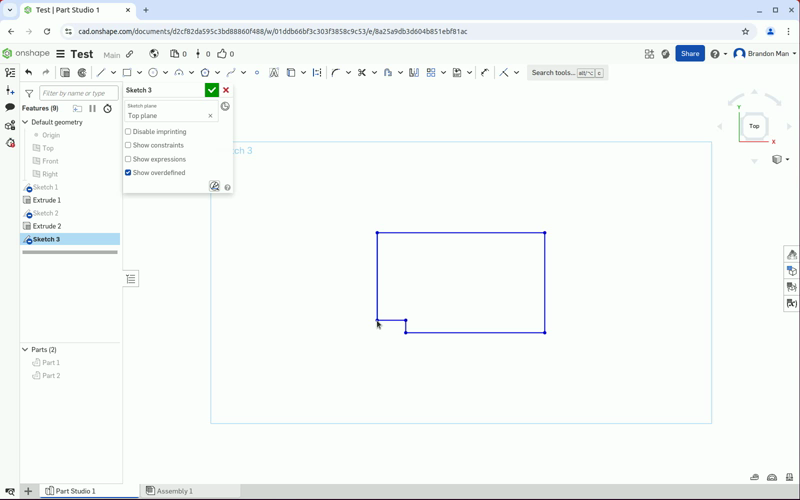
key(c)
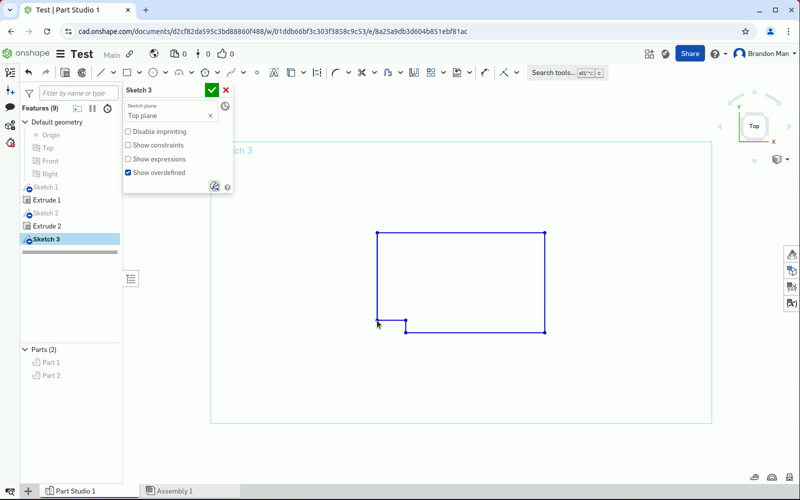
key_down(shift)
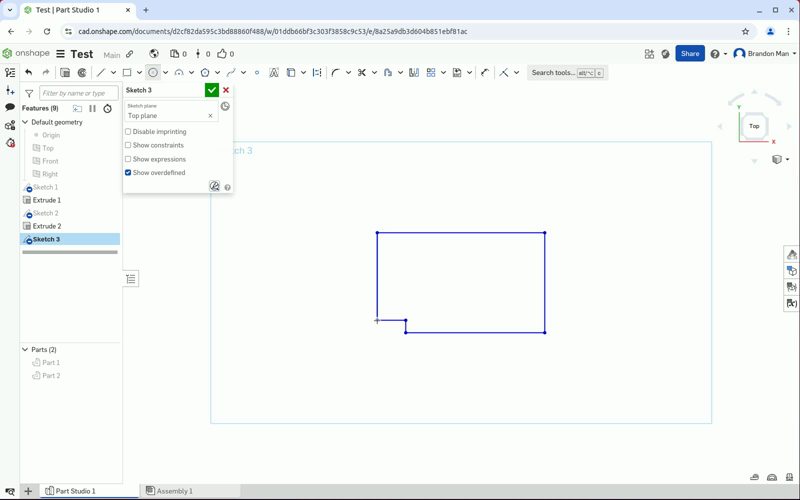
mouse_move(428, 265)
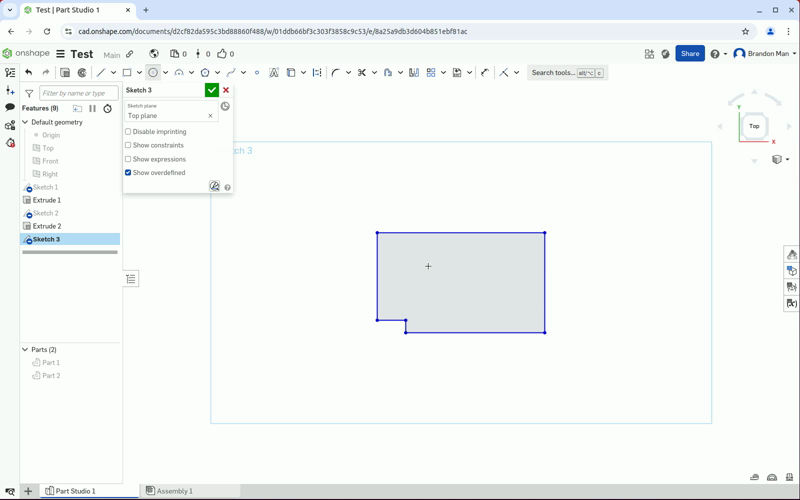
click(428, 265)
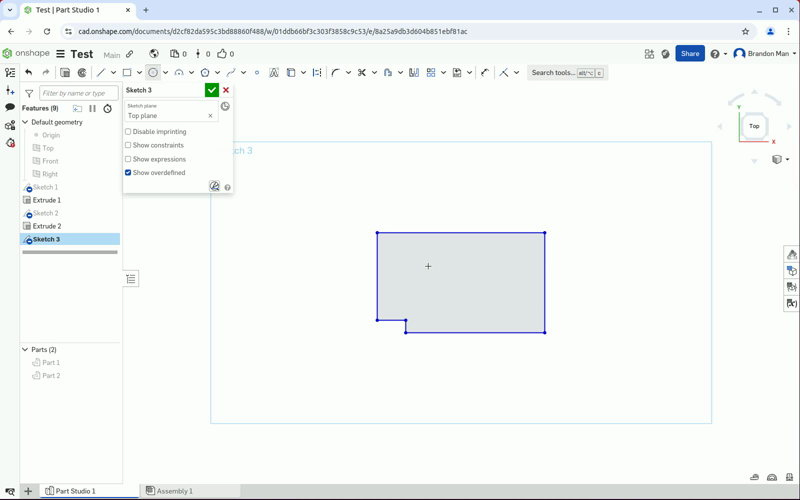
key_up(shift)
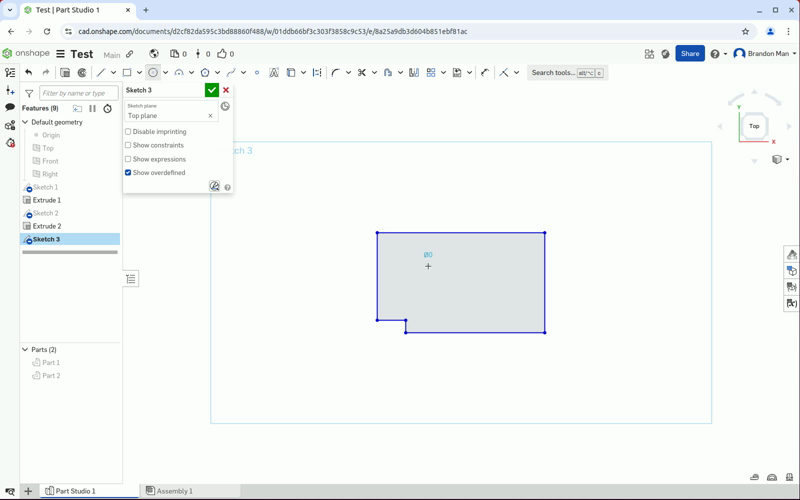
mouse_move(453, 265)
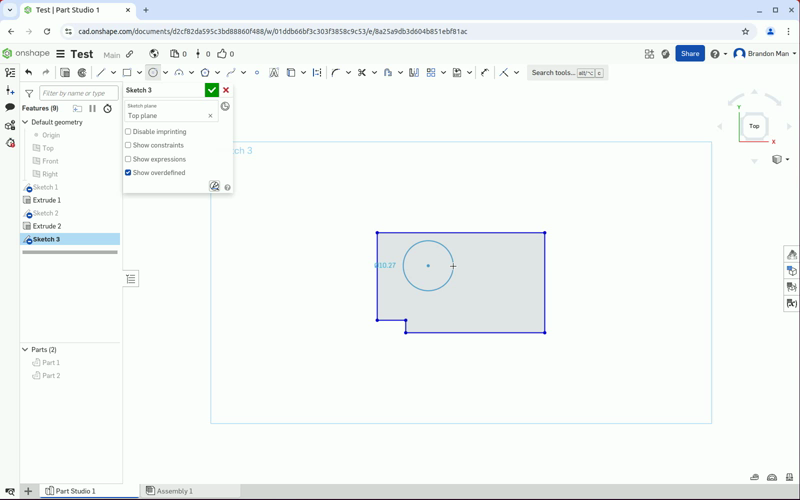
click(453, 265)
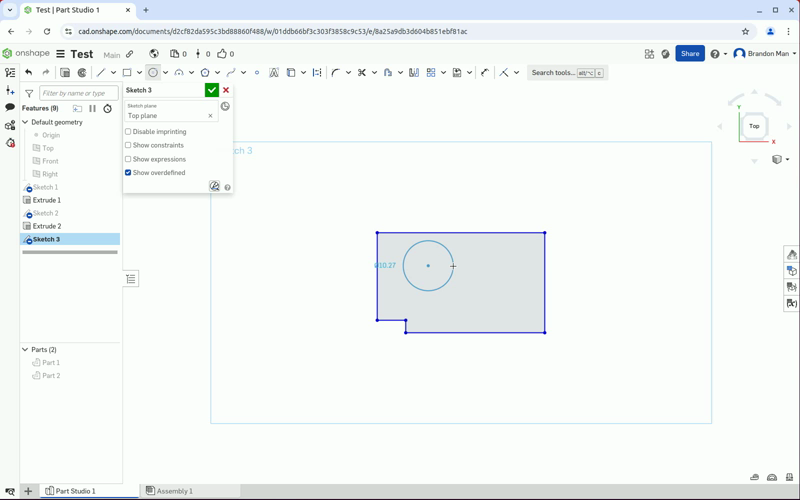
key(esc)
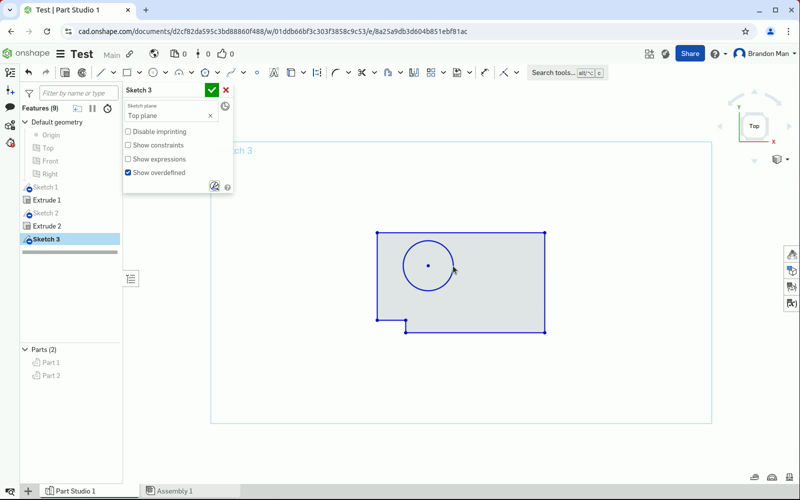
key(c)
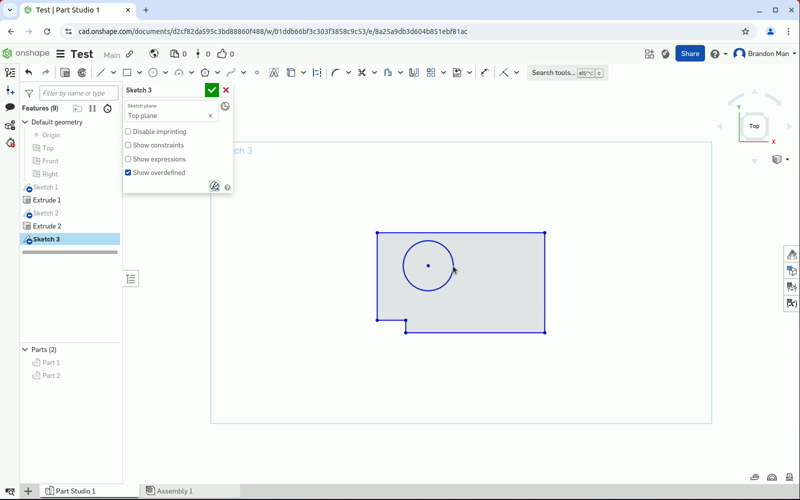
key_down(shift)
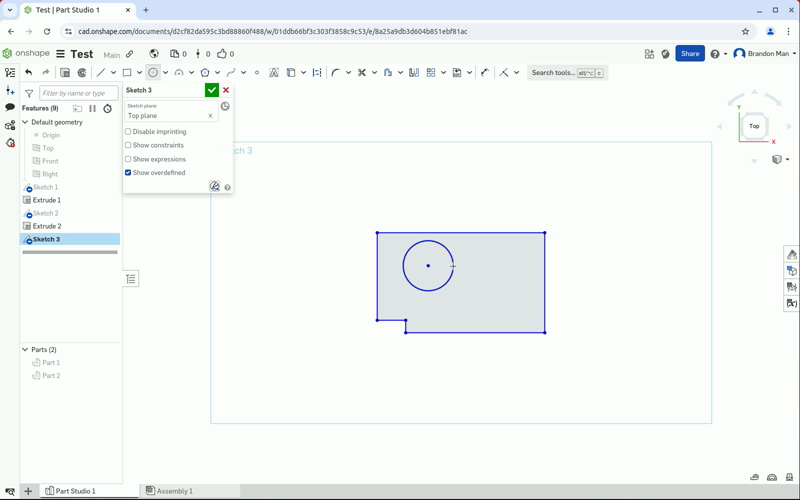
mouse_move(491, 302)
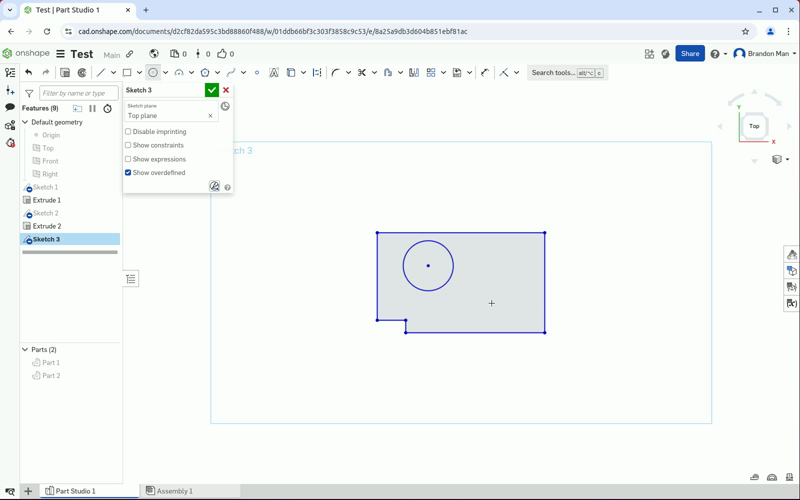
click(491, 302)
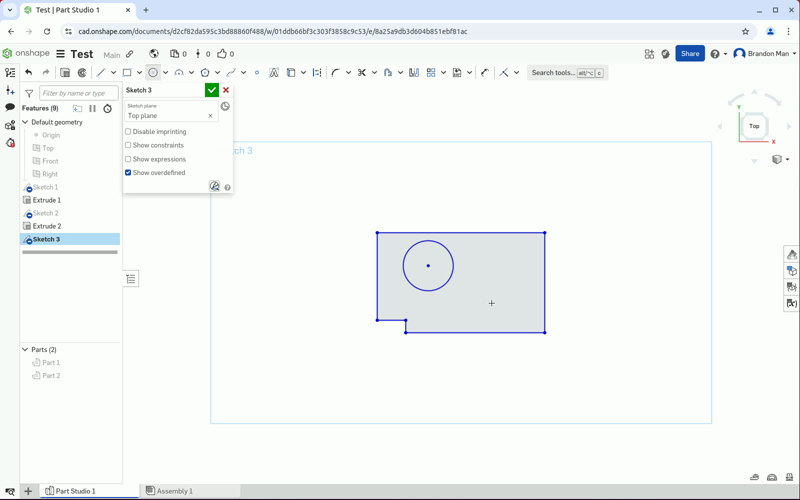
key_up(shift)
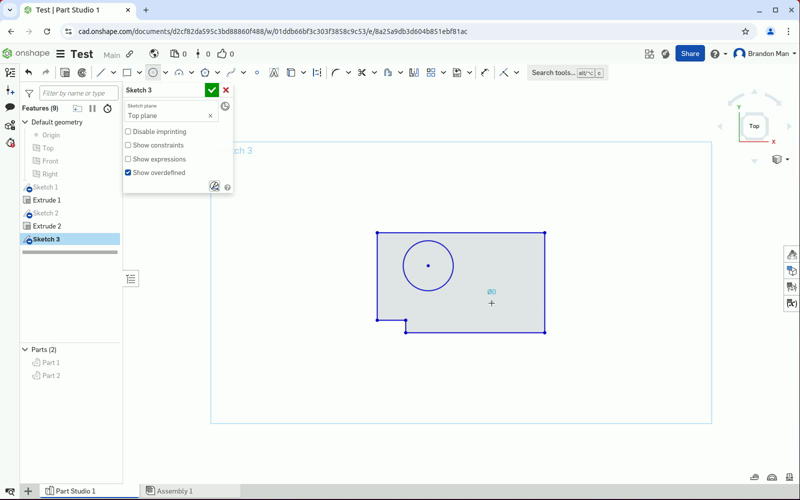
mouse_move(512, 302)
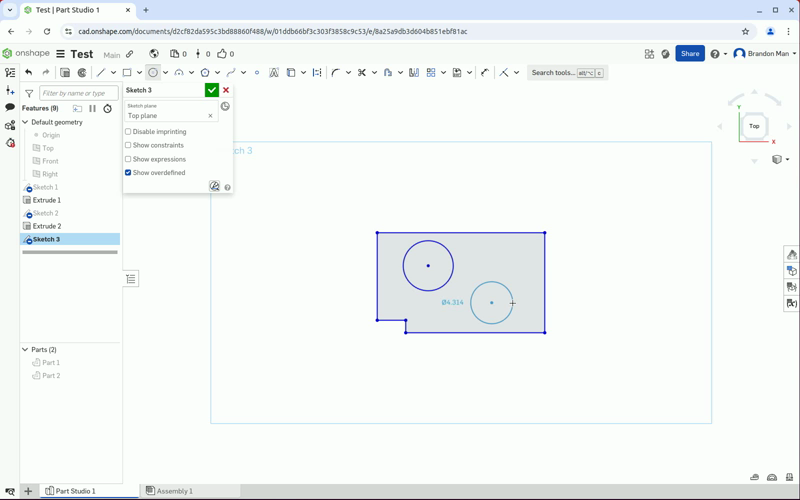
click(512, 302)
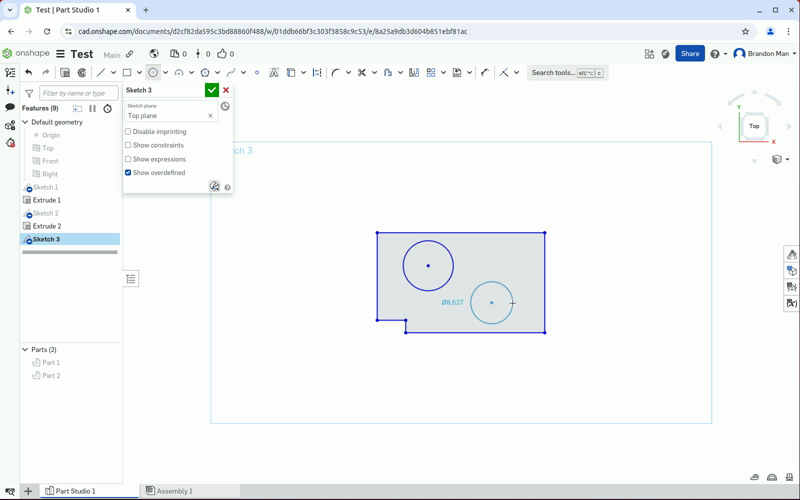
key(esc)
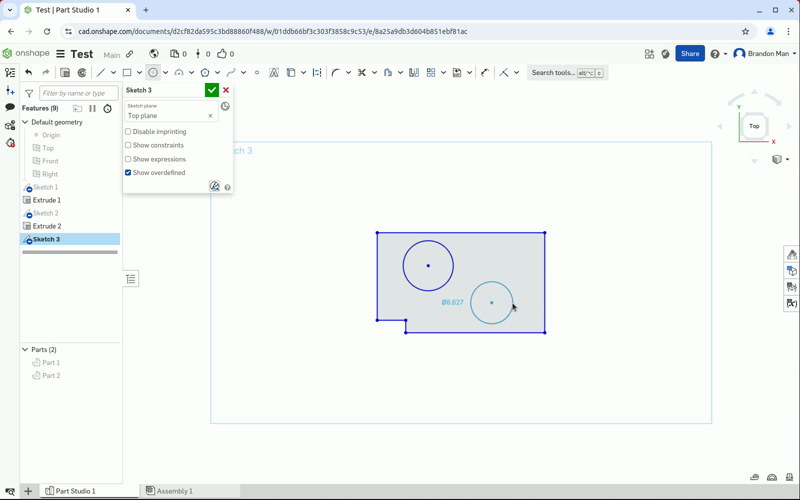
key(c)
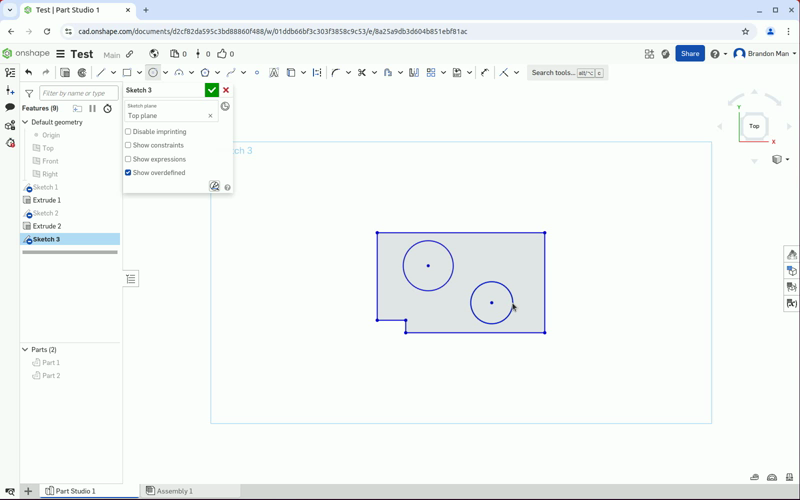
key_down(shift)
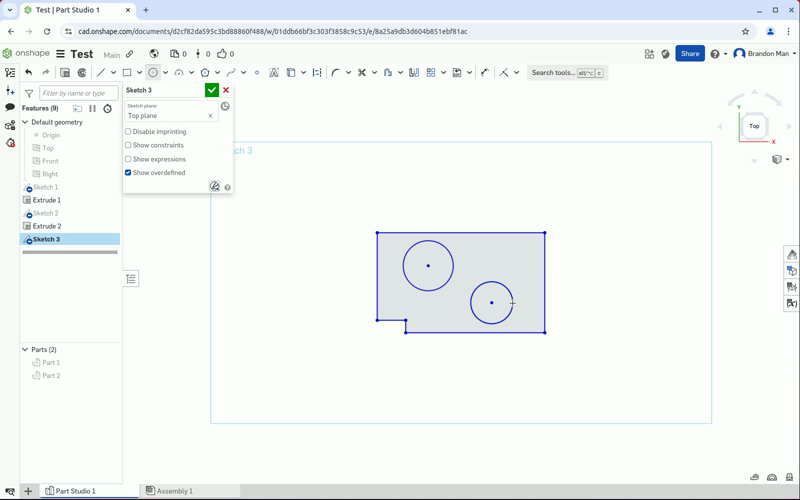
mouse_move(502, 257)
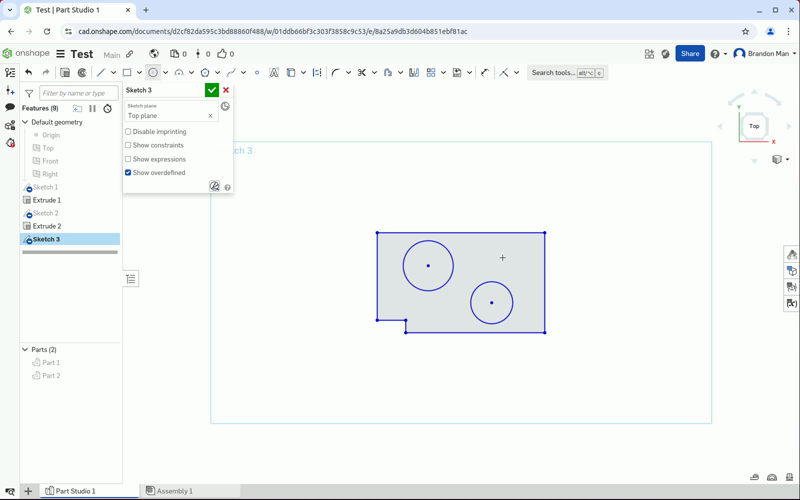
click(502, 257)
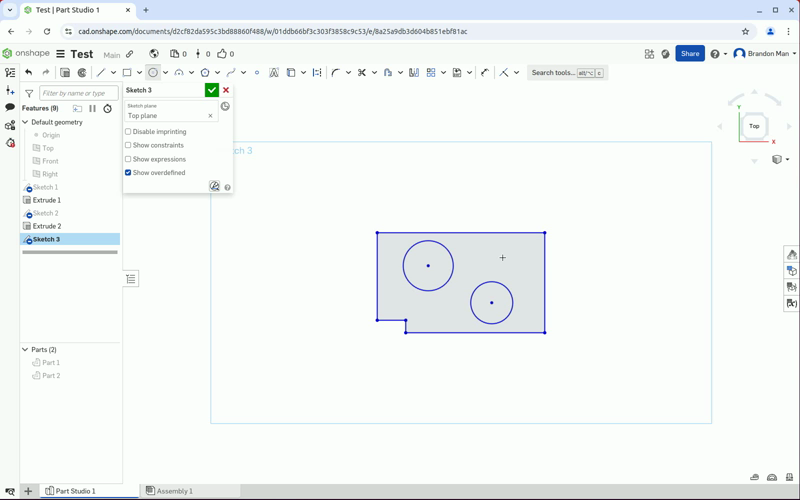
key_up(shift)
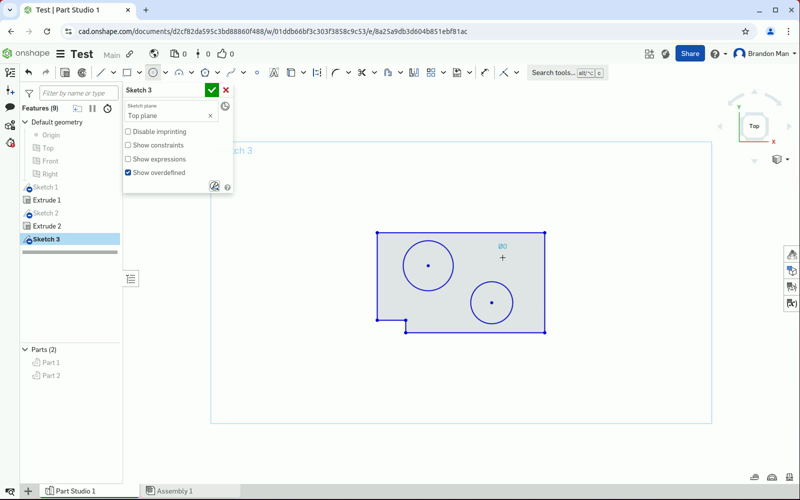
mouse_move(516, 257)
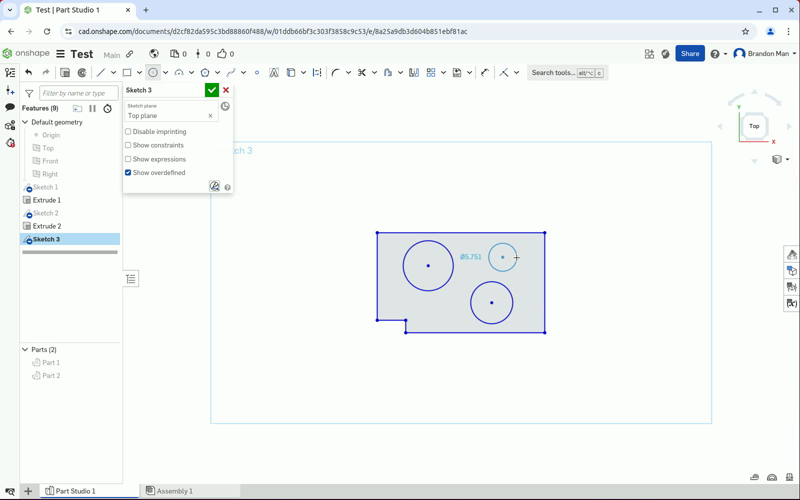
click(516, 257)
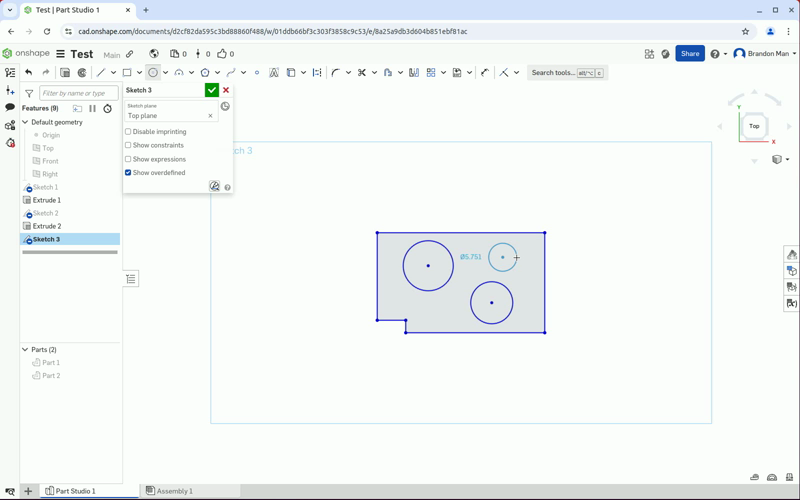
key(esc)
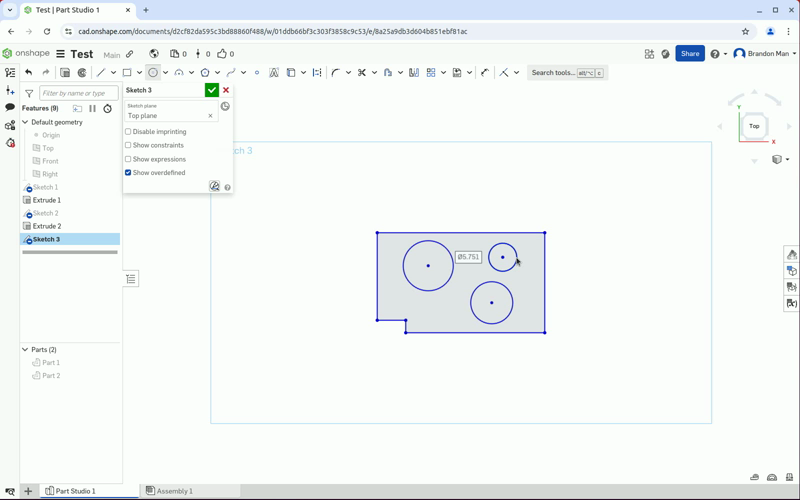
mouse_move(535, 318)
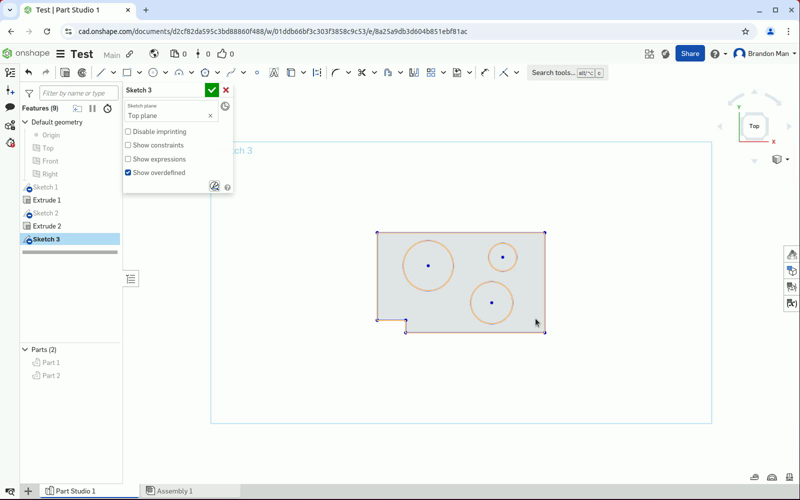
click(535, 318)
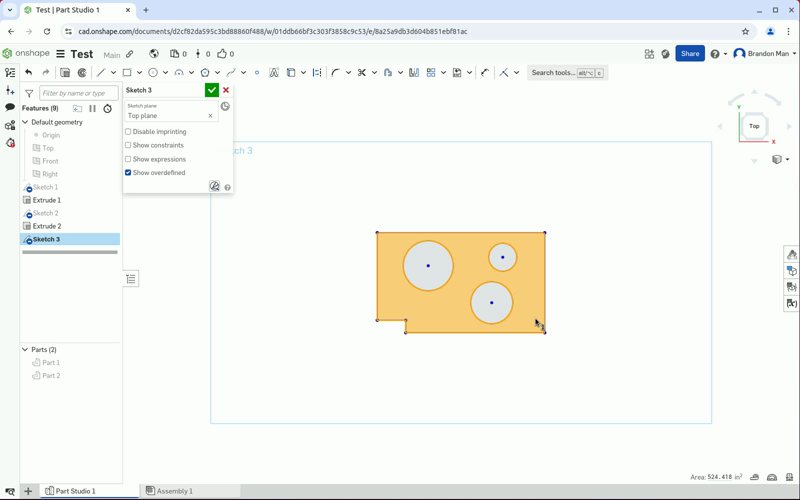
mouse_move(73, 352)
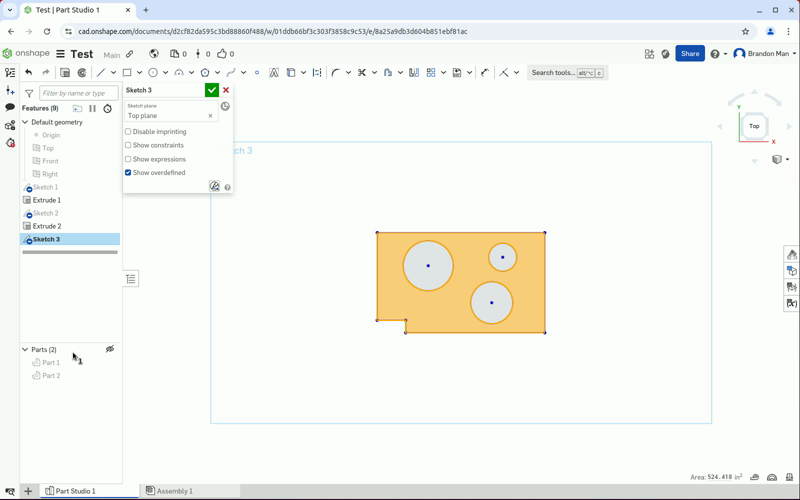
key(shift+y)
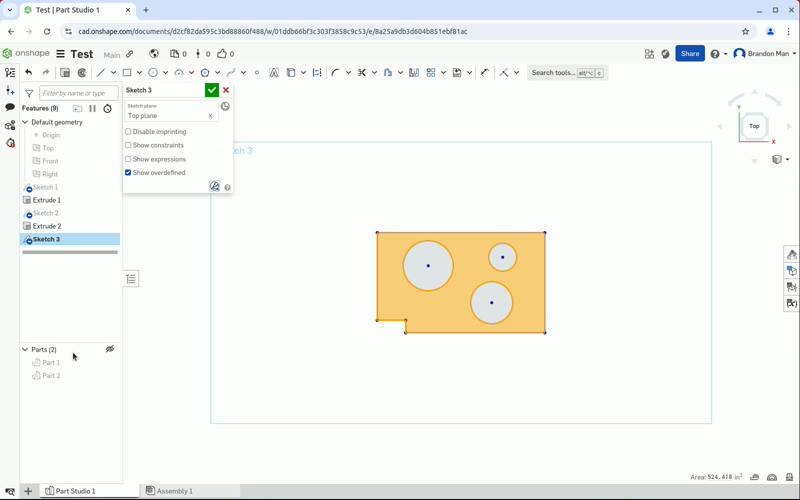
key(shift+e)
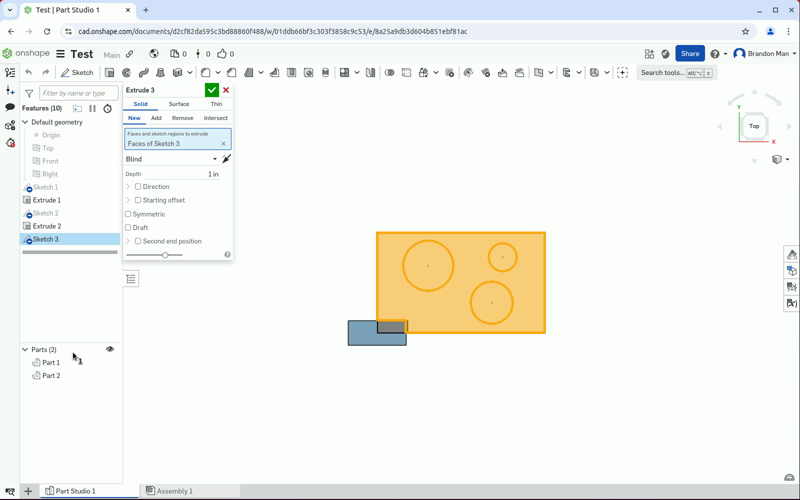
mouse_move(143, 106)
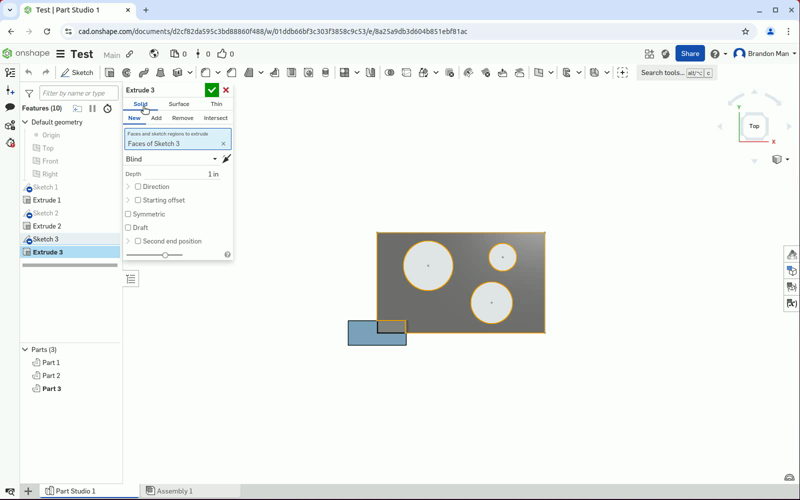
click(143, 106)
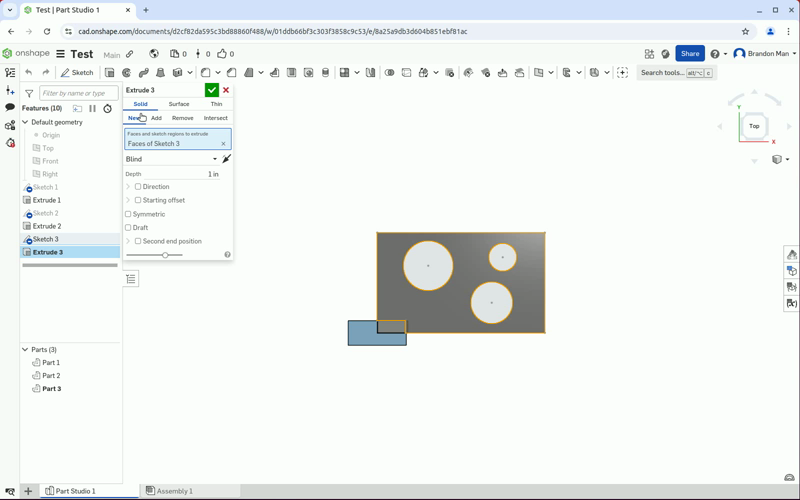
mouse_move(137, 120)
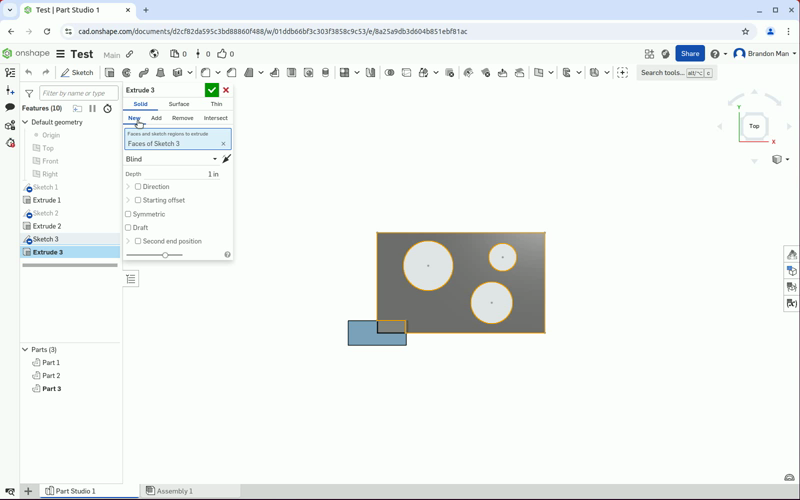
click(137, 120)
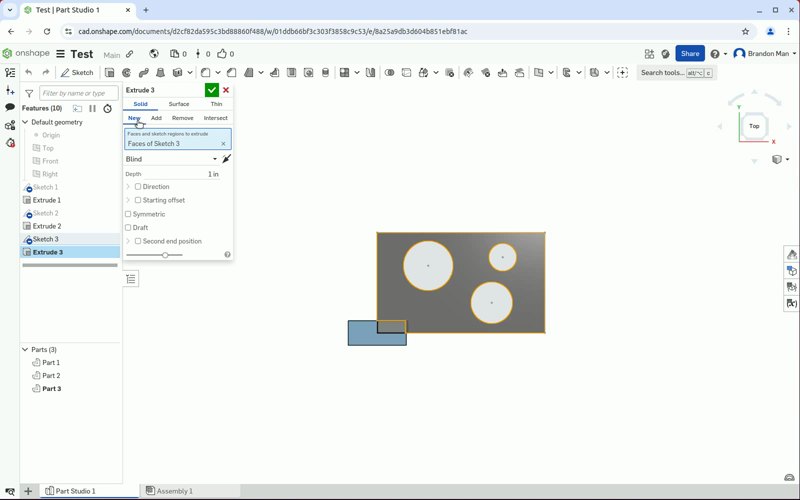
key(tab, 4)
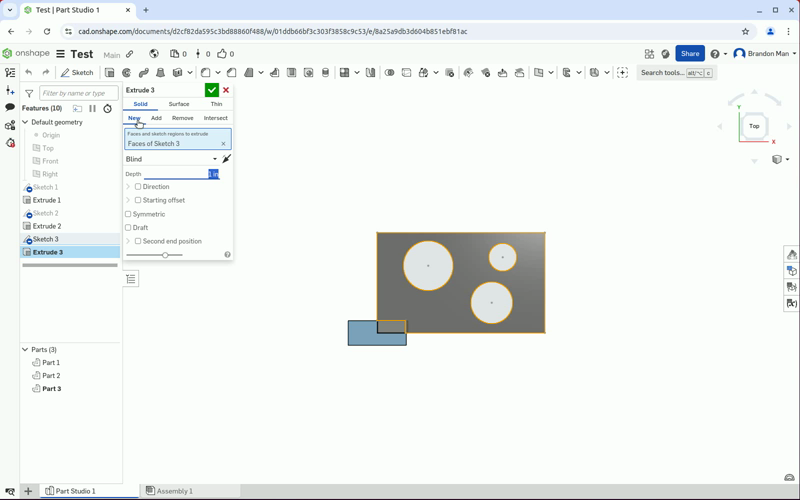
text(8.184)
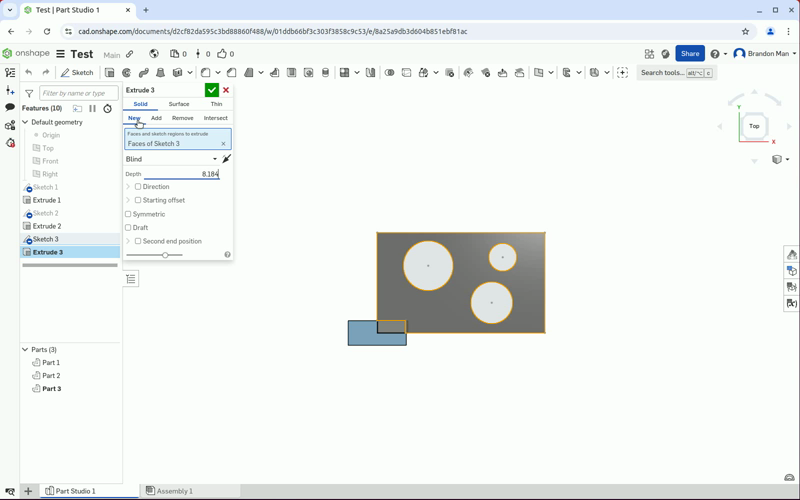
key(enter)
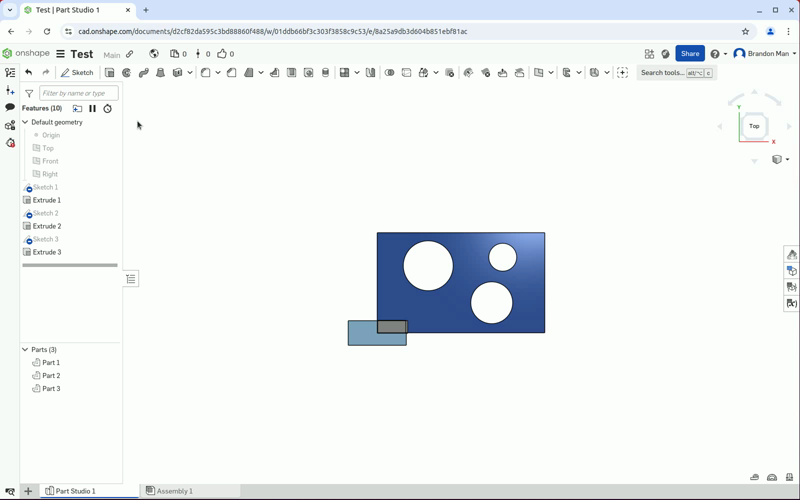
key(shift+h)
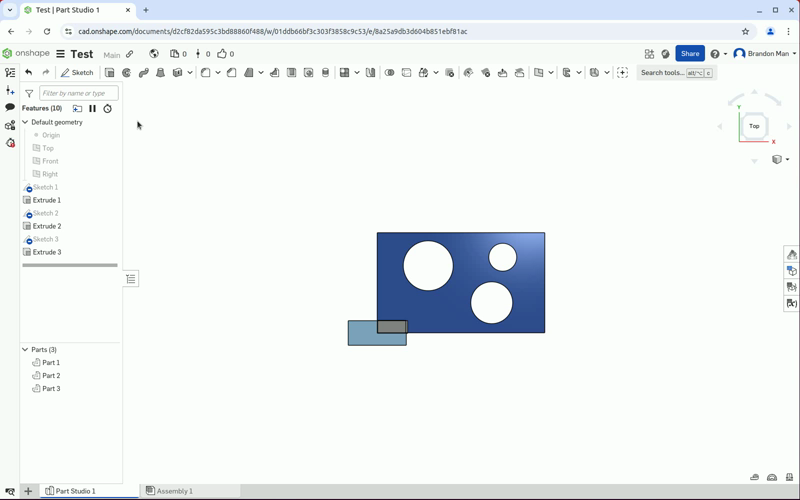
key(shift+h)
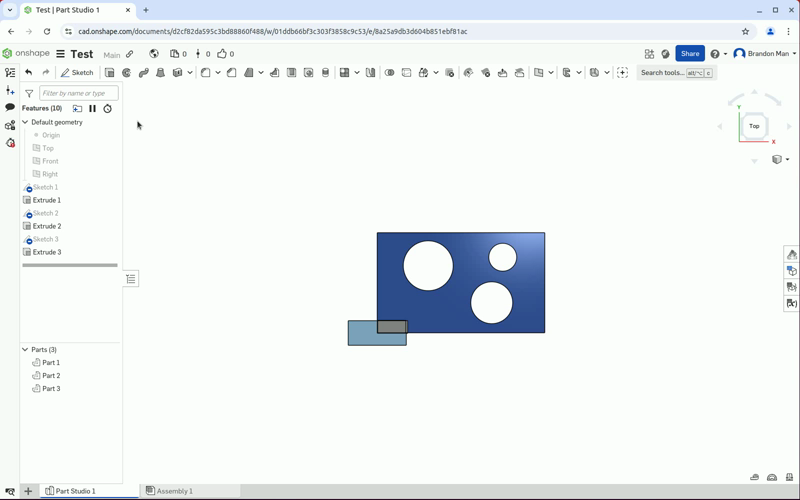
mouse_move(73, 189)
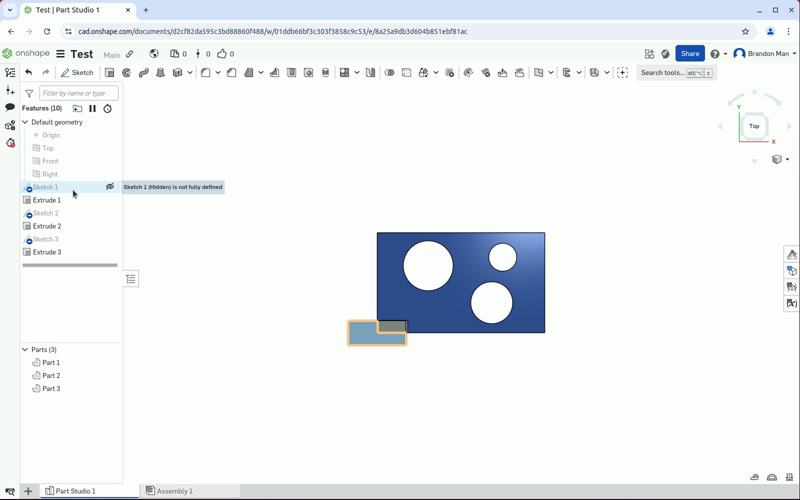
click(73, 189)
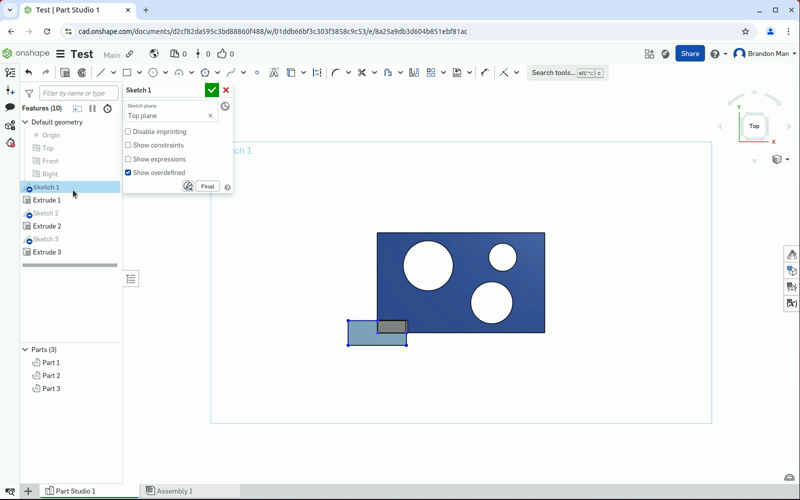
mouse_move(229, 92)
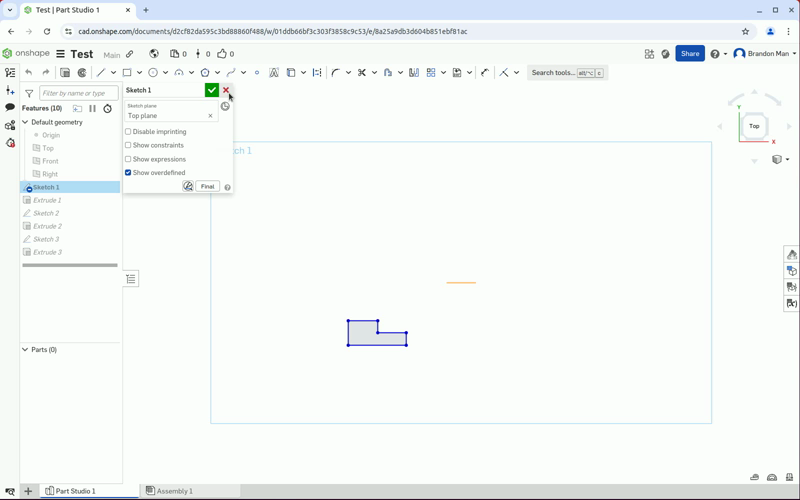
click(229, 92)
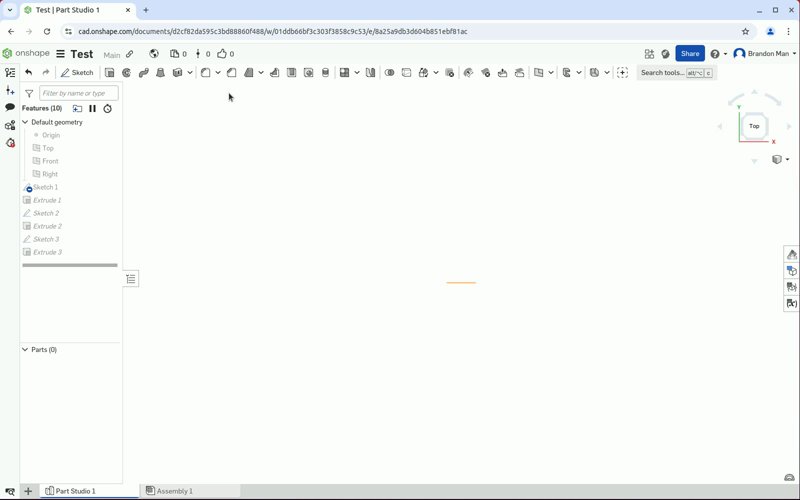
mouse_move(73, 352)
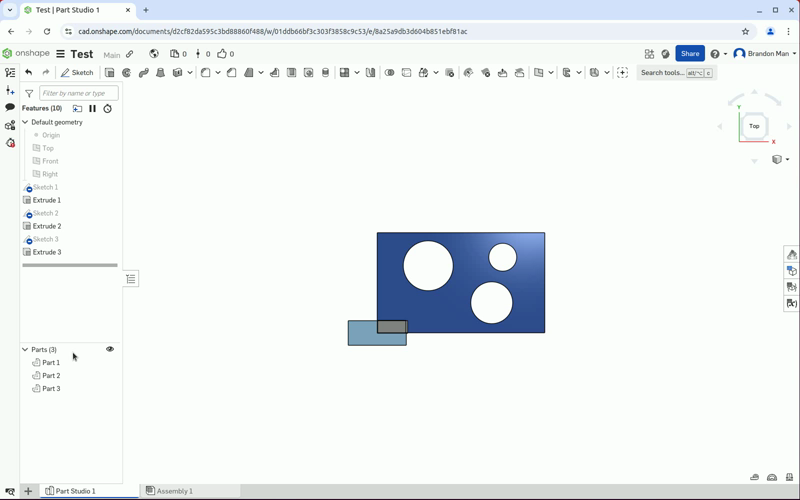
key(y)
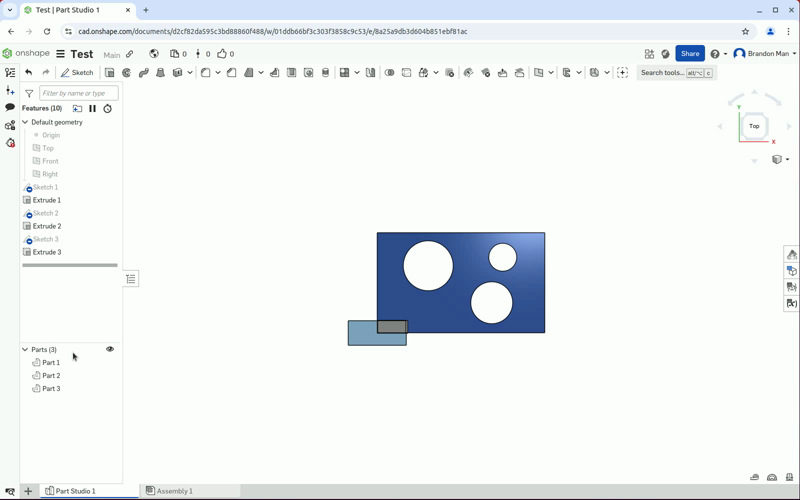
key(shift+p)
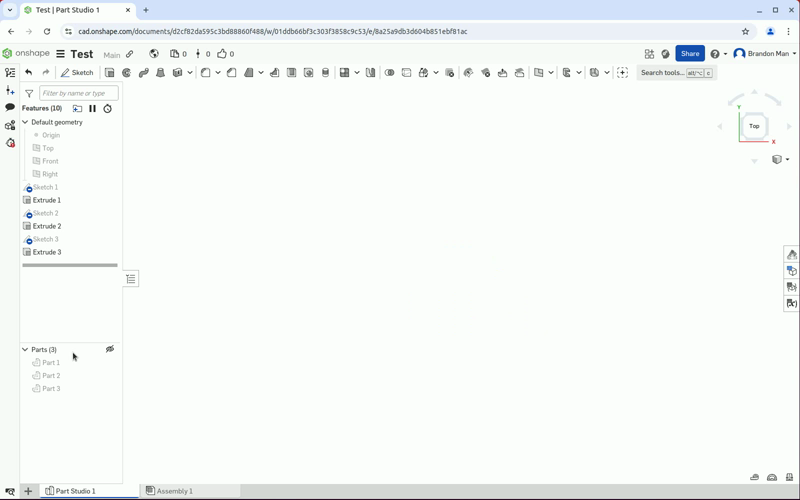
key(space)
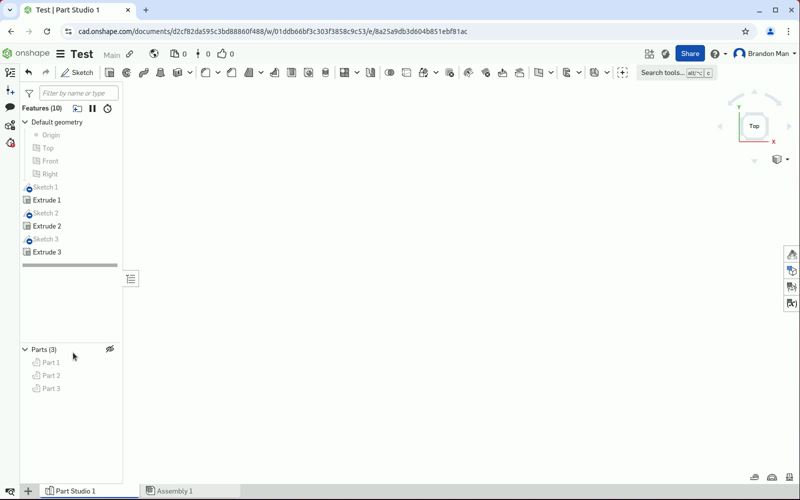
key_down(shift)
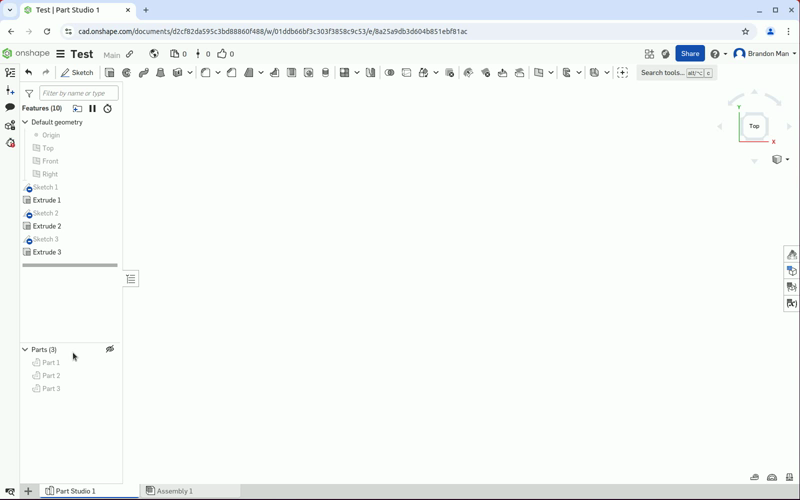
key(up)
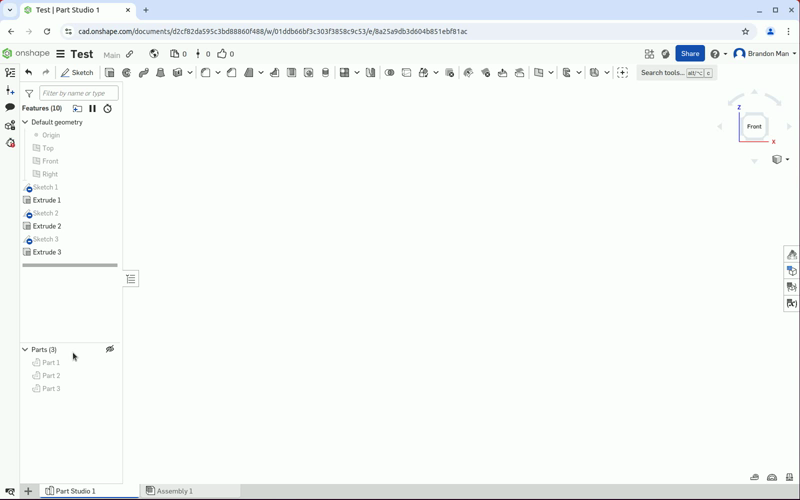
key_up(shift)
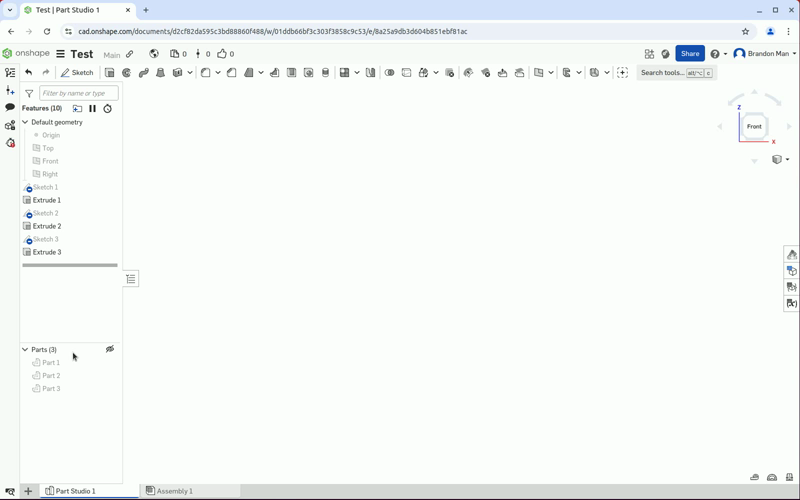
mouse_move(73, 352)
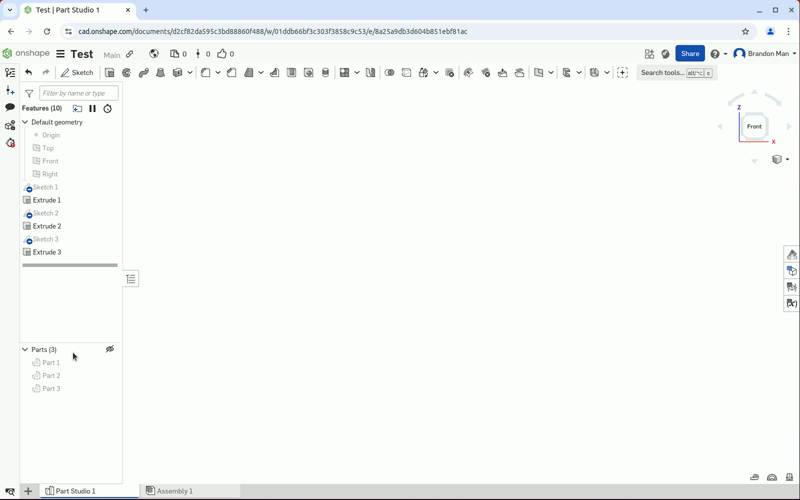
key(shift+y)
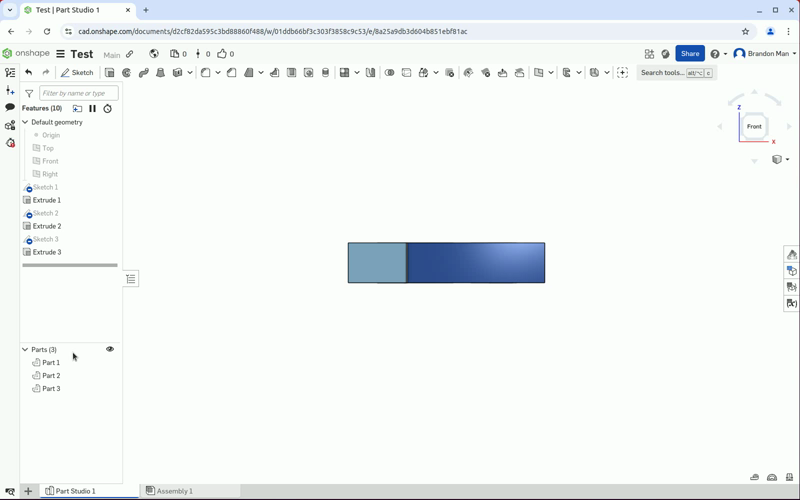
mouse_move(541, 75)
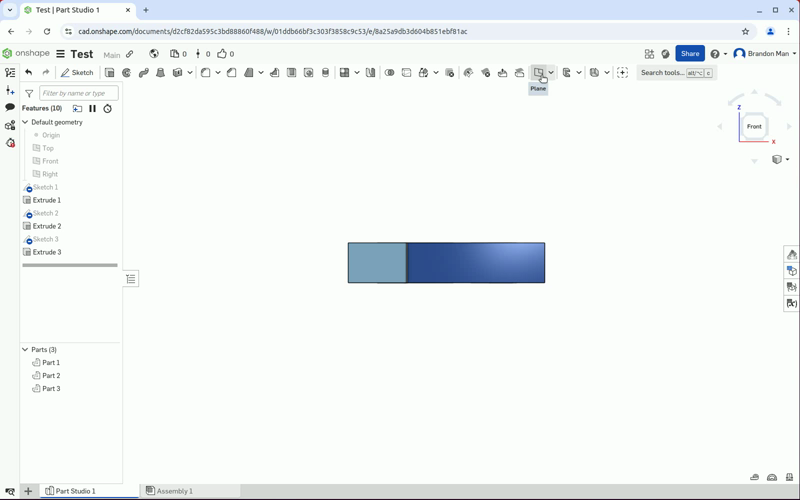
click(541, 75)
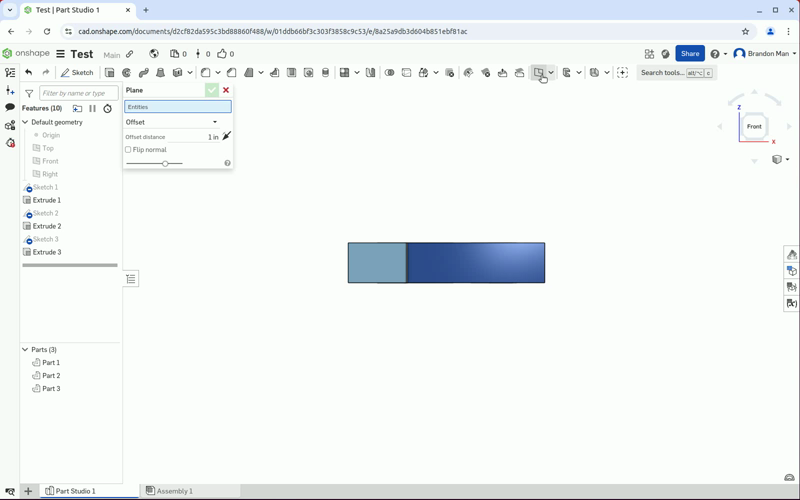
mouse_move(73, 163)
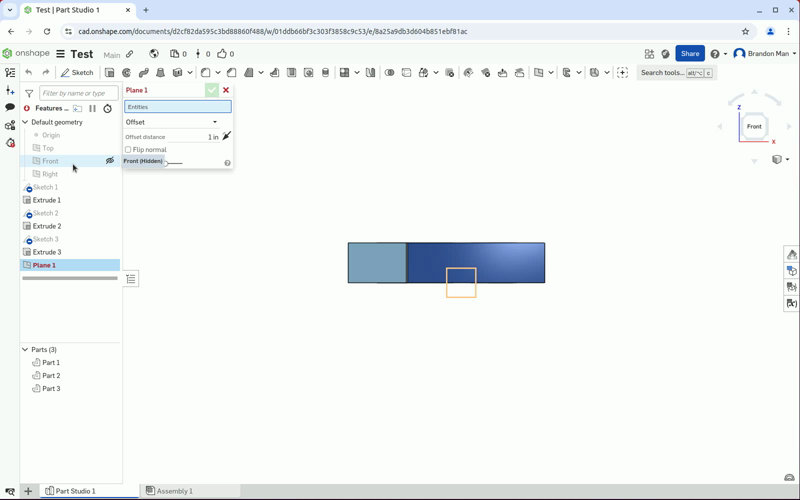
click(73, 163)
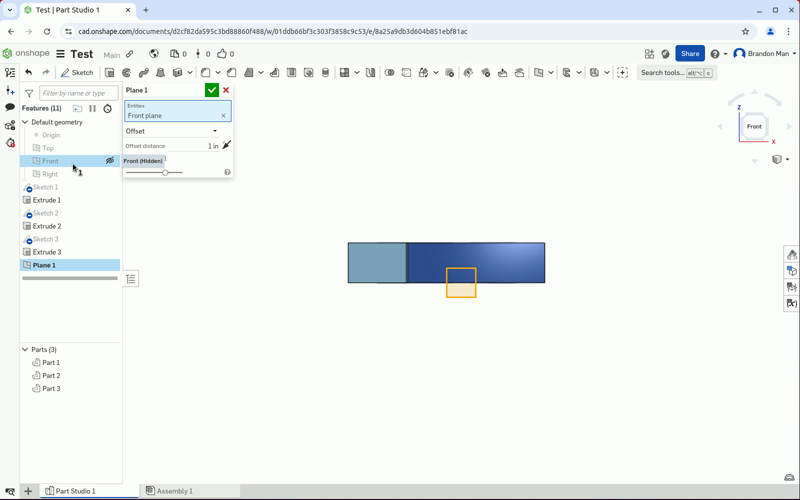
key(tab, 2)
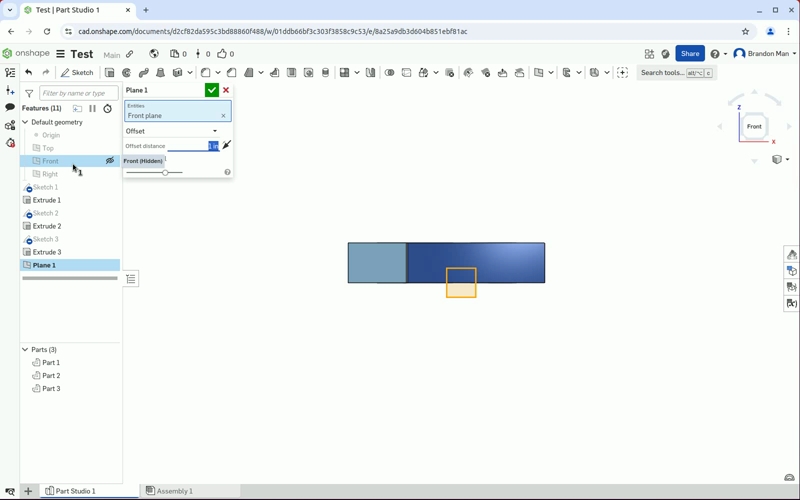
text(12.756)
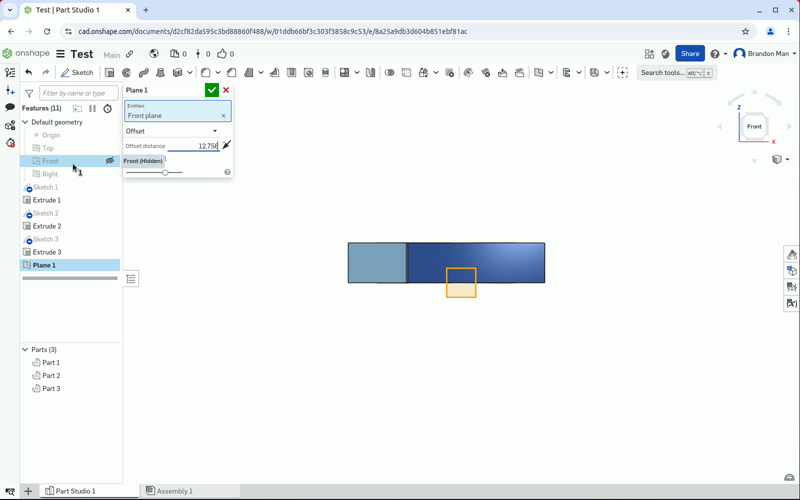
key(enter, 2)
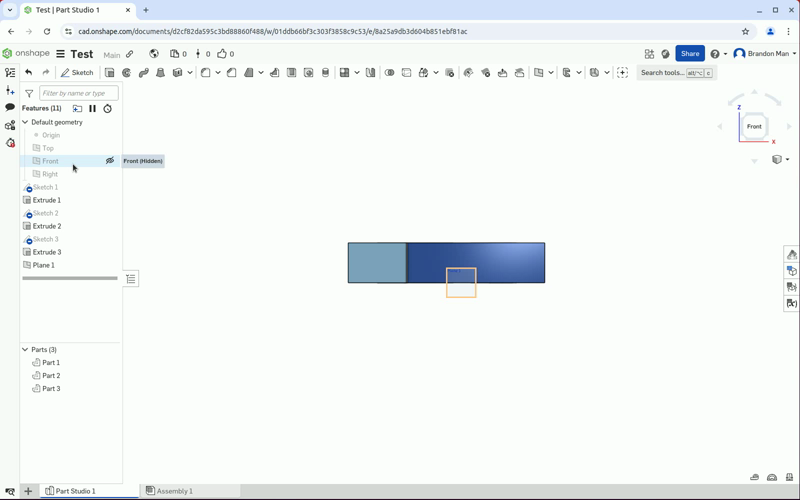
key(shift+s)
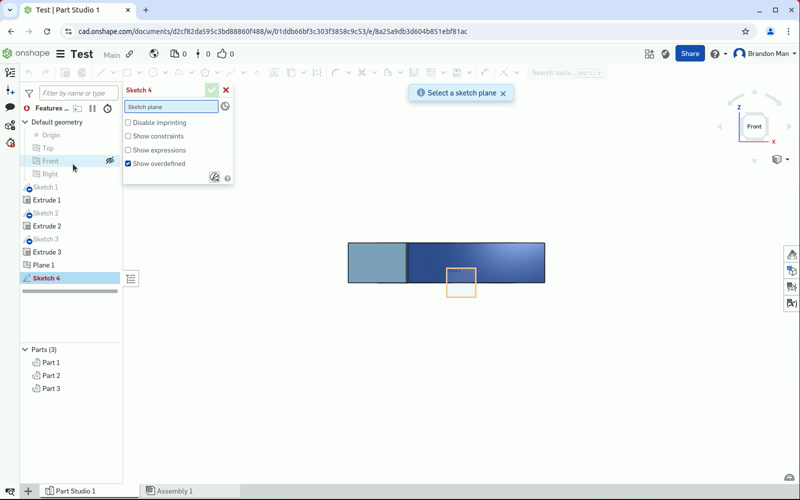
mouse_move(73, 267)
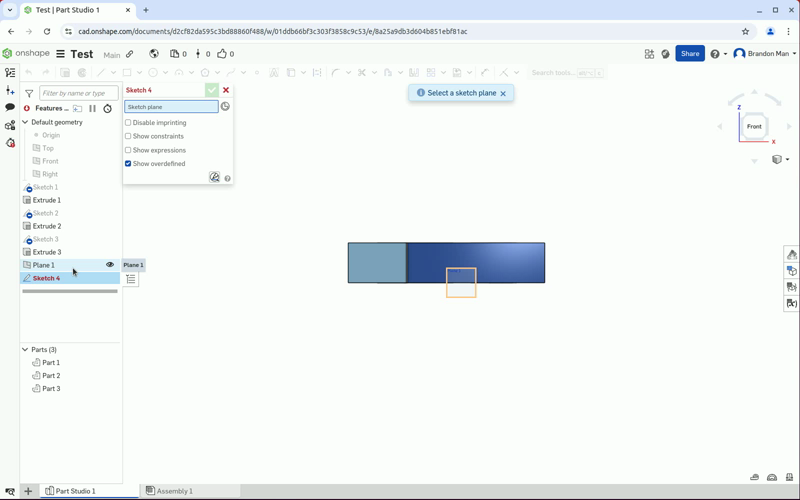
click(73, 267)
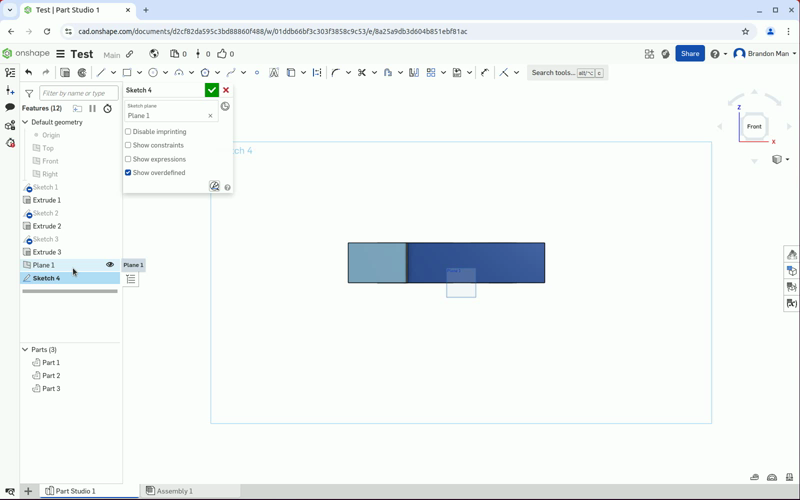
mouse_move(73, 352)
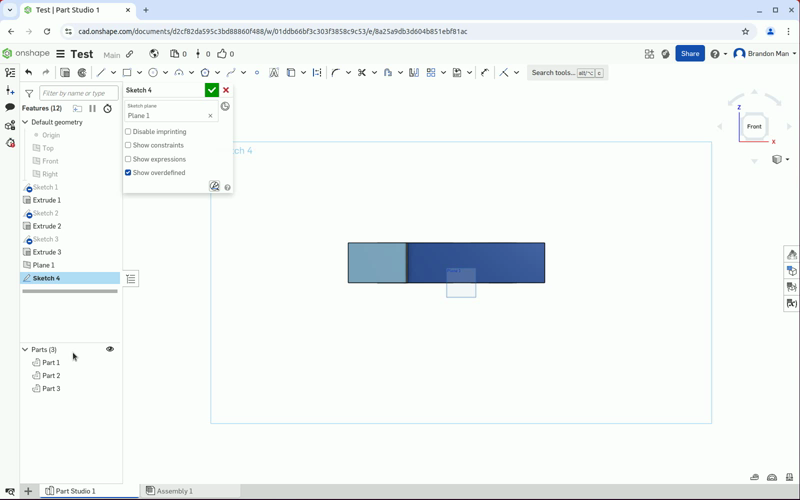
key(y)
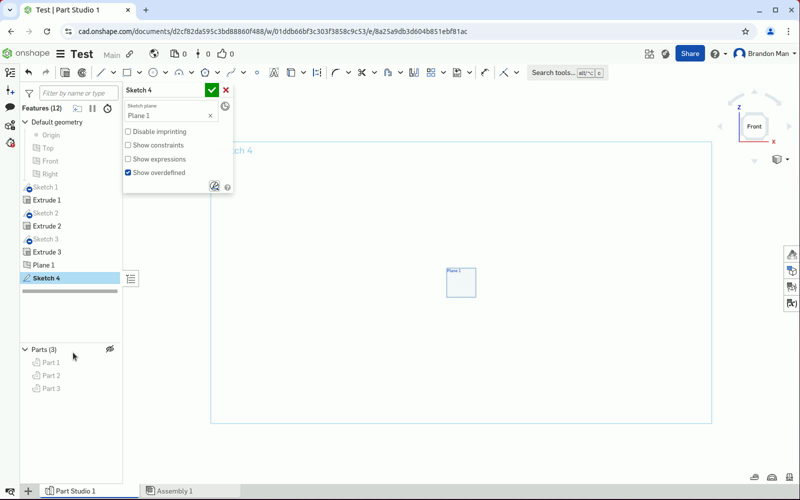
key(l)
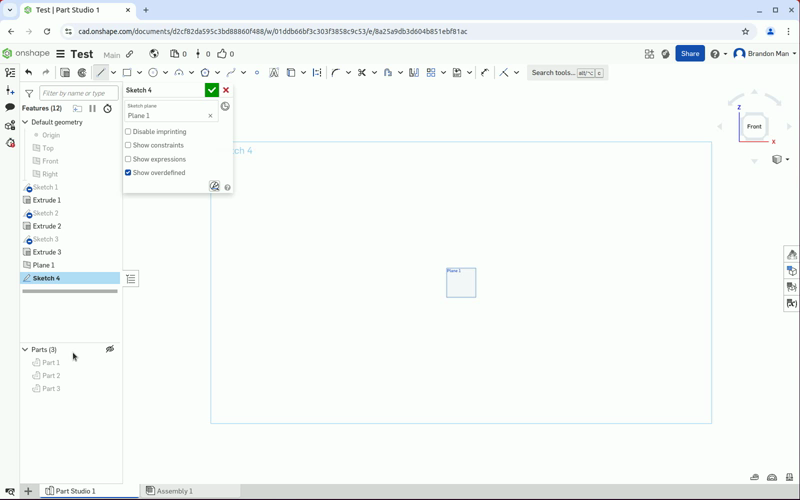
key_down(shift)
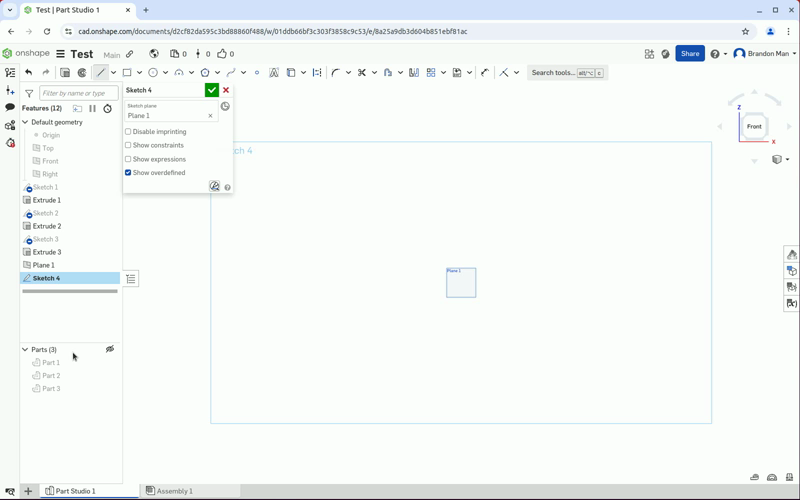
mouse_move(357, 268)
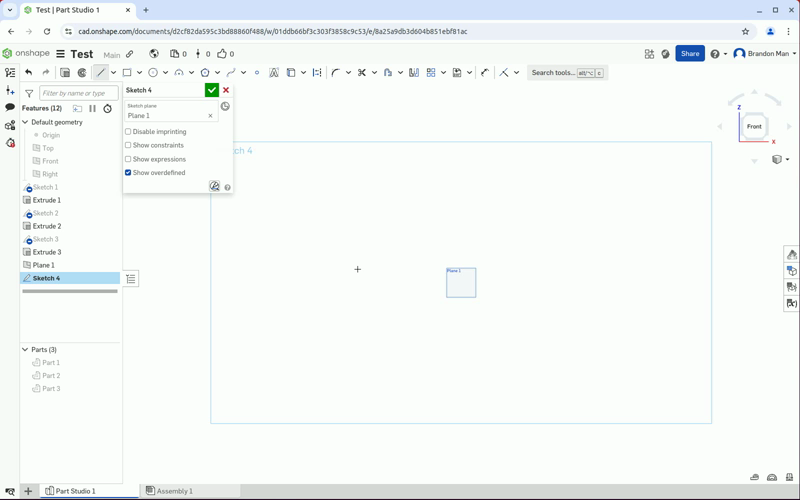
click(357, 268)
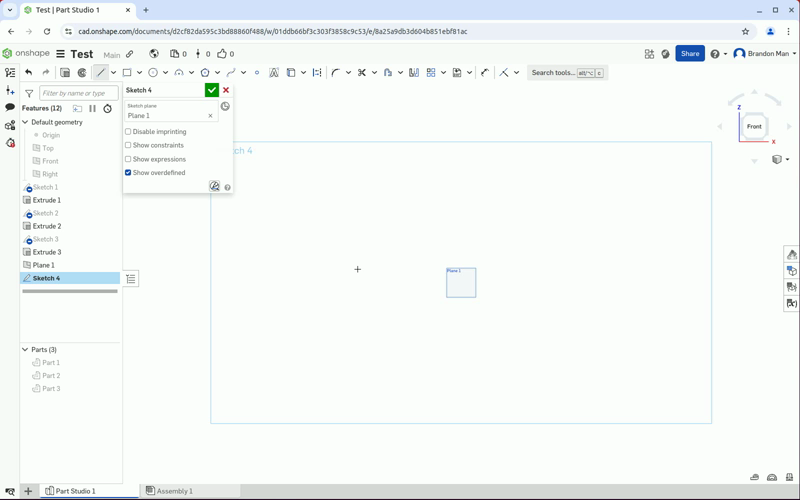
key_up(shift)
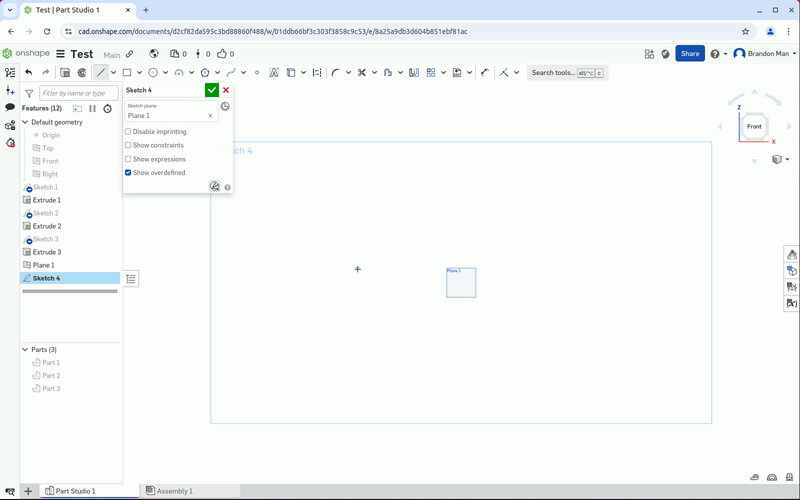
key_down(shift)
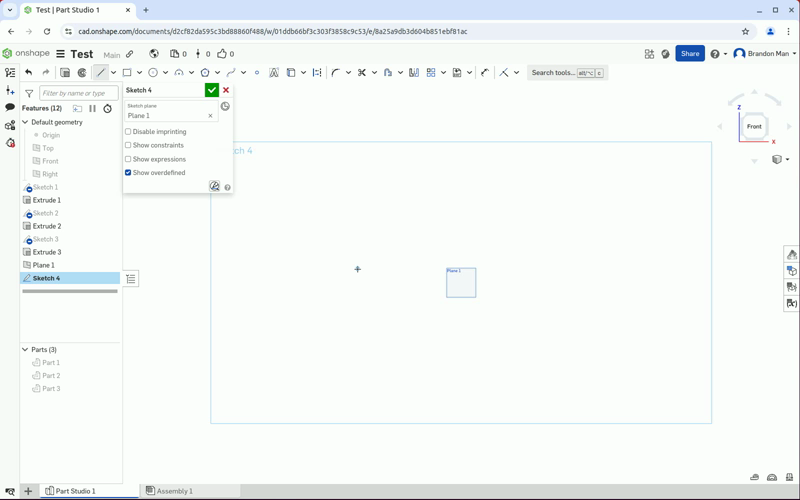
mouse_move(387, 268)
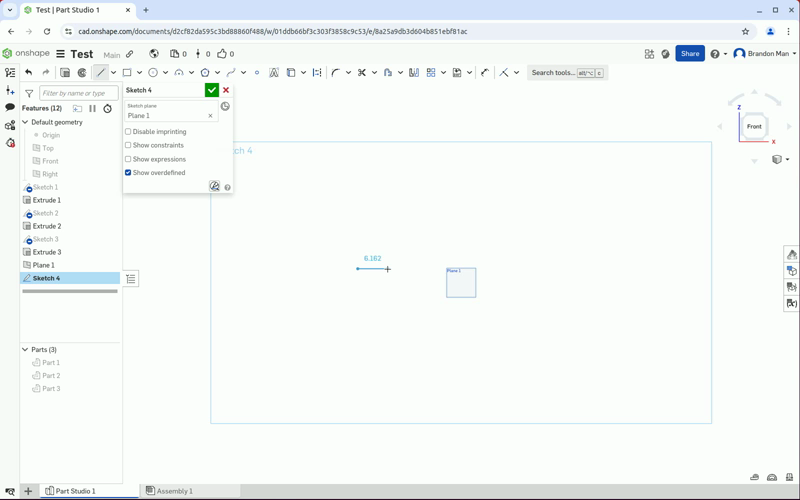
mouse_move(380, 279)
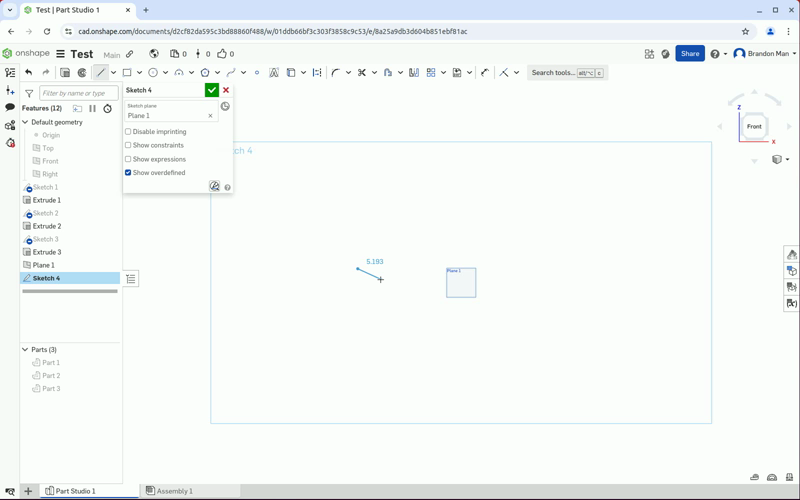
click(380, 279)
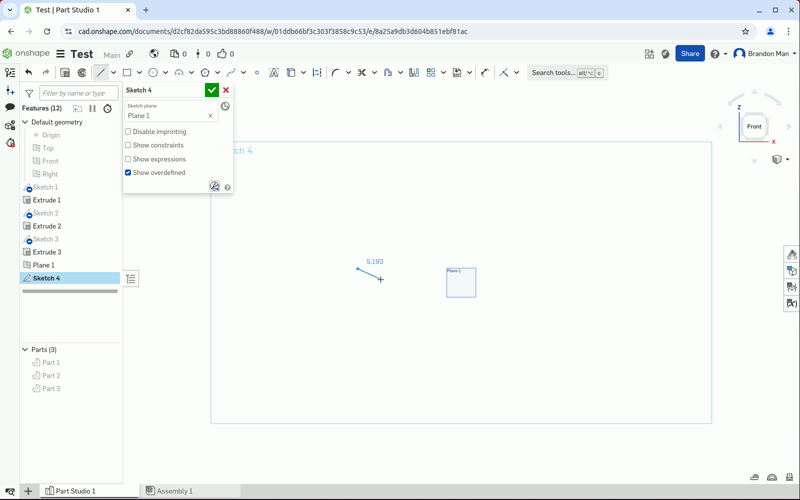
key_up(shift)
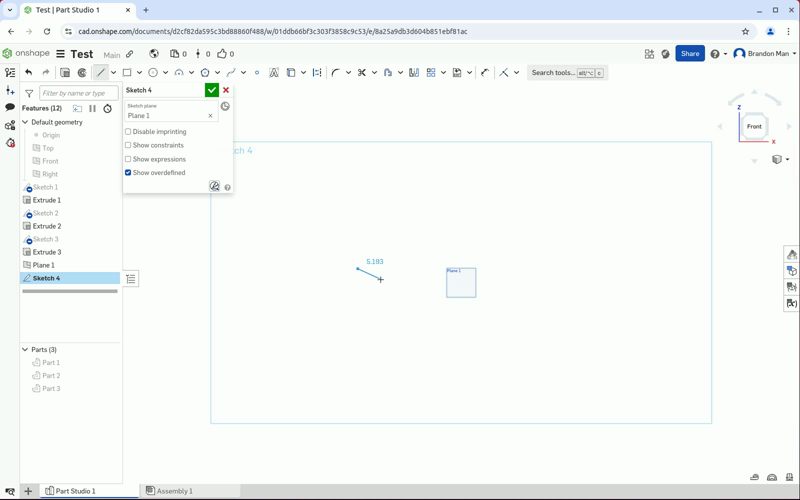
key_down(shift)
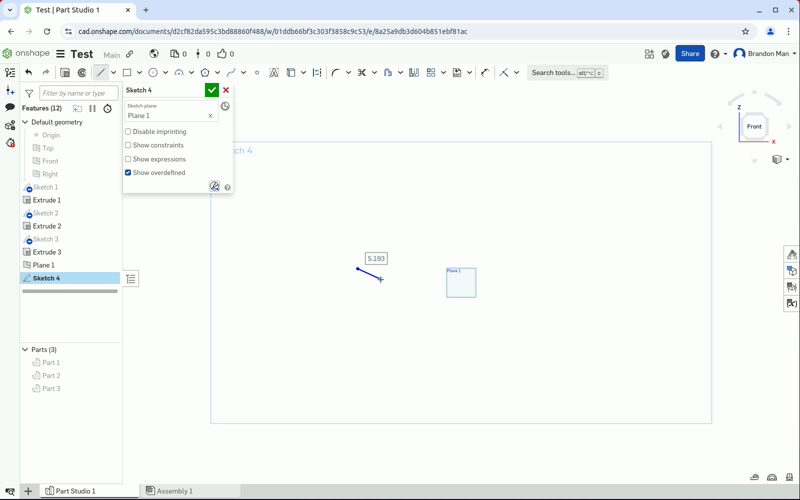
mouse_move(410, 279)
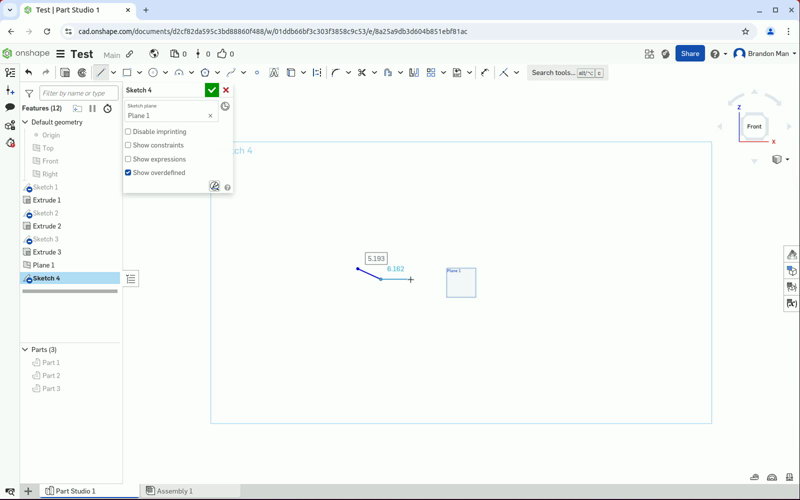
mouse_move(391, 256)
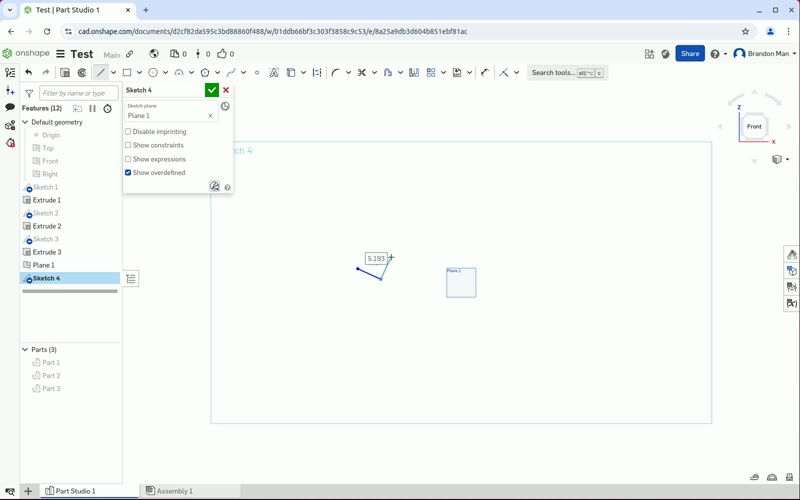
click(391, 256)
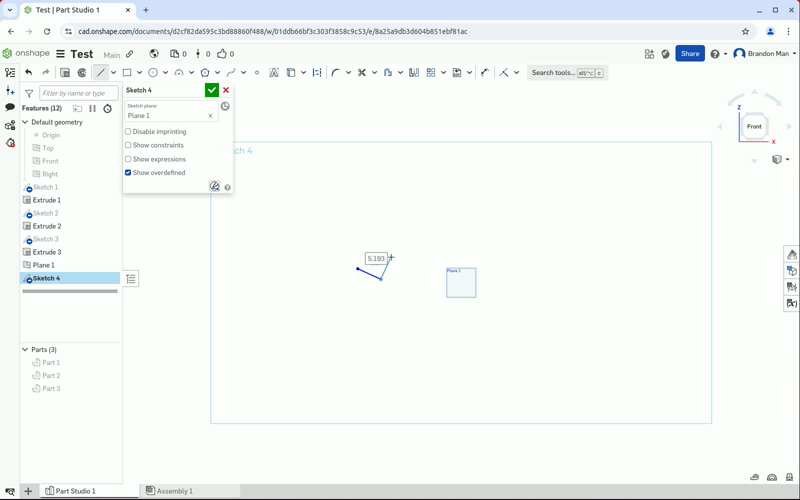
key_up(shift)
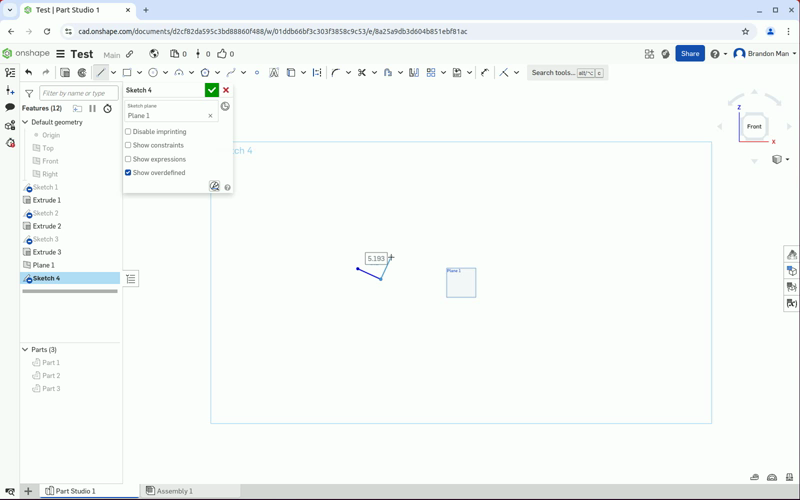
key_down(shift)
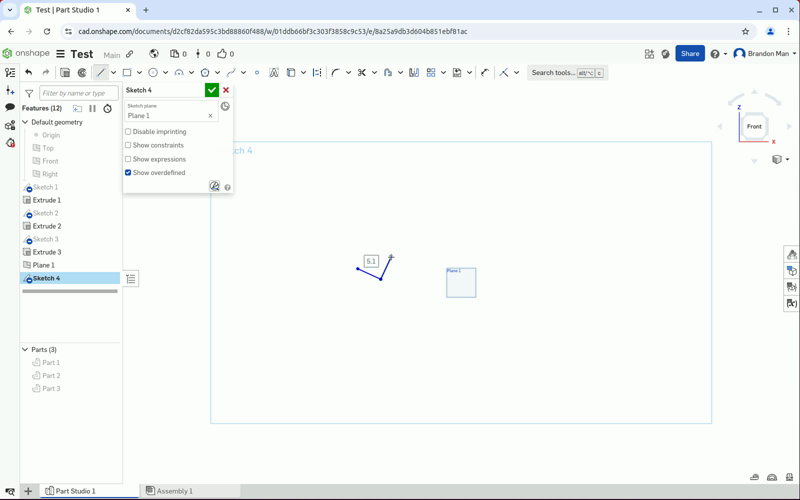
mouse_move(421, 256)
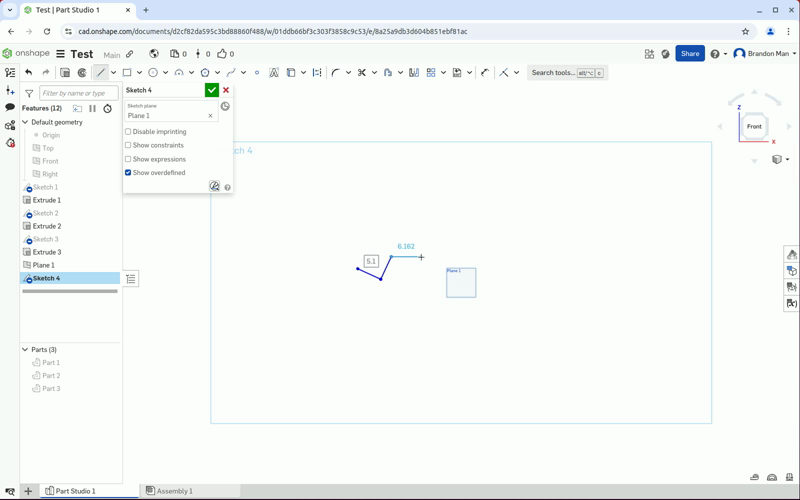
mouse_move(368, 245)
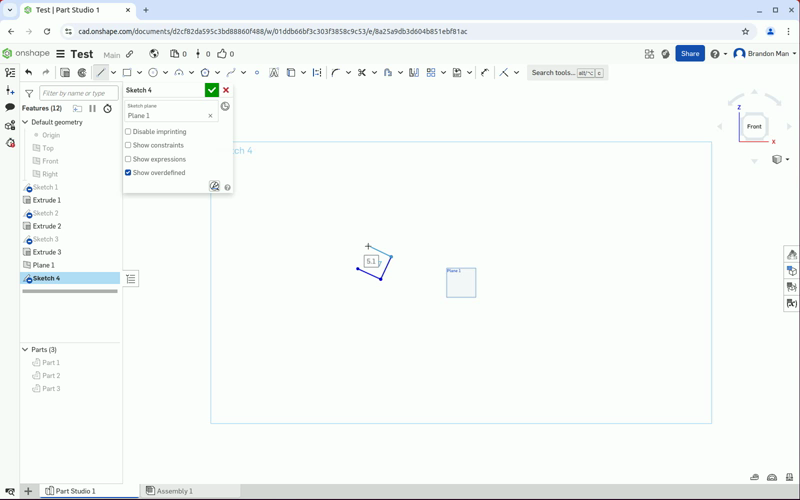
click(368, 245)
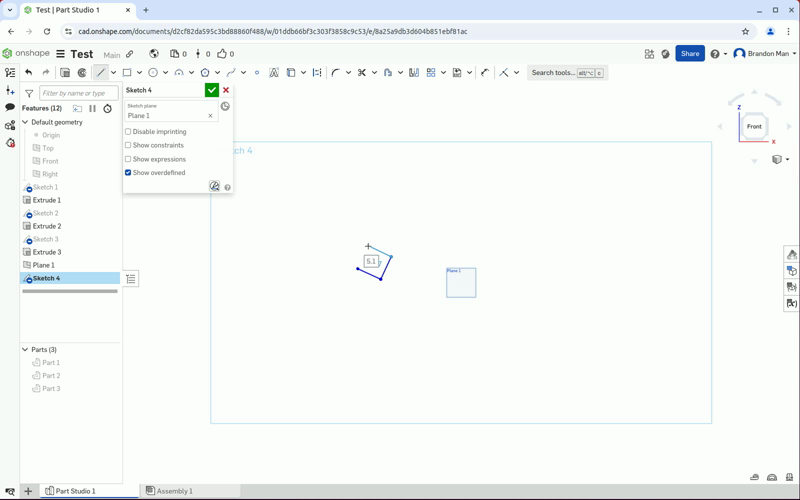
key_up(shift)
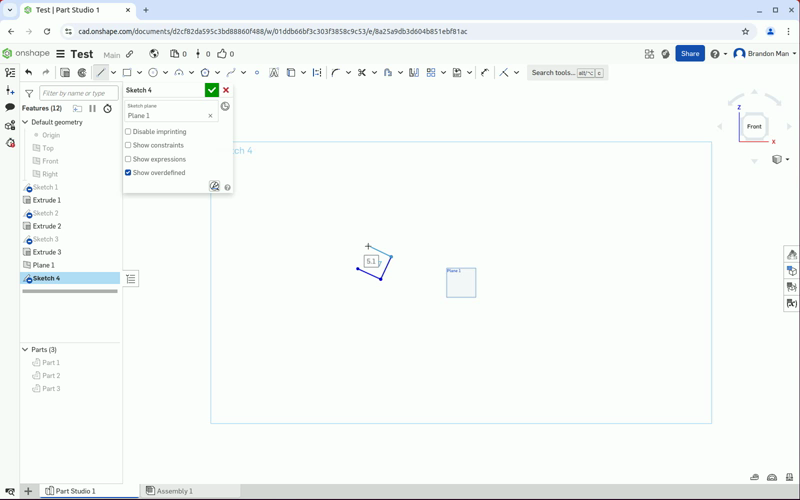
mouse_move(398, 245)
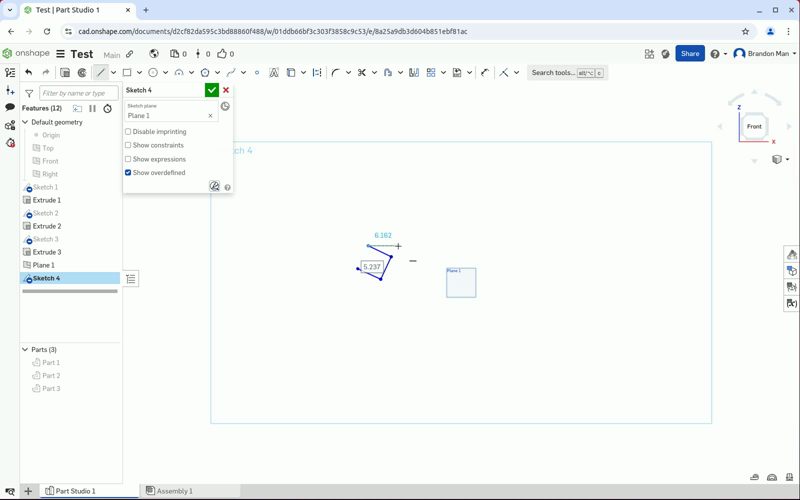
key_down(shift)
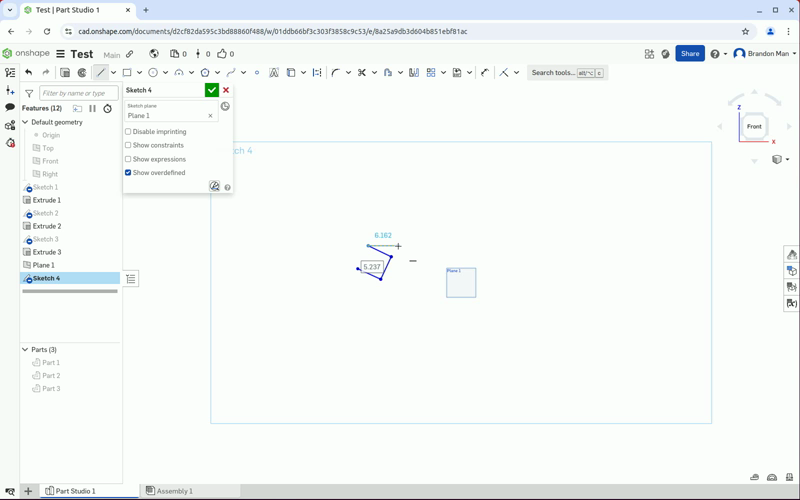
mouse_move(357, 268)
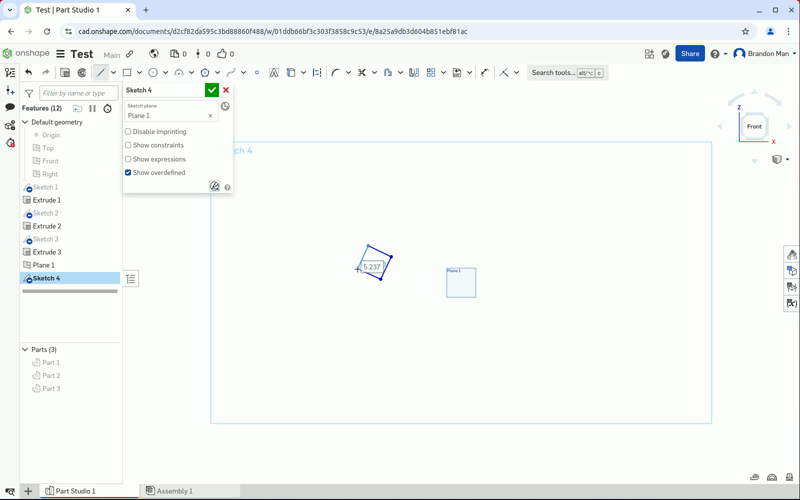
key_up(shift)
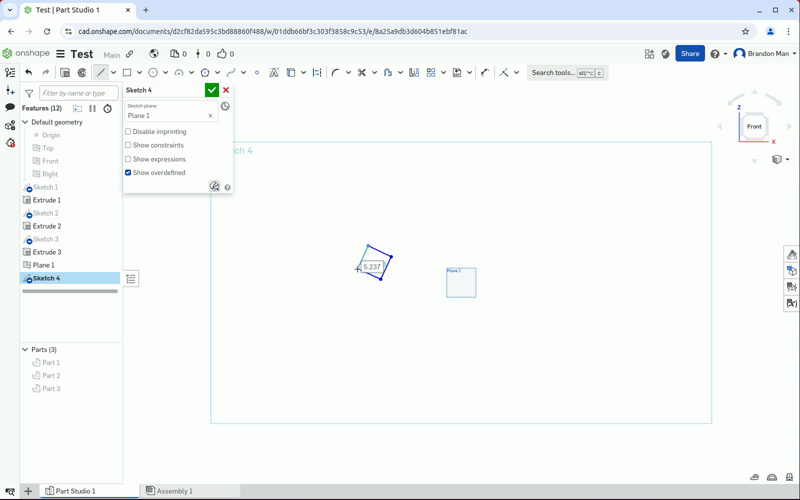
click(357, 268)
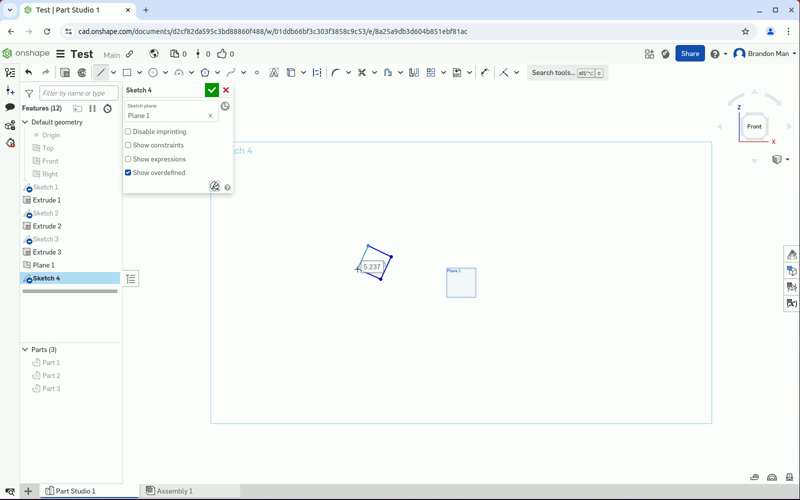
key(esc)
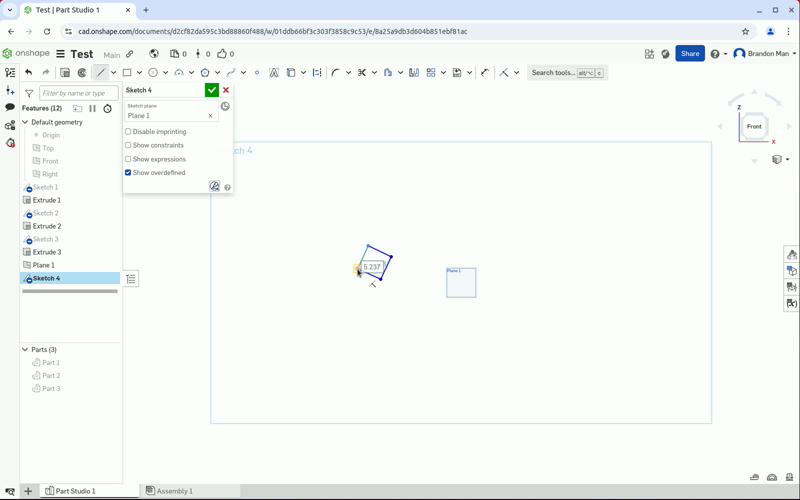
mouse_move(371, 248)
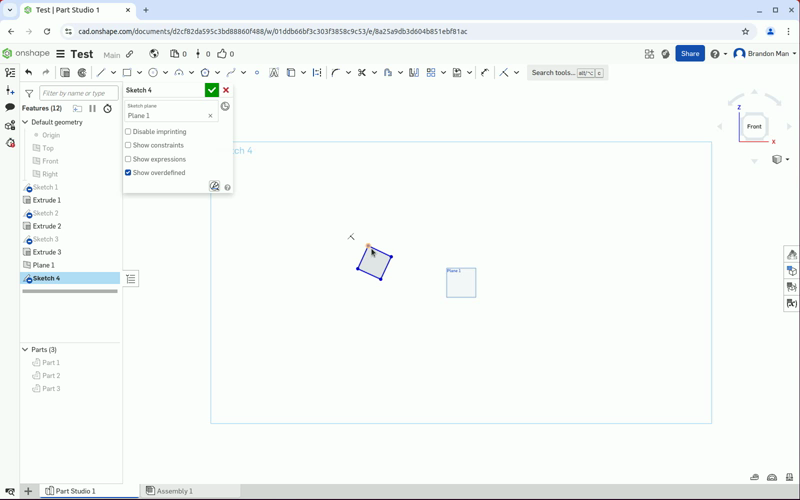
scroll(6)
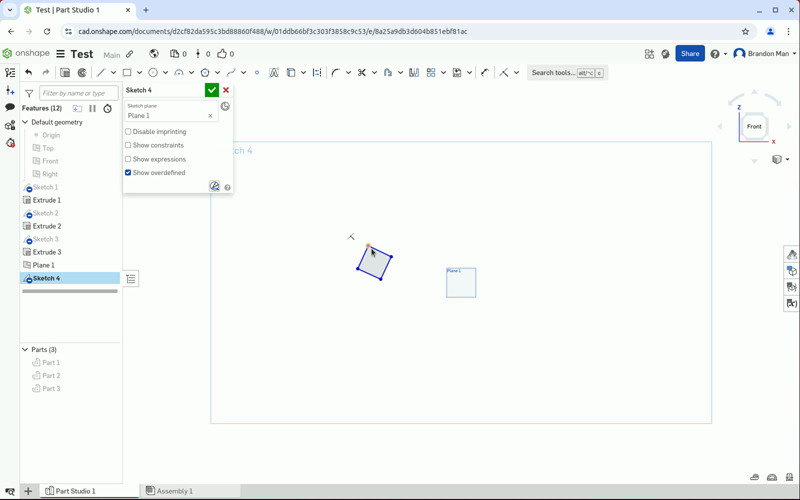
scroll(6)
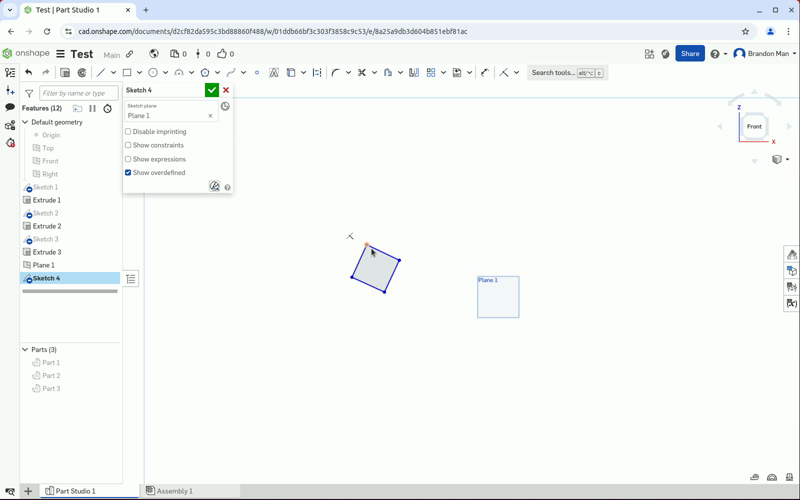
scroll(6)
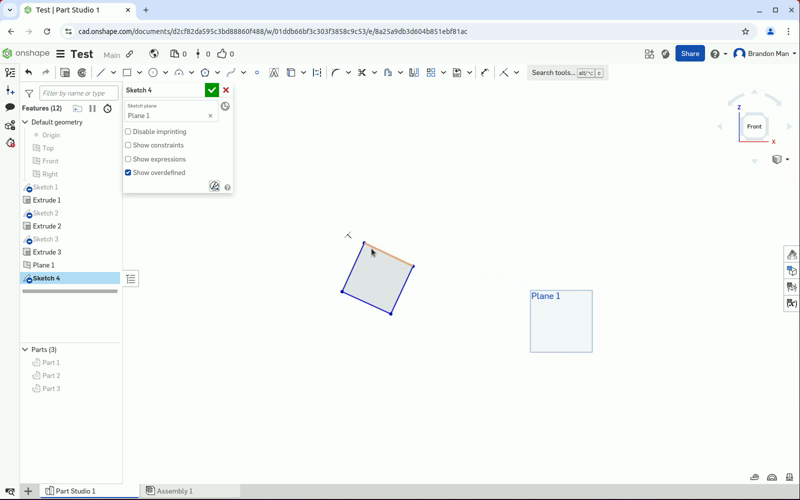
scroll(6)
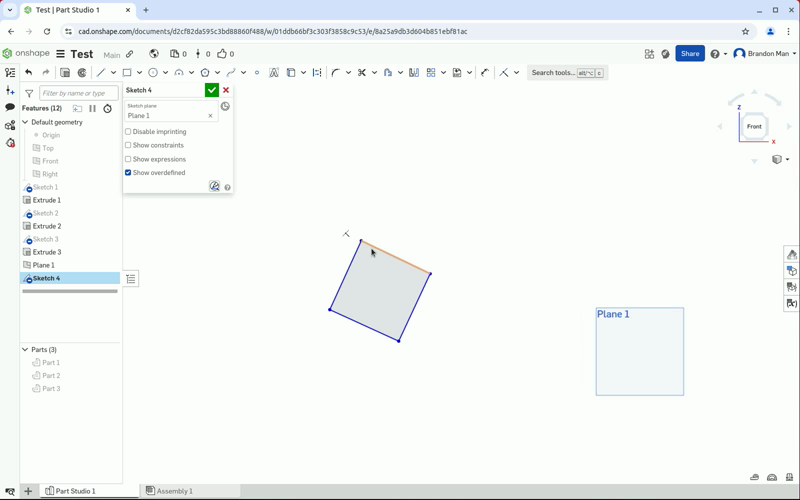
scroll(6)
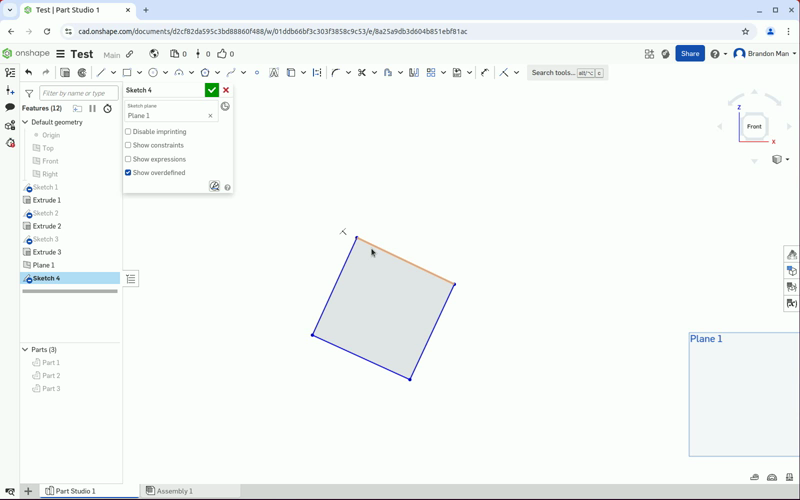
scroll(6)
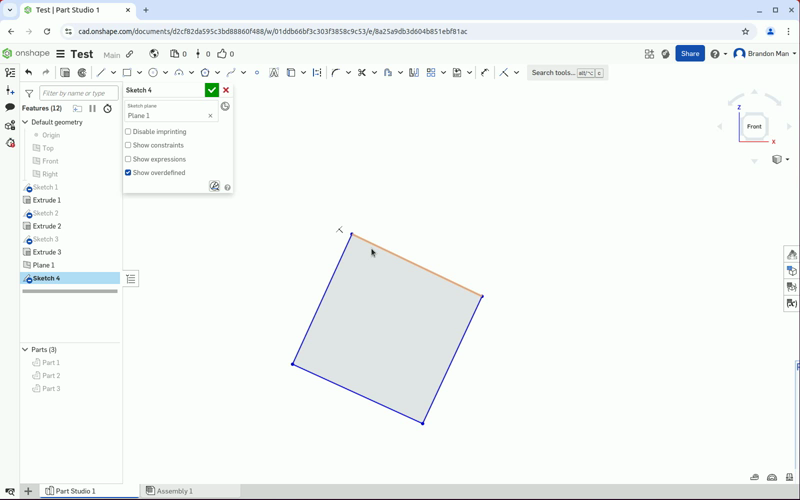
scroll(6)
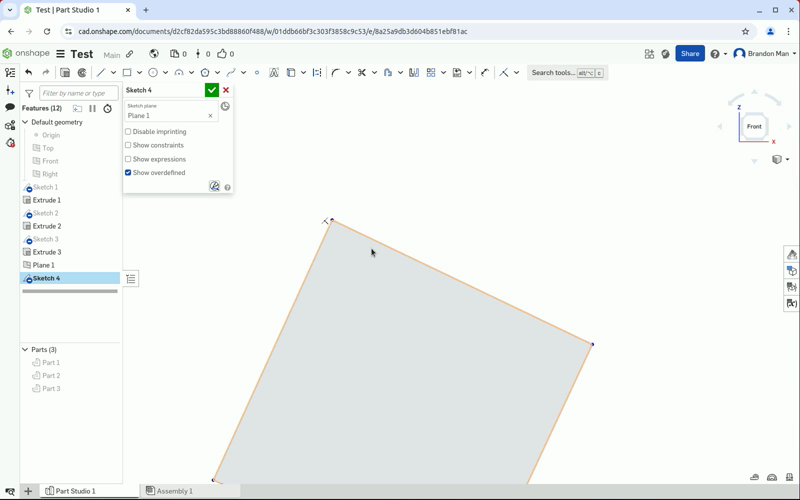
click(371, 248)
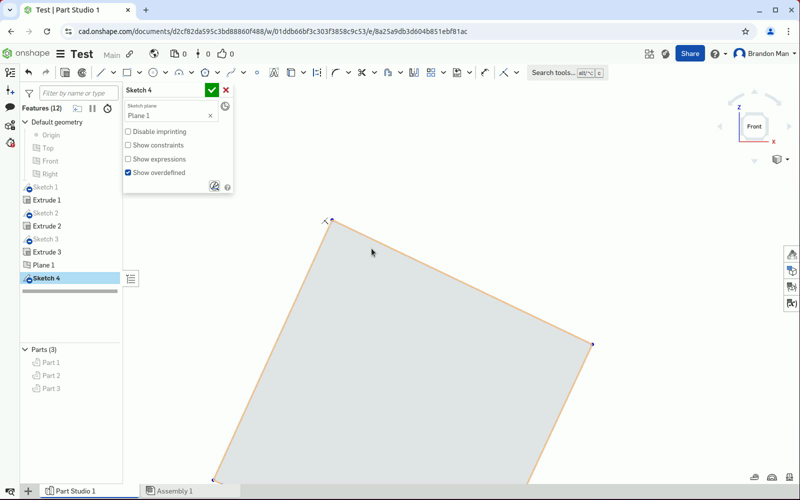
scroll(-6)
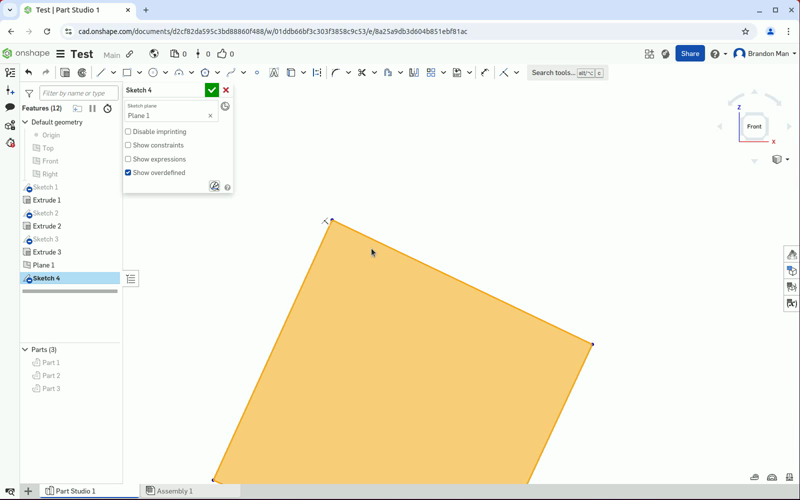
scroll(-6)
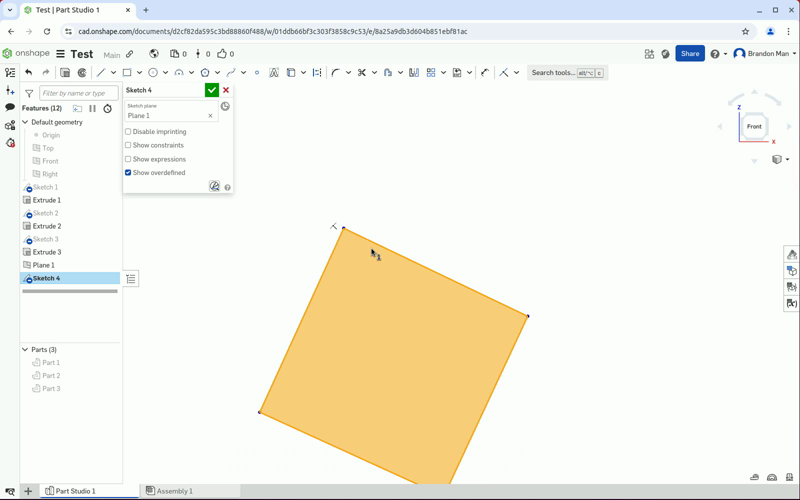
scroll(-6)
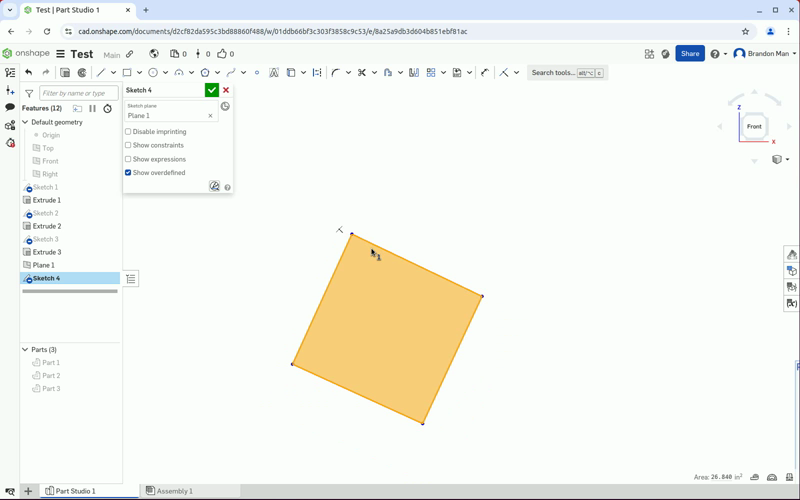
scroll(-6)
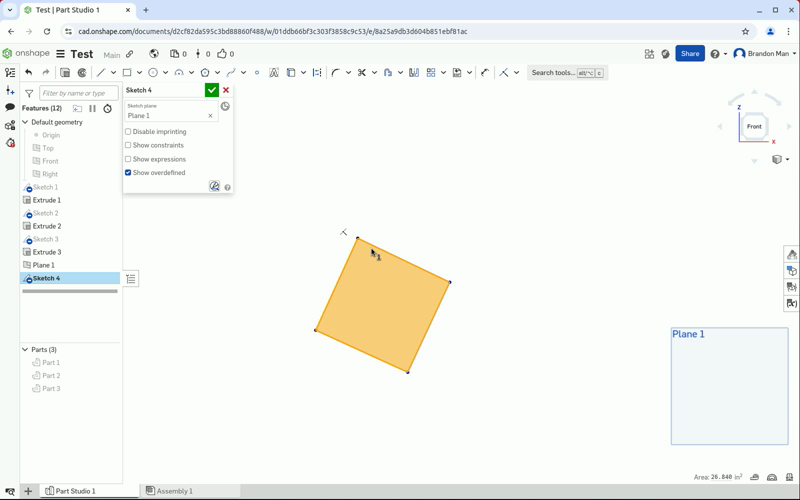
scroll(-6)
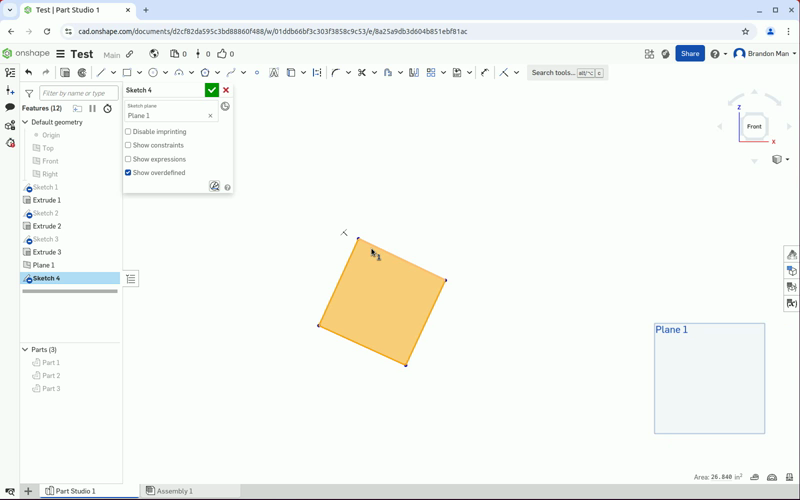
scroll(-6)
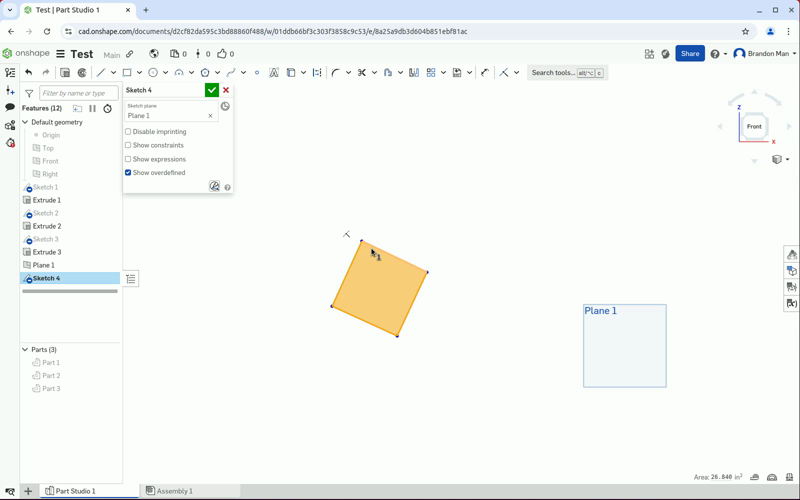
scroll(-6)
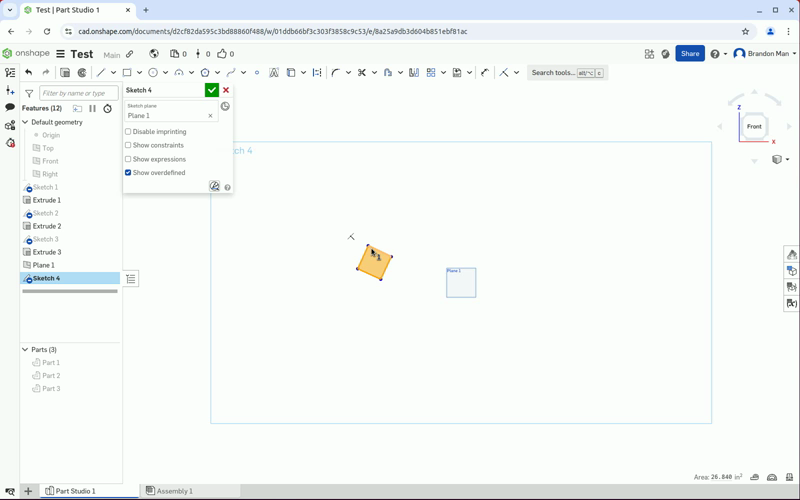
mouse_move(73, 352)
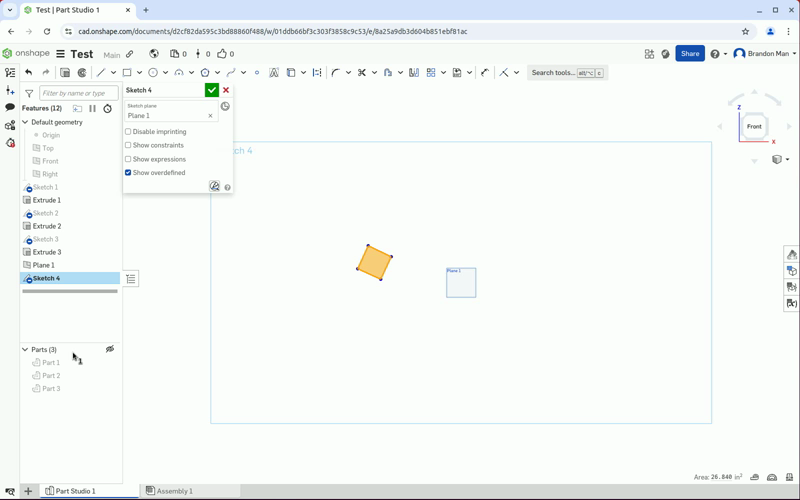
key(shift+y)
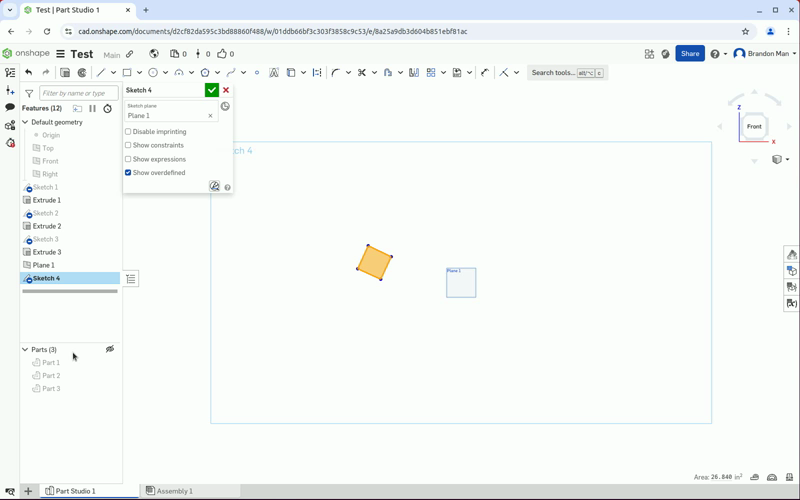
key(shift+e)
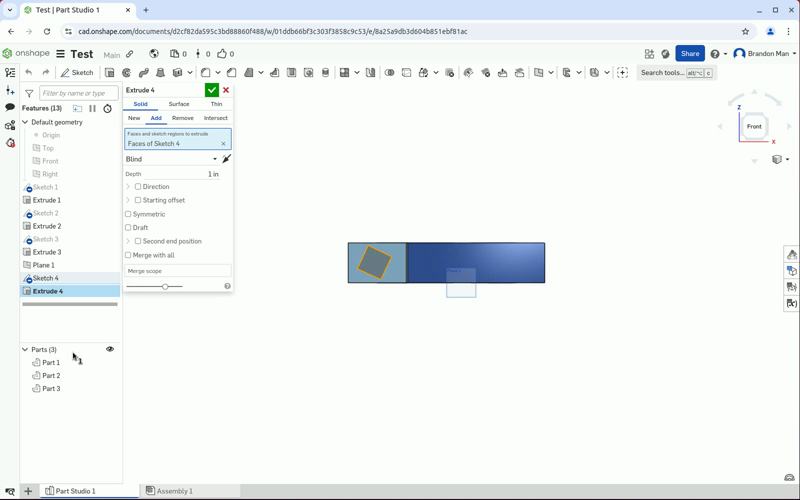
mouse_move(143, 106)
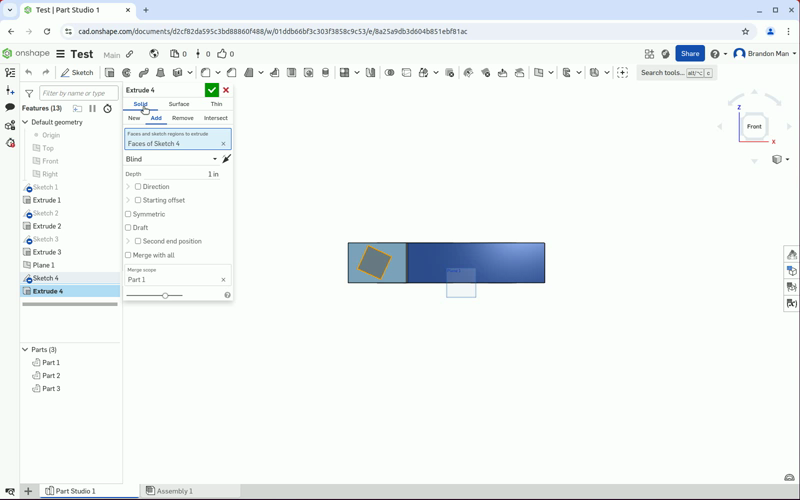
click(143, 106)
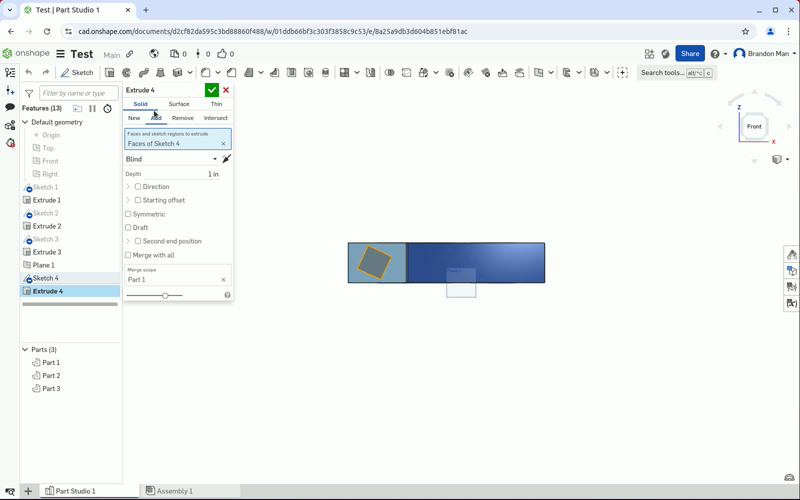
mouse_move(186, 120)
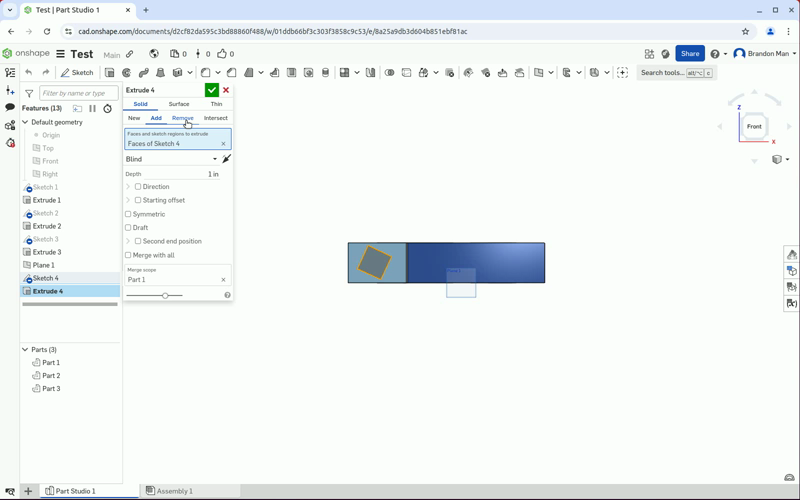
click(186, 120)
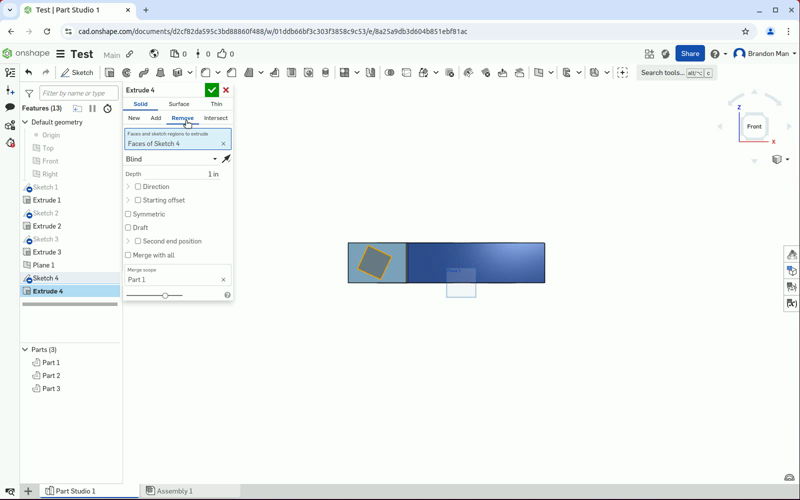
key(tab, 4)
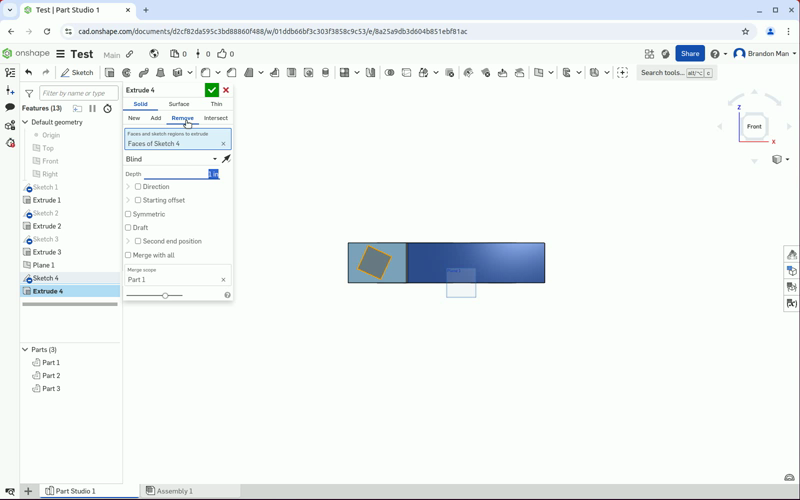
text(12.517)
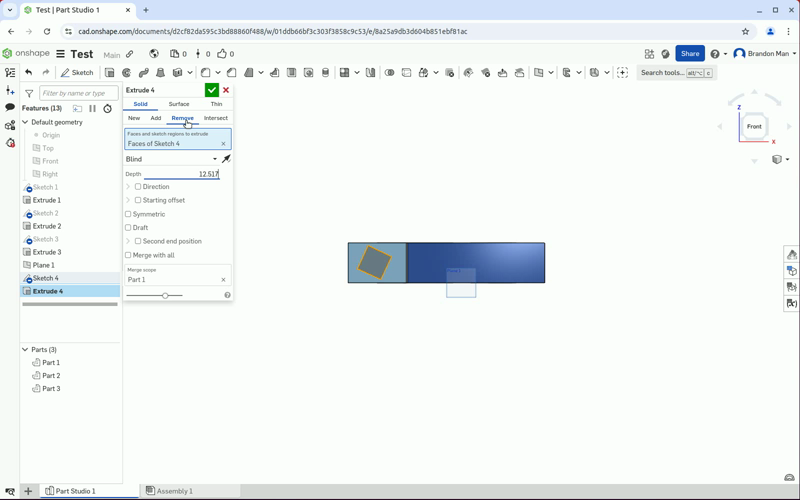
key(tab, 6)
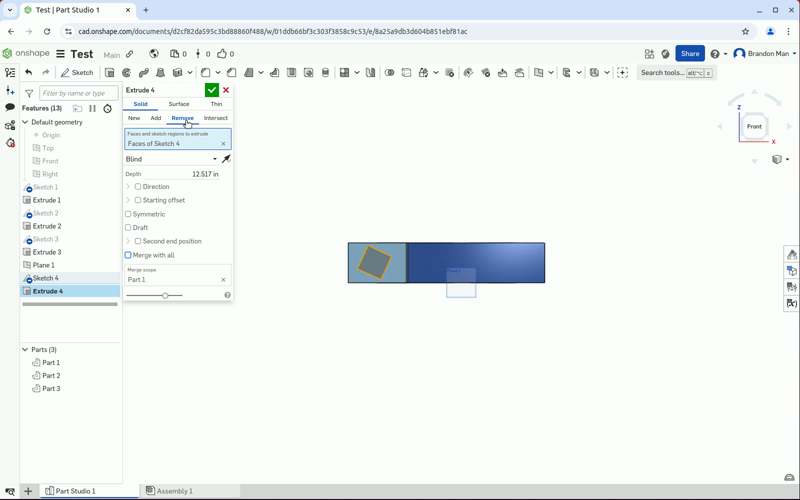
key(space)
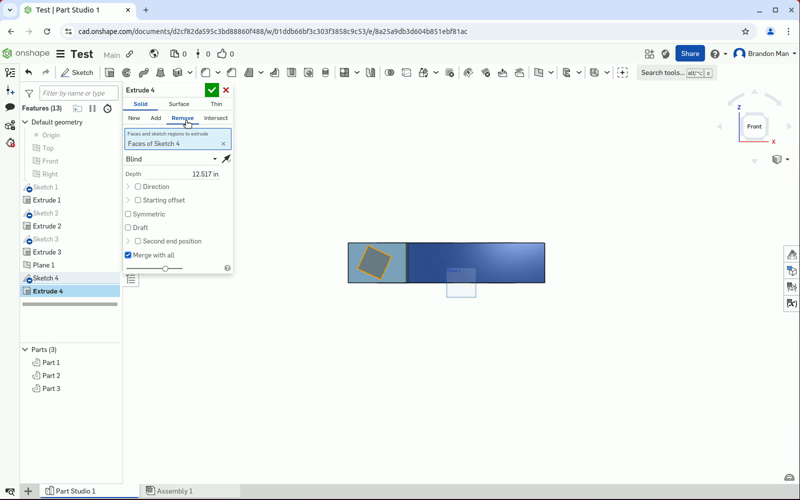
key(enter)
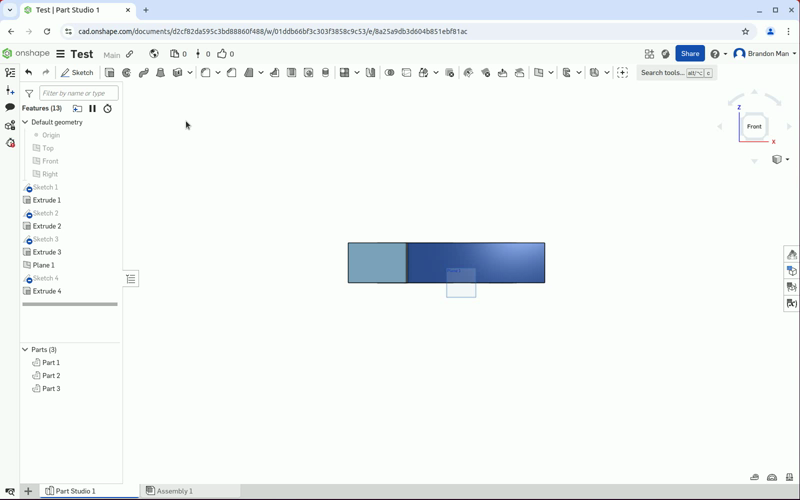
key(shift+h)
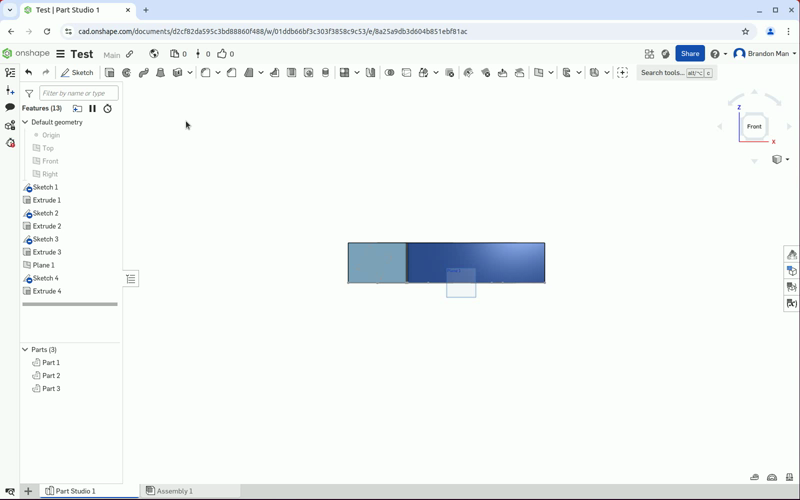
key(shift+h)
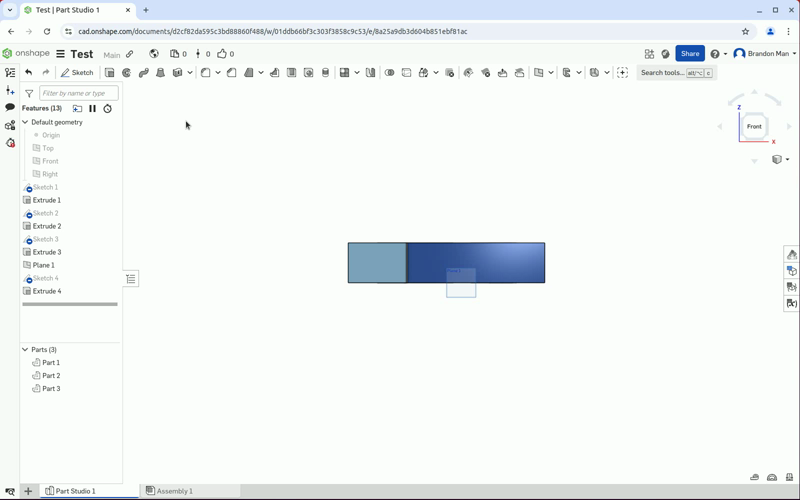
mouse_move(73, 189)
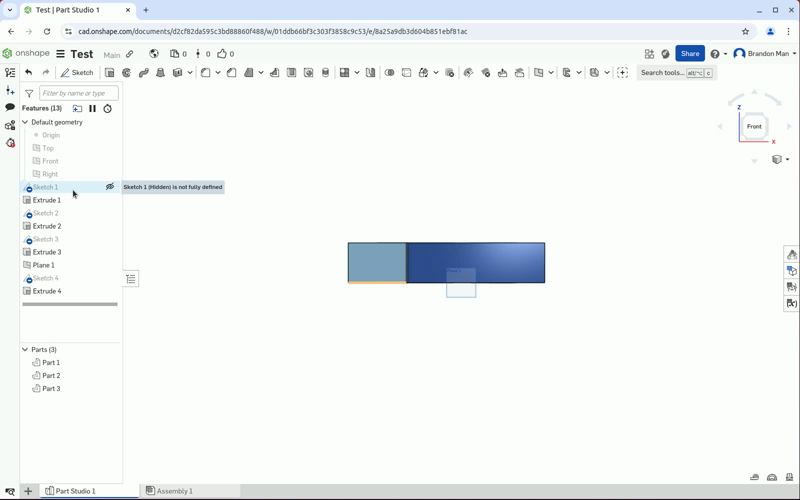
click(73, 189)
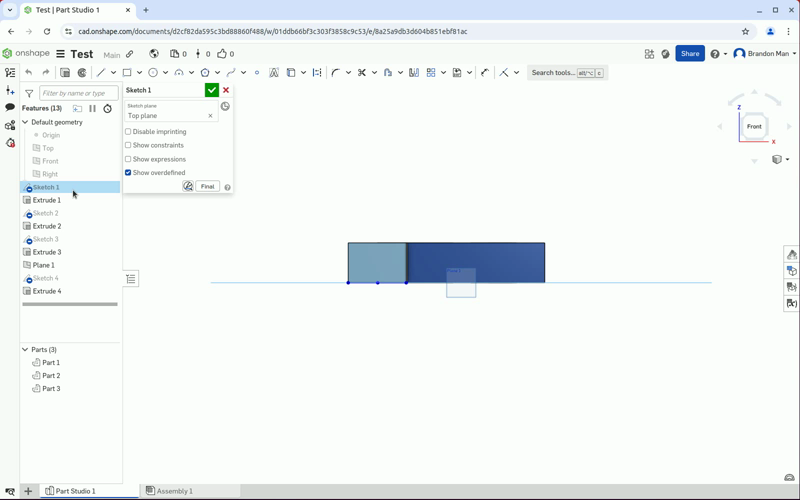
mouse_move(229, 92)
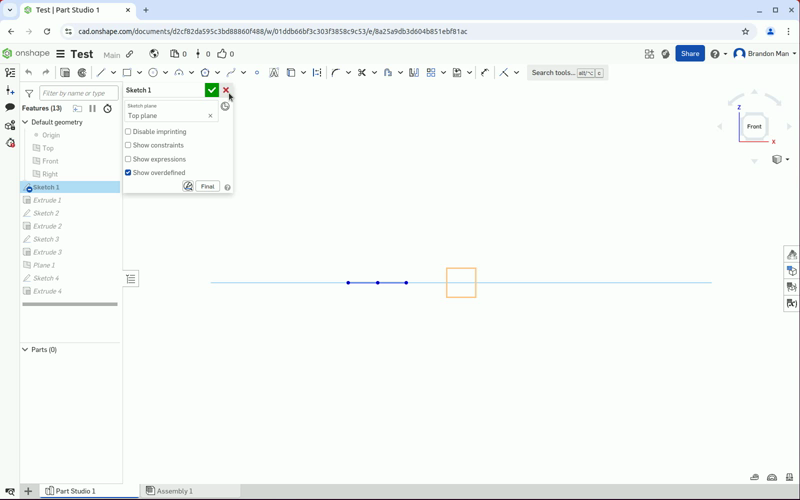
click(229, 92)
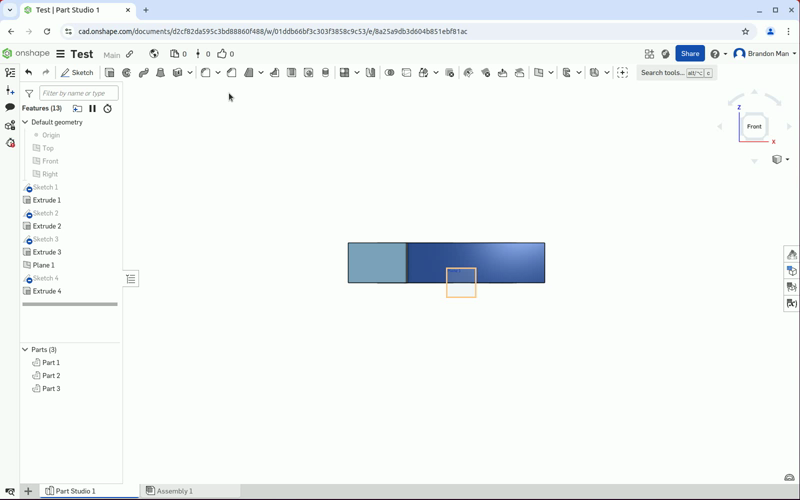
mouse_move(73, 352)
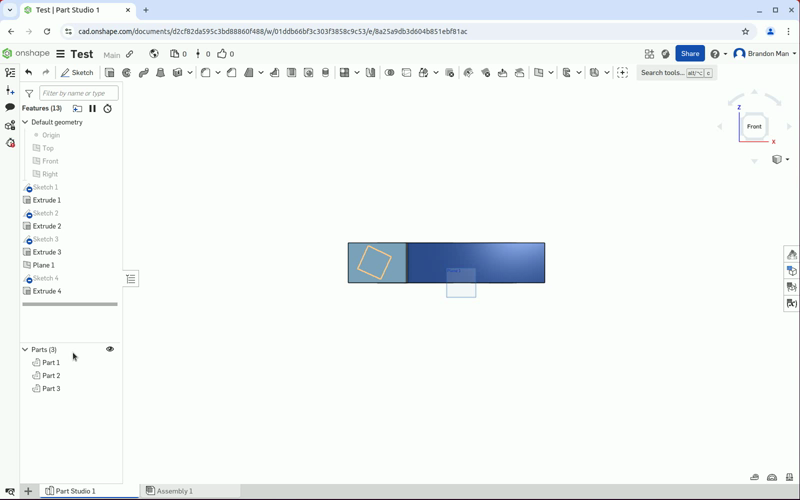
key(y)
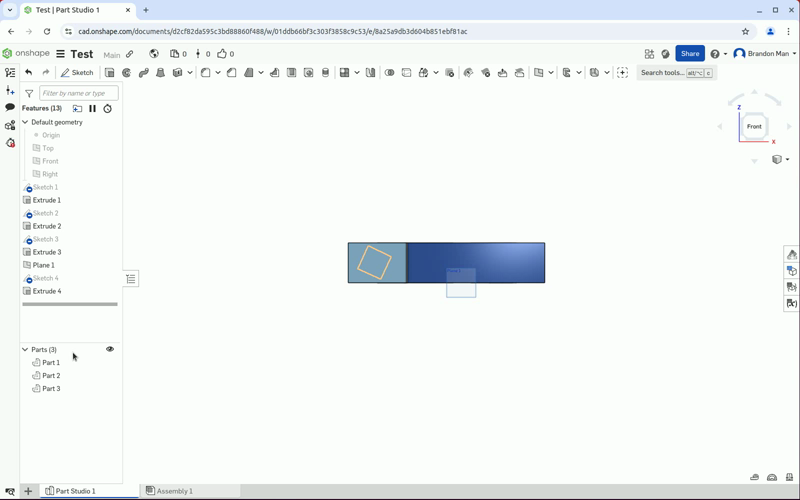
key(shift+p)
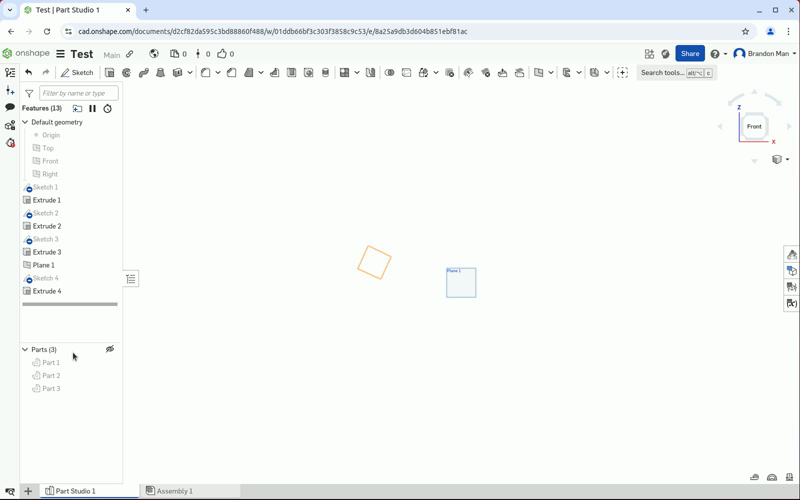
key(space)
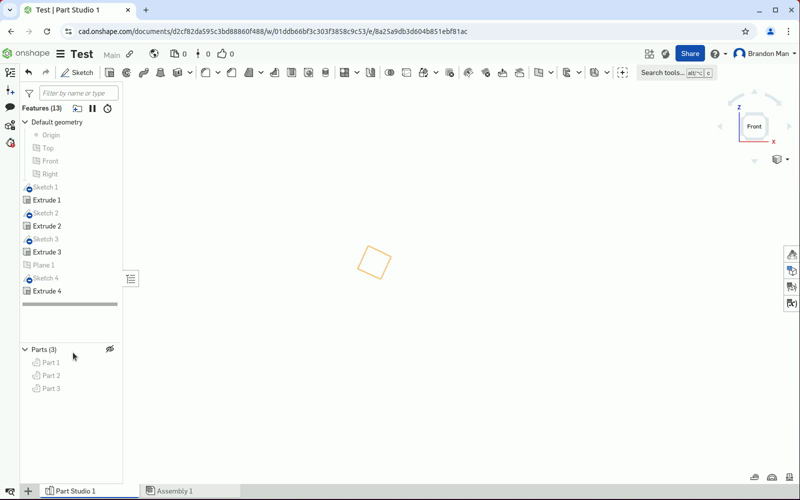
key_down(shift)
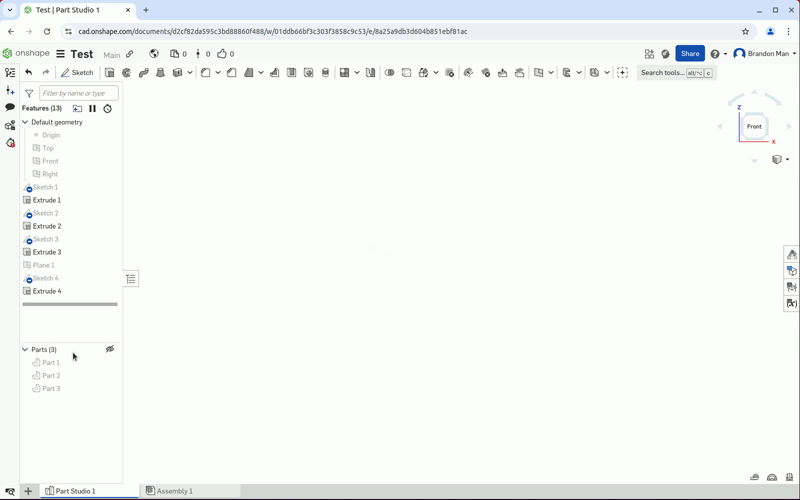
key(down)
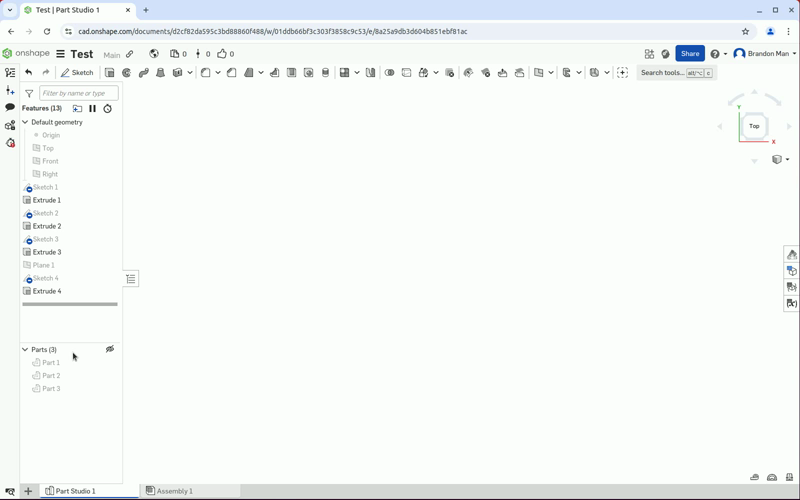
key_up(shift)
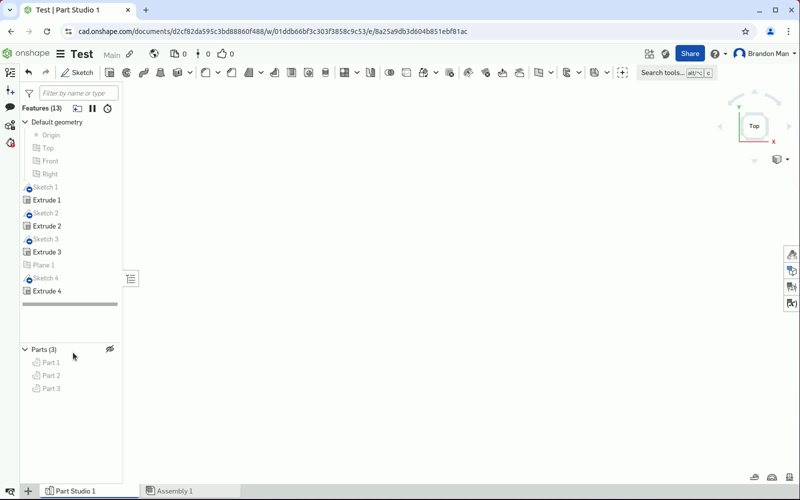
mouse_move(73, 352)
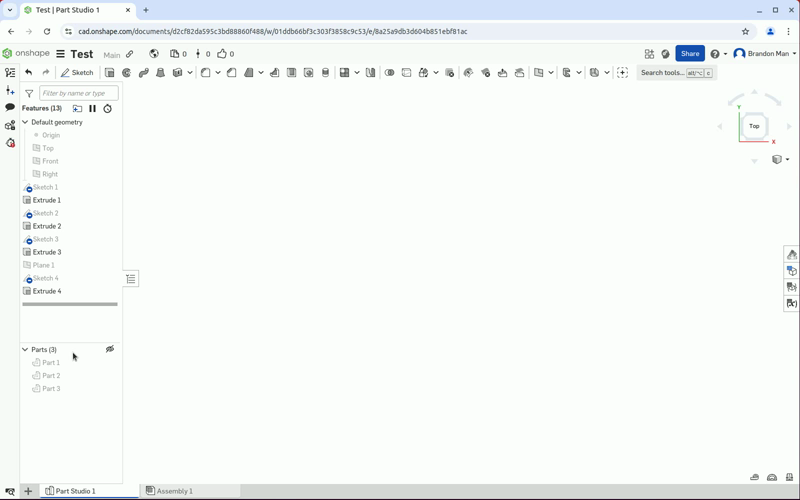
key(shift+y)
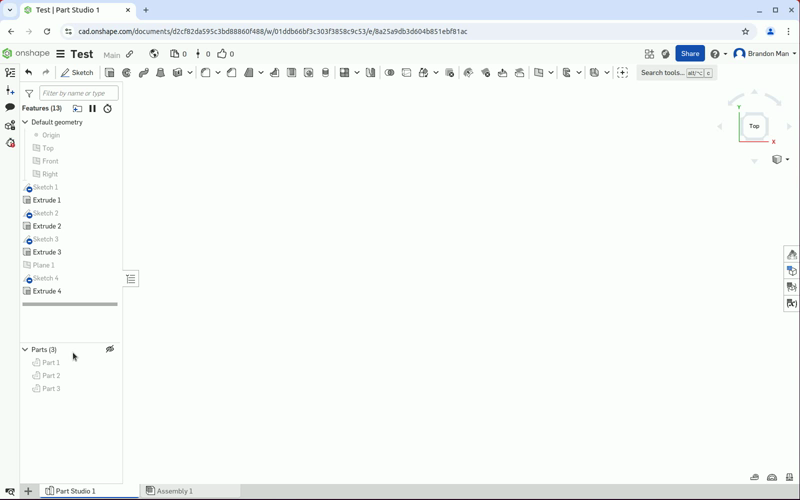
key(shift+s)
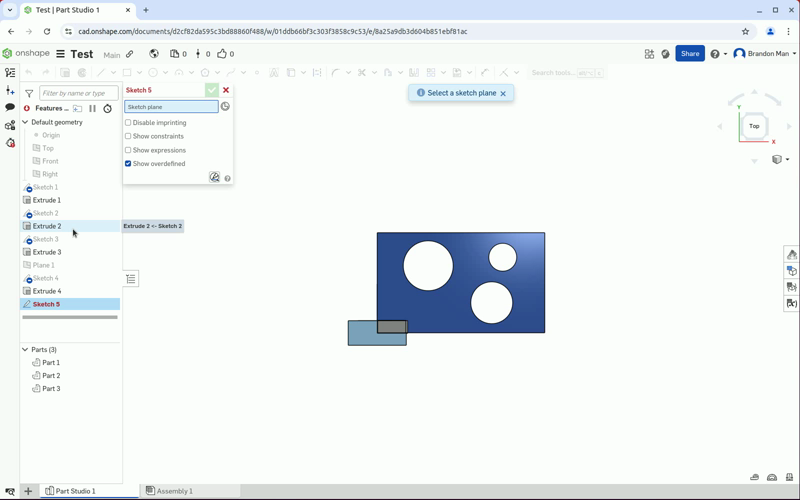
scroll(3)
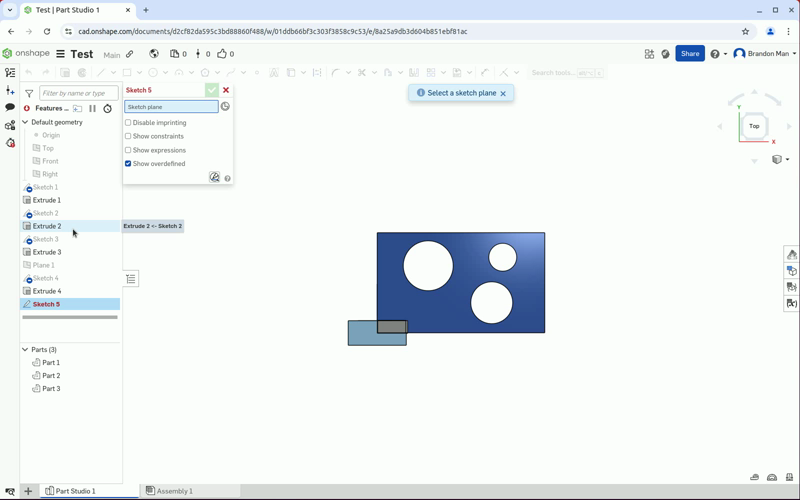
mouse_move(73, 150)
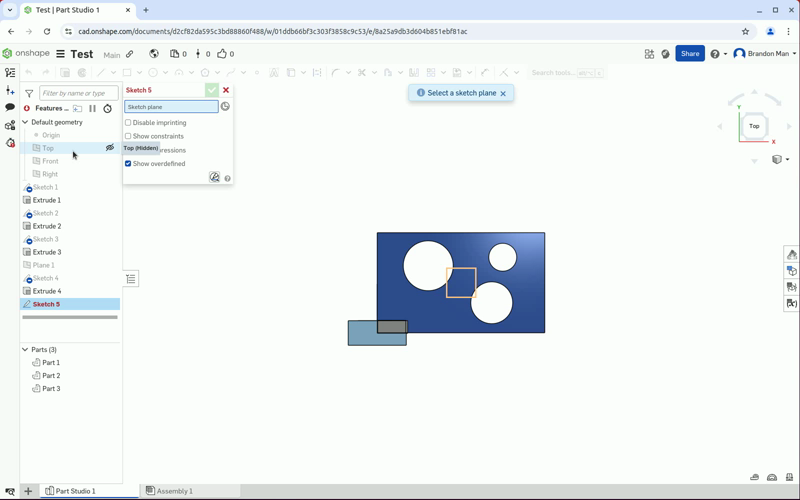
click(73, 150)
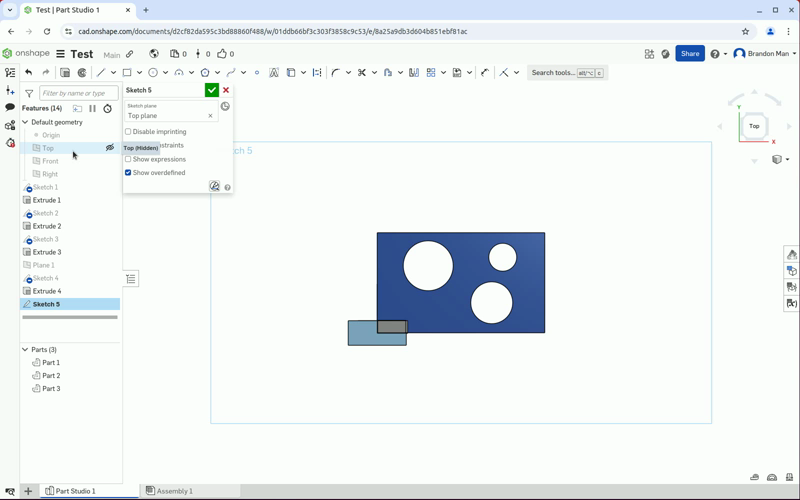
mouse_move(73, 352)
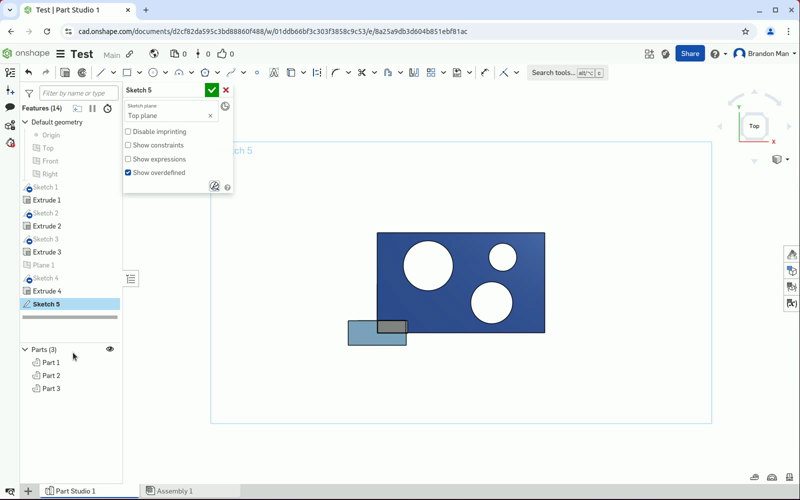
key(y)
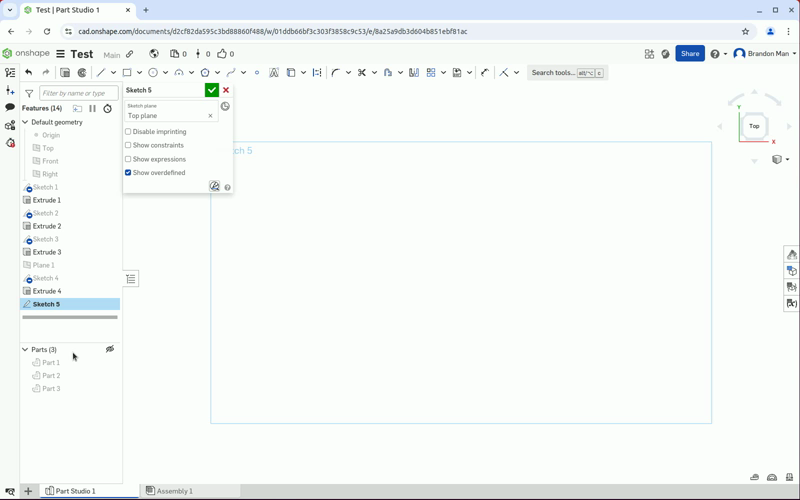
key(l)
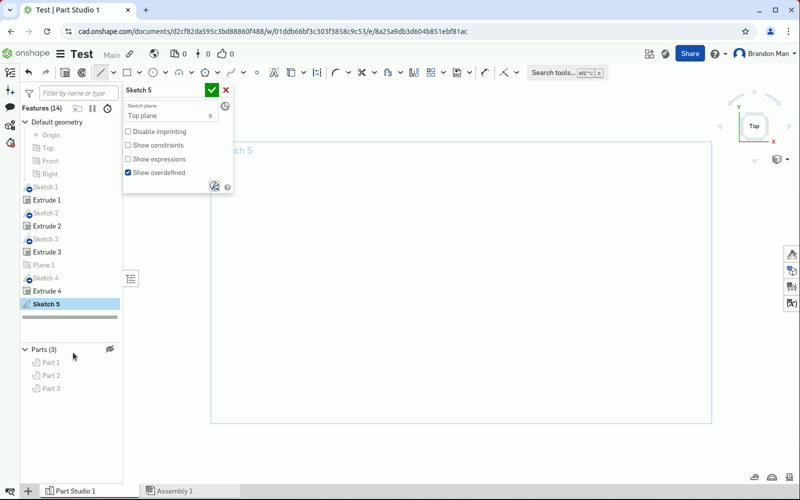
key_down(shift)
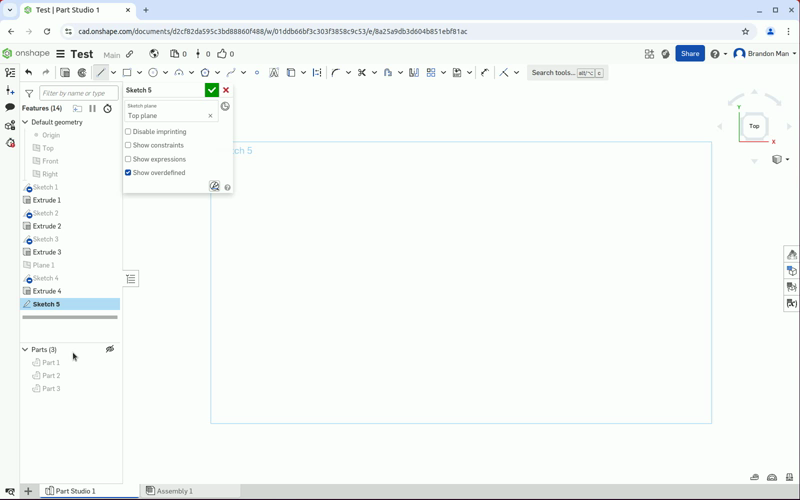
mouse_move(413, 327)
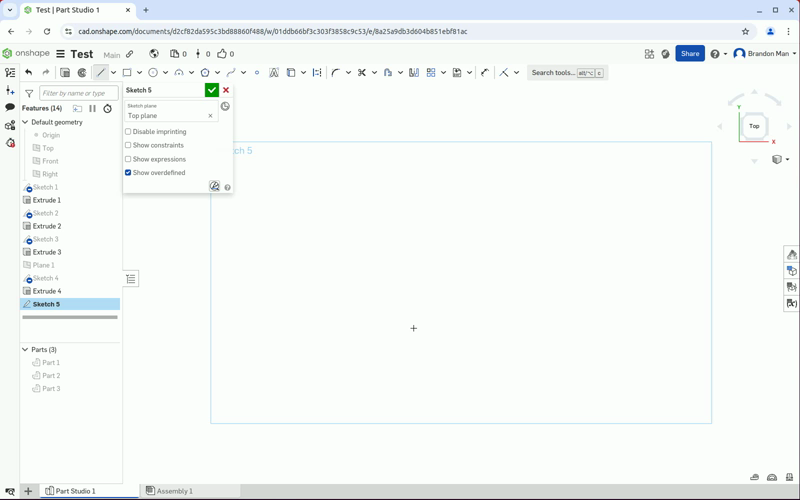
click(413, 327)
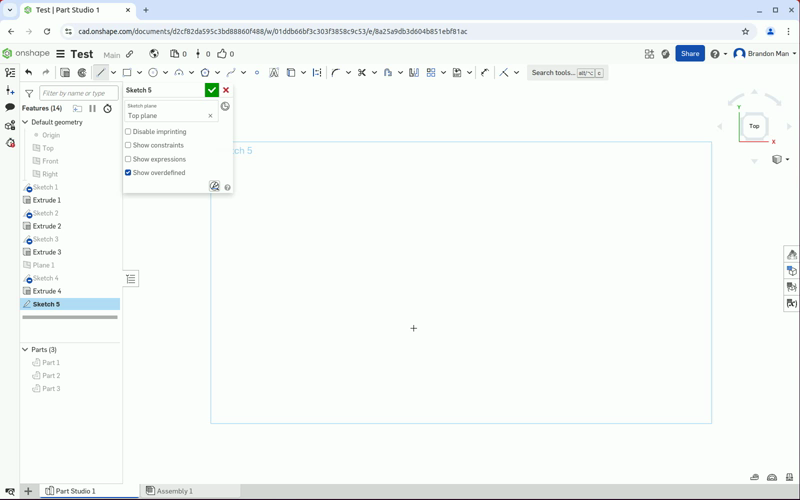
key_up(shift)
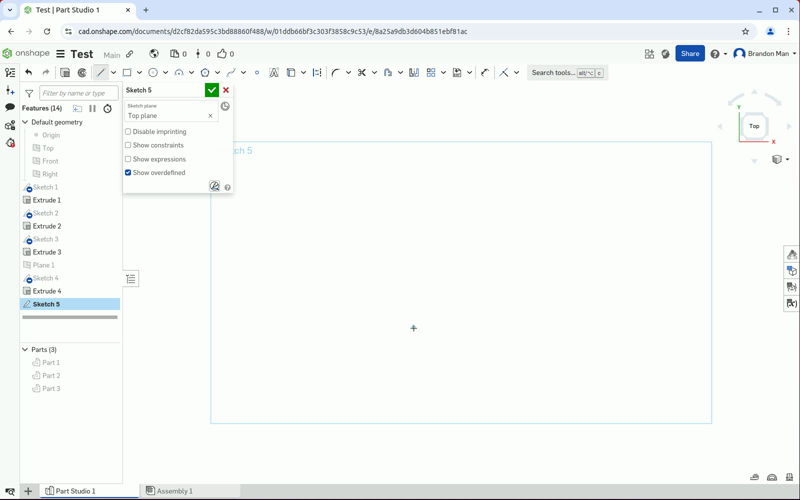
key_down(shift)
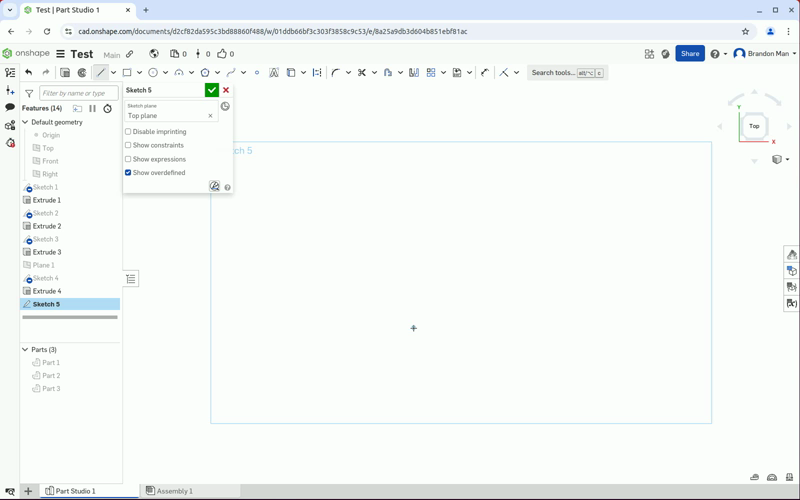
mouse_move(444, 327)
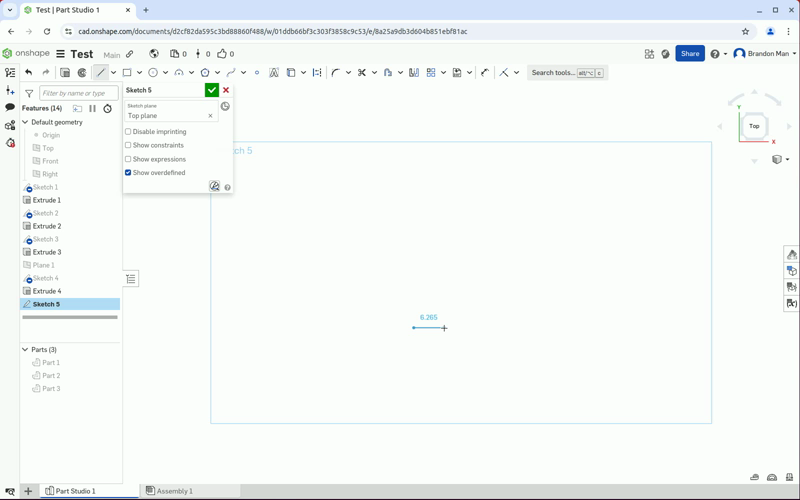
mouse_move(458, 327)
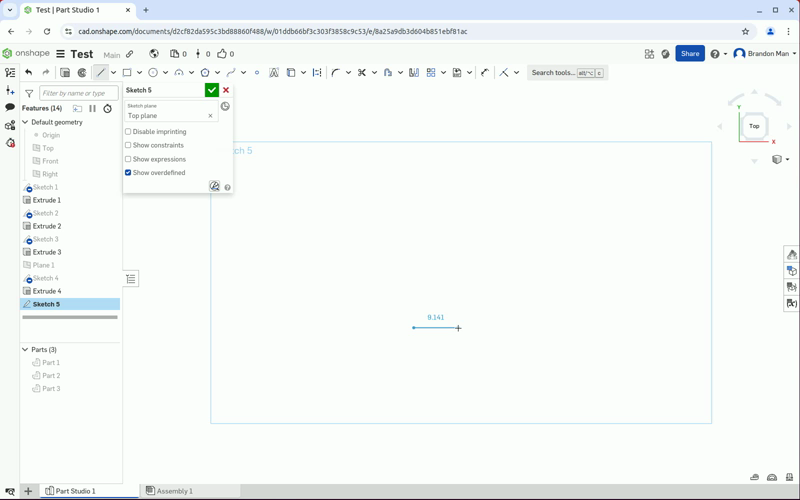
click(458, 327)
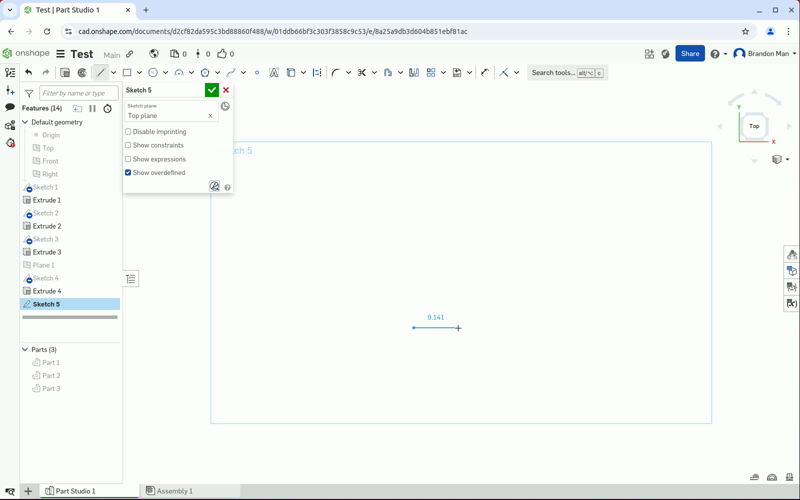
key_up(shift)
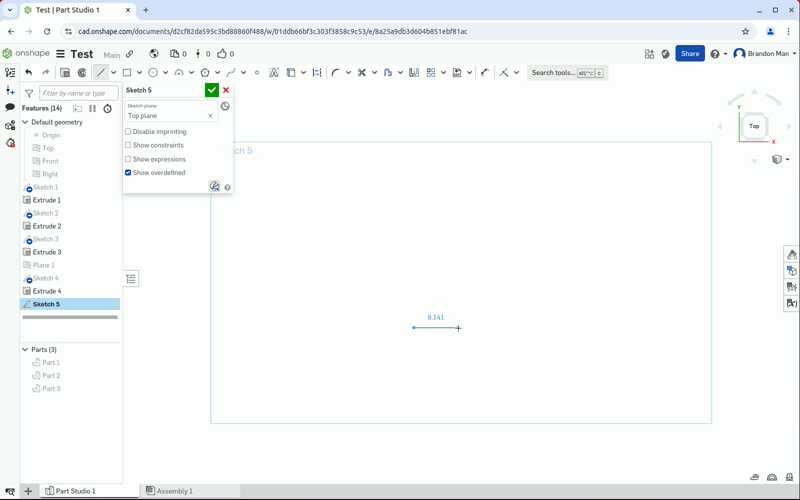
key_down(shift)
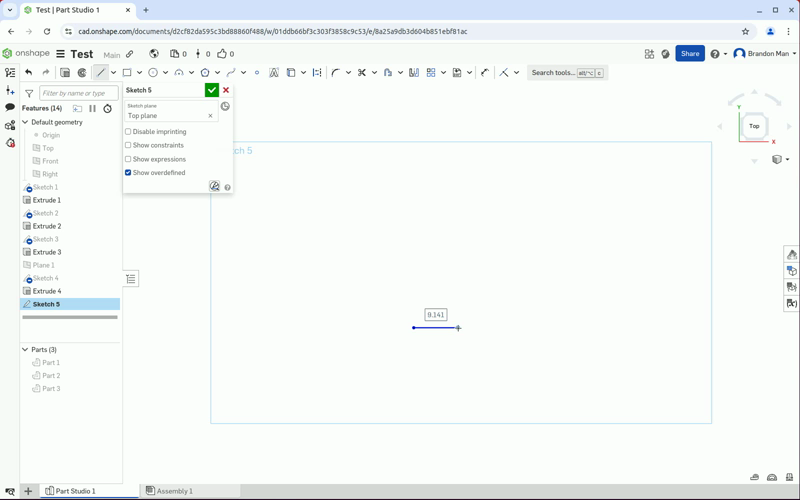
mouse_move(488, 327)
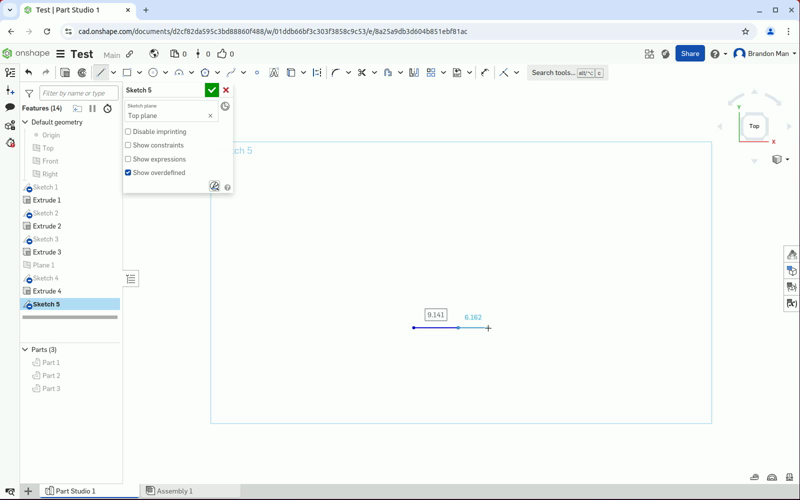
mouse_move(458, 299)
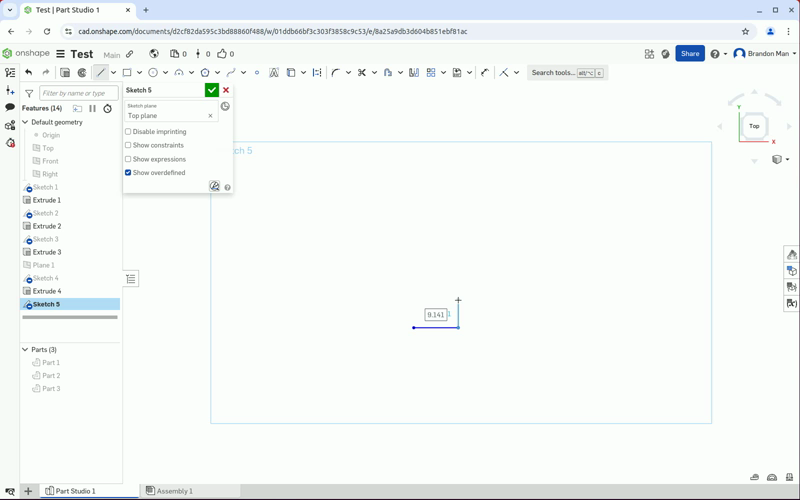
click(458, 299)
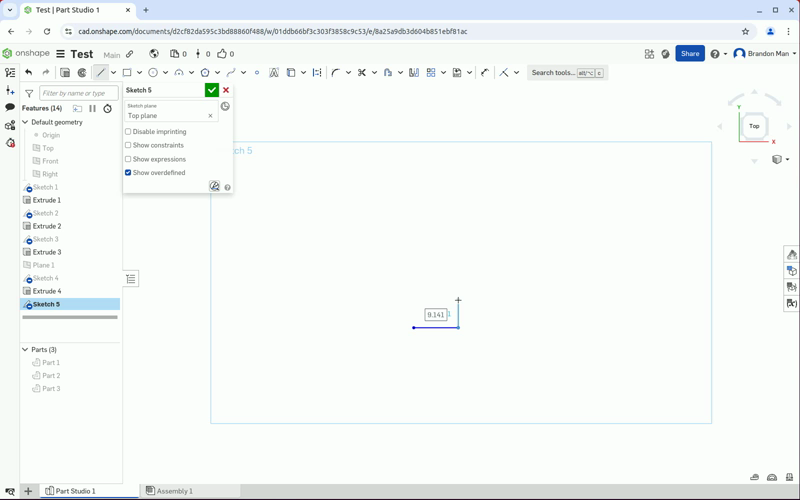
key_up(shift)
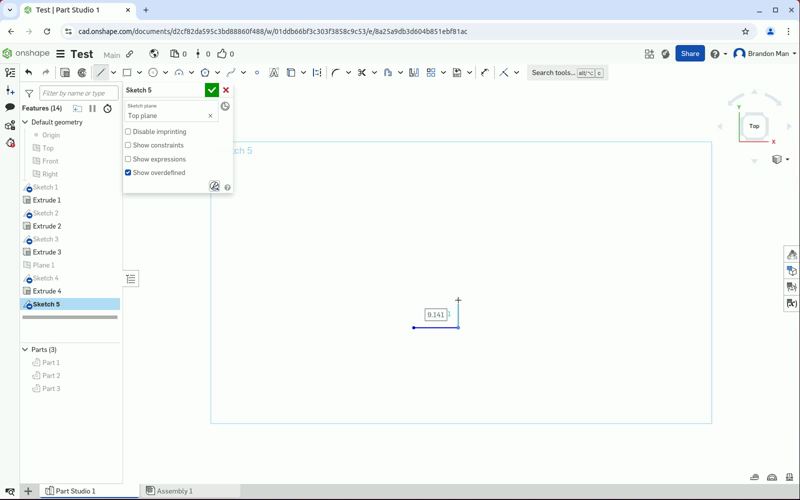
key_down(shift)
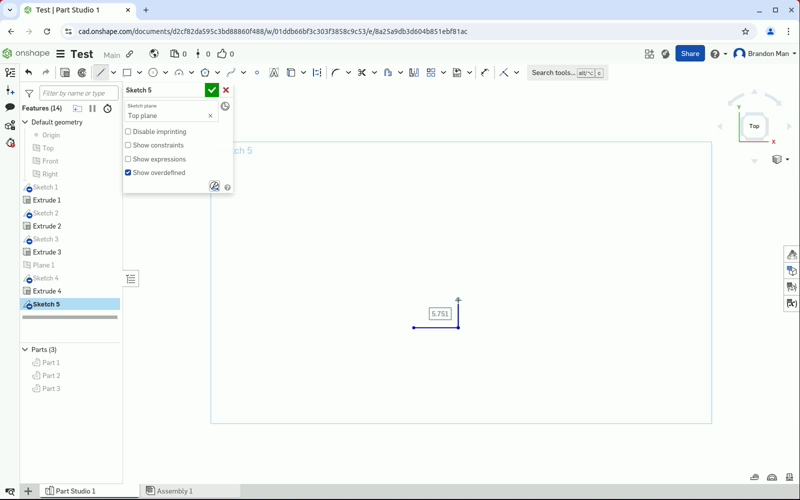
mouse_move(488, 299)
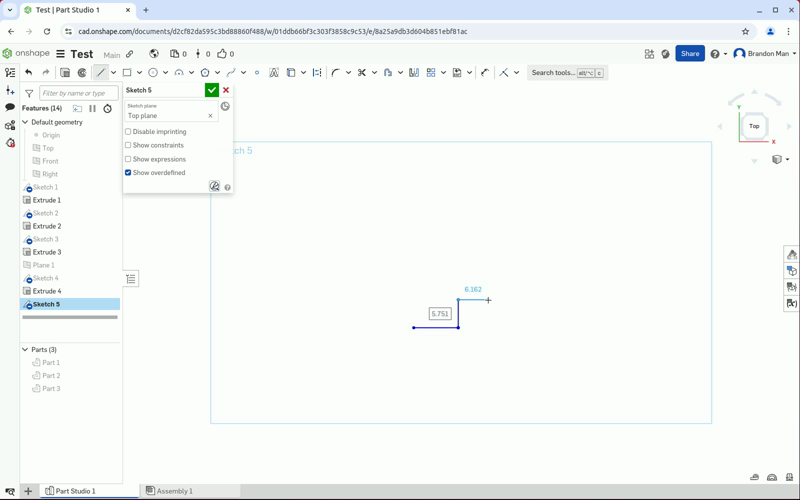
mouse_move(413, 299)
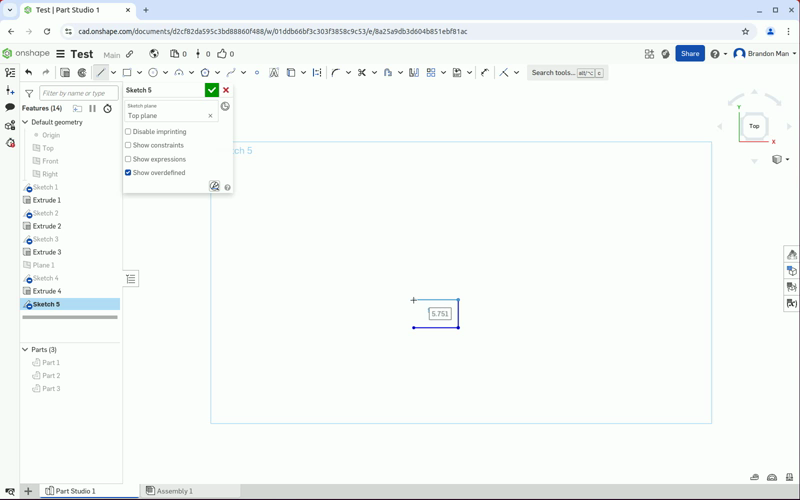
click(413, 299)
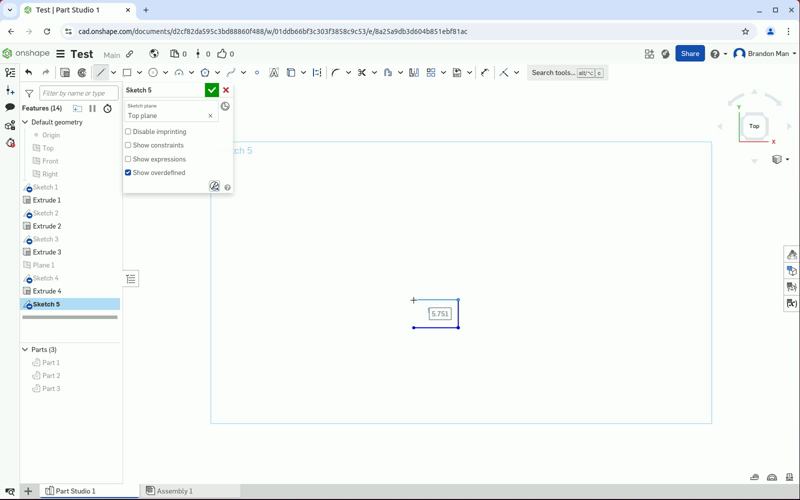
key_up(shift)
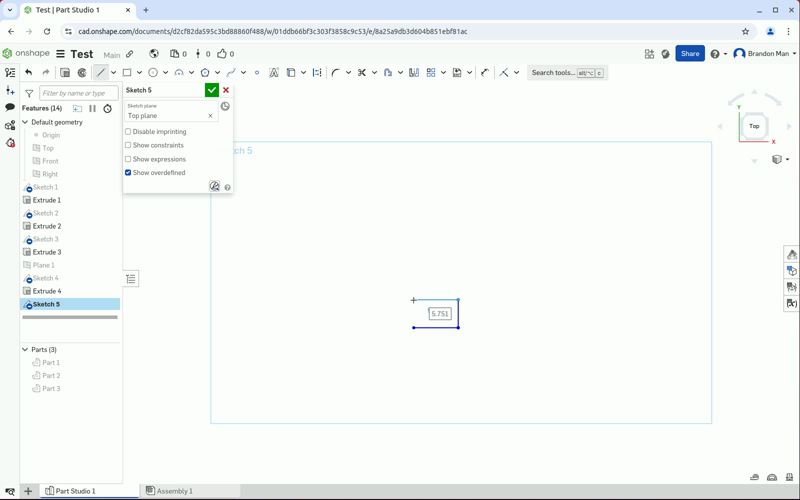
mouse_move(444, 299)
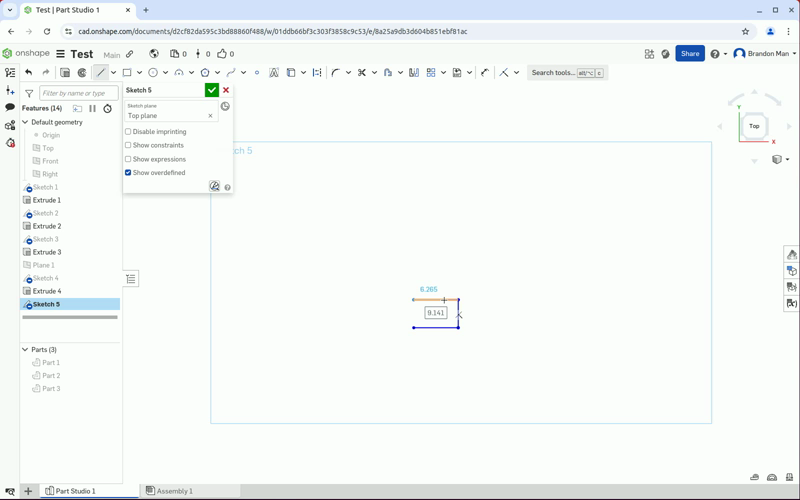
key_down(shift)
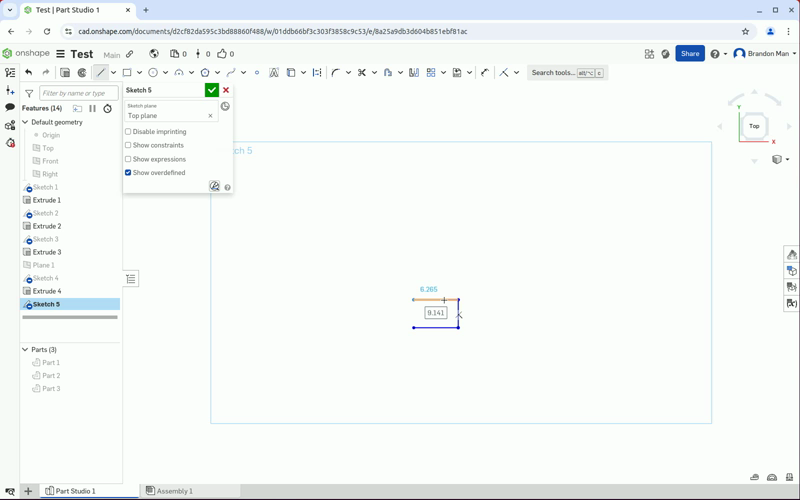
mouse_move(413, 327)
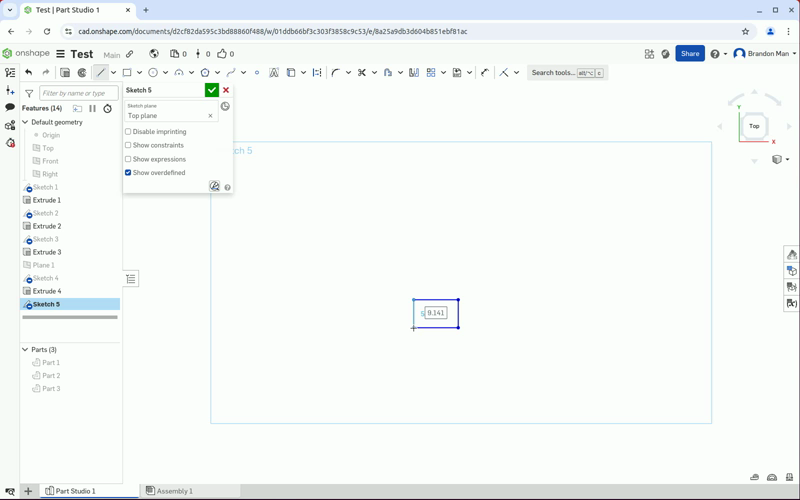
key_up(shift)
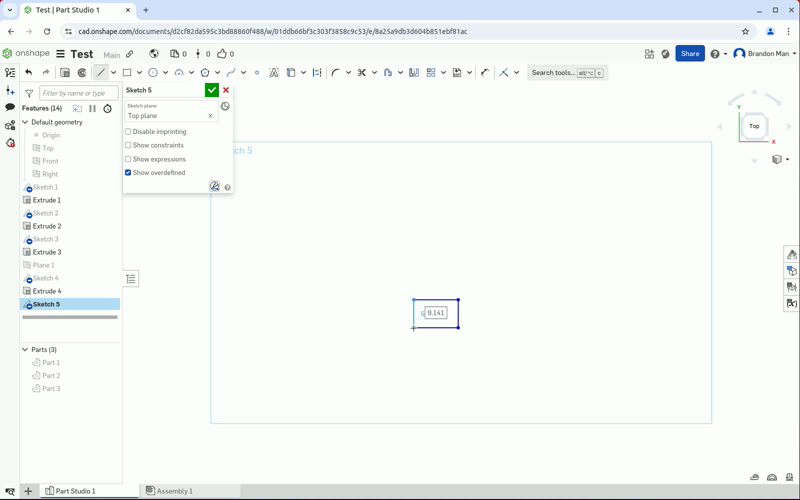
click(413, 327)
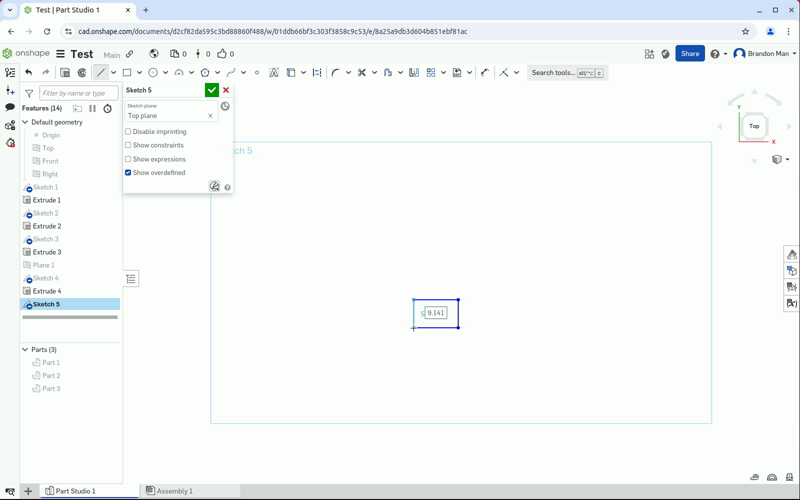
key(esc)
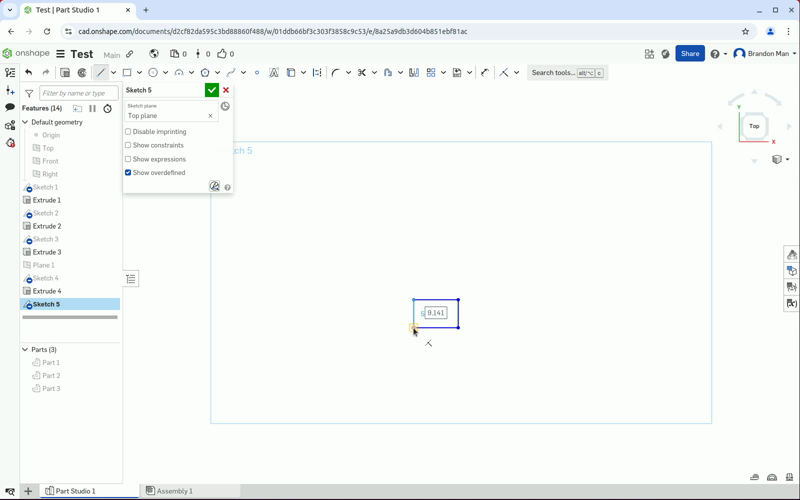
mouse_move(443, 324)
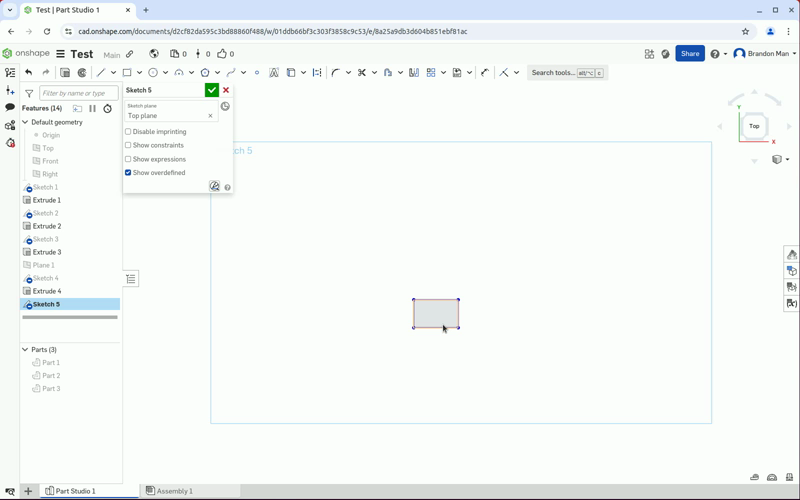
scroll(6)
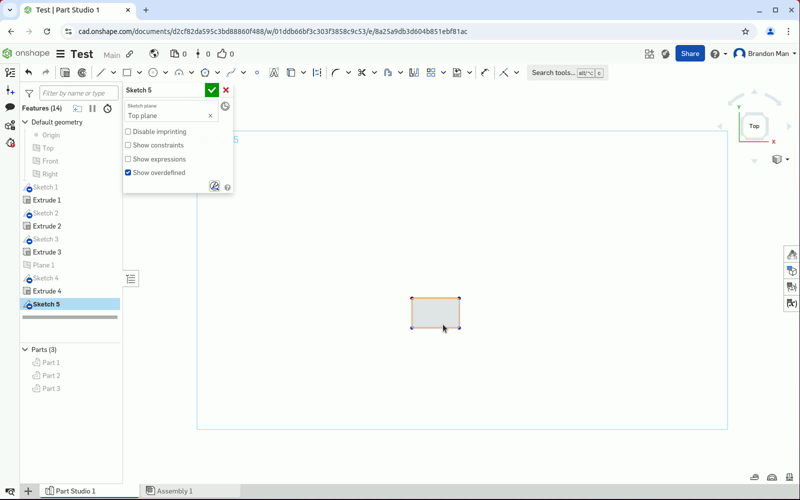
scroll(6)
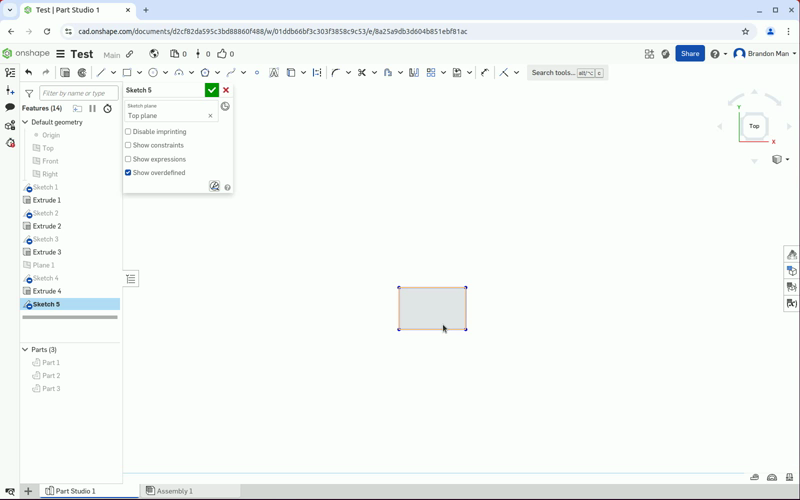
scroll(6)
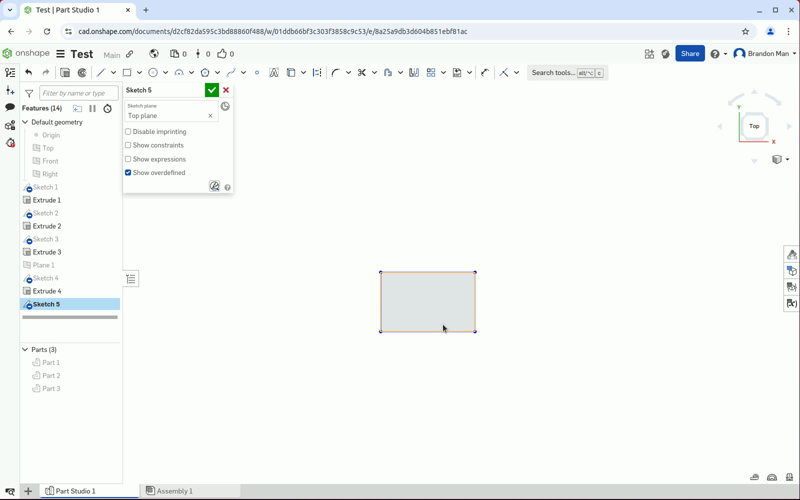
scroll(6)
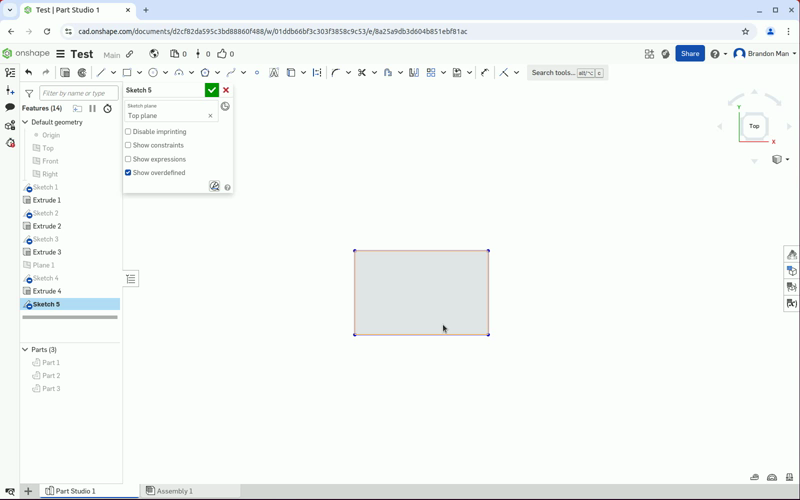
scroll(6)
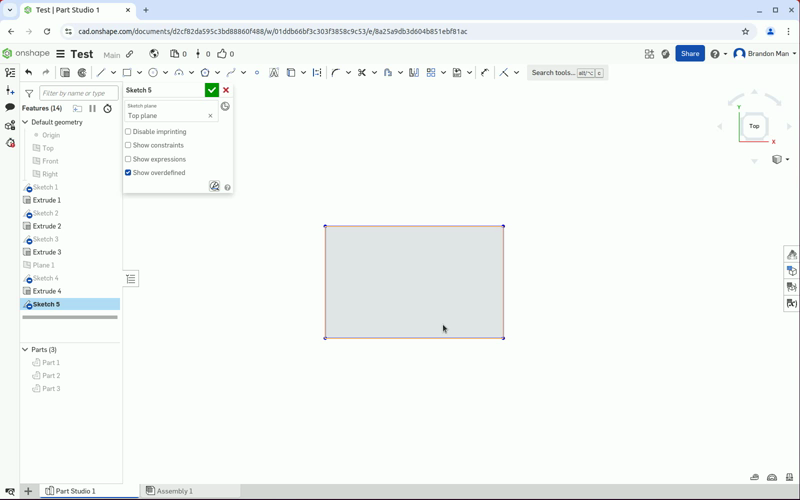
scroll(6)
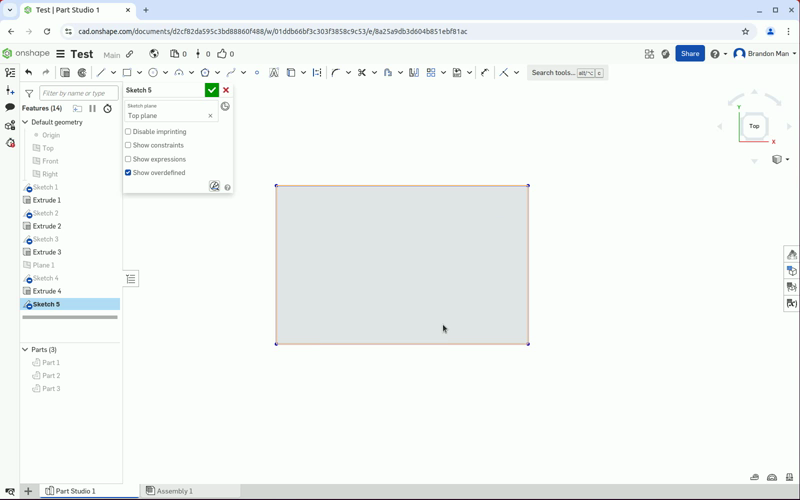
scroll(6)
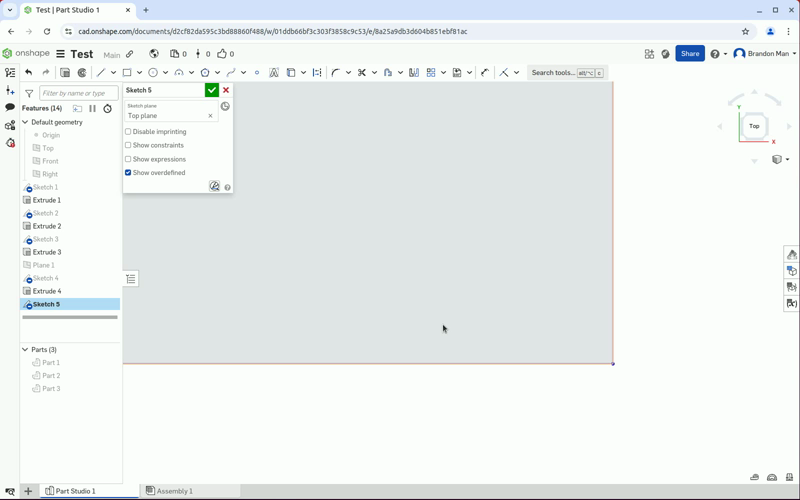
click(443, 324)
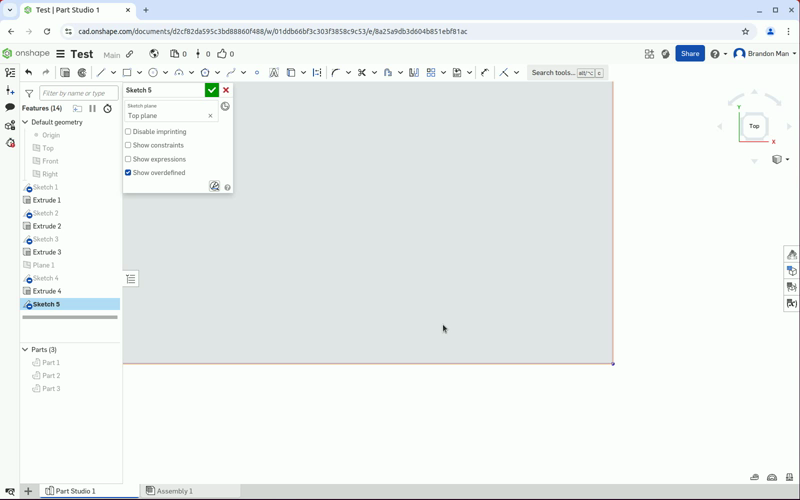
scroll(-6)
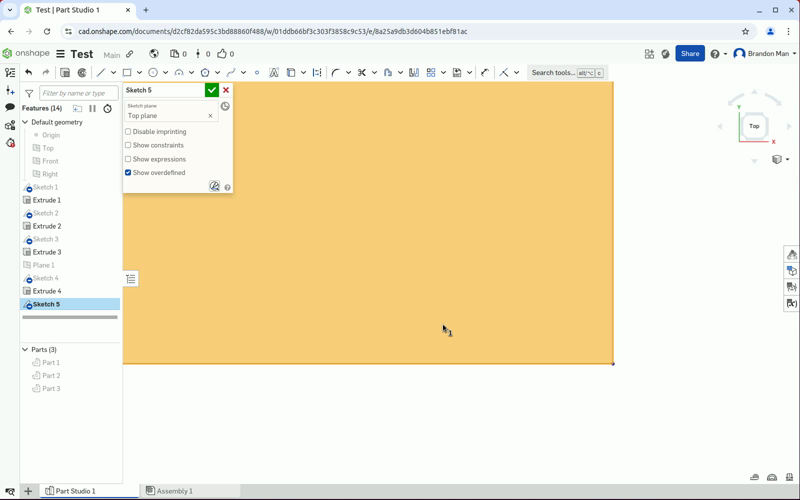
scroll(-6)
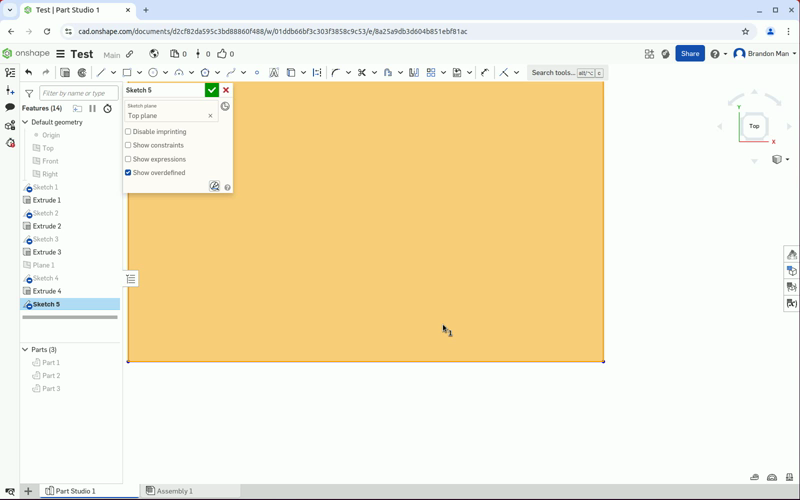
scroll(-6)
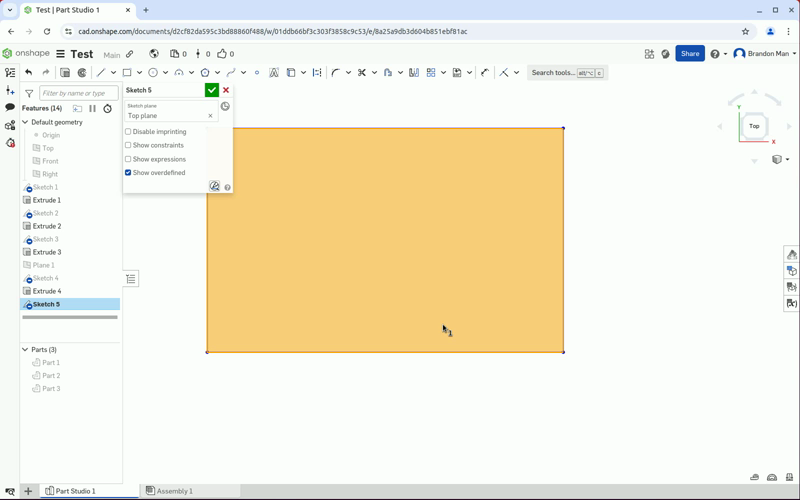
scroll(-6)
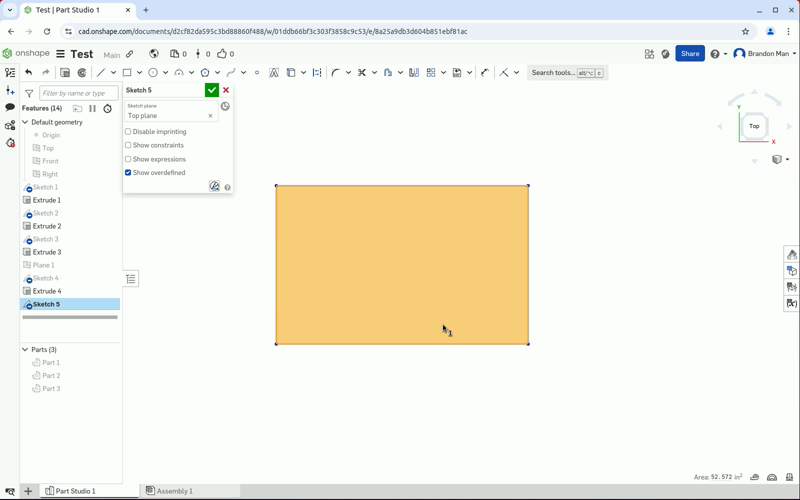
scroll(-6)
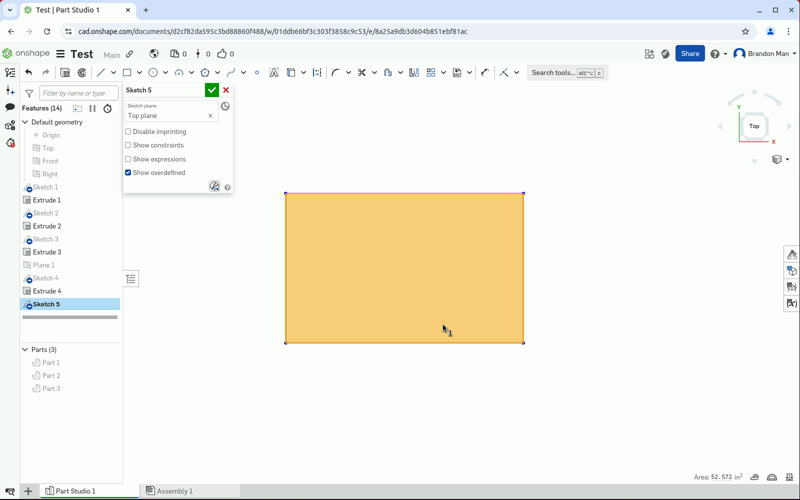
scroll(-6)
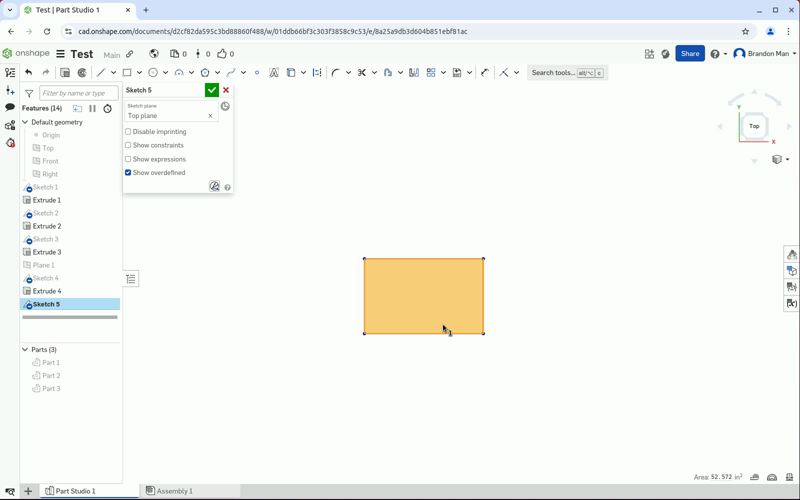
scroll(-6)
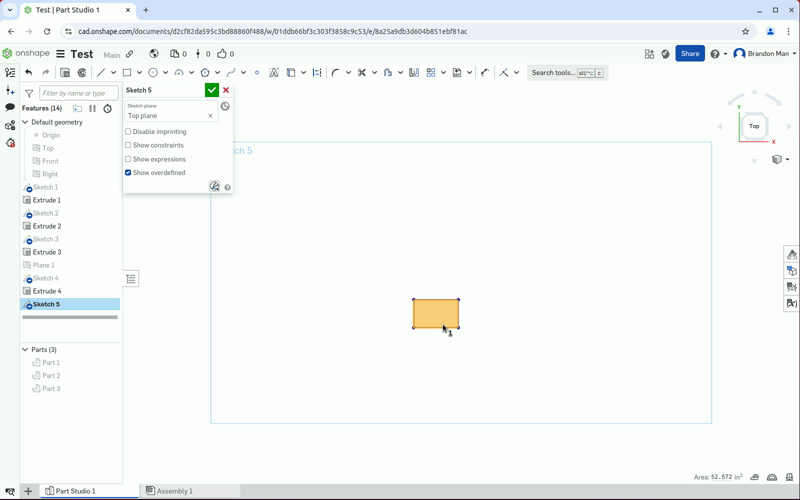
mouse_move(73, 352)
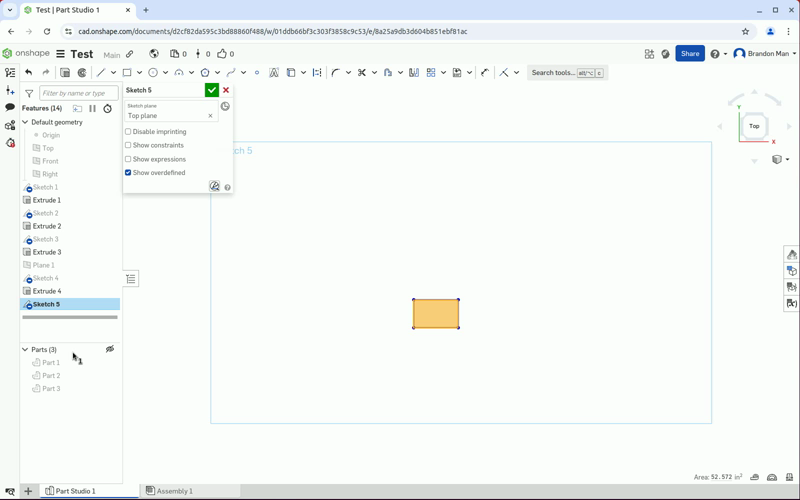
key(shift+y)
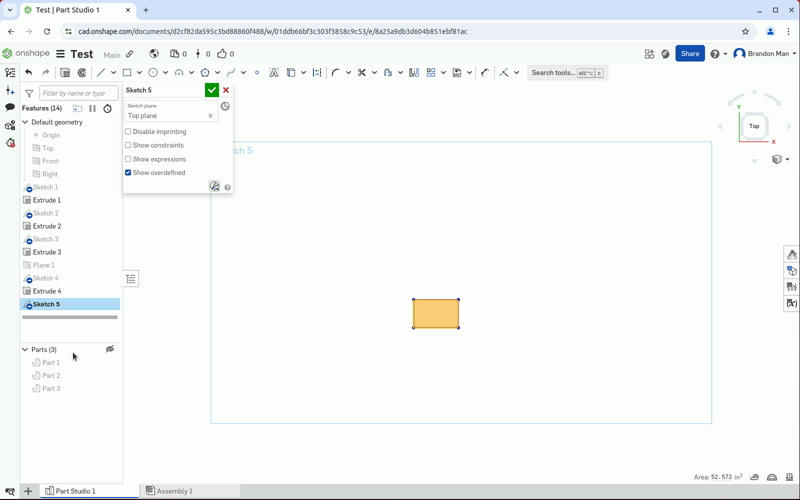
key(shift+e)
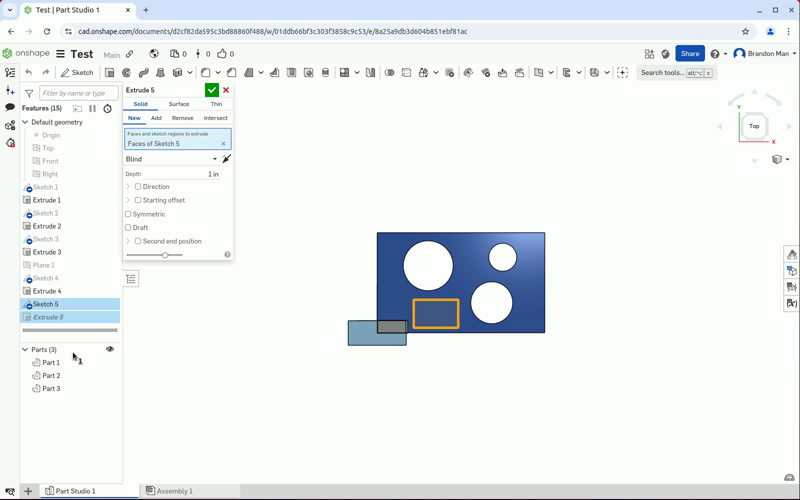
mouse_move(143, 106)
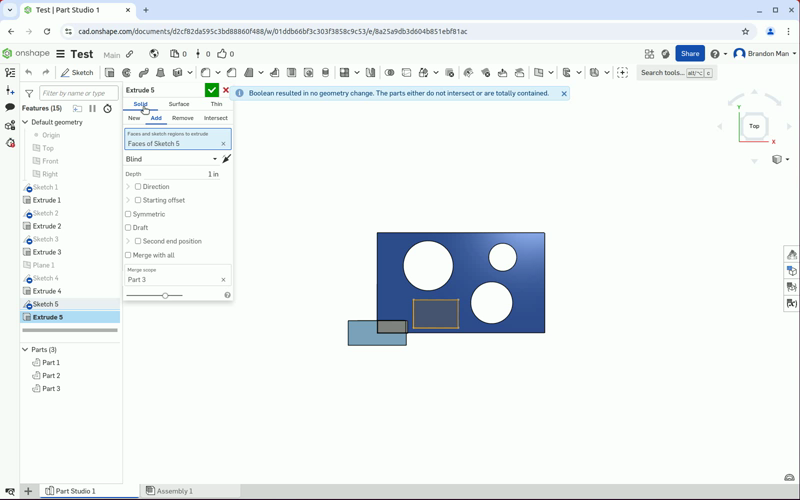
click(143, 106)
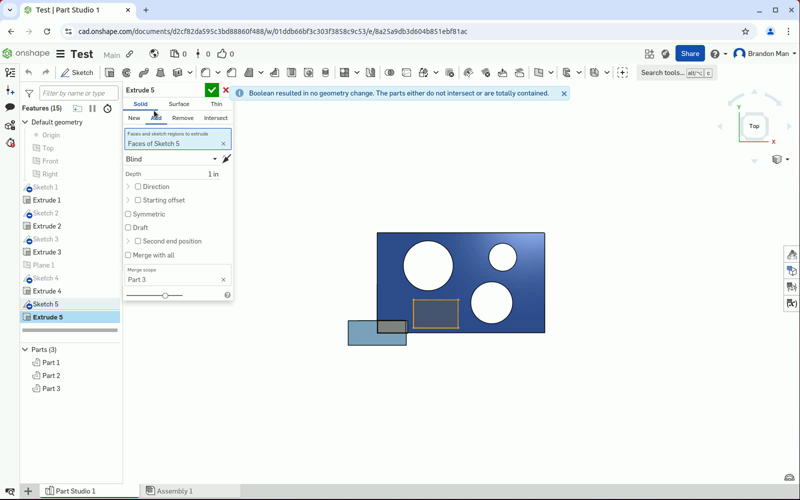
mouse_move(186, 120)
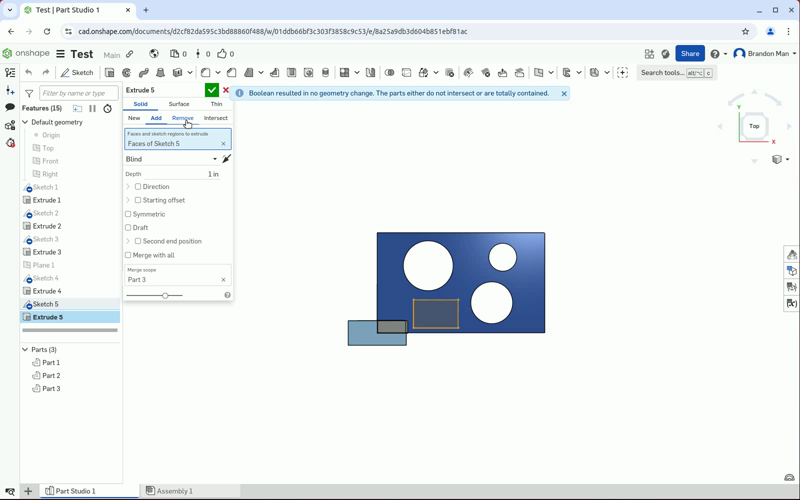
click(186, 120)
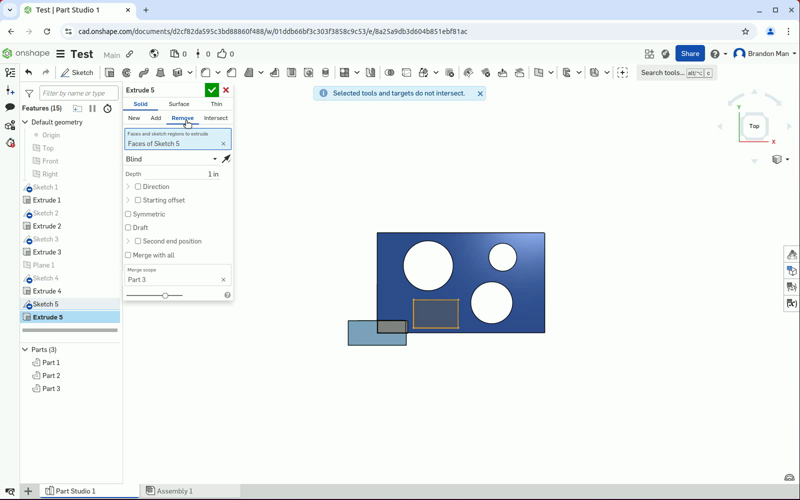
key(tab, 4)
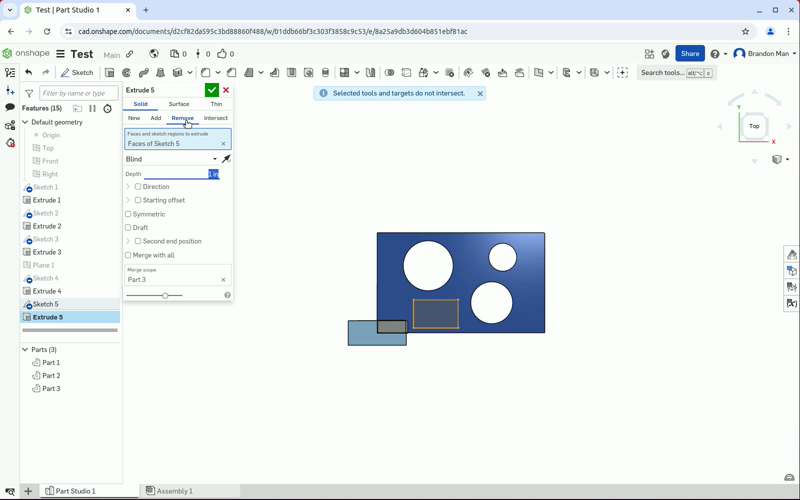
text(-3.37)
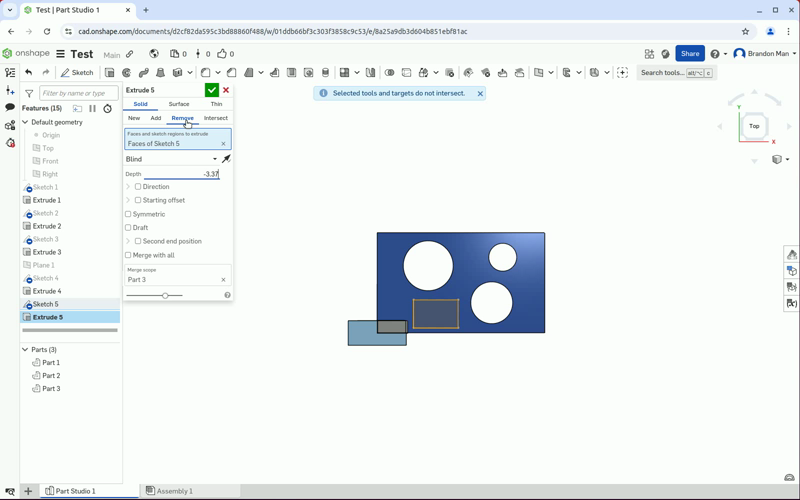
key(tab, 6)
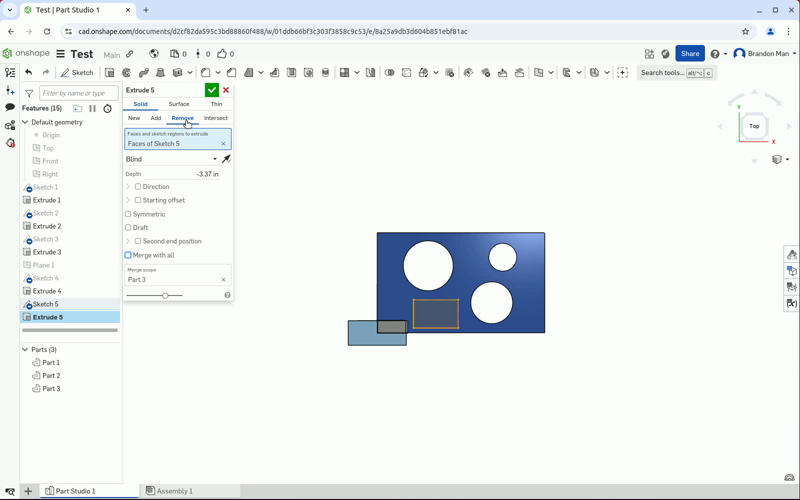
key(space)
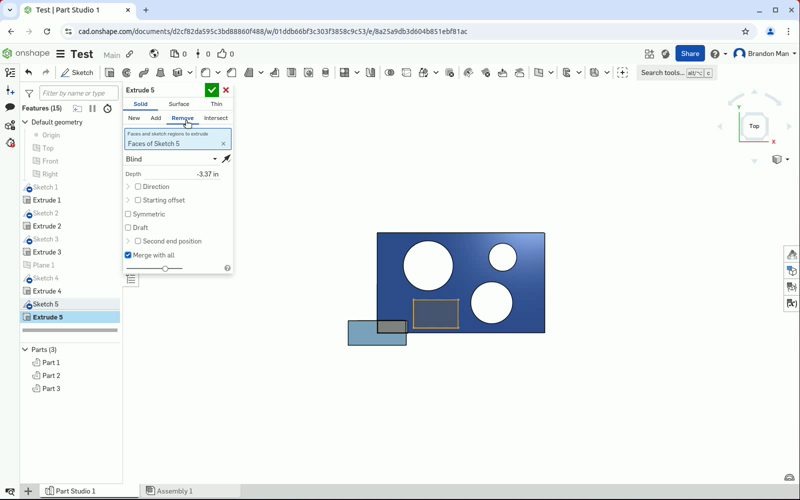
key(enter)
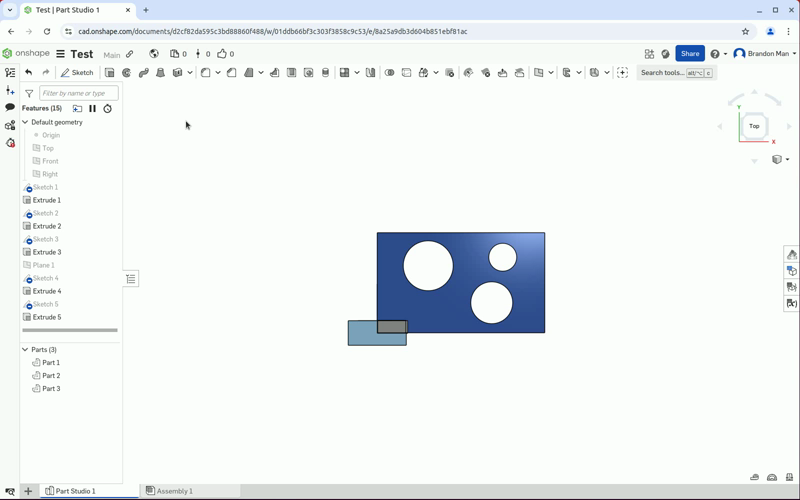
key(shift+h)
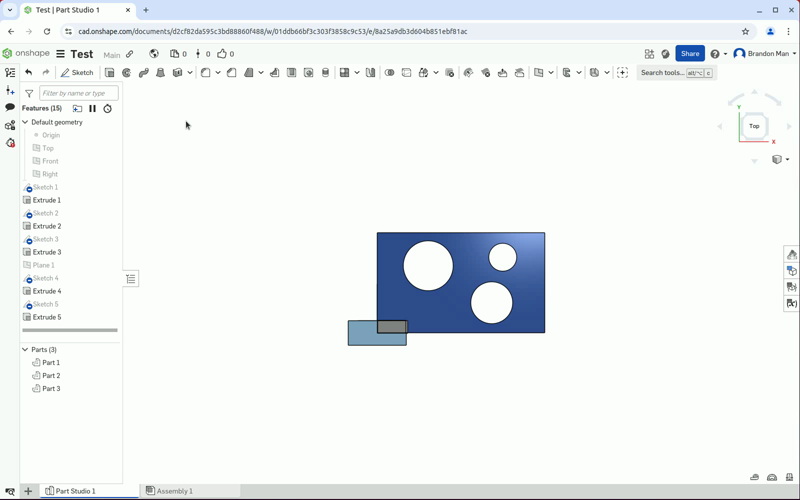
key(shift+h)
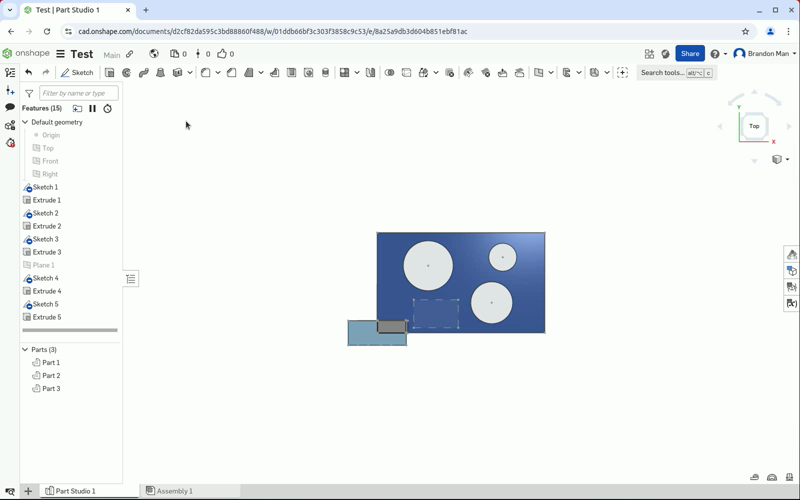
key(shift+7)
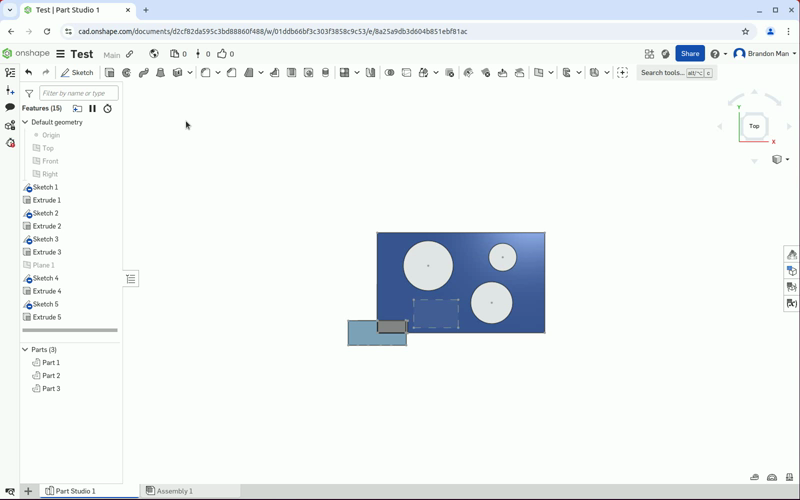
key(up, 3)
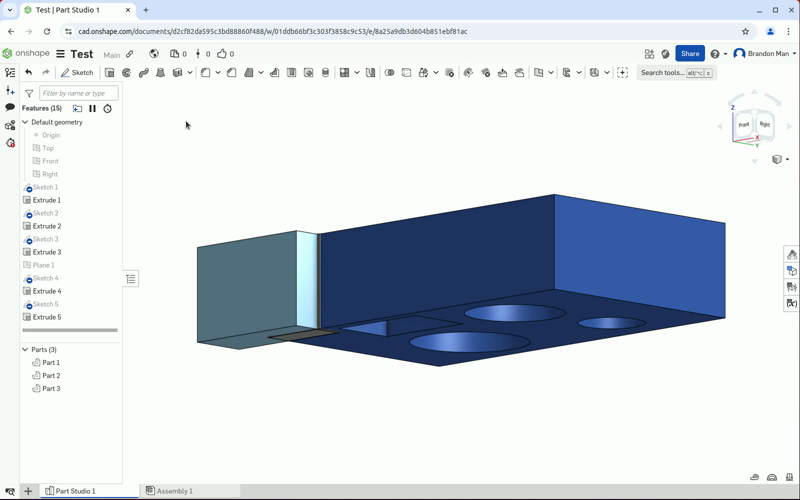
key(left, 3)
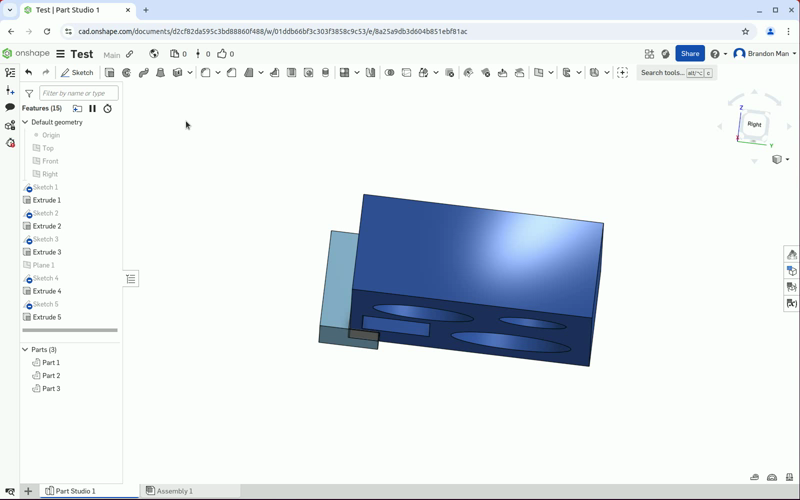
key(right, 3)
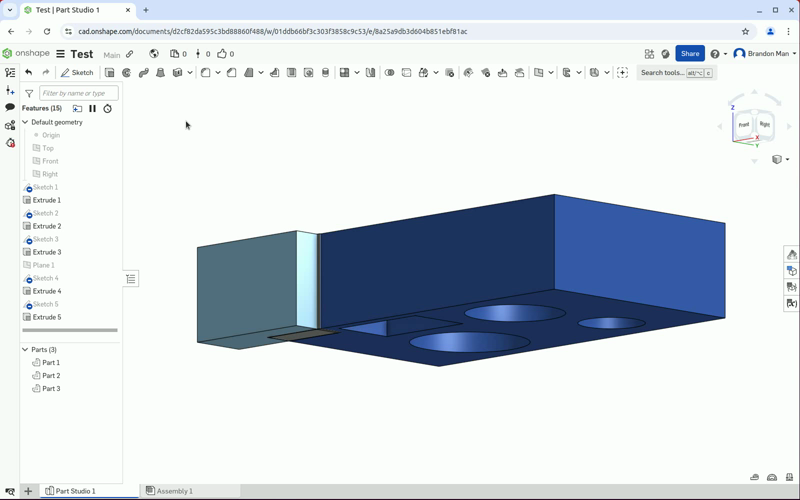
key(down, 3)
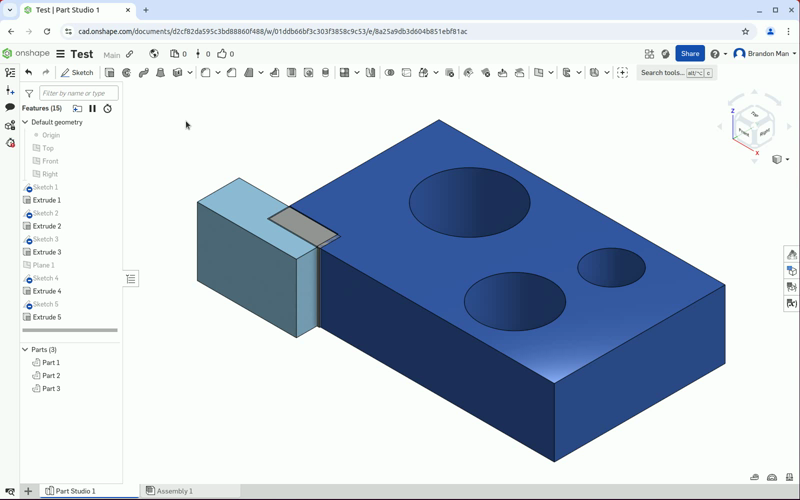
mouse_move(73, 189)
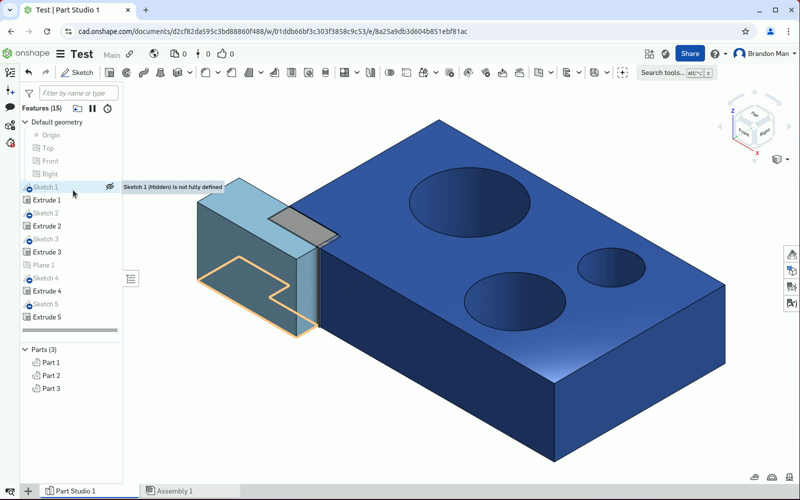
click(73, 189)